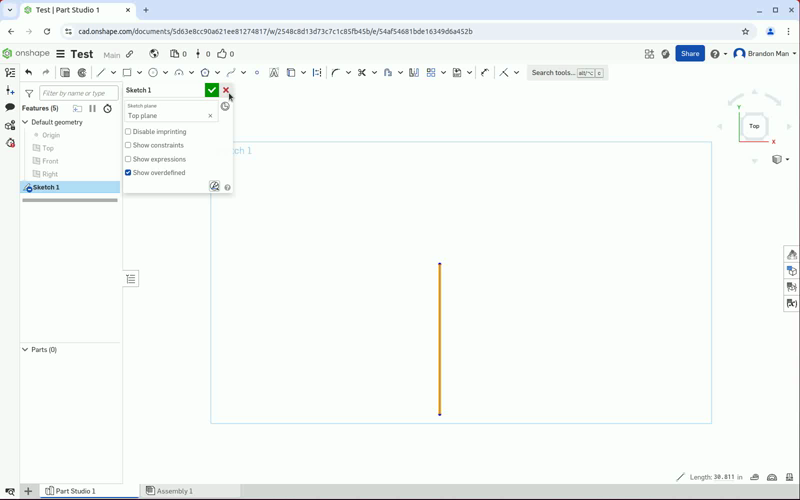
key(shift+h)
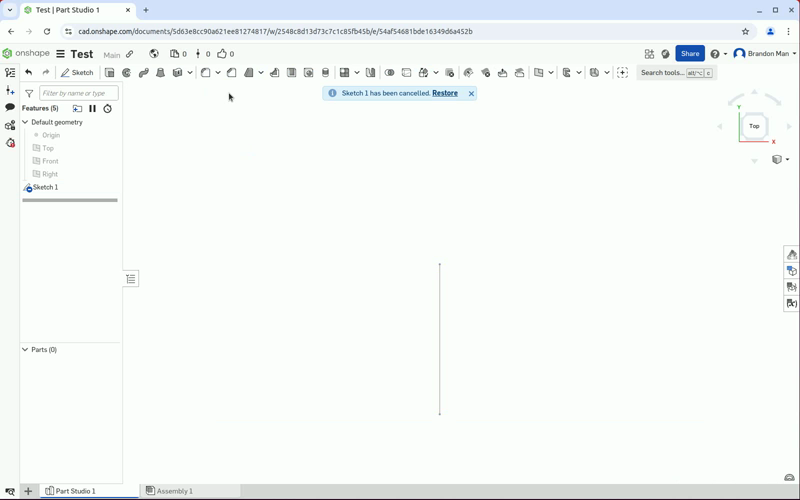
key(shift+s)
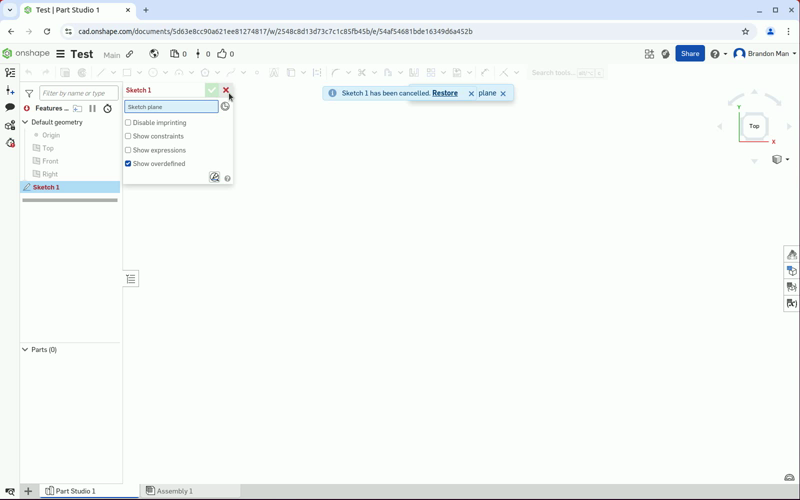
mouse_move(73, 150)
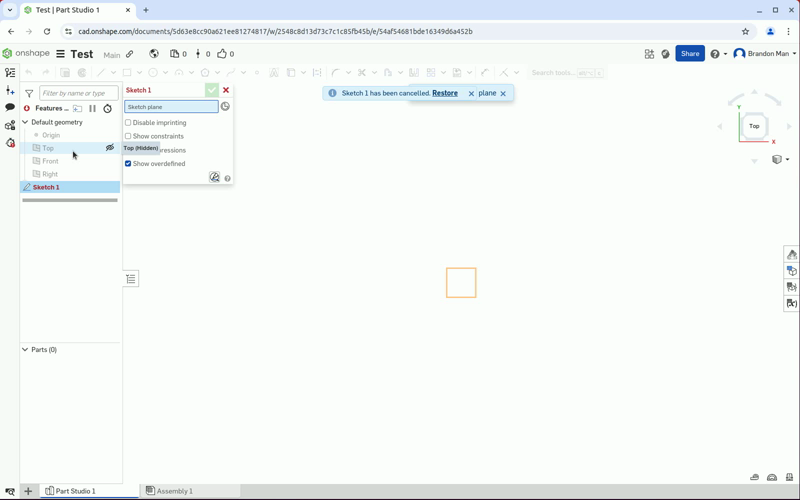
click(73, 150)
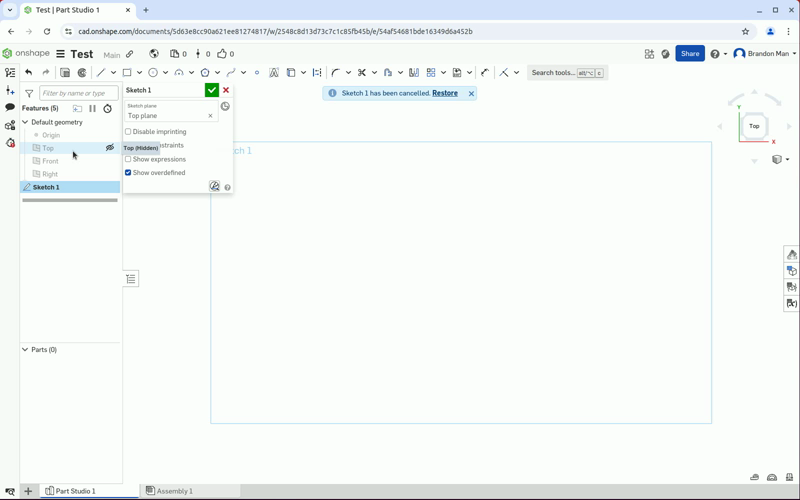
mouse_move(73, 352)
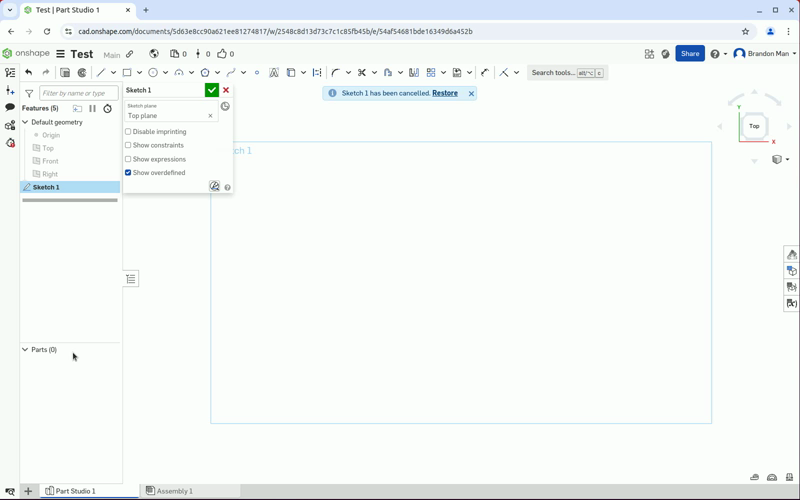
key(y)
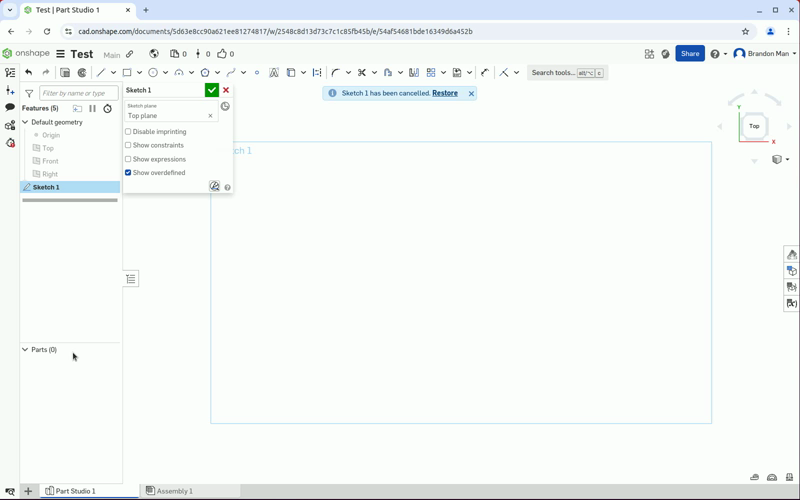
key(l)
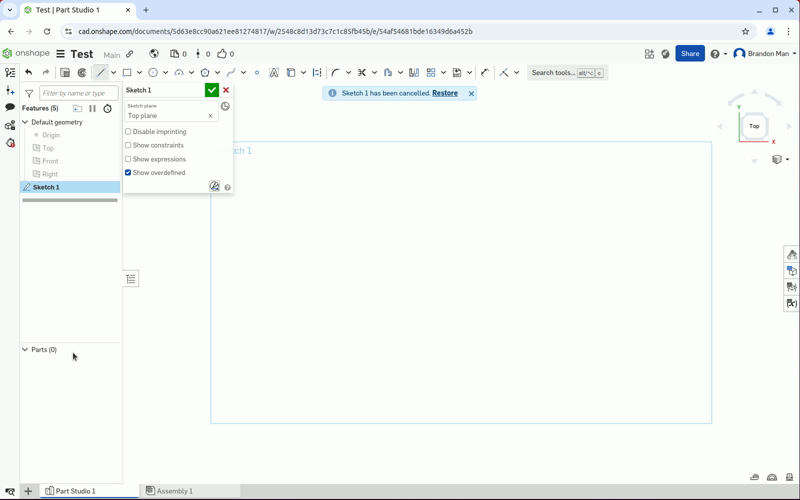
key_down(shift)
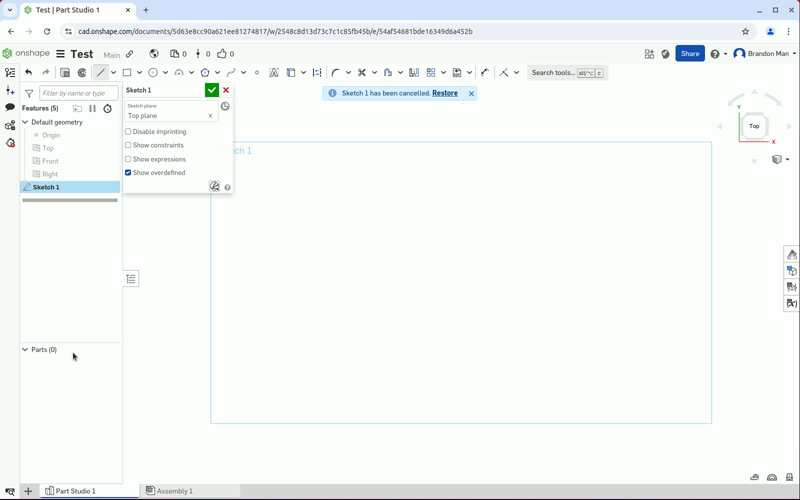
mouse_move(460, 282)
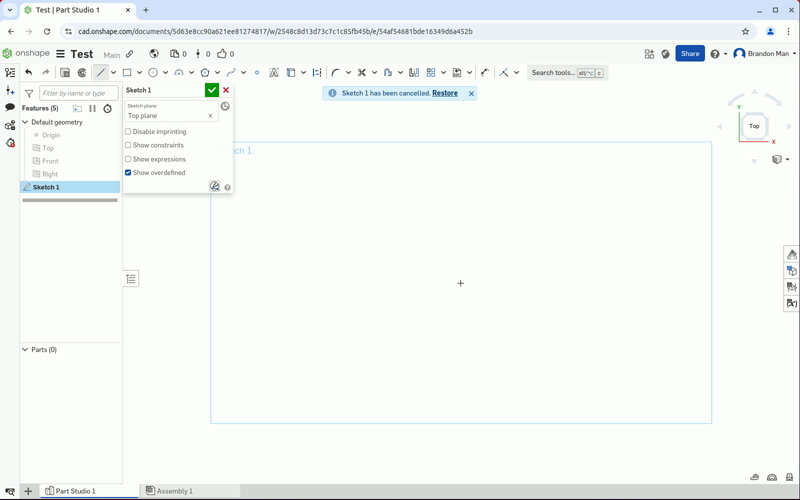
click(460, 282)
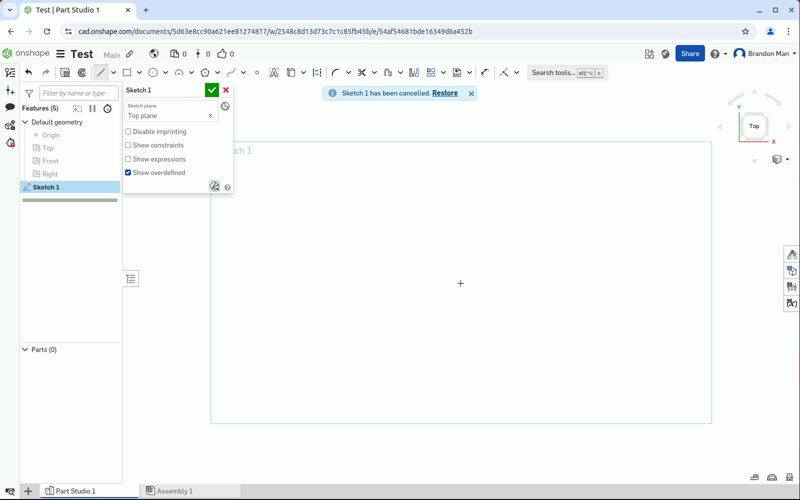
key_up(shift)
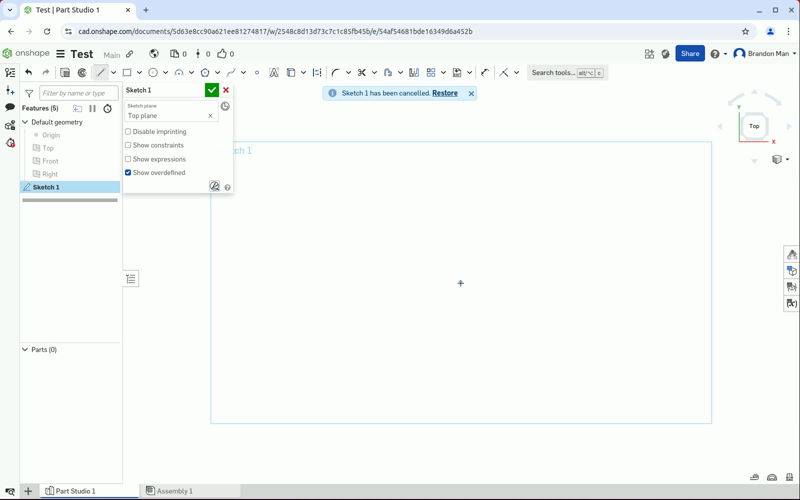
key_down(shift)
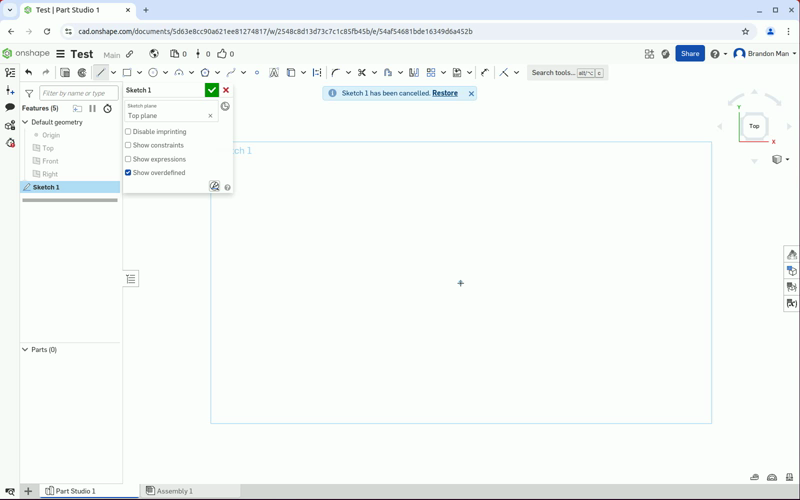
mouse_move(573, 282)
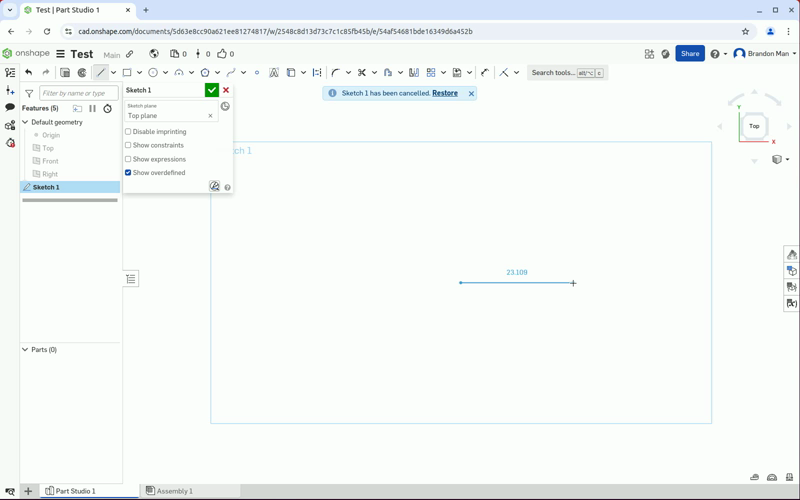
click(573, 282)
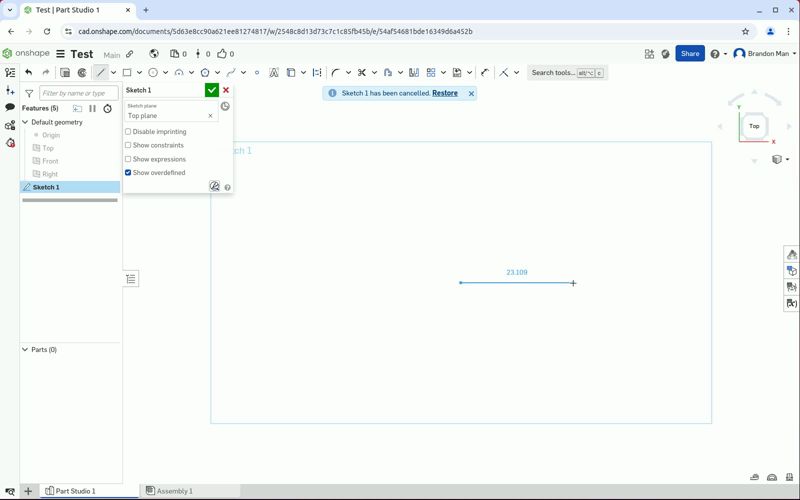
key_up(shift)
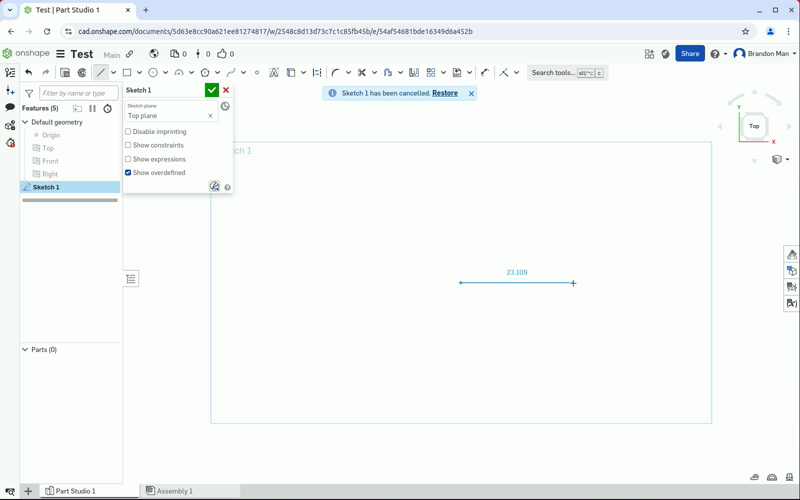
key_down(shift)
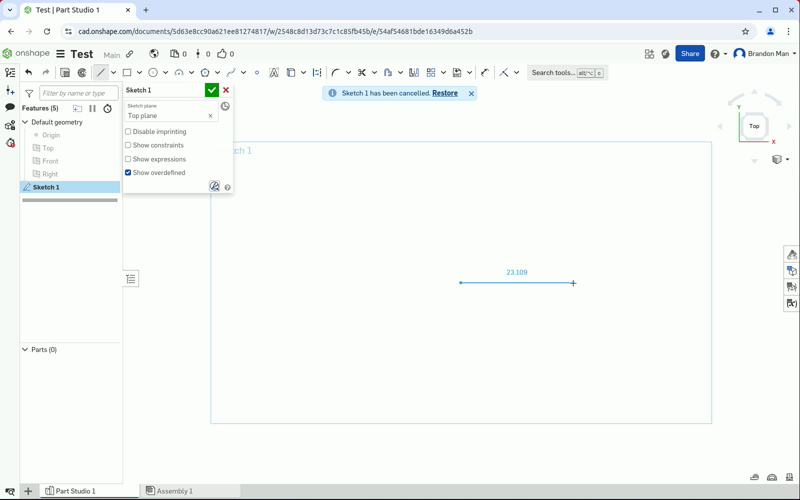
mouse_move(589, 282)
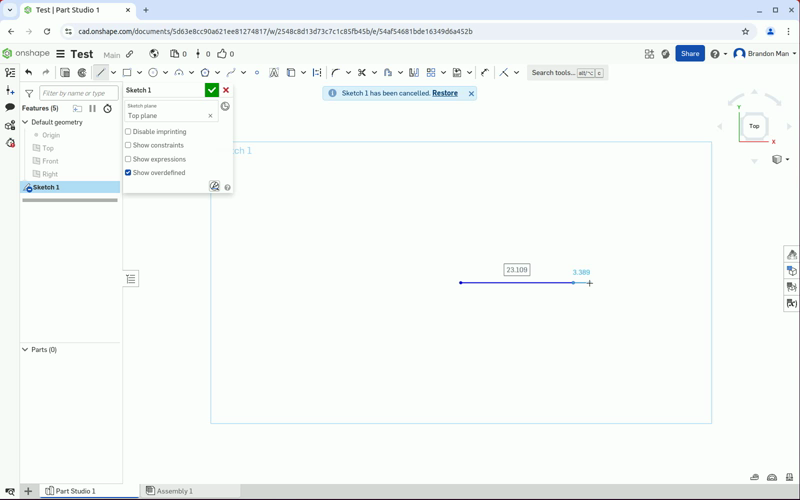
mouse_move(573, 226)
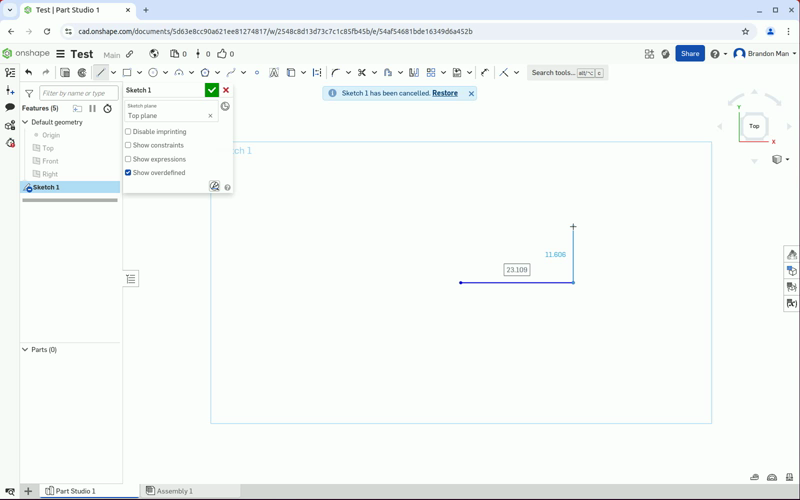
click(573, 226)
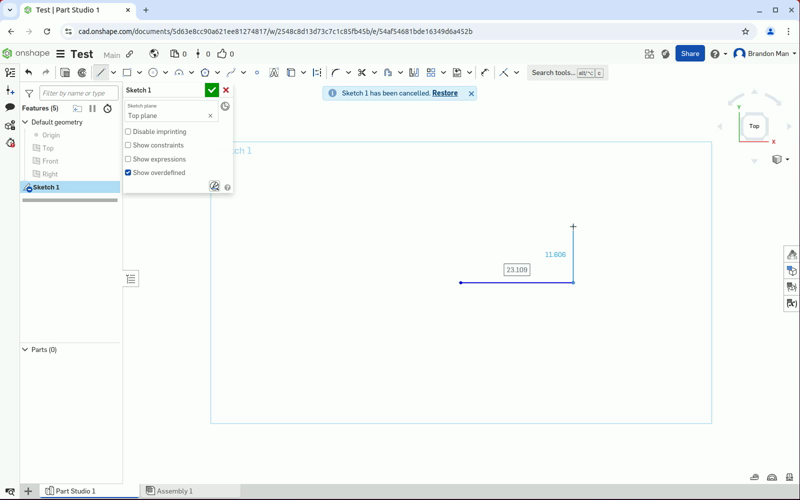
key_up(shift)
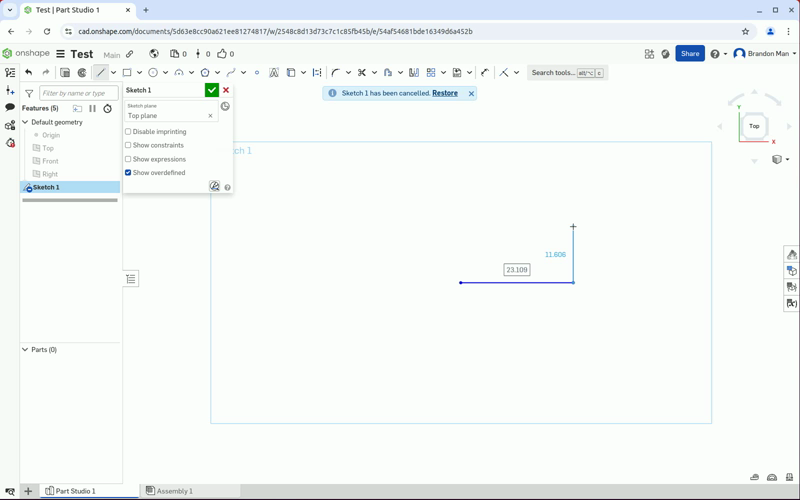
key_down(shift)
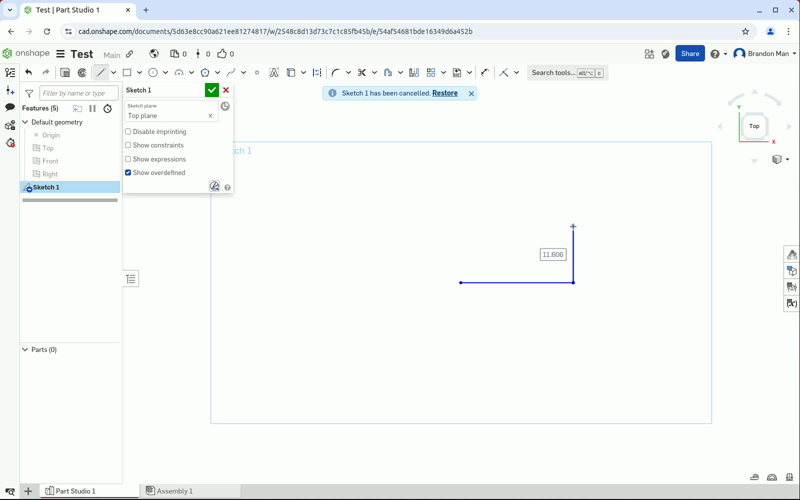
mouse_move(460, 226)
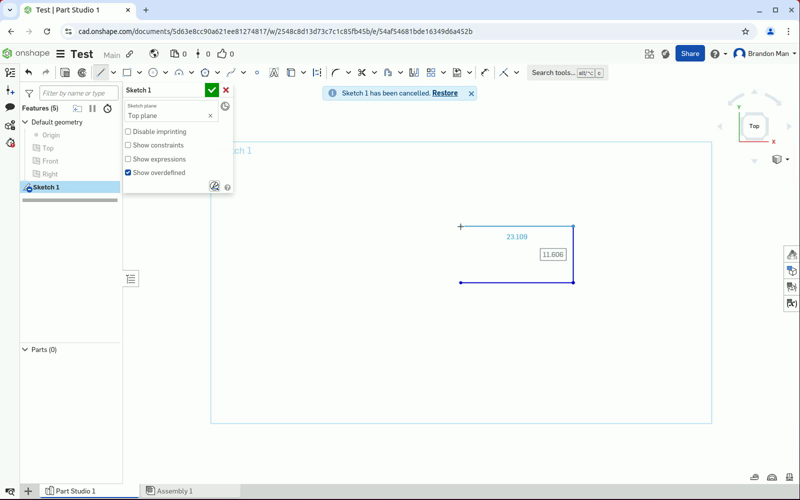
click(460, 226)
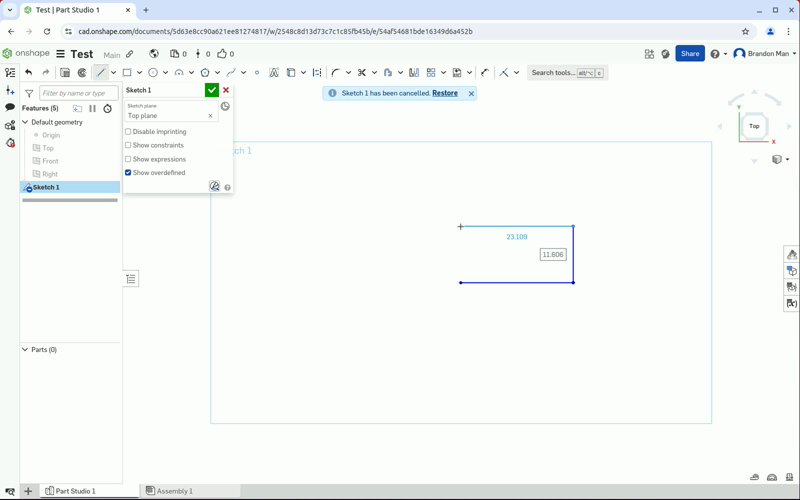
key_up(shift)
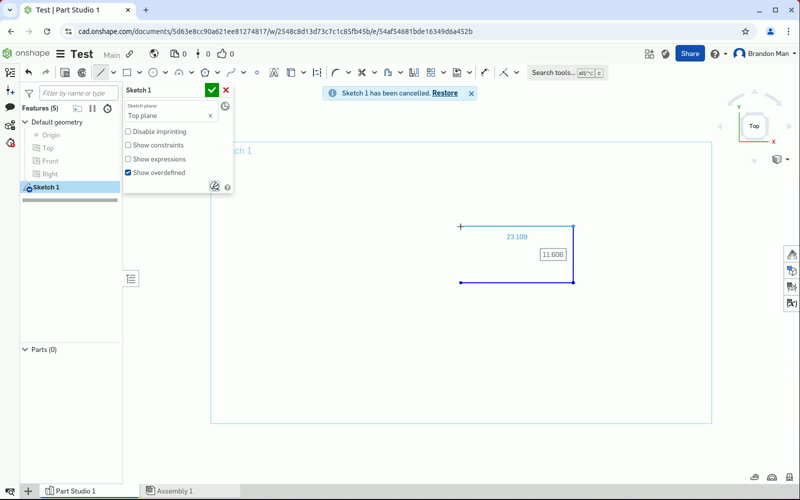
mouse_move(490, 226)
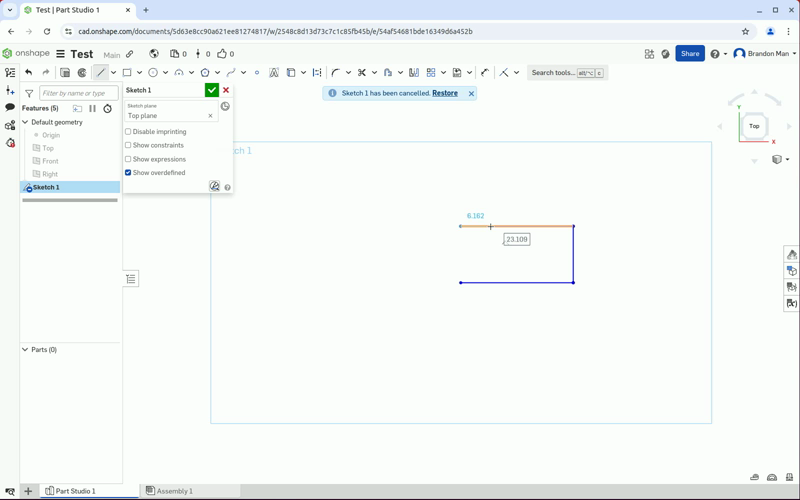
key_down(shift)
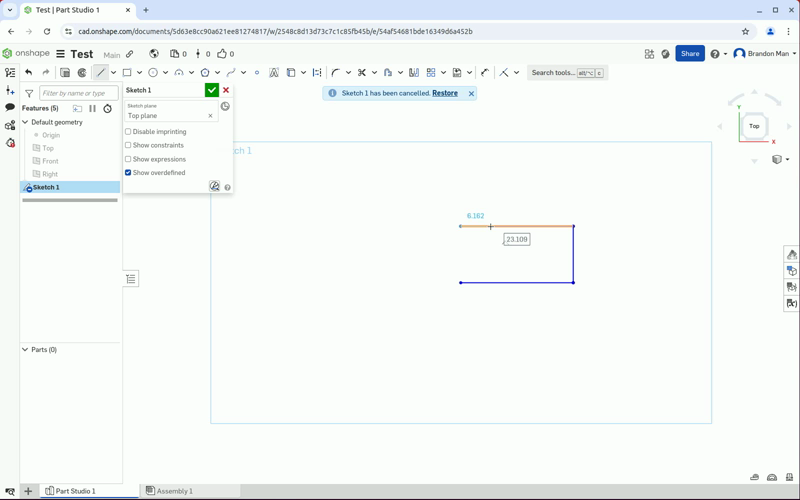
mouse_move(460, 282)
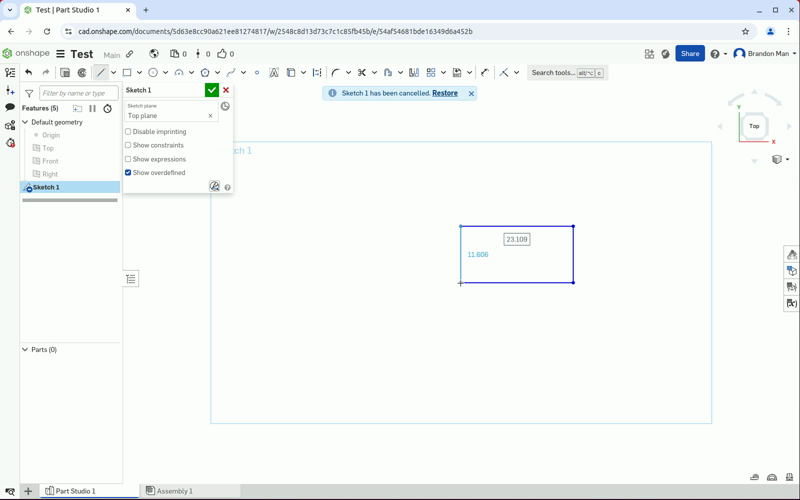
key_up(shift)
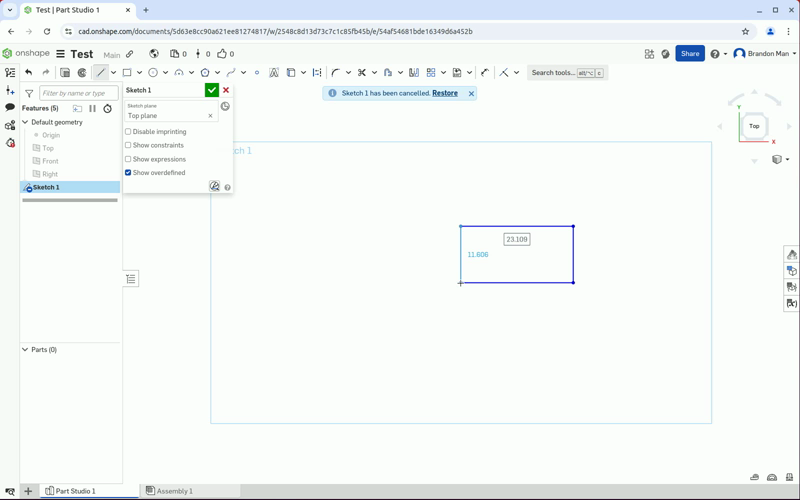
click(460, 282)
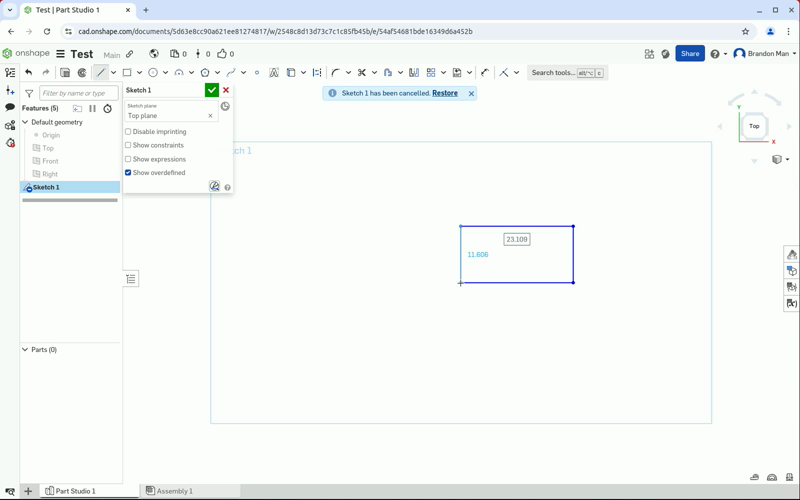
key(esc)
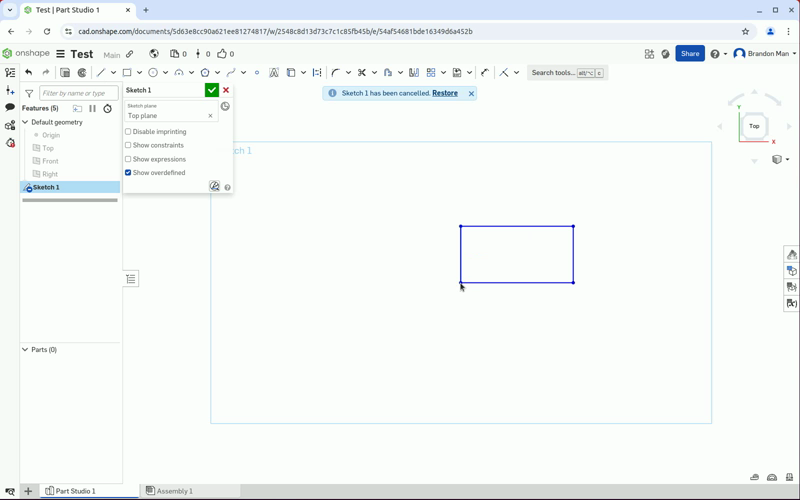
mouse_move(504, 277)
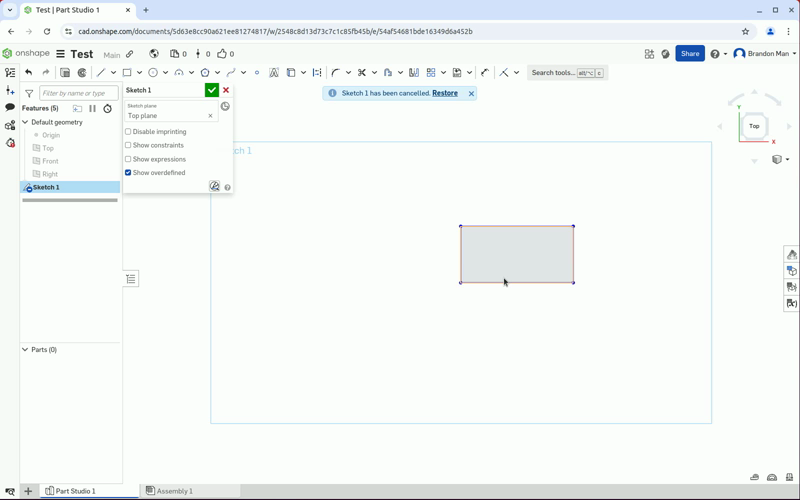
click(504, 277)
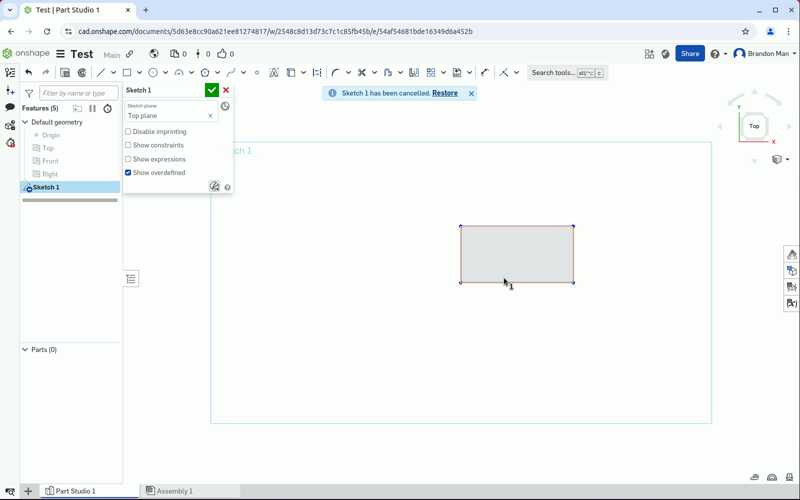
mouse_move(73, 352)
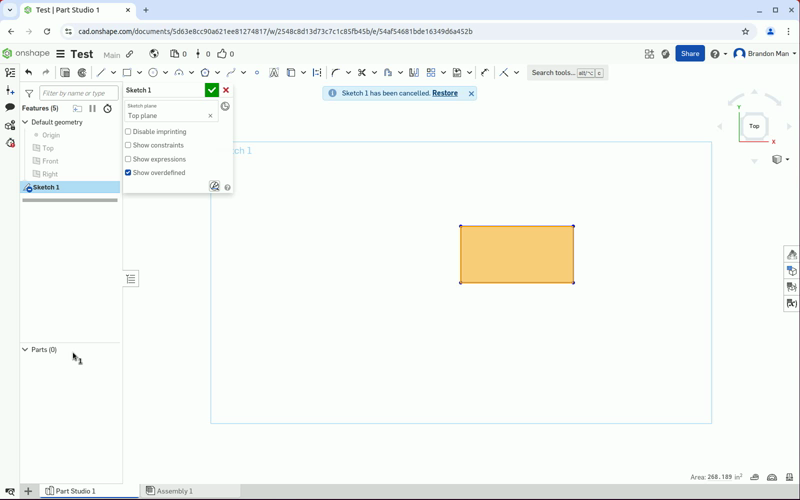
key(shift+y)
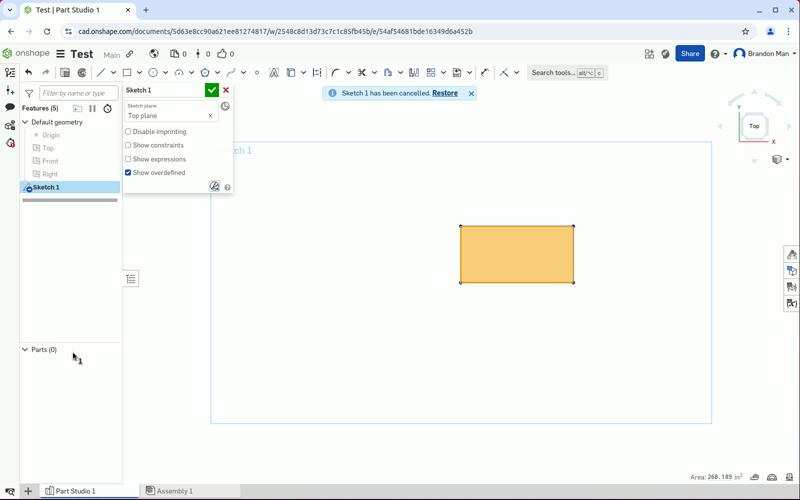
key(shift+e)
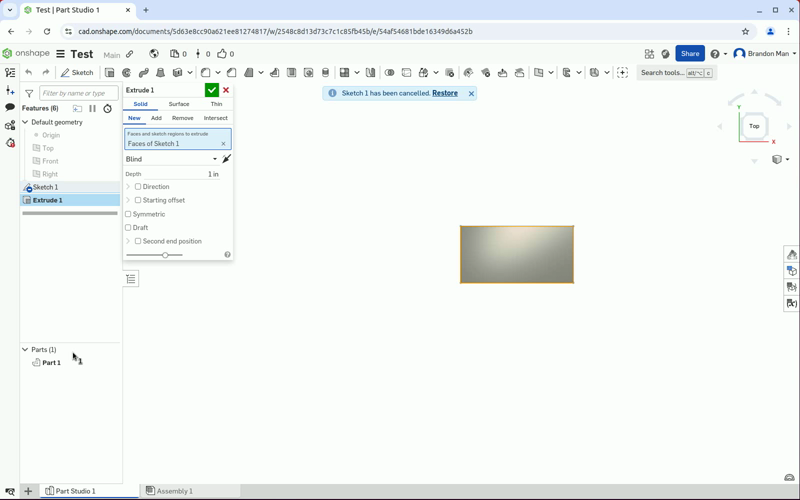
mouse_move(143, 106)
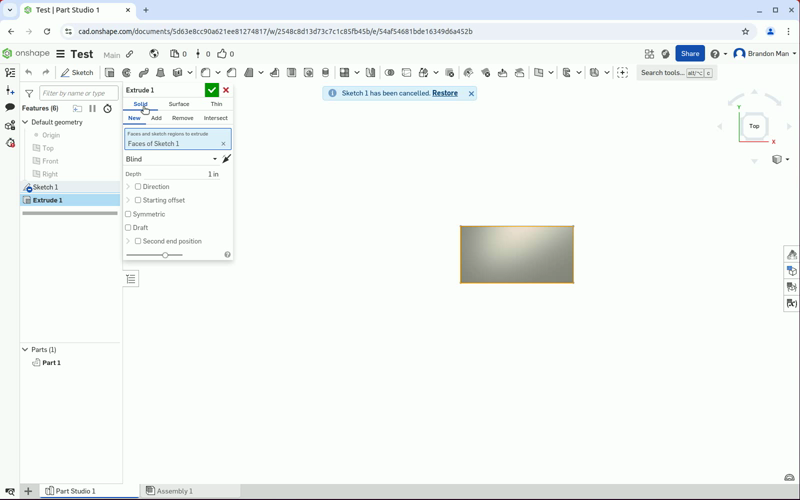
click(143, 106)
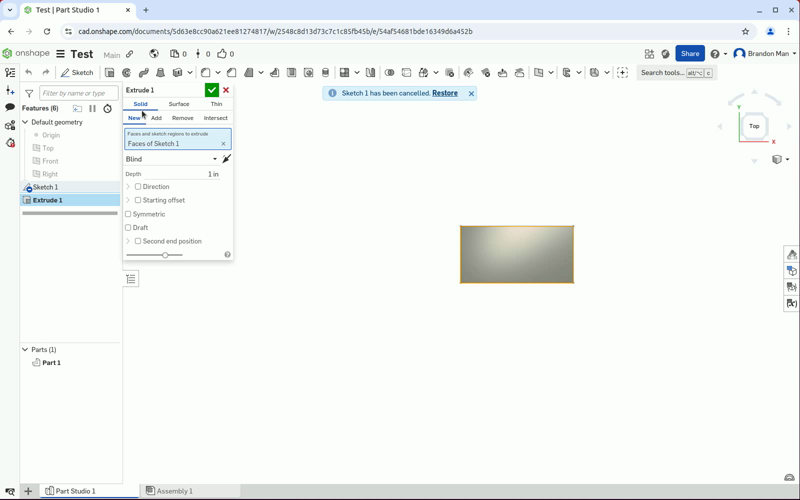
mouse_move(137, 120)
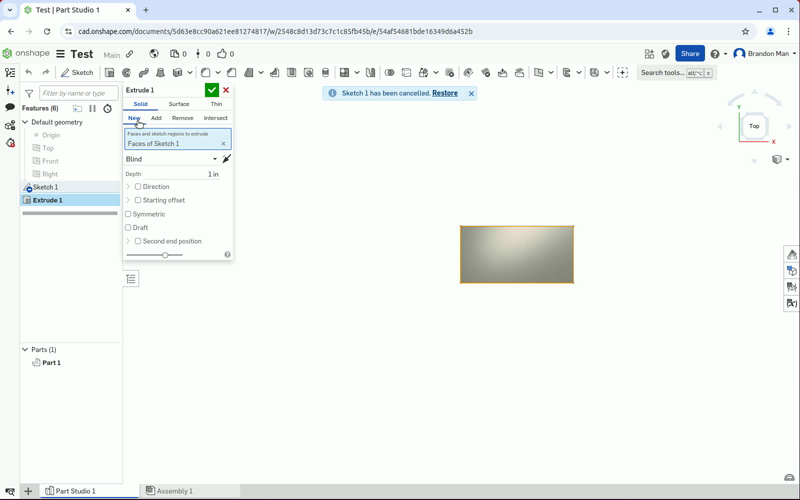
click(137, 120)
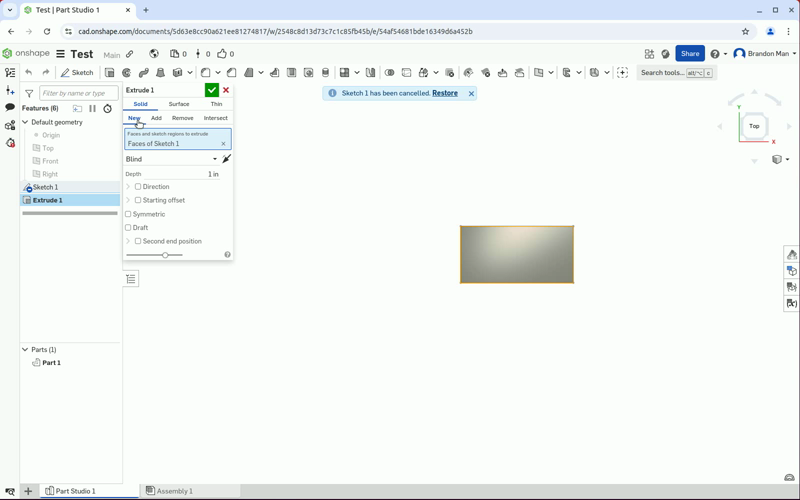
key(tab, 4)
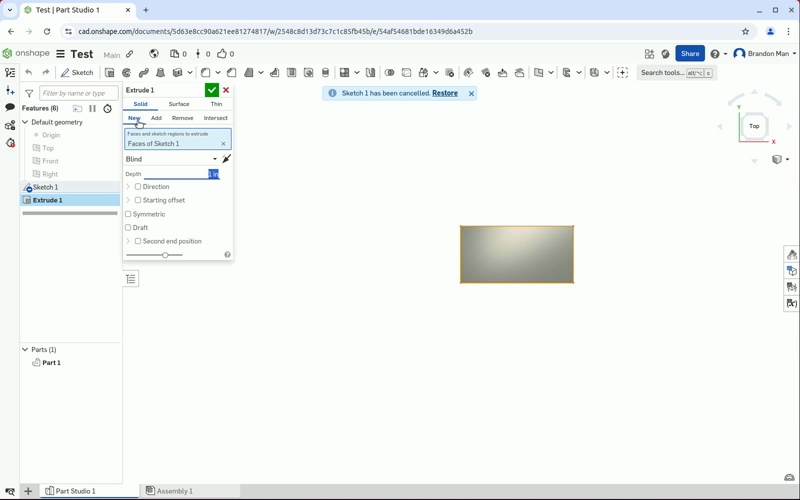
text(15.887)
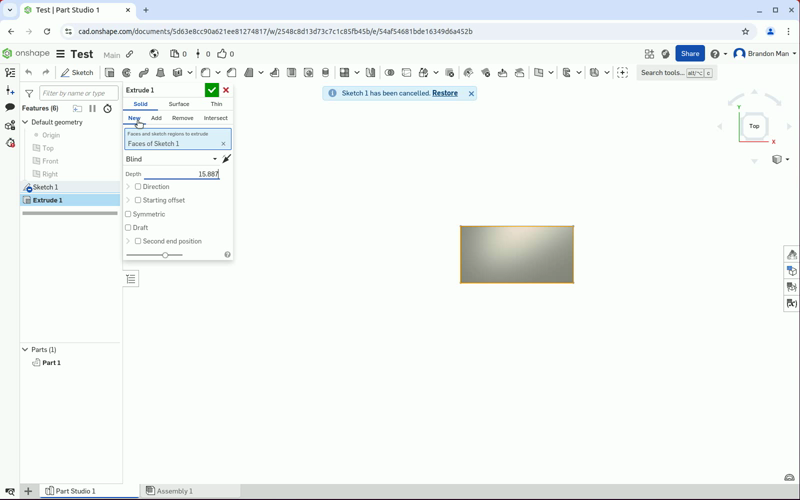
key(enter)
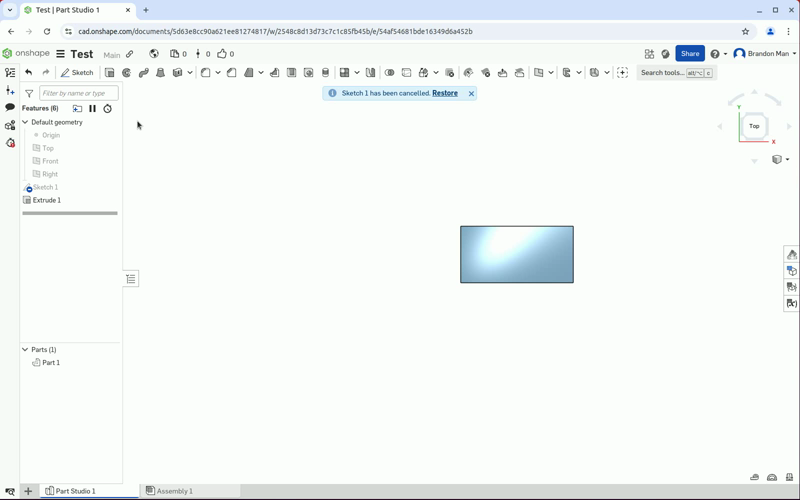
key(shift+h)
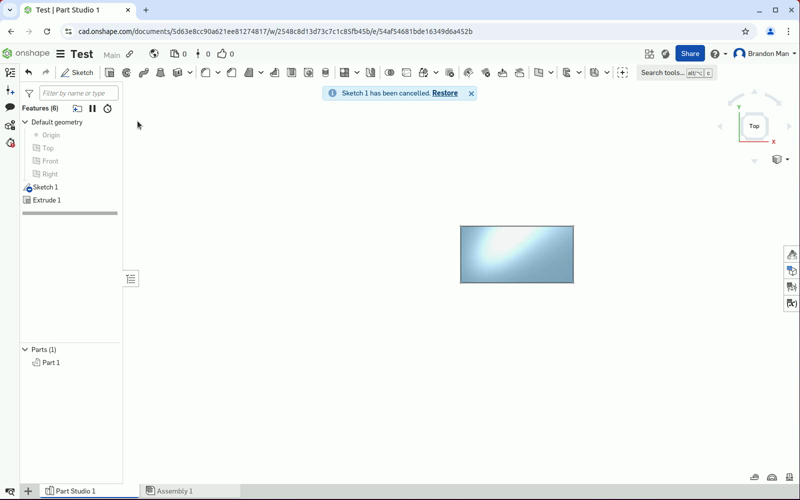
key(shift+h)
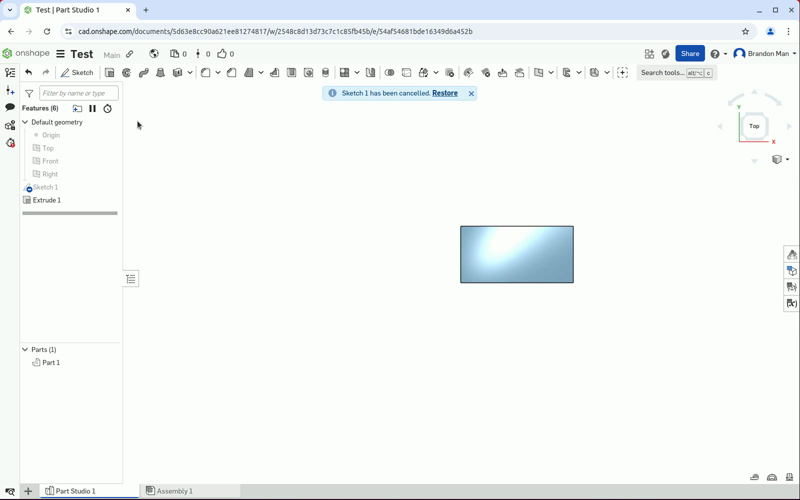
mouse_move(73, 189)
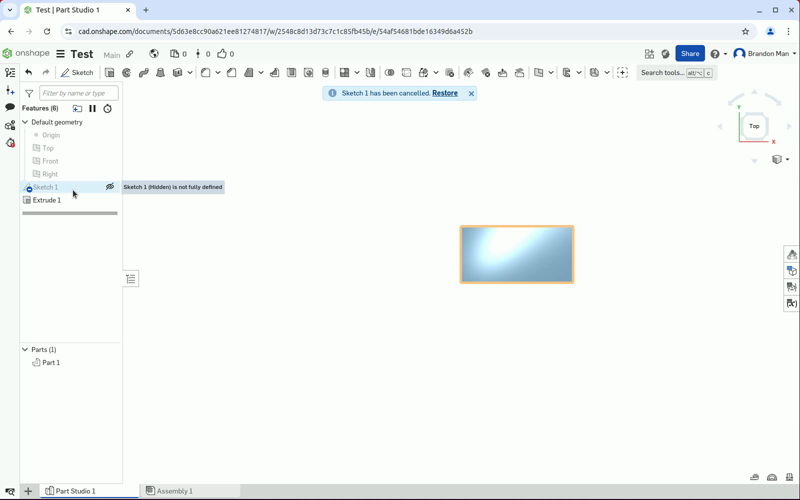
click(73, 189)
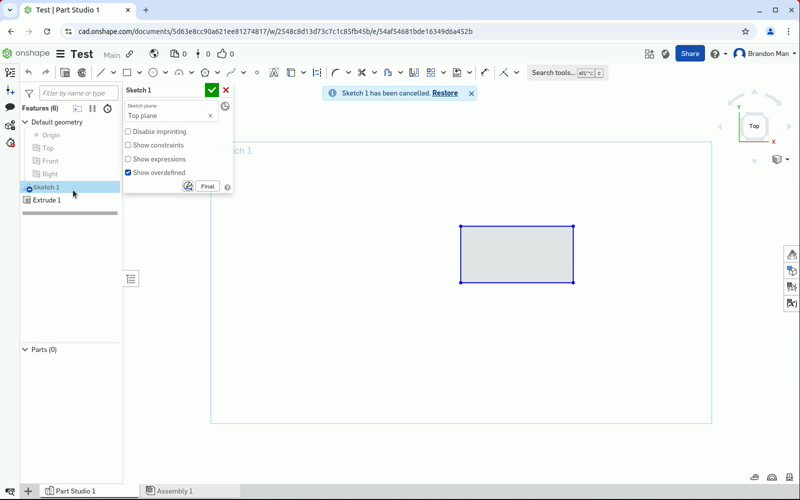
mouse_move(229, 92)
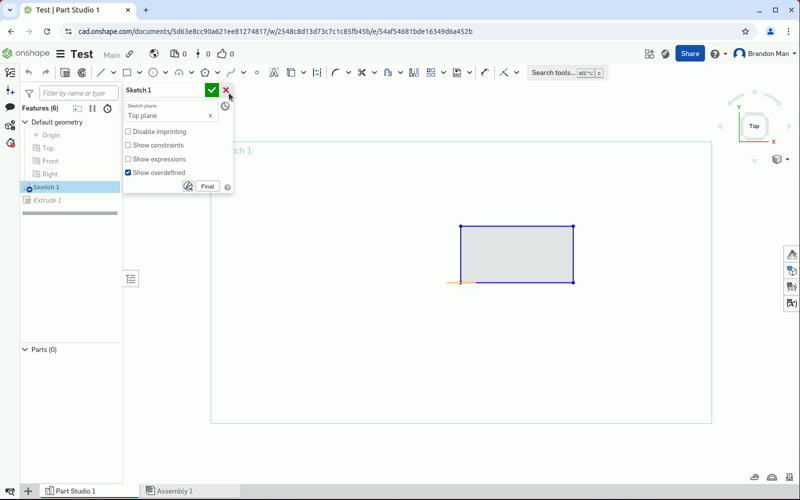
click(229, 92)
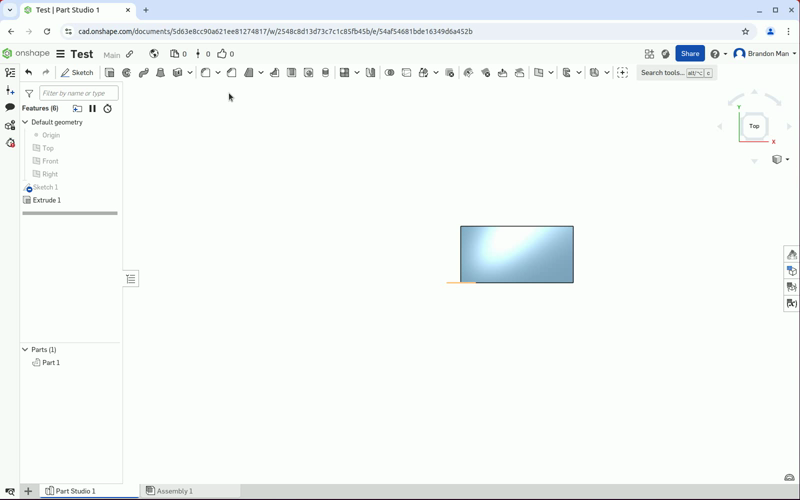
mouse_move(541, 75)
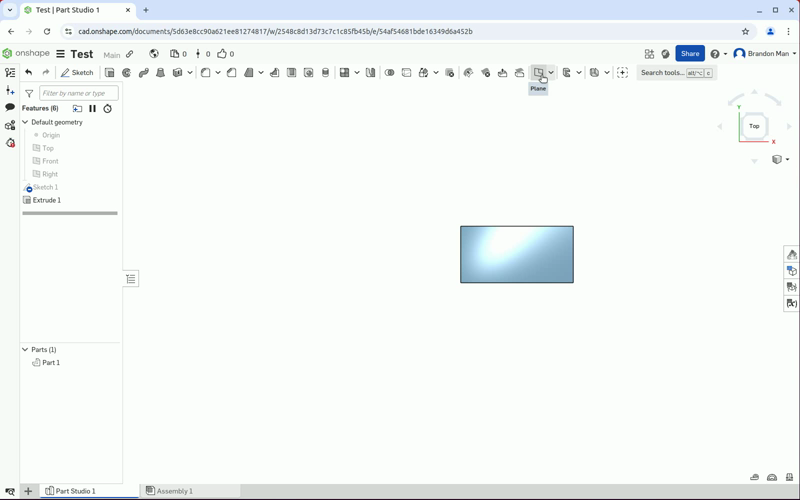
click(541, 75)
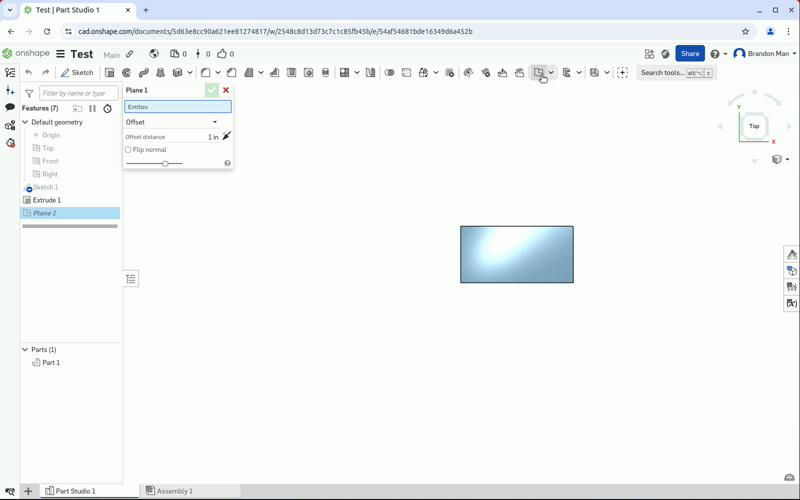
mouse_move(73, 150)
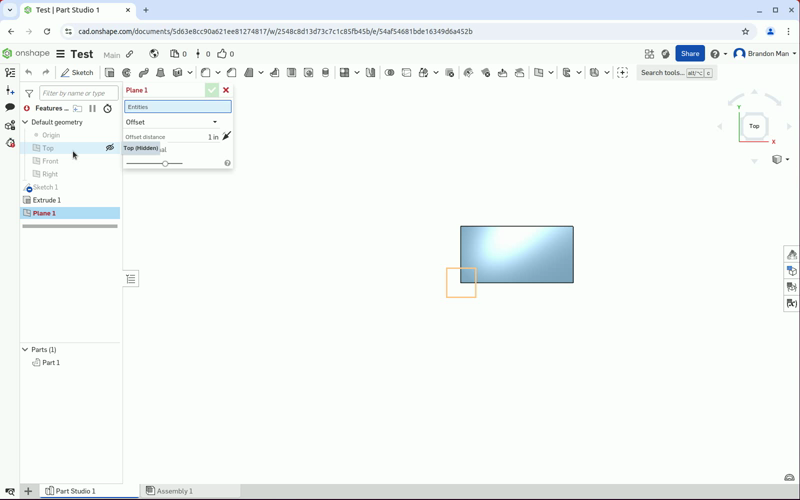
click(73, 150)
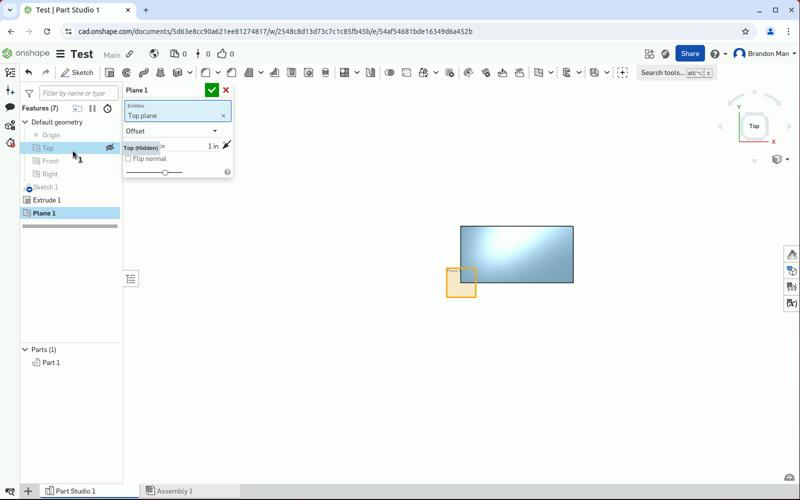
key(tab, 2)
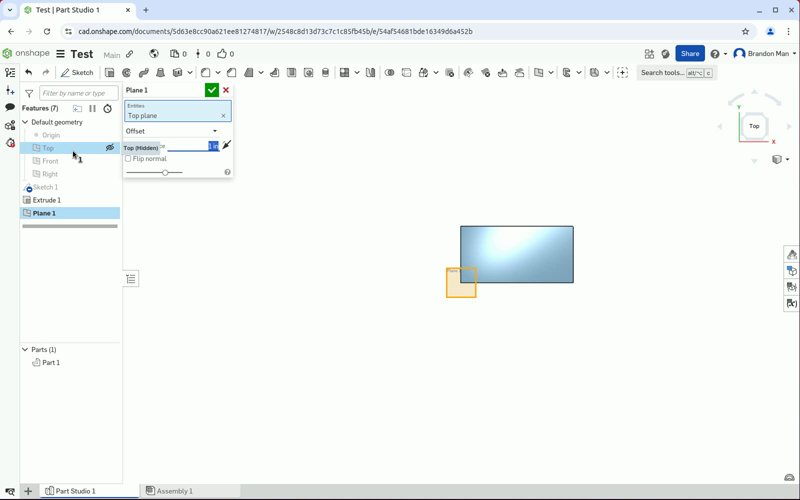
text(15.898)
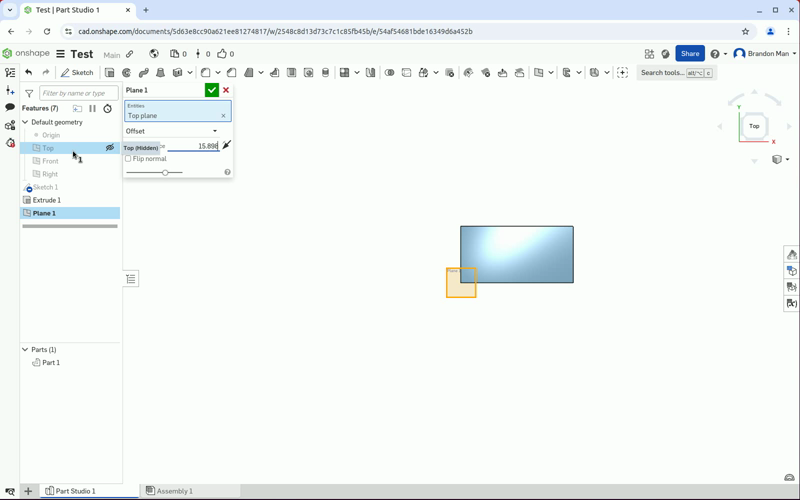
key(enter, 2)
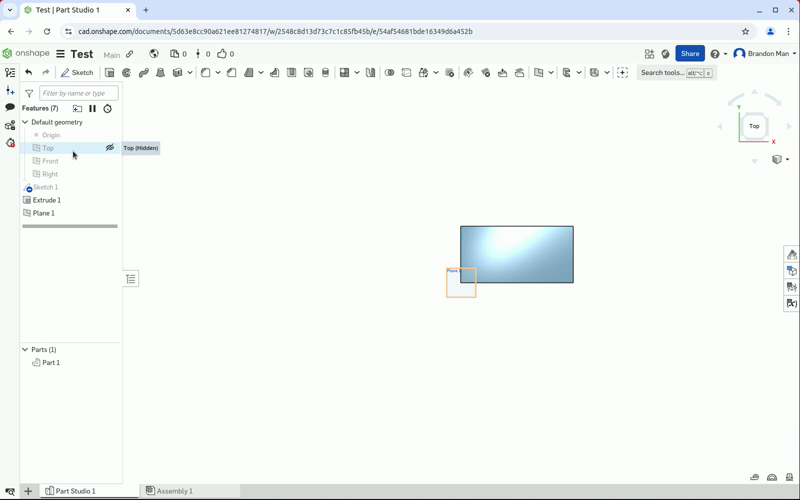
key(shift+s)
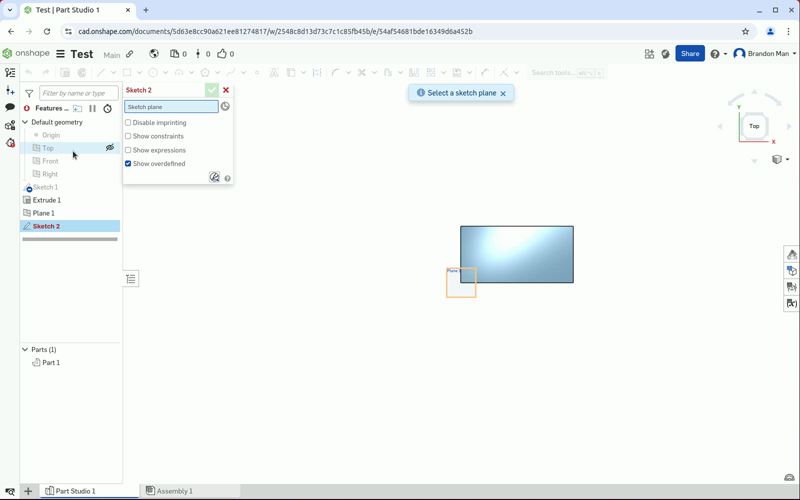
mouse_move(73, 215)
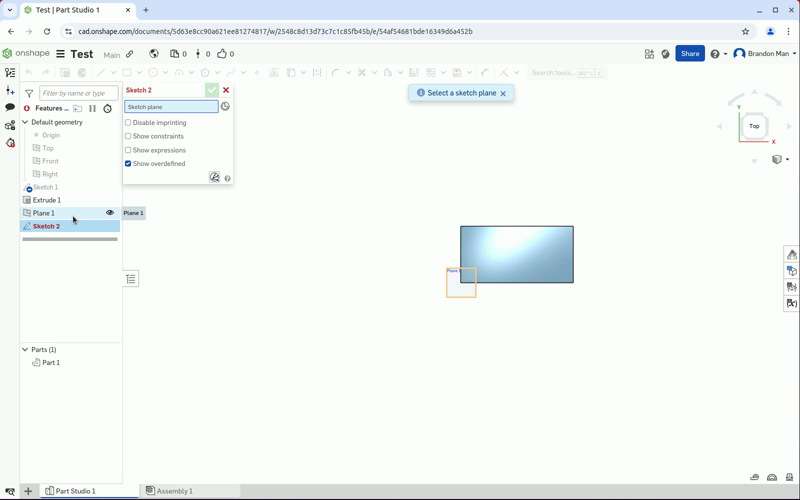
click(73, 215)
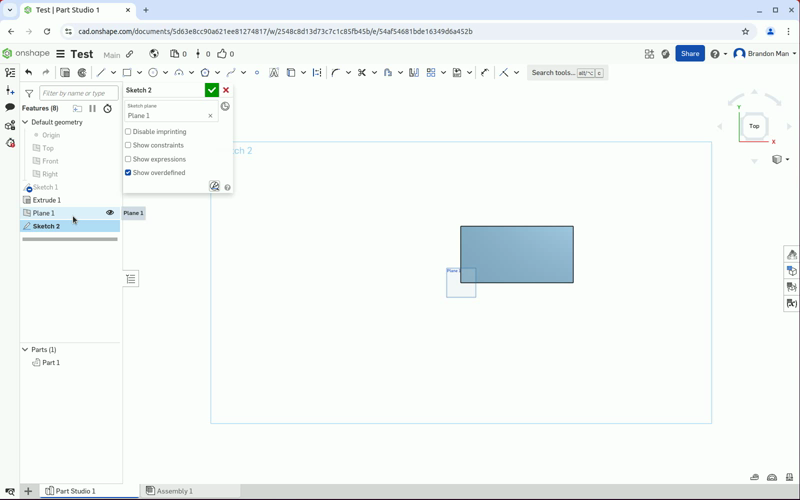
mouse_move(73, 352)
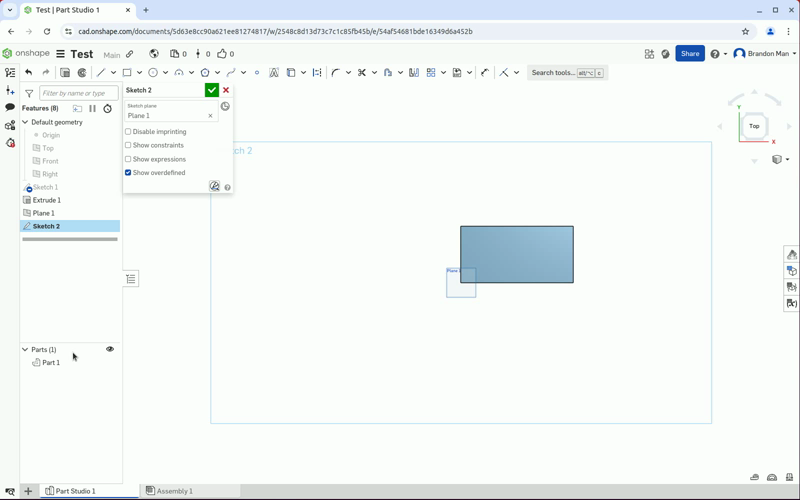
key(y)
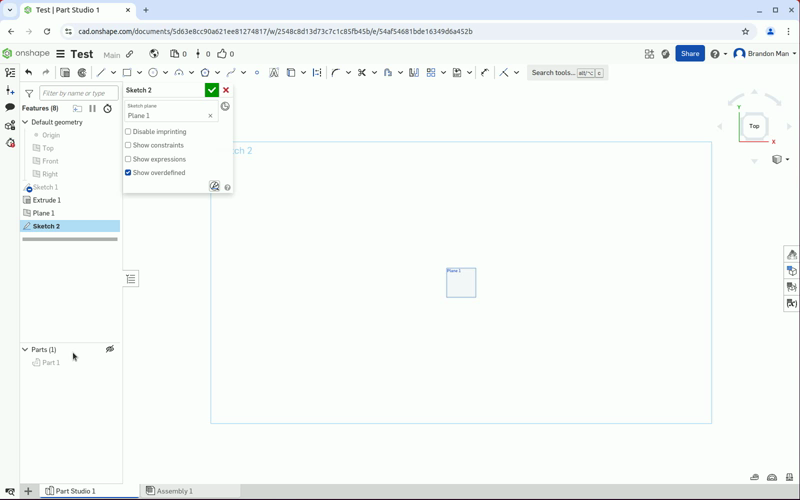
key(c)
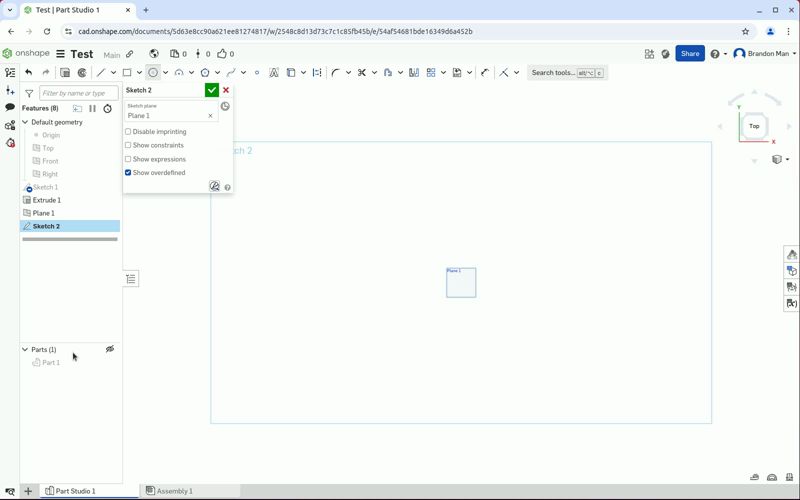
key_down(shift)
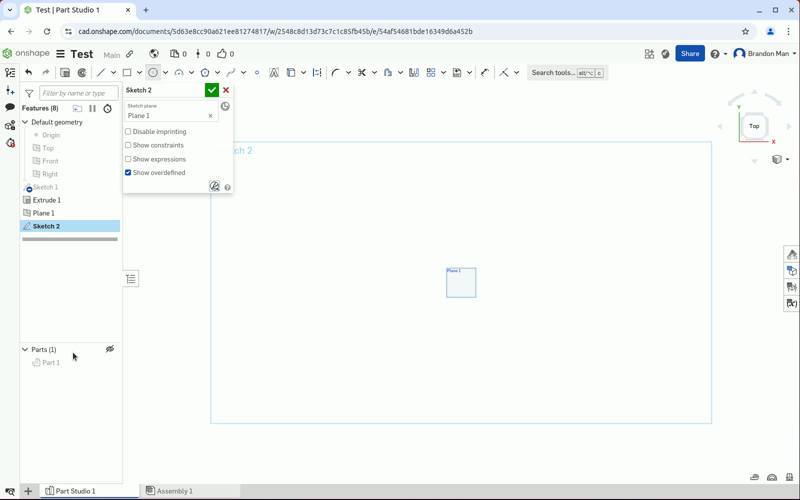
mouse_move(478, 238)
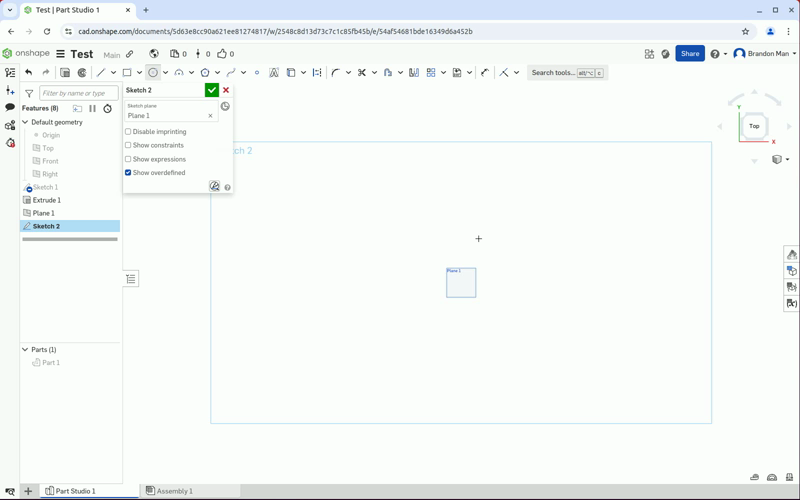
click(478, 238)
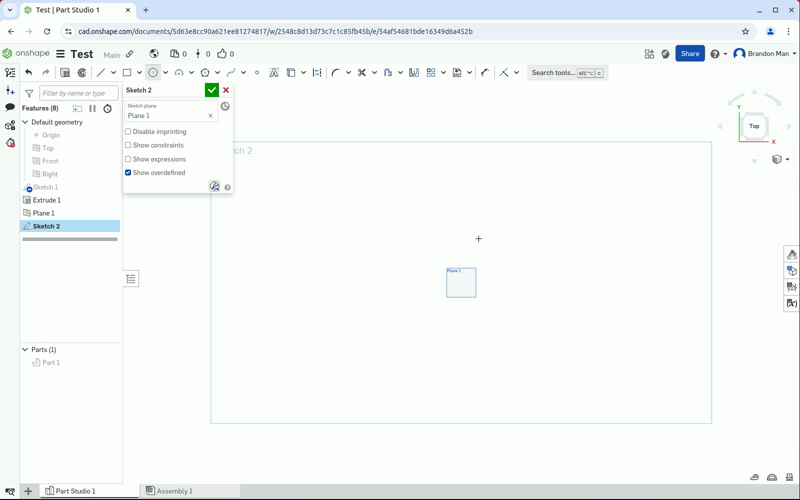
key_up(shift)
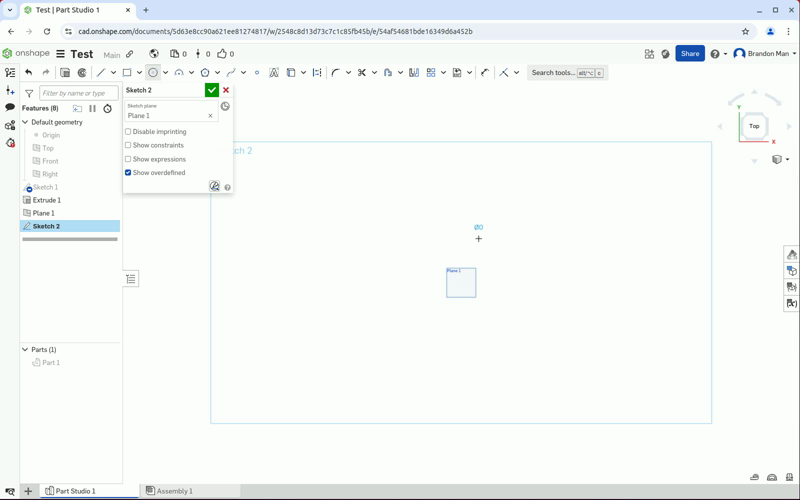
mouse_move(480, 238)
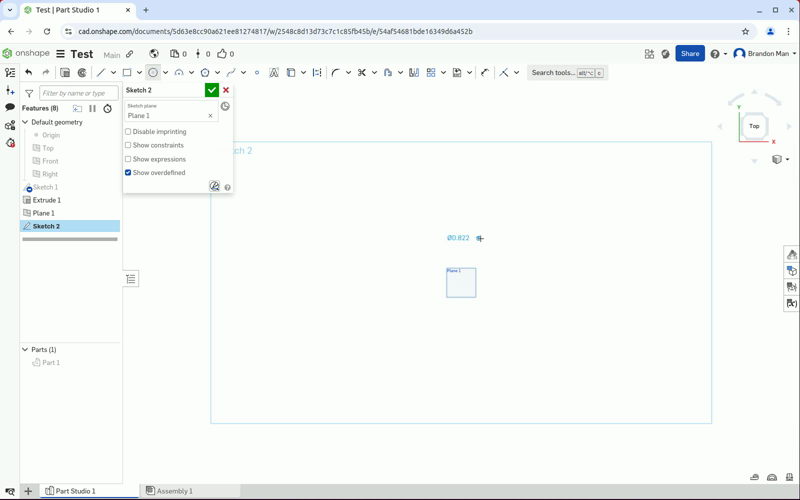
scroll(6)
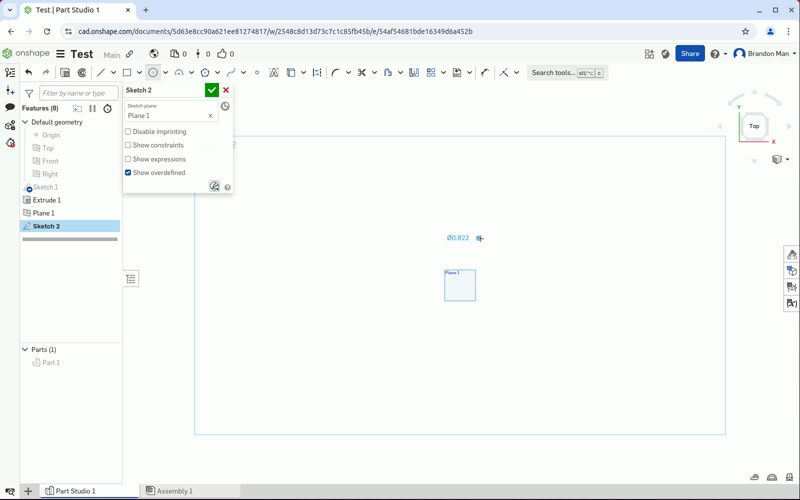
scroll(6)
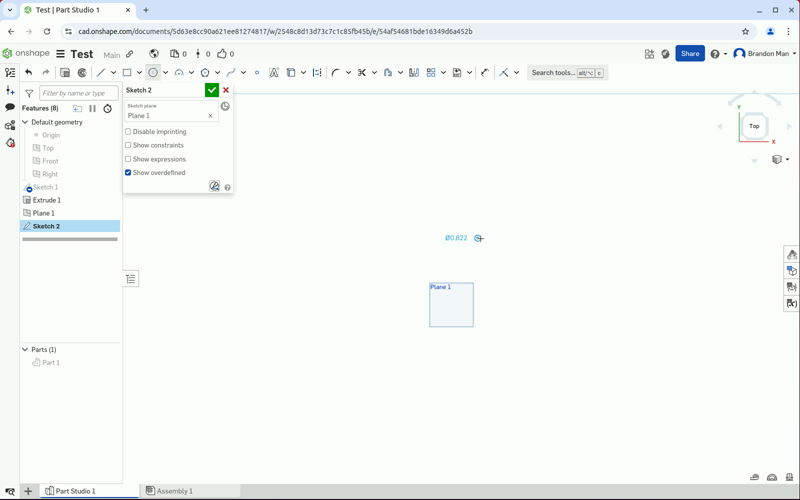
scroll(6)
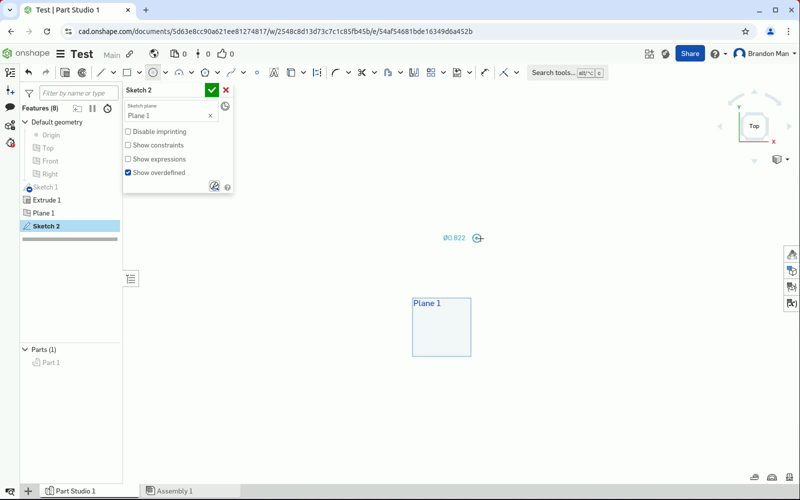
scroll(6)
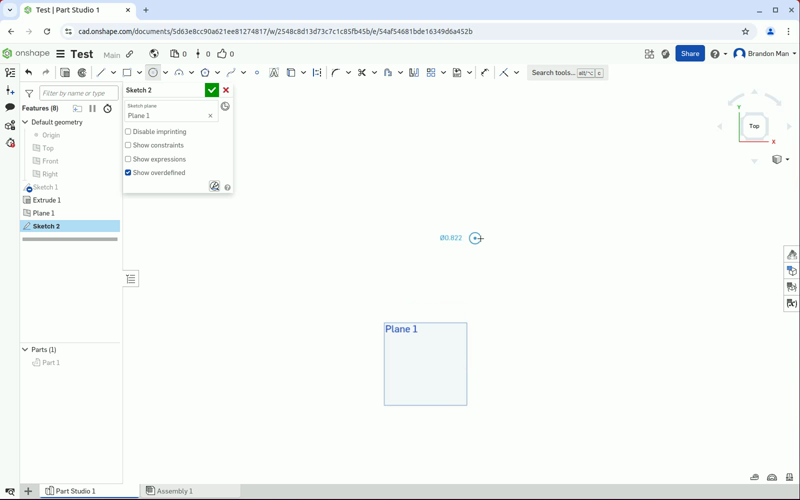
scroll(6)
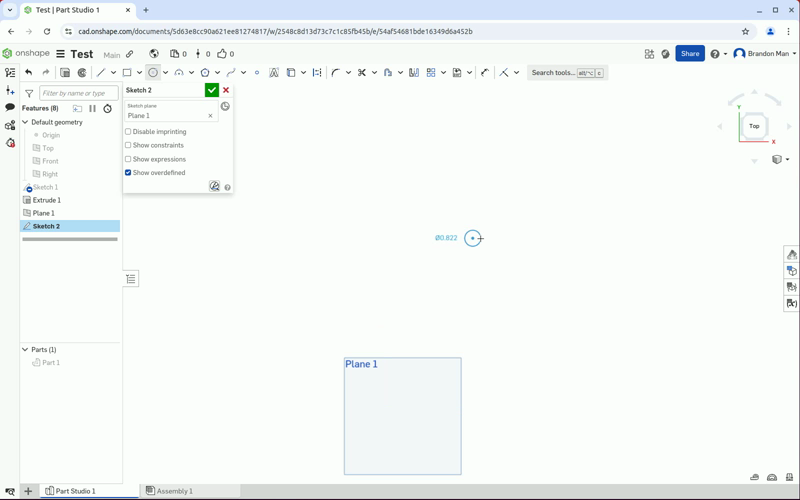
scroll(6)
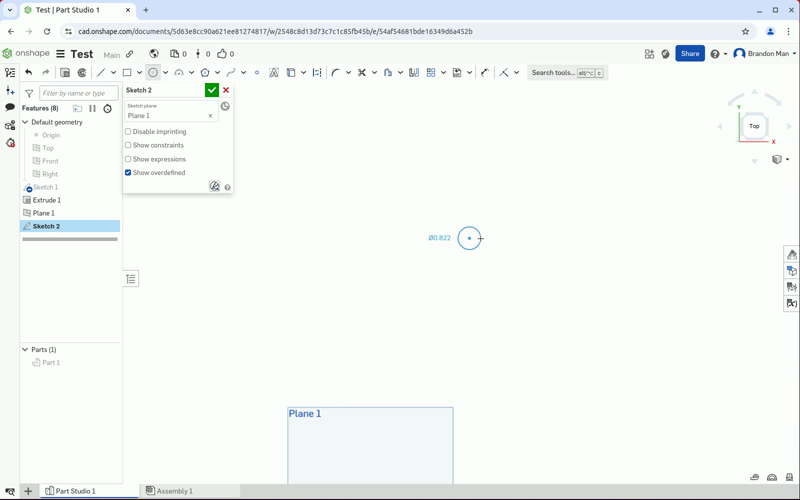
scroll(6)
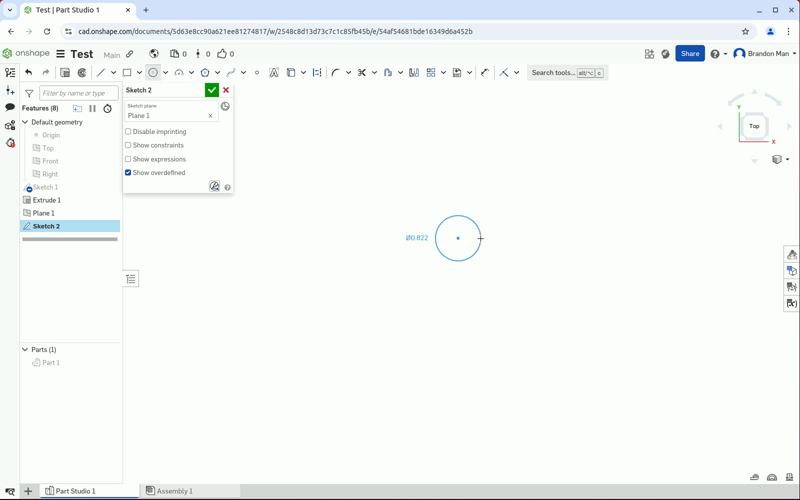
click(480, 238)
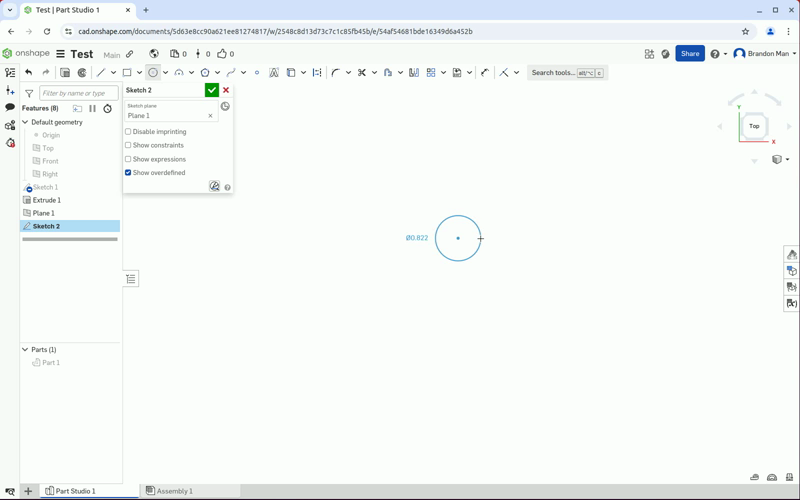
scroll(-6)
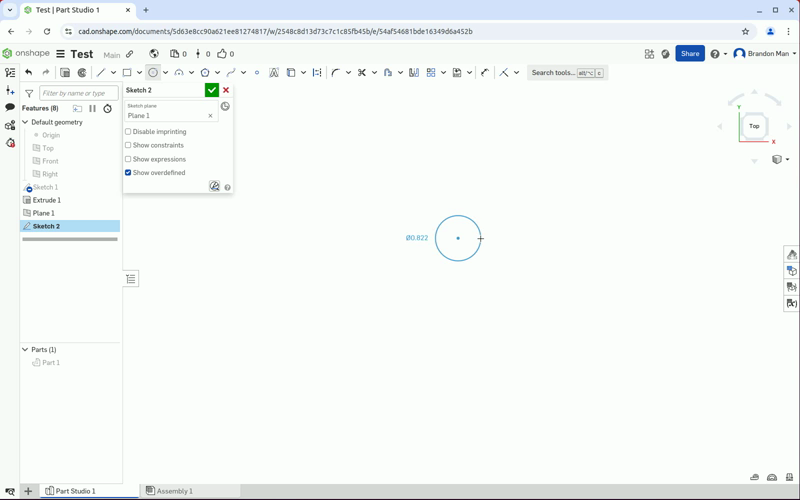
scroll(-6)
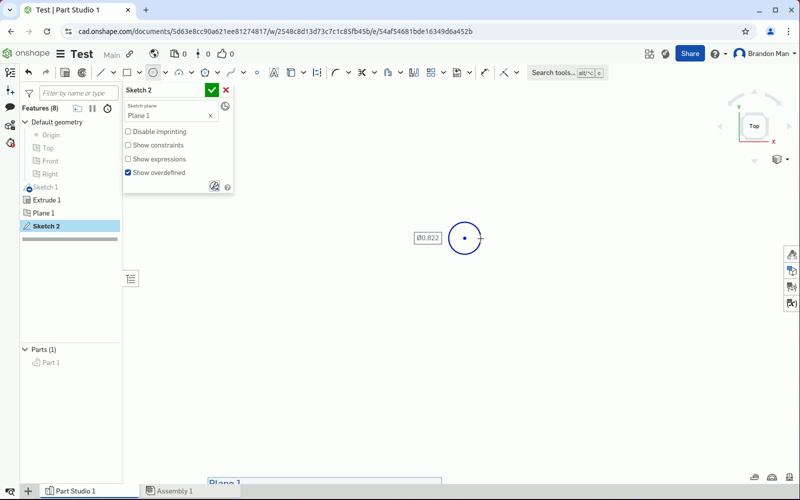
scroll(-6)
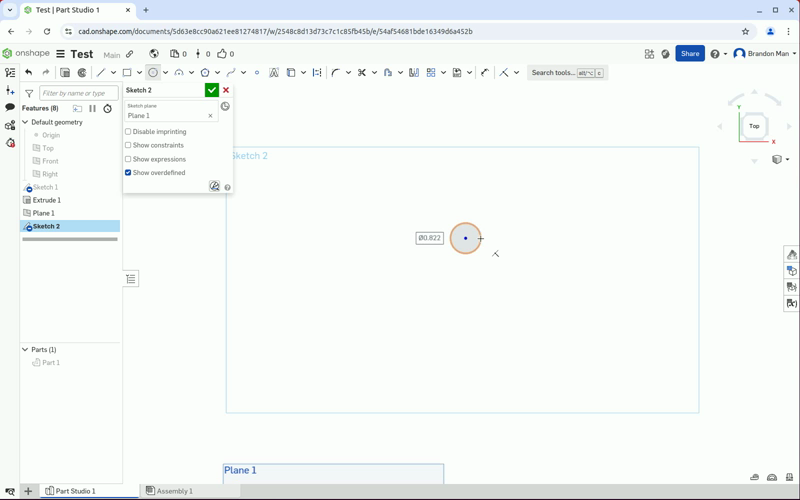
scroll(-6)
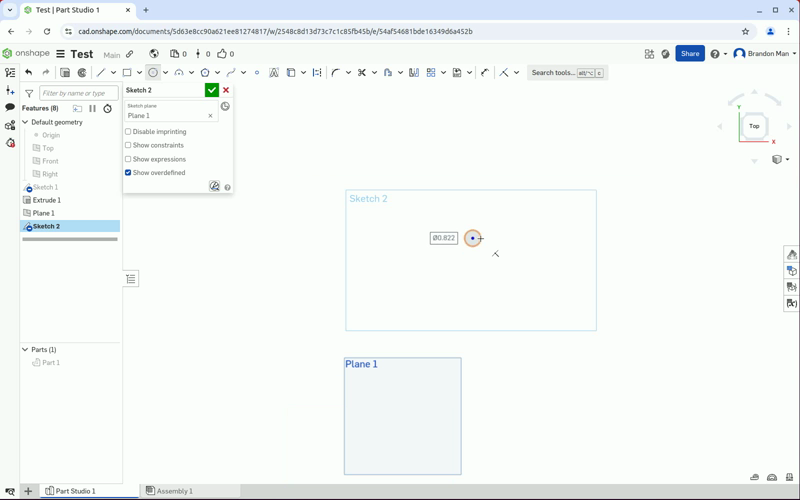
scroll(-6)
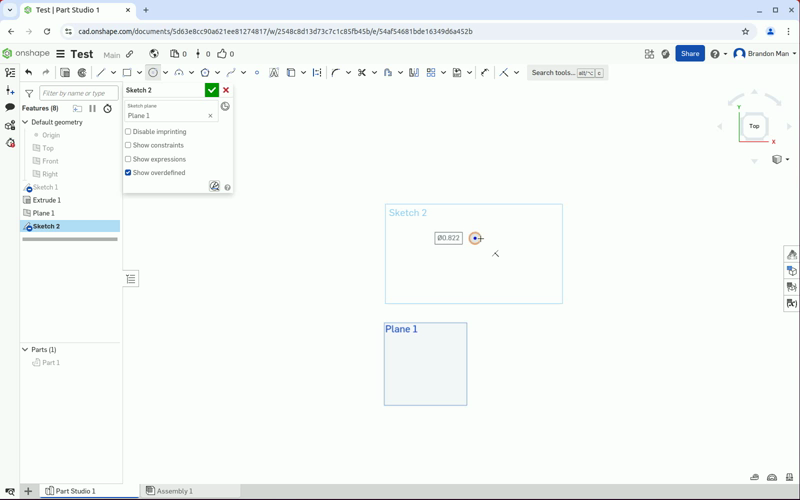
scroll(-6)
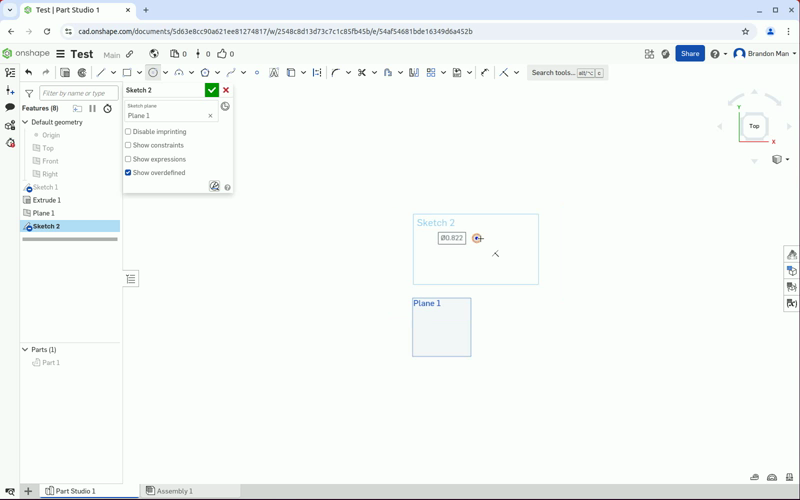
scroll(-6)
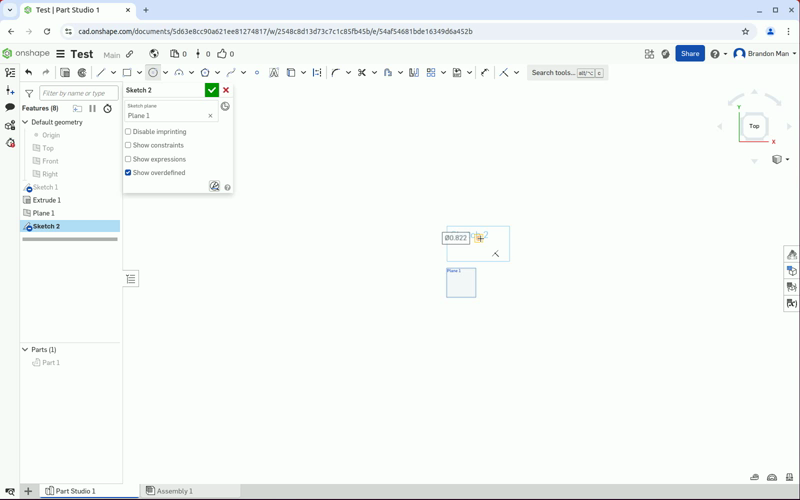
key(esc)
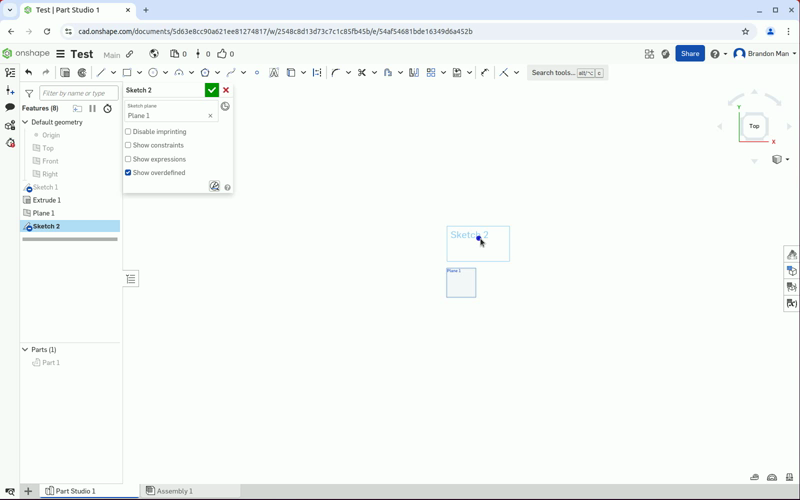
mouse_move(476, 239)
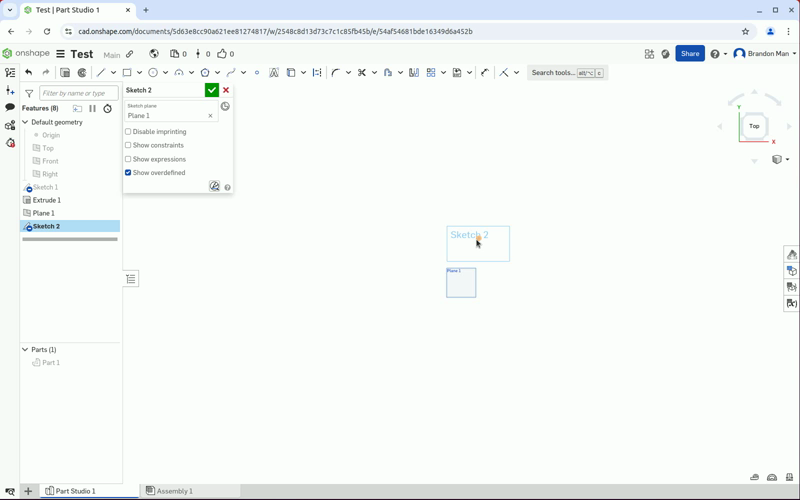
scroll(6)
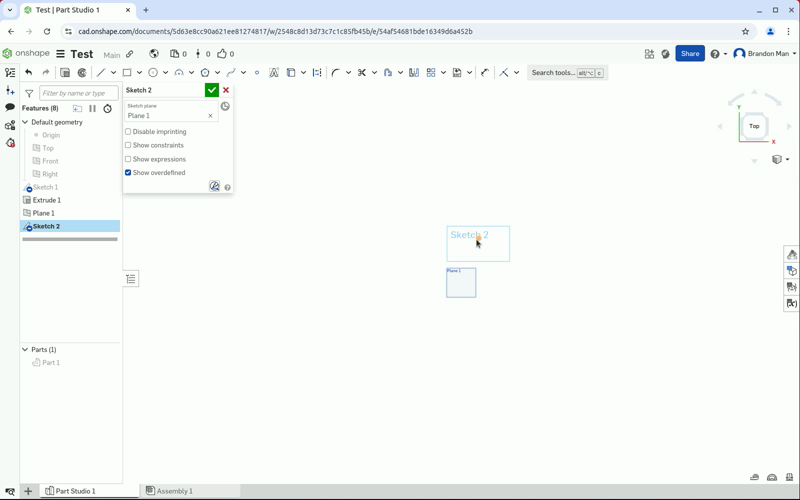
scroll(6)
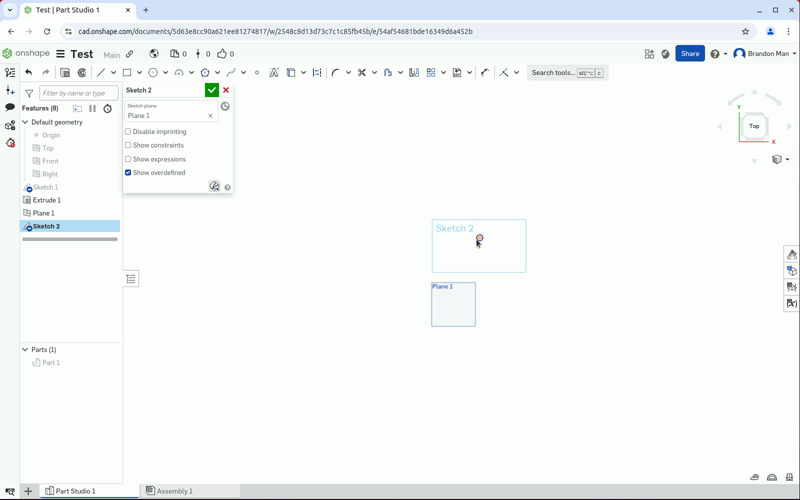
scroll(6)
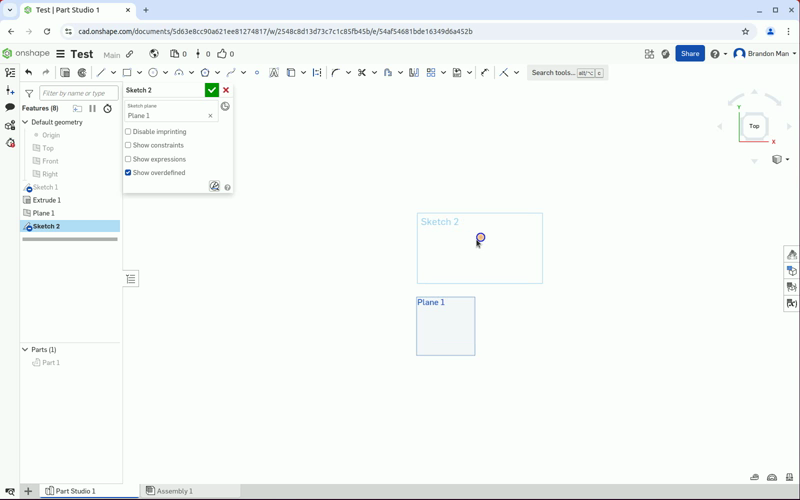
scroll(6)
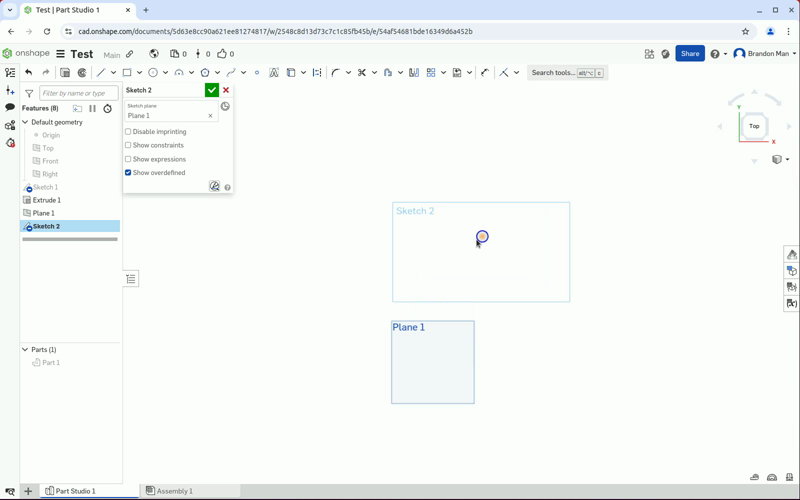
scroll(6)
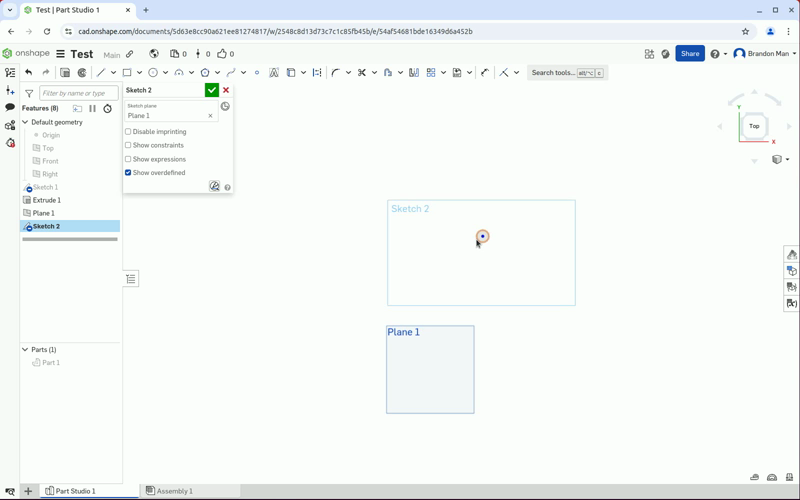
scroll(6)
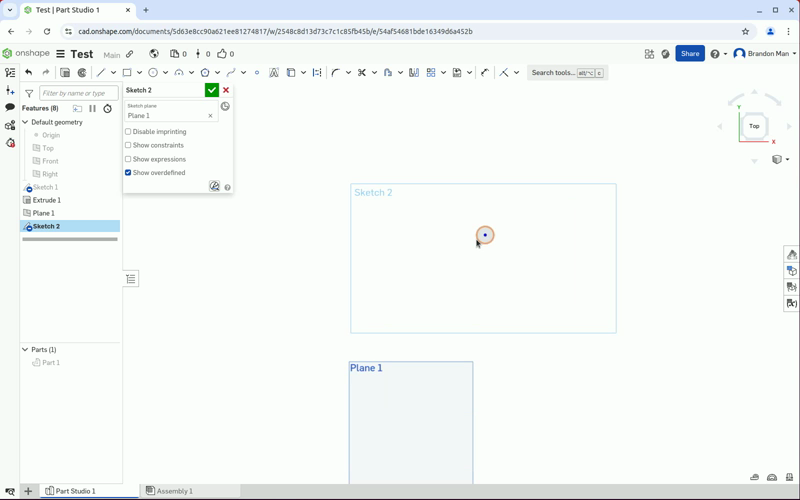
scroll(6)
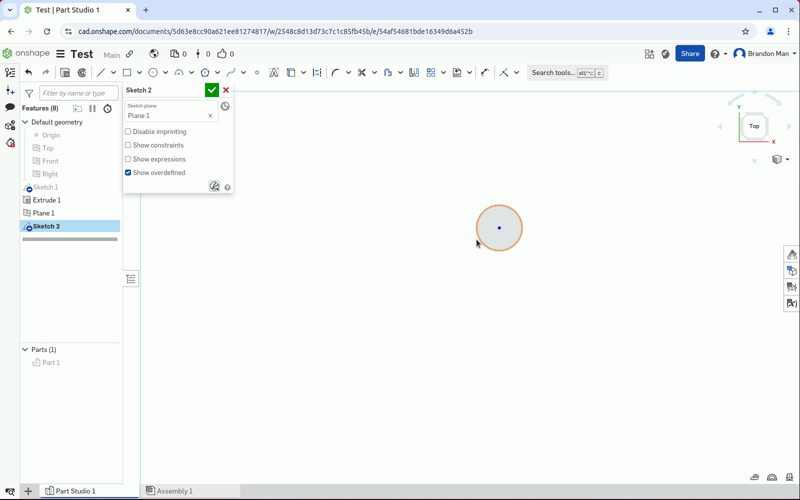
click(476, 239)
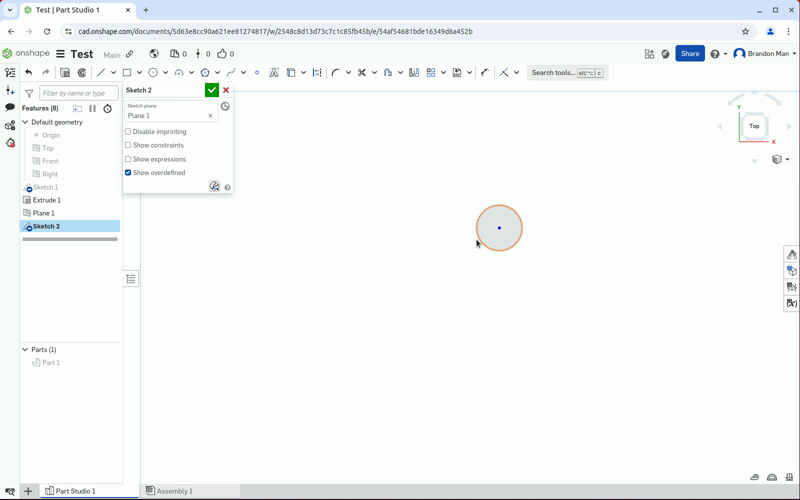
scroll(-6)
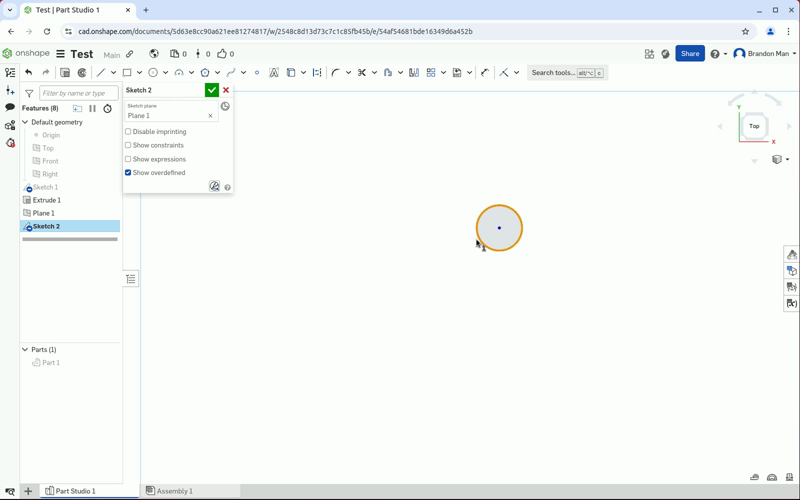
scroll(-6)
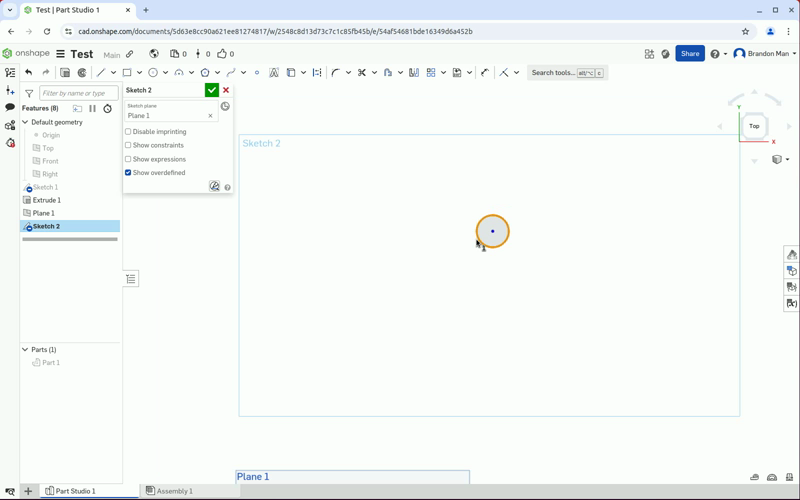
scroll(-6)
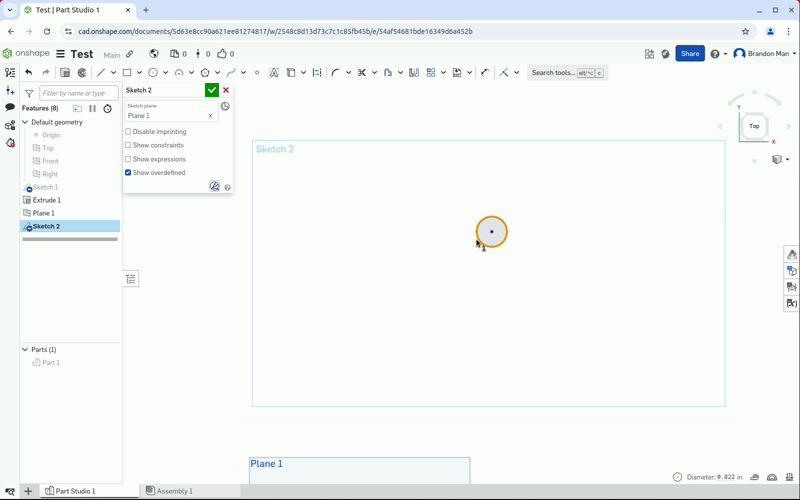
scroll(-6)
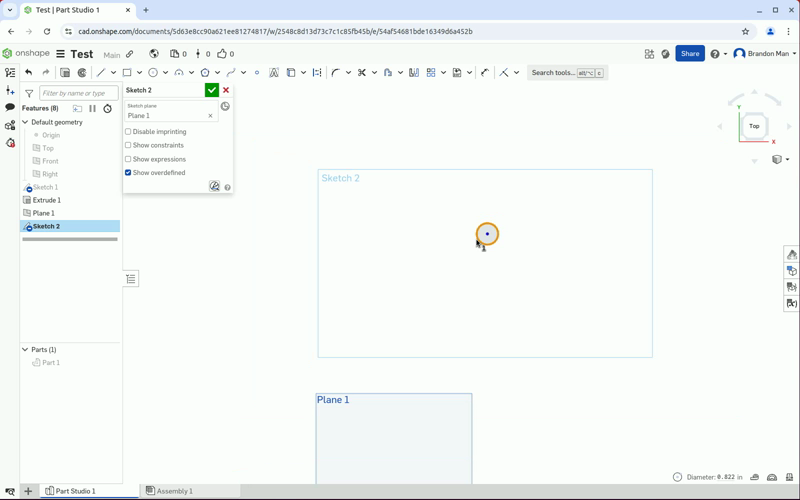
scroll(-6)
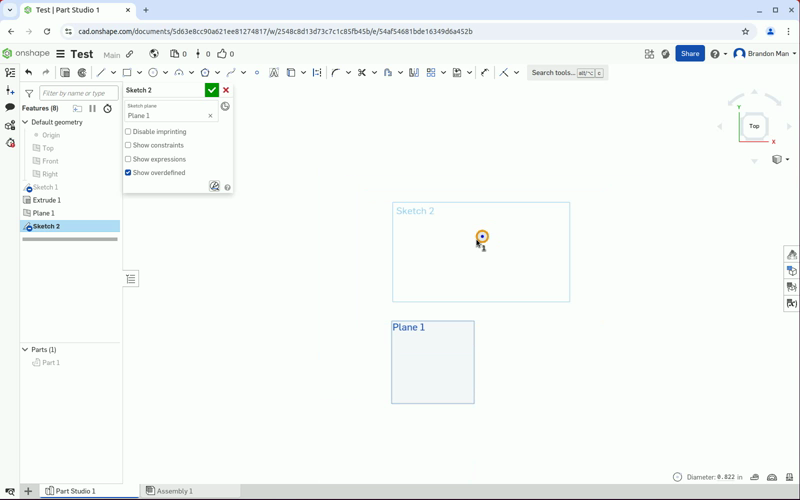
scroll(-6)
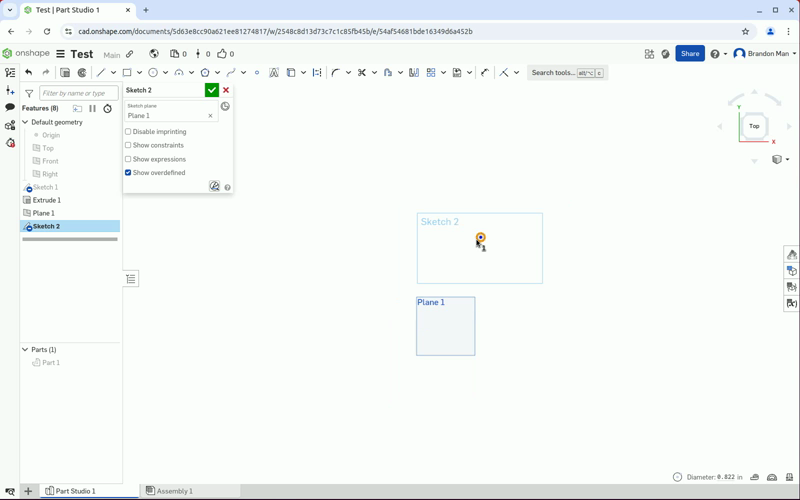
scroll(-6)
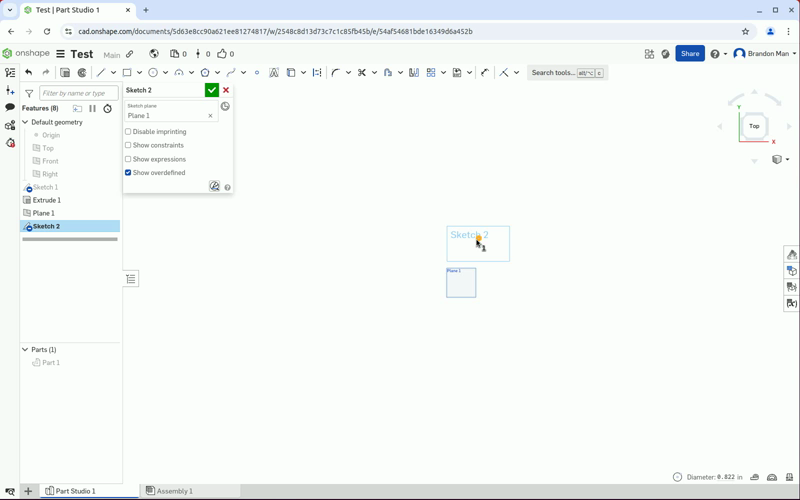
mouse_move(73, 352)
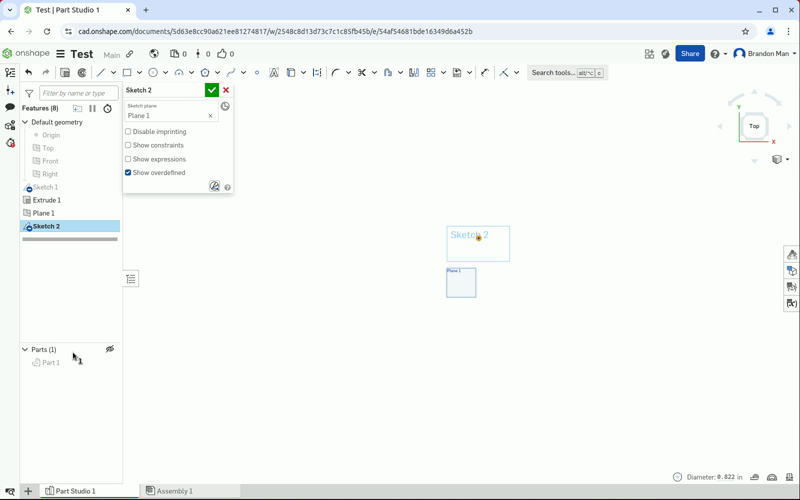
key(shift+y)
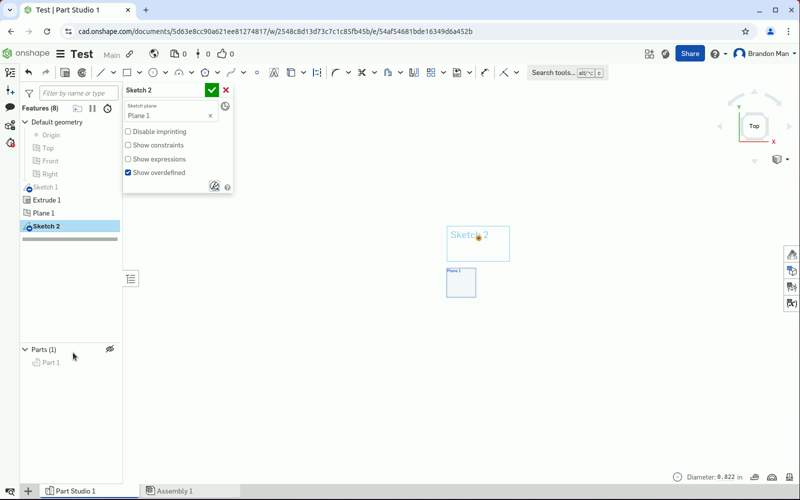
key(shift+e)
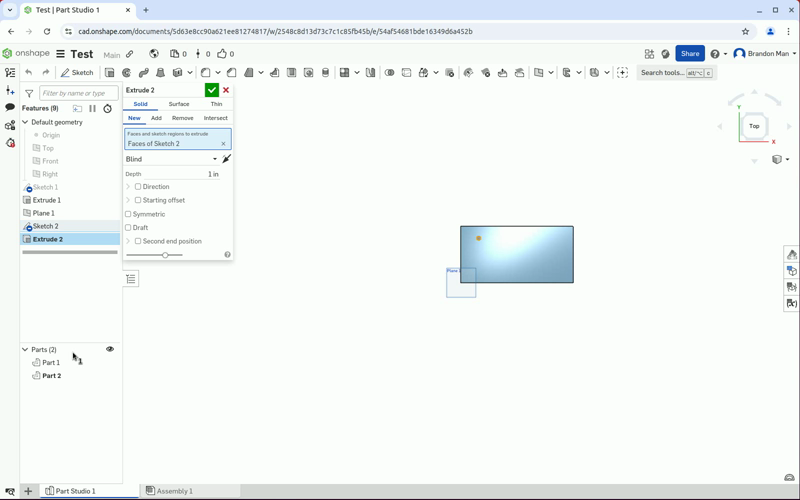
mouse_move(143, 106)
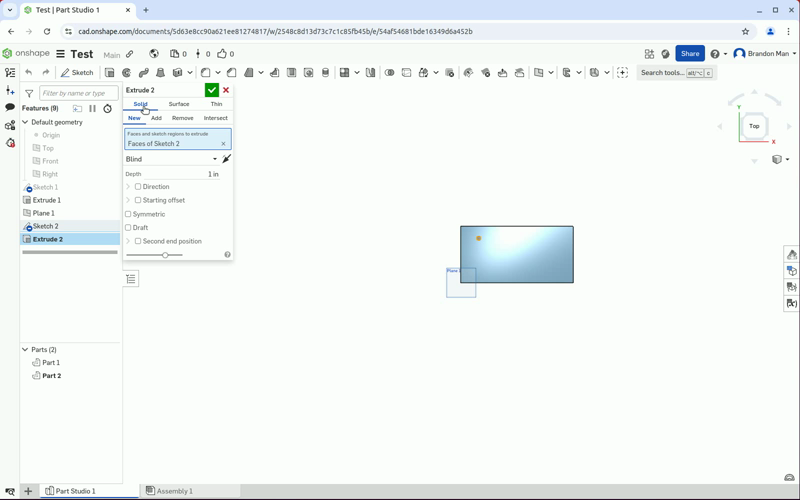
click(143, 106)
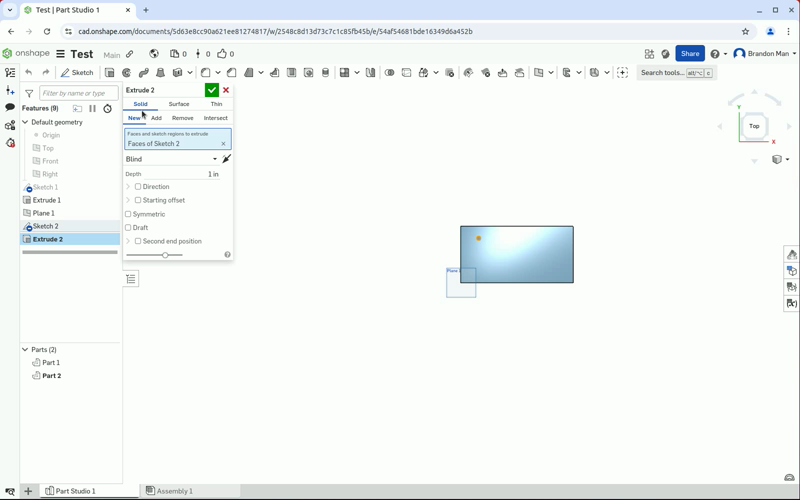
mouse_move(137, 120)
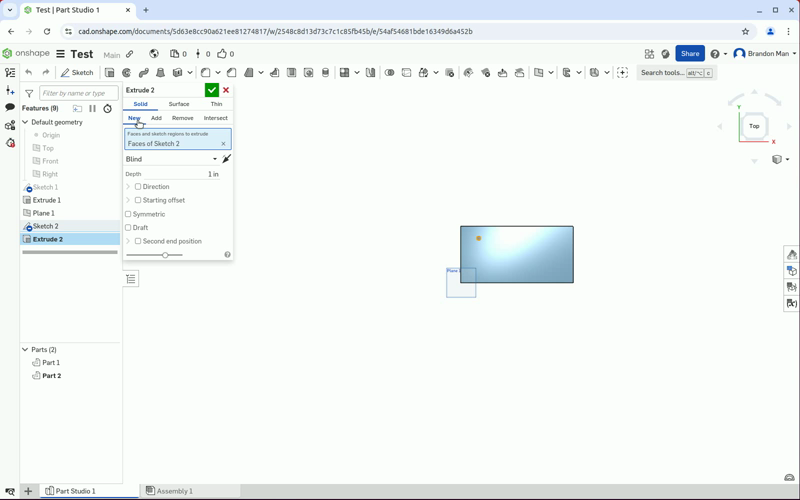
click(137, 120)
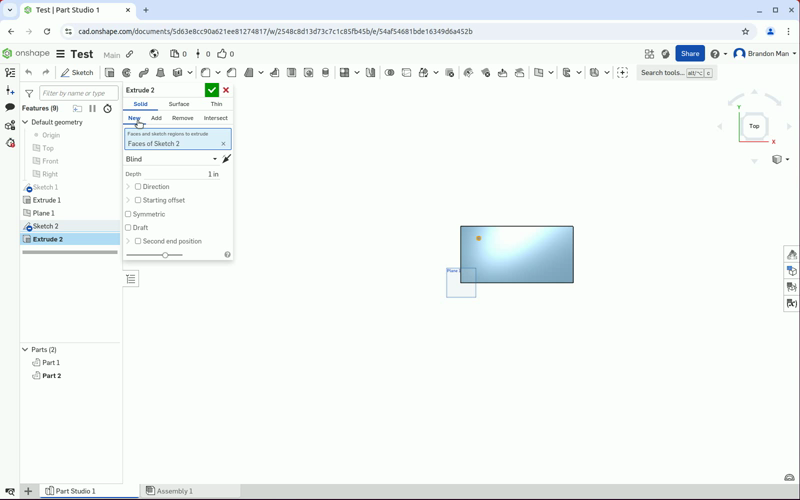
key(tab, 4)
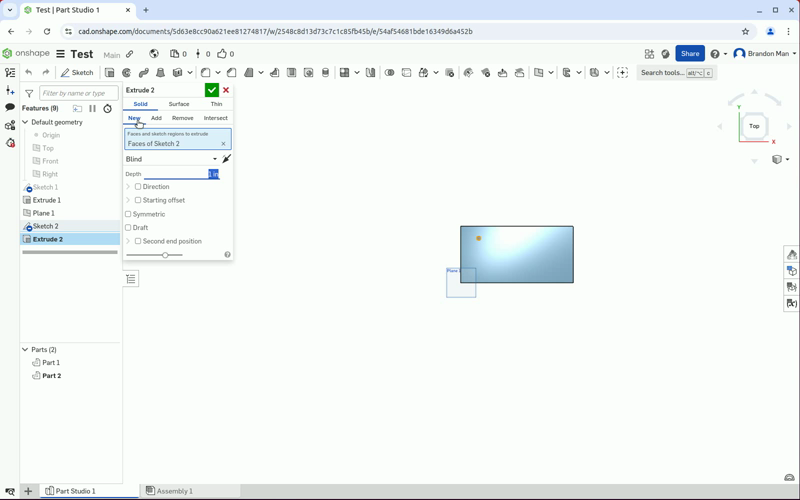
text(5.055)
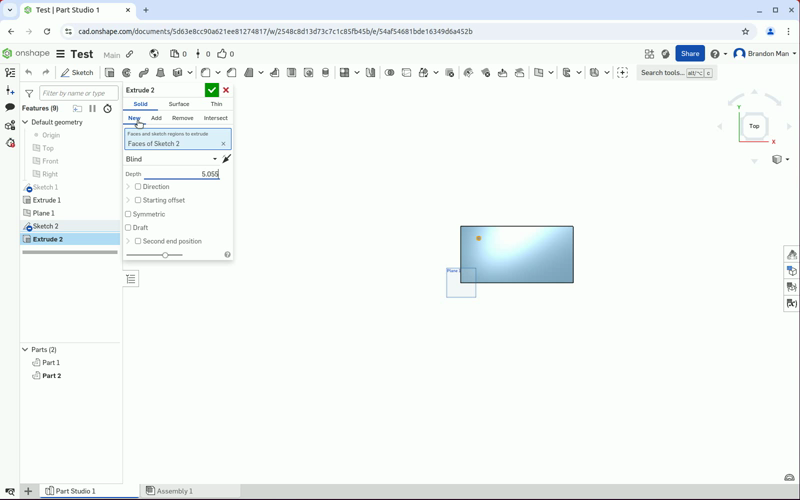
key(enter)
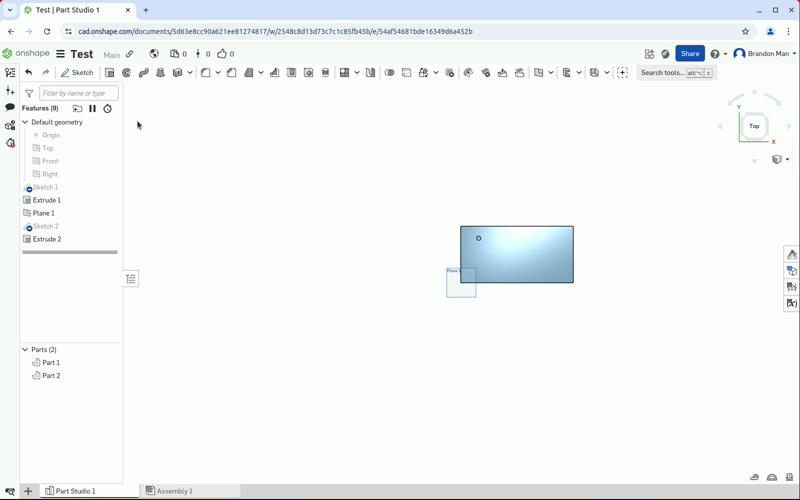
key(shift+h)
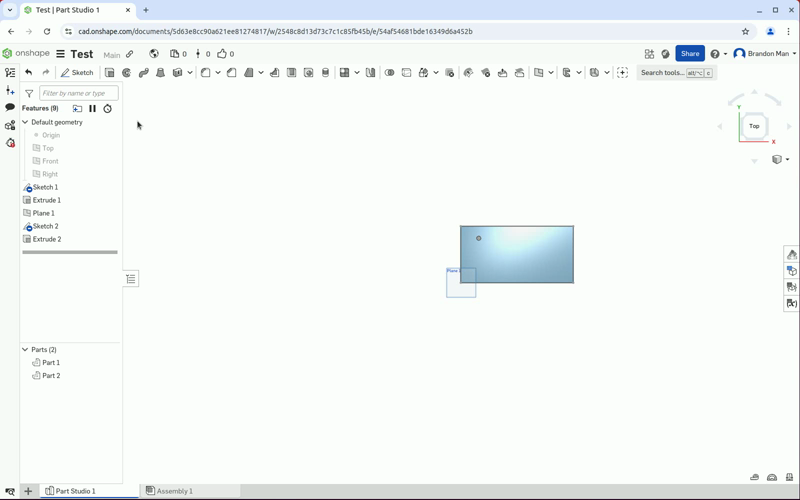
key(shift+h)
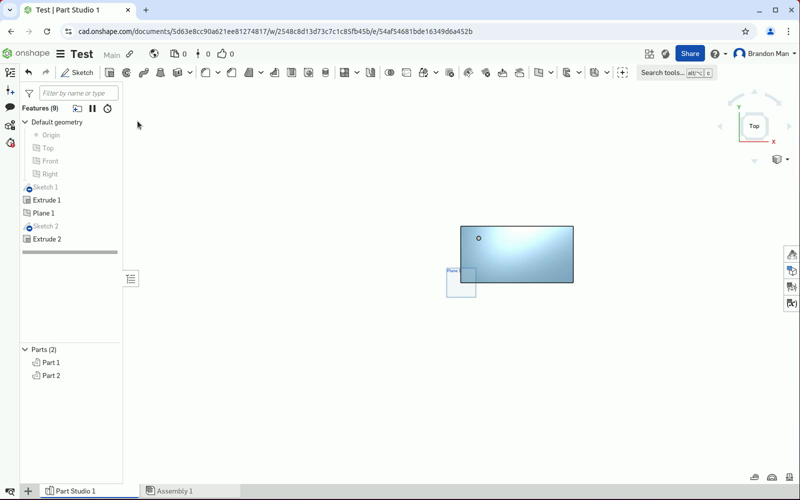
mouse_move(73, 189)
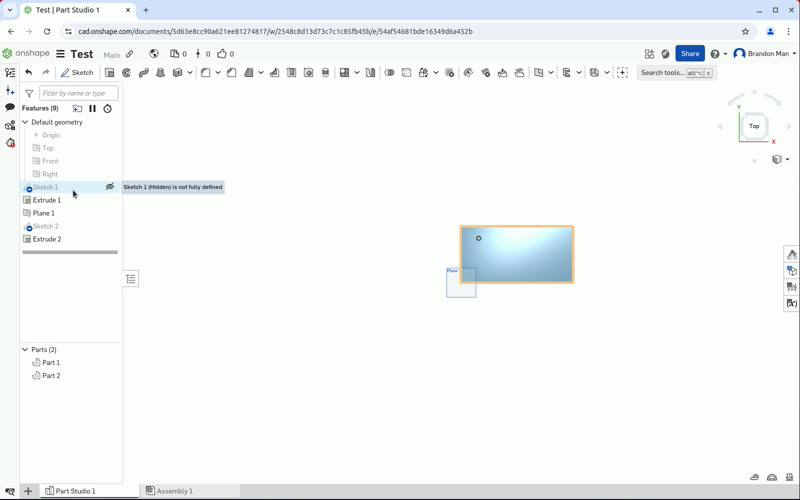
click(73, 189)
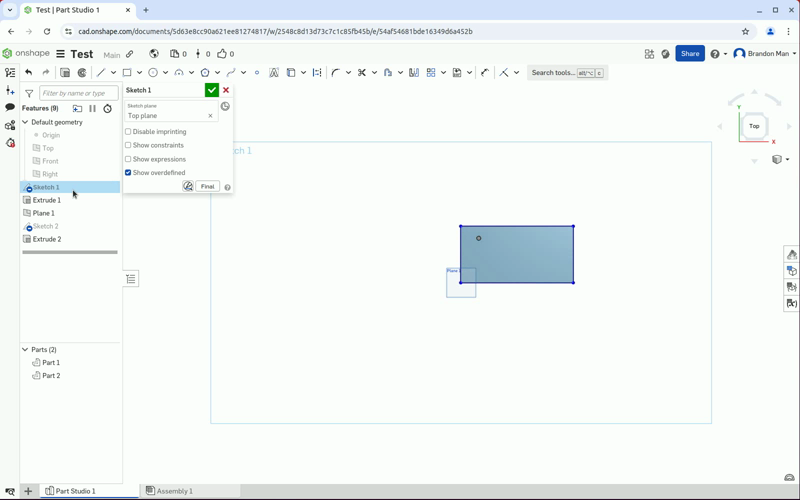
mouse_move(229, 92)
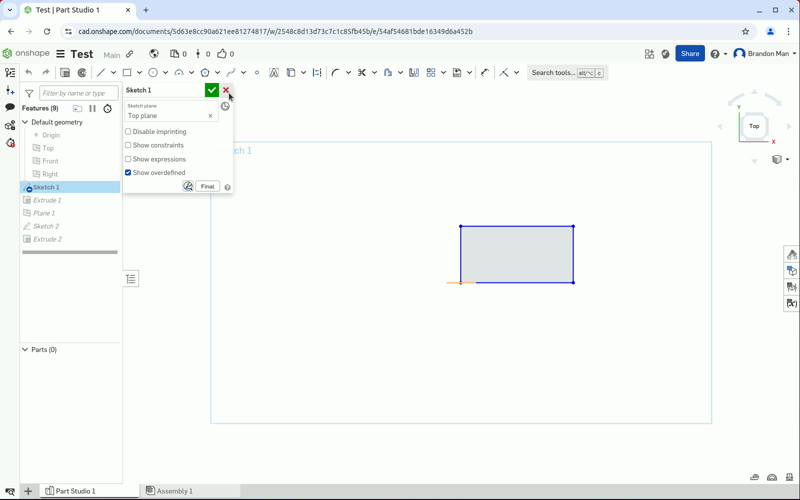
click(229, 92)
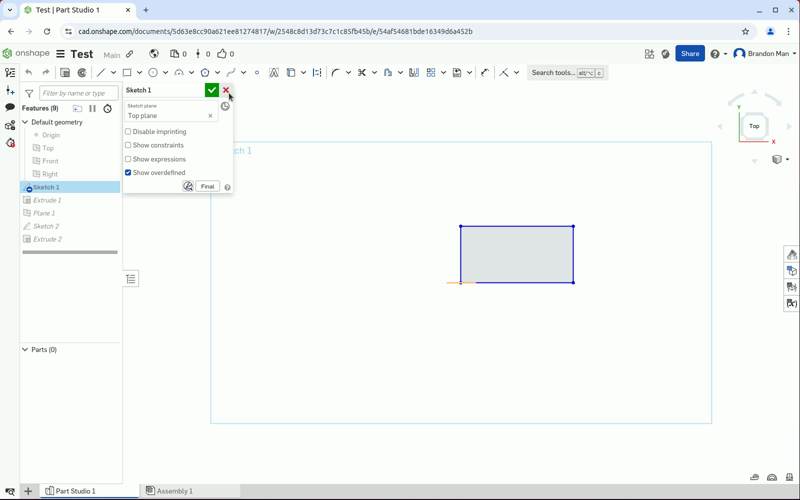
key(shift+s)
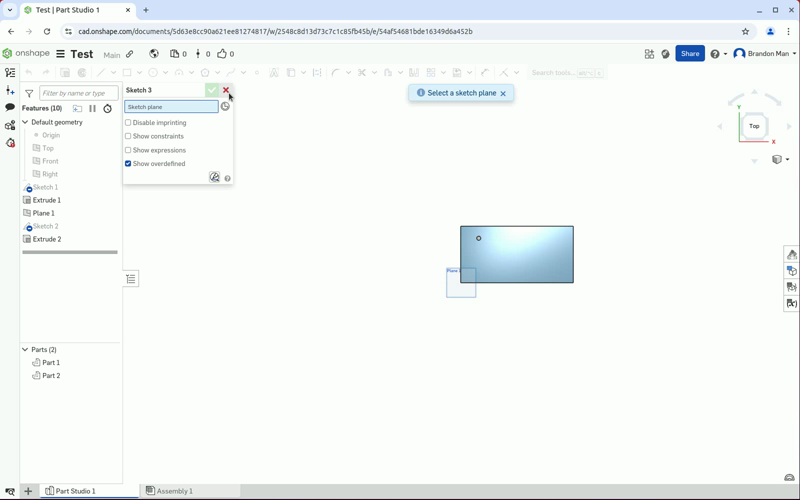
mouse_move(73, 215)
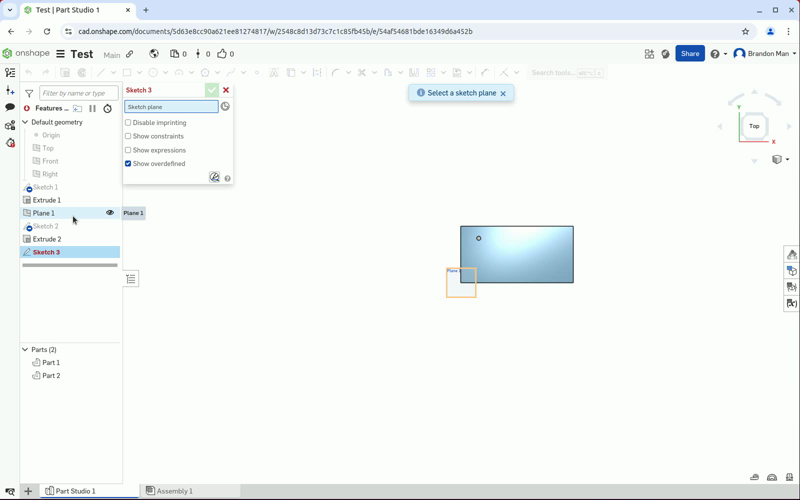
click(73, 215)
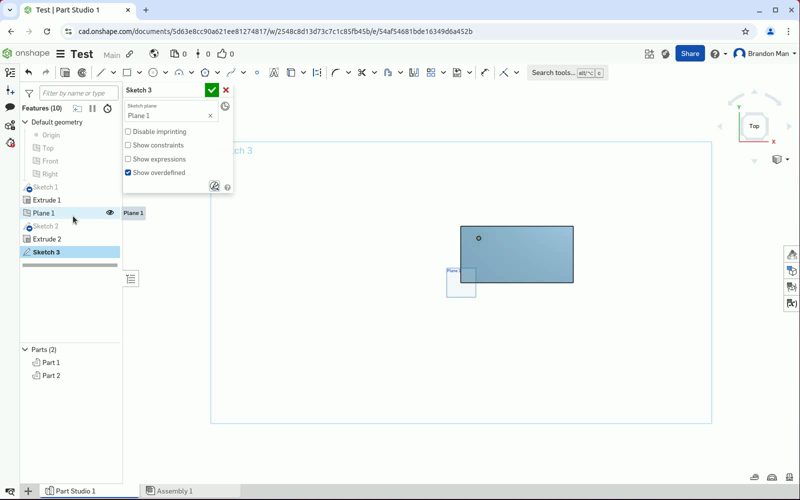
mouse_move(73, 352)
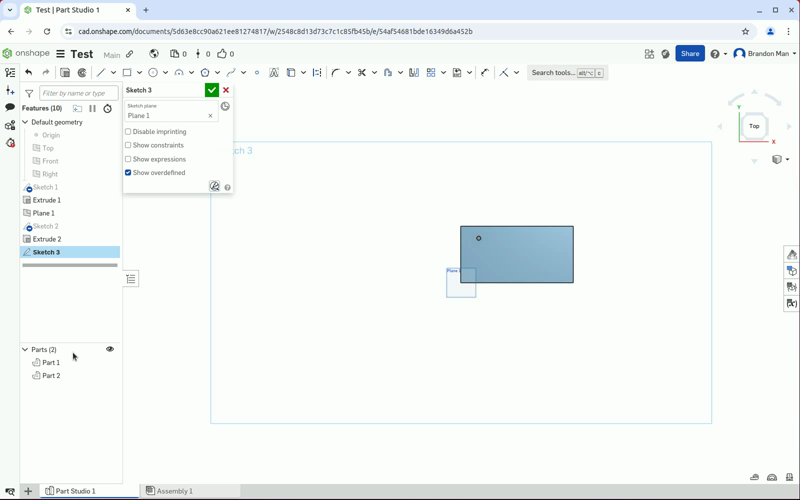
key(y)
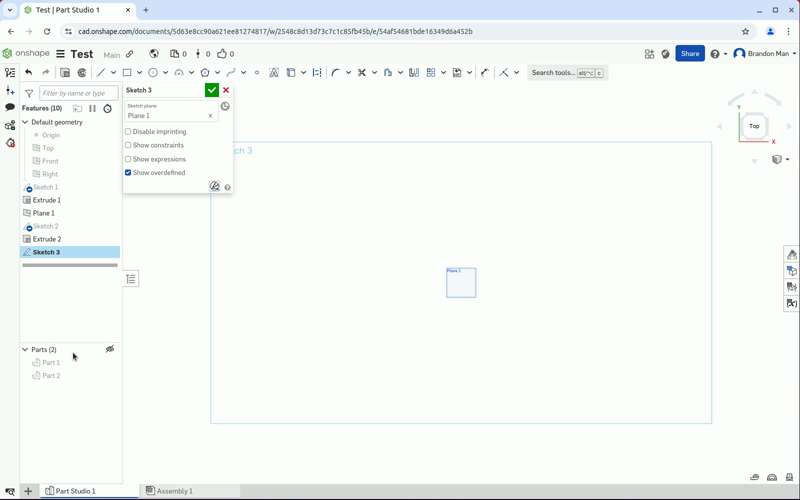
key(c)
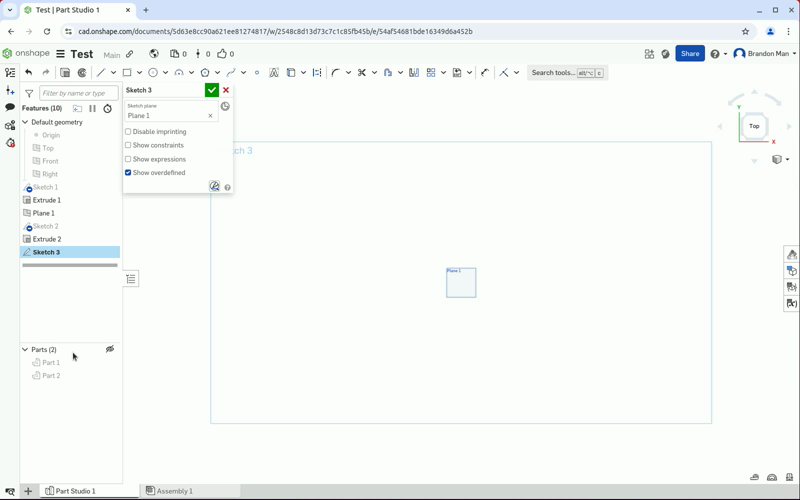
key_down(shift)
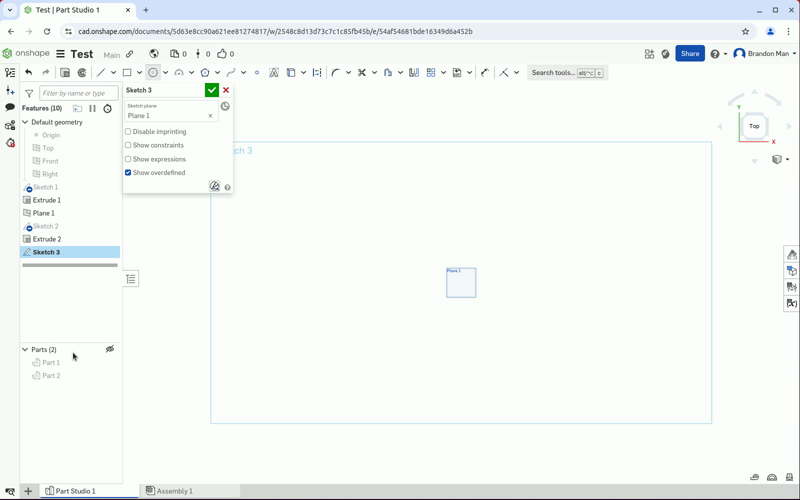
mouse_move(478, 271)
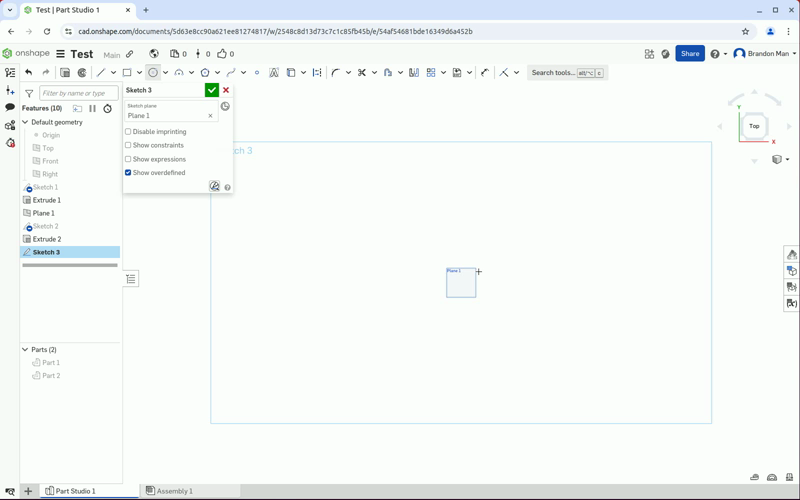
click(478, 271)
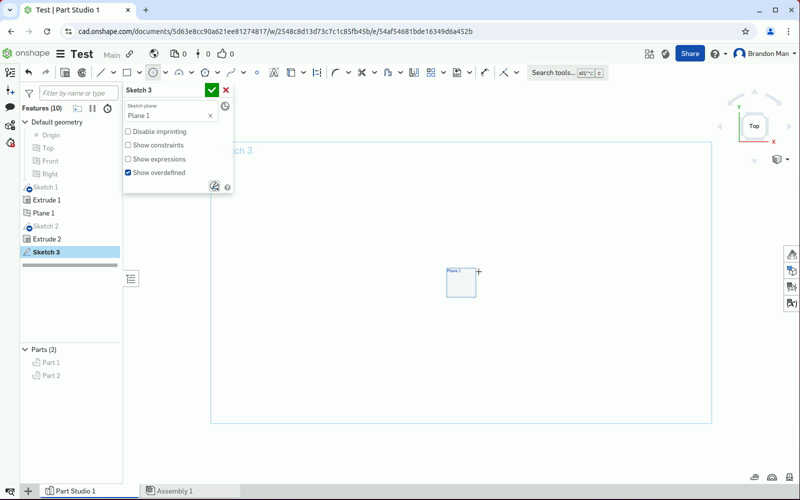
key_up(shift)
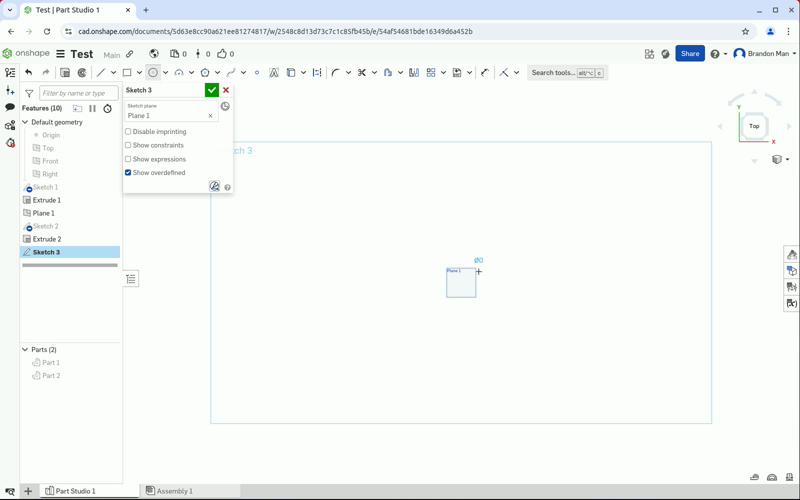
mouse_move(480, 271)
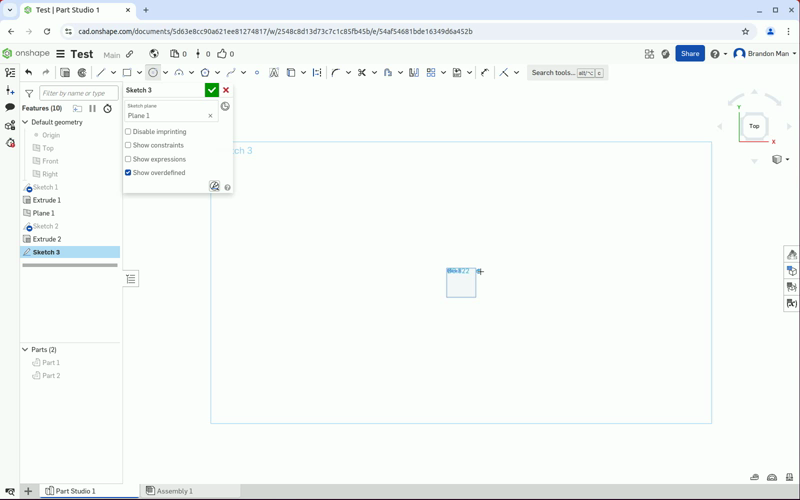
scroll(6)
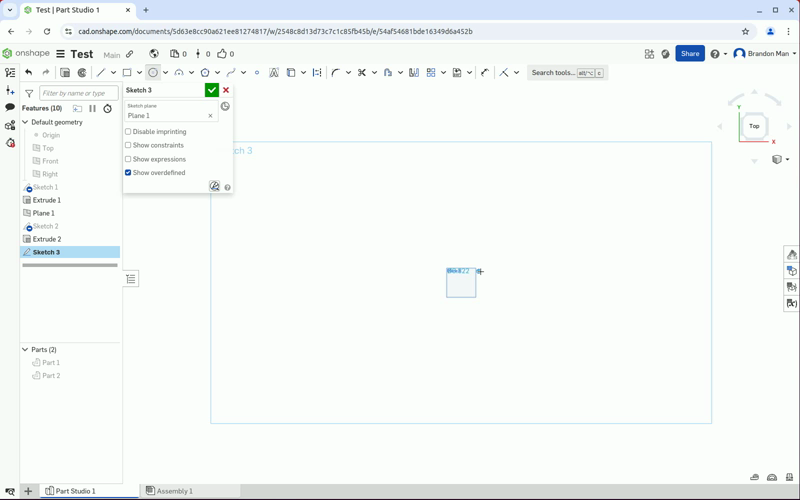
scroll(6)
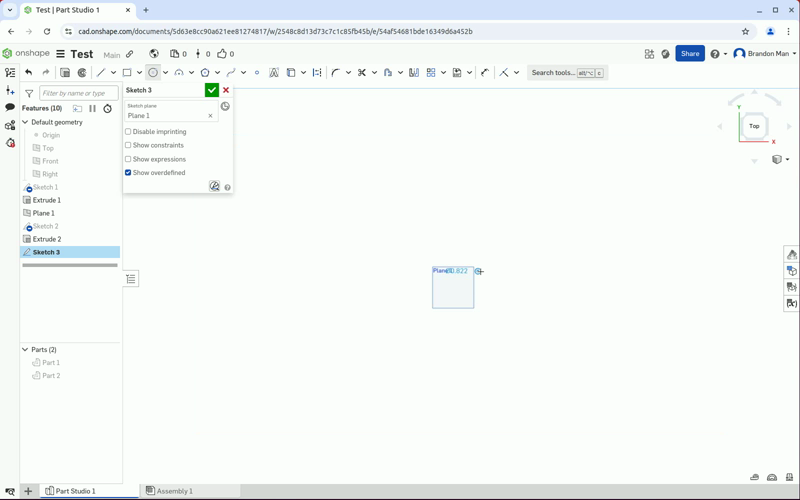
scroll(6)
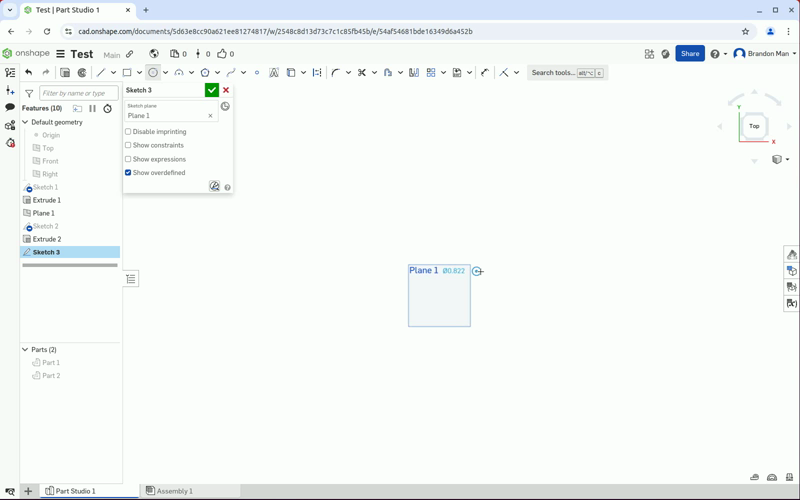
scroll(6)
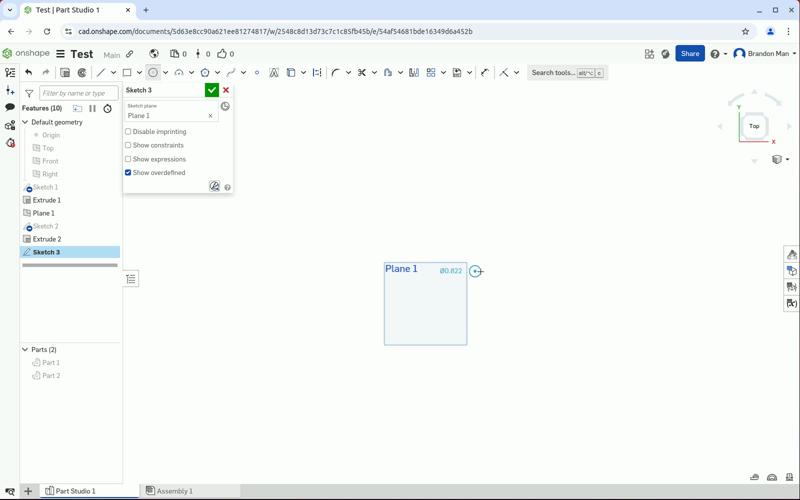
scroll(6)
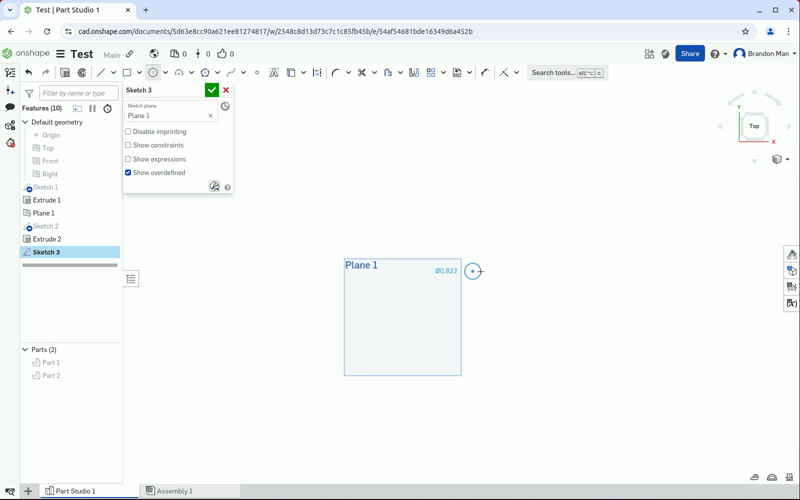
scroll(6)
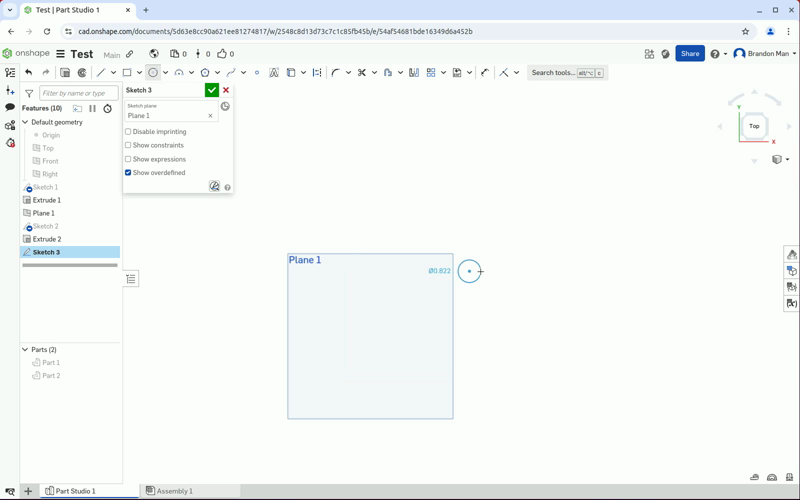
scroll(6)
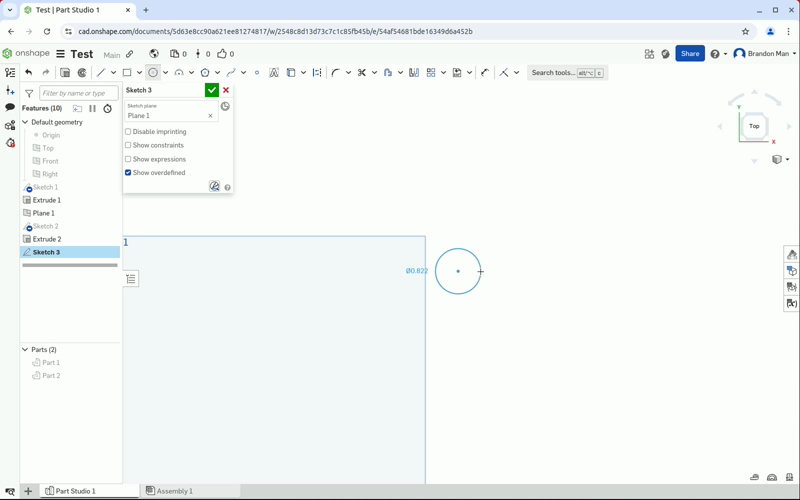
click(480, 271)
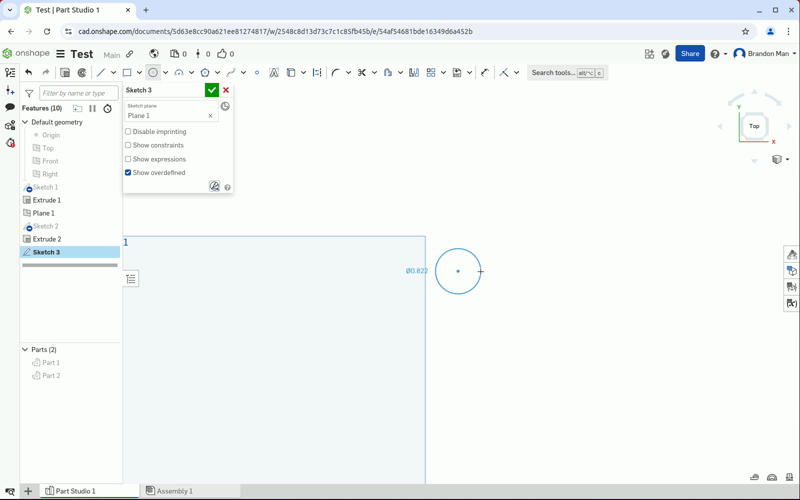
scroll(-6)
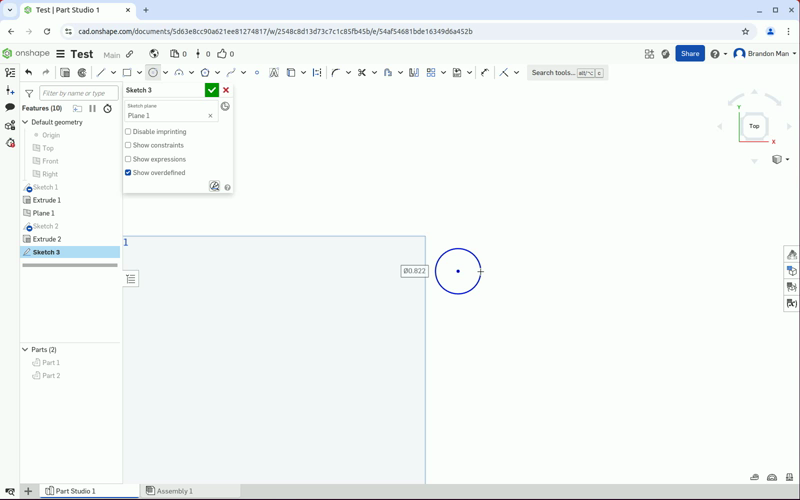
scroll(-6)
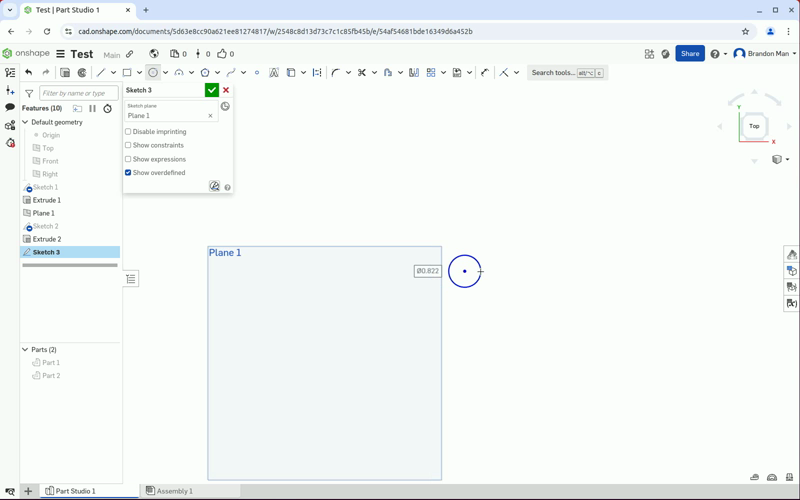
scroll(-6)
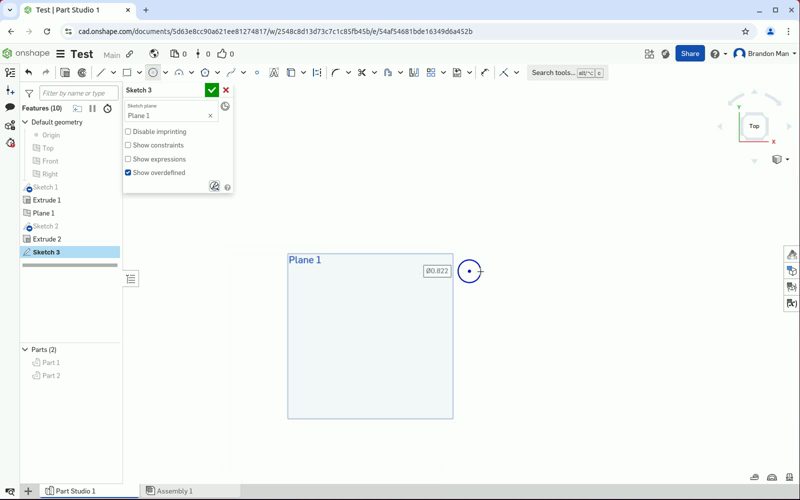
scroll(-6)
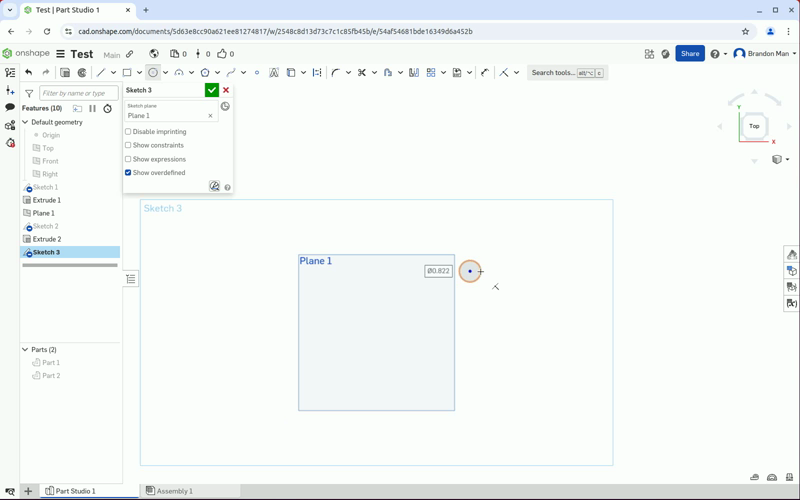
scroll(-6)
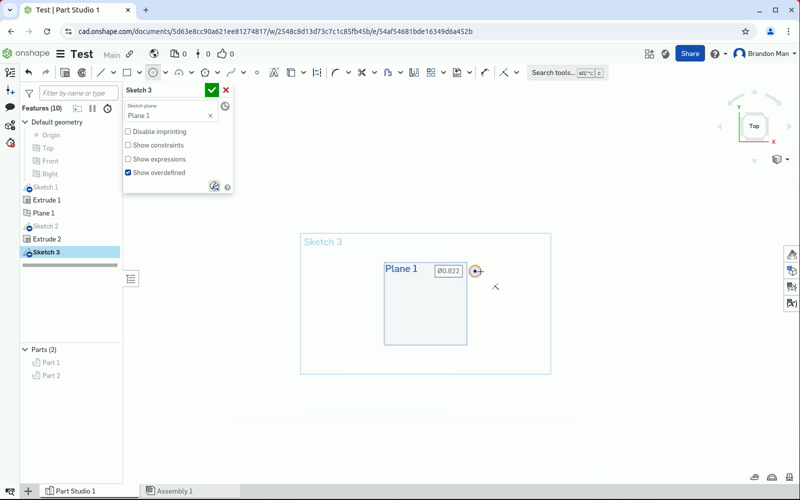
scroll(-6)
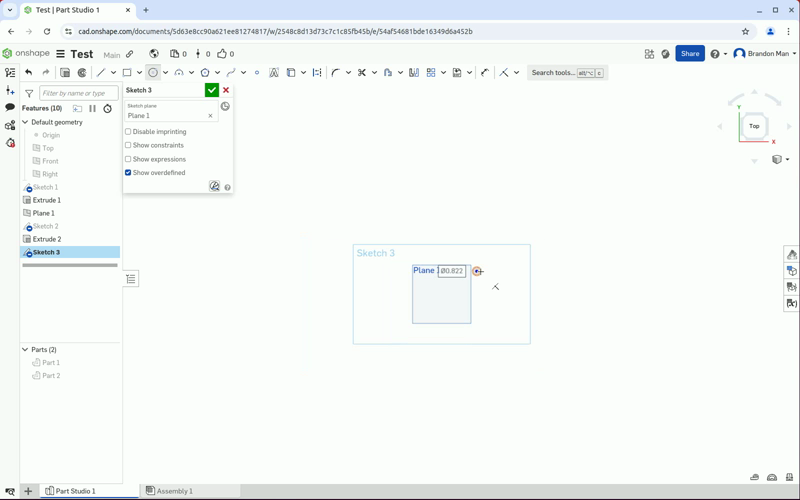
scroll(-6)
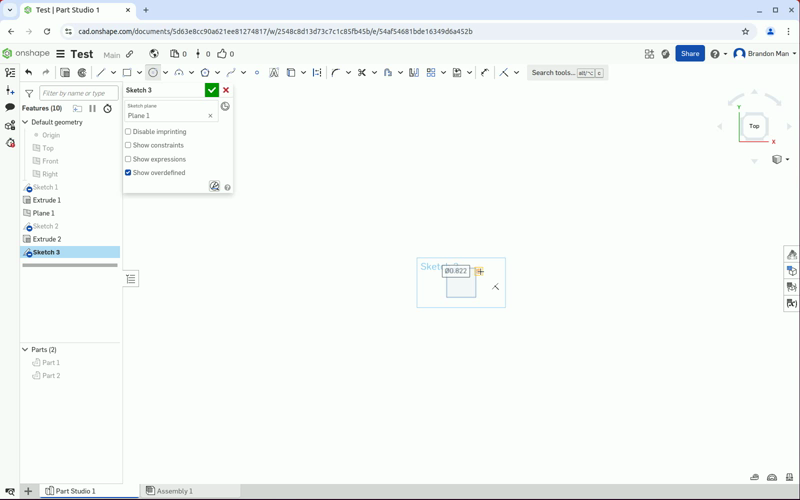
key(esc)
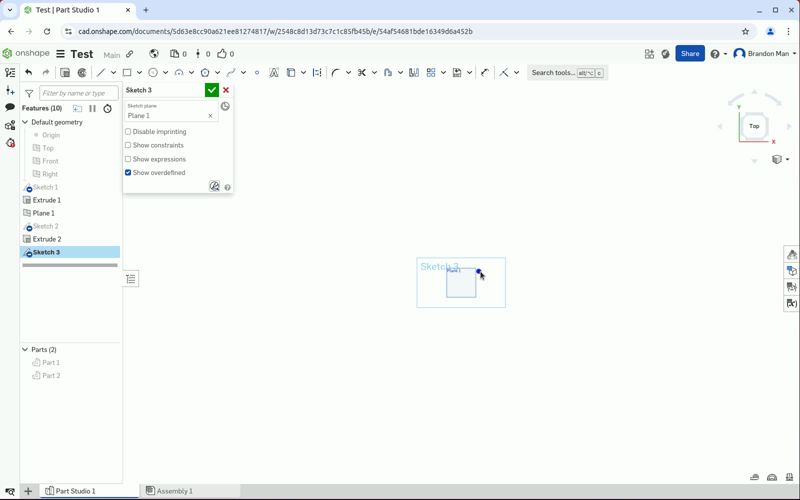
mouse_move(480, 272)
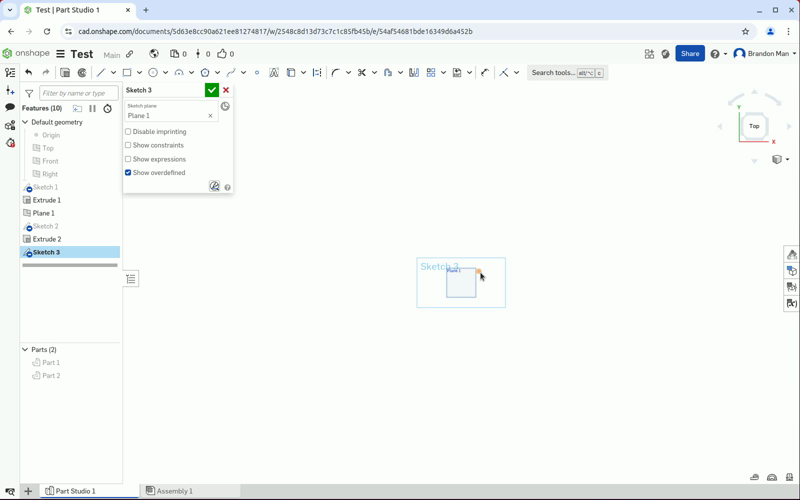
scroll(6)
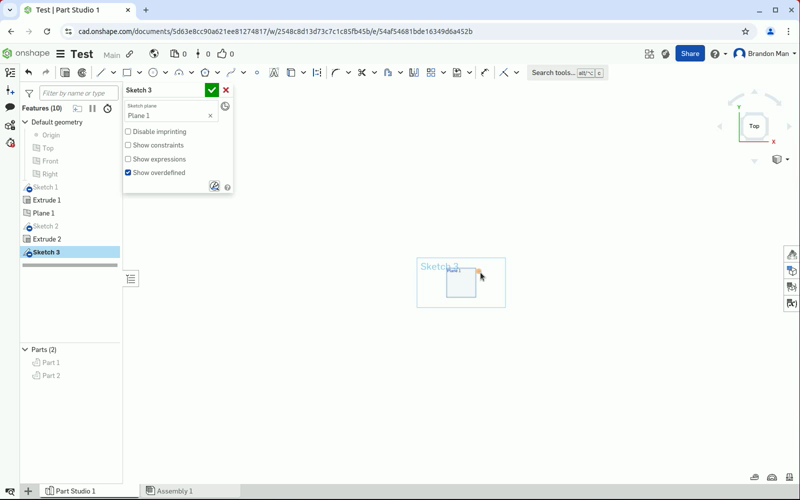
scroll(6)
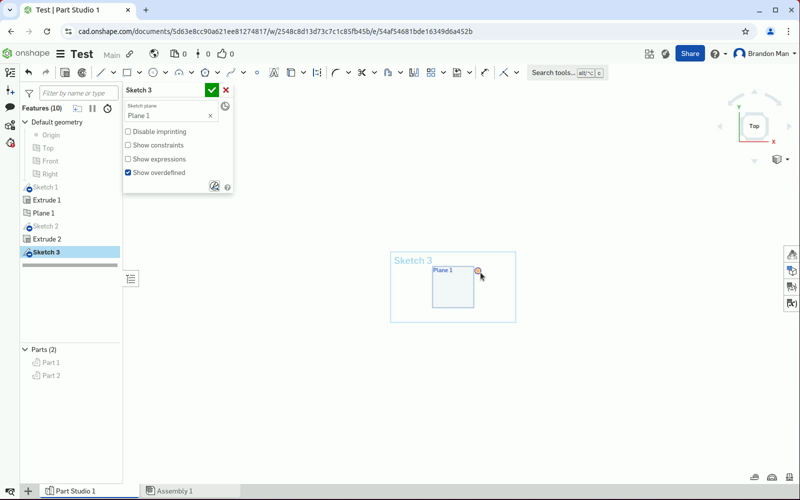
scroll(6)
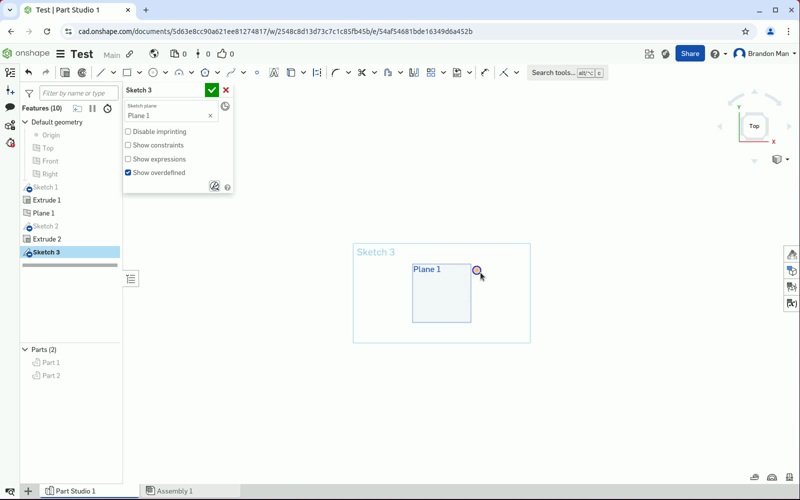
scroll(6)
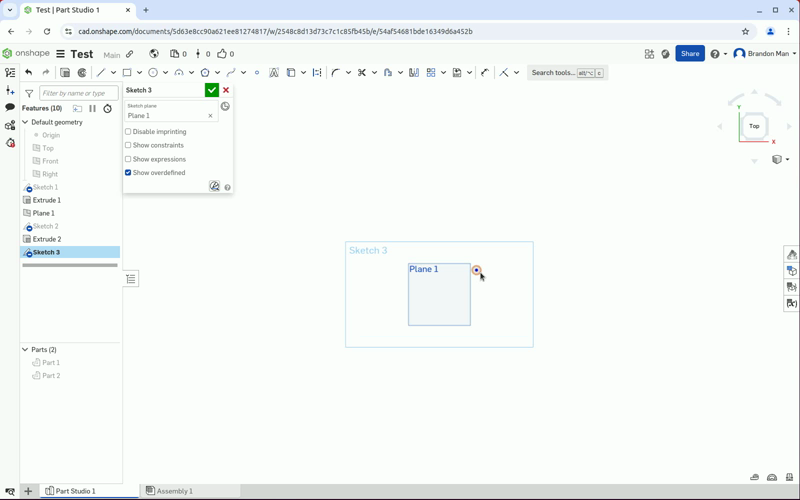
scroll(6)
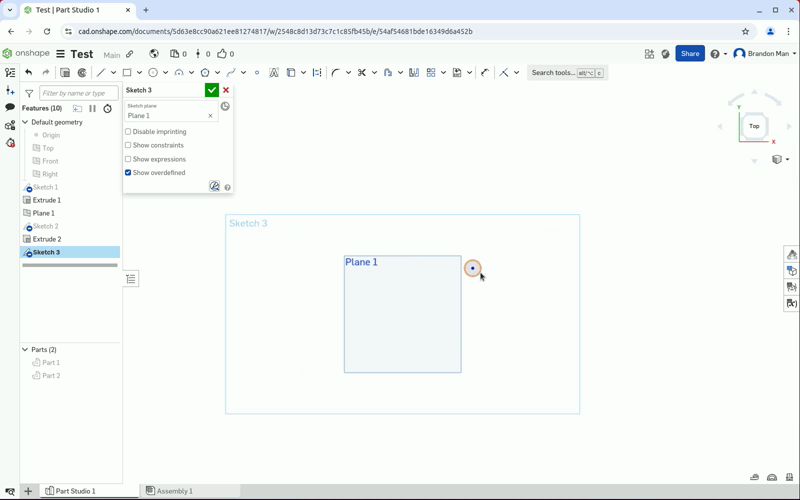
scroll(6)
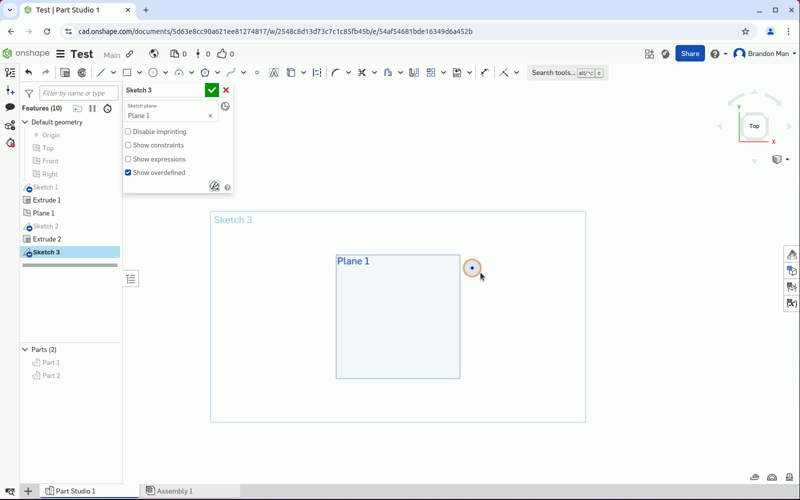
scroll(6)
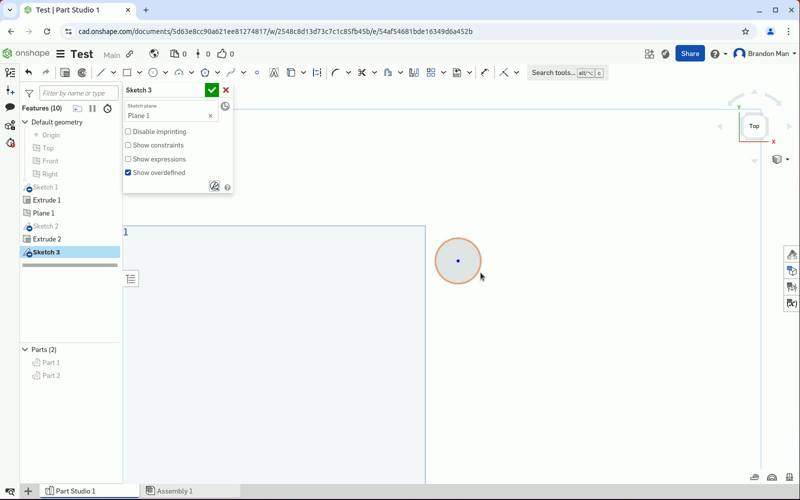
click(480, 272)
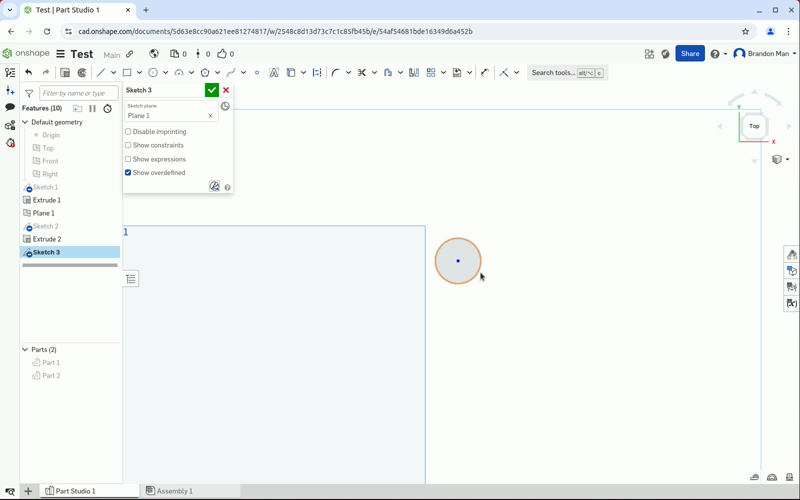
scroll(-6)
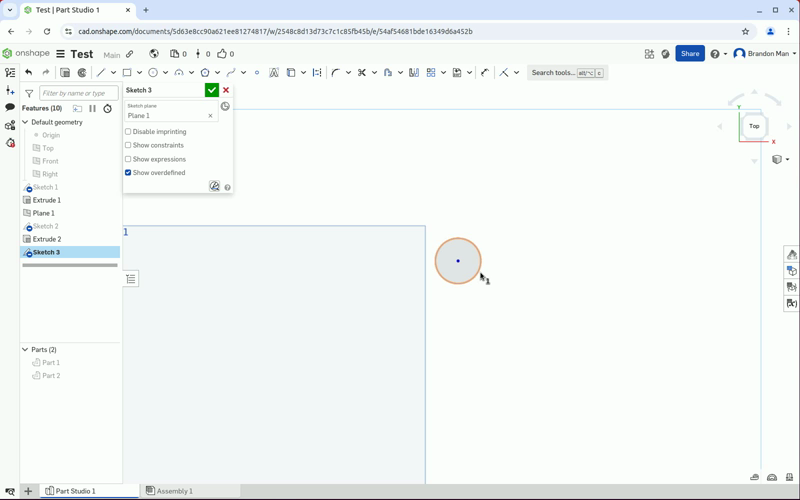
scroll(-6)
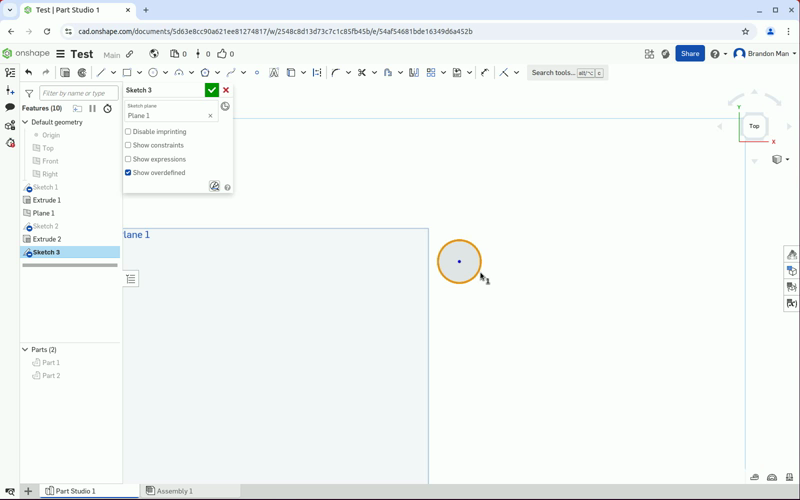
scroll(-6)
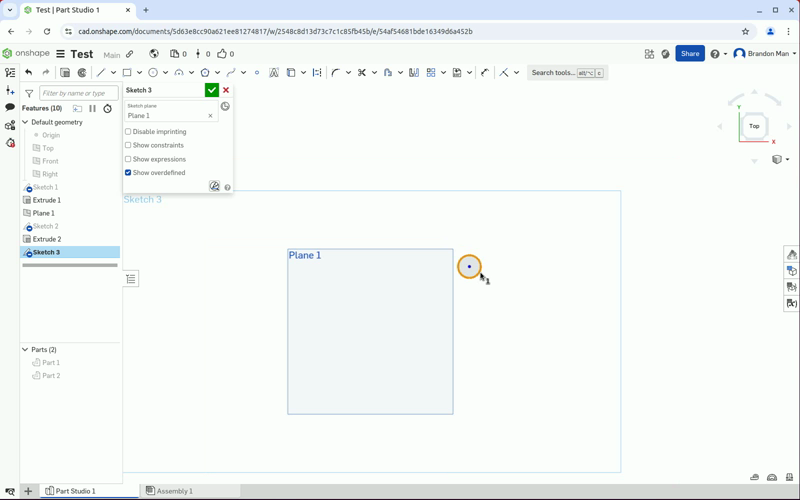
scroll(-6)
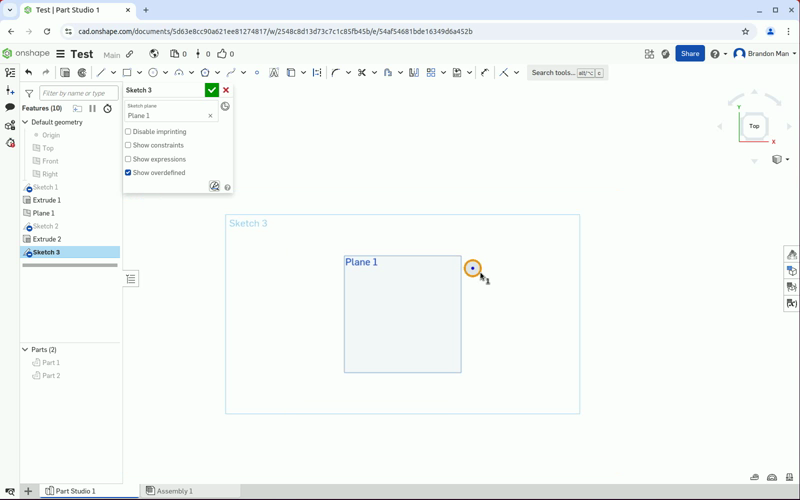
scroll(-6)
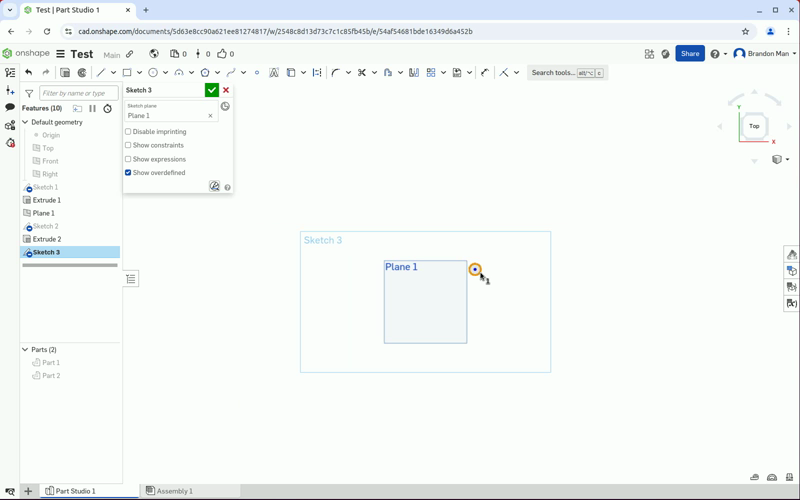
scroll(-6)
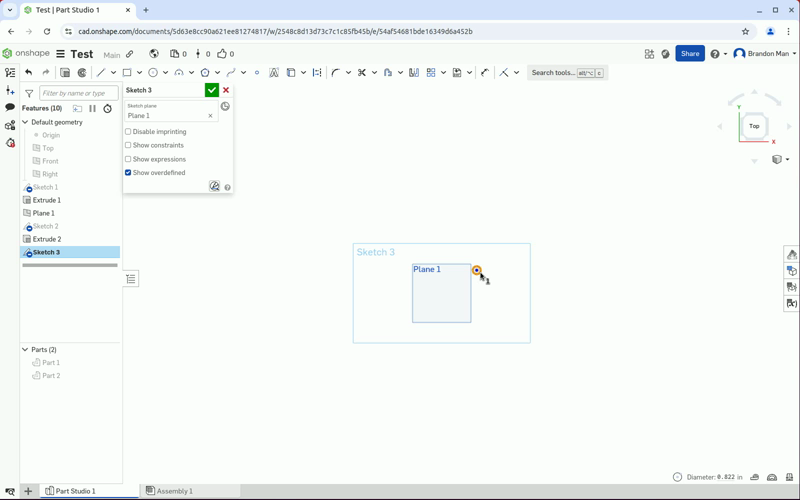
scroll(-6)
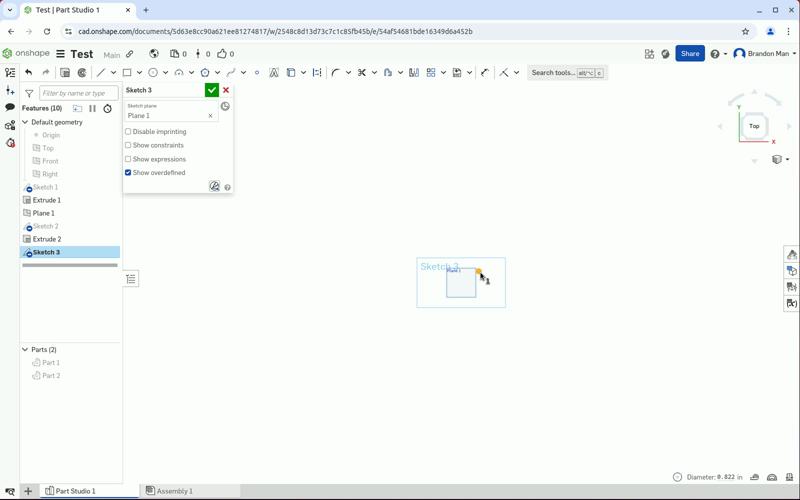
mouse_move(73, 352)
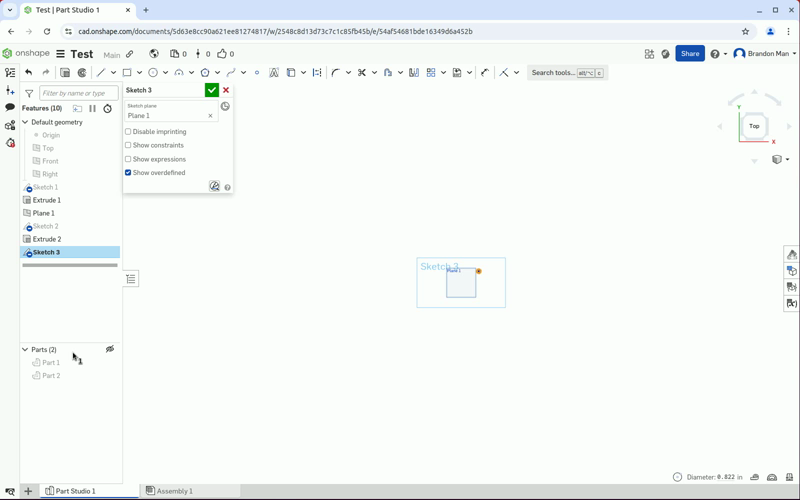
key(shift+y)
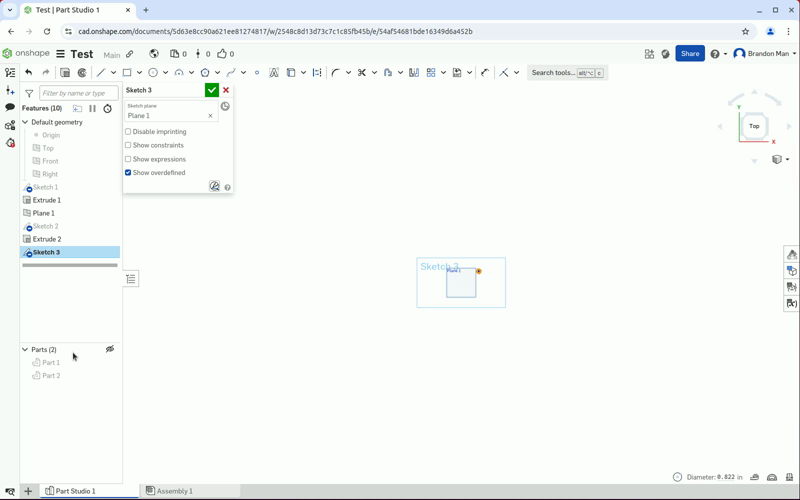
key(shift+e)
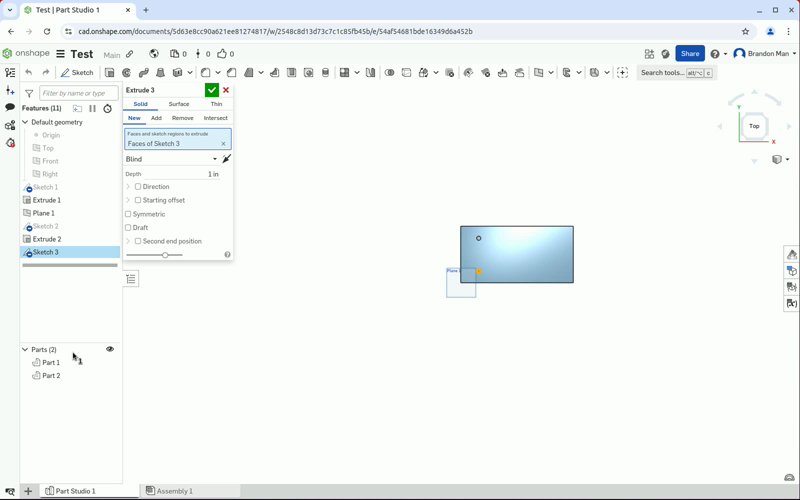
mouse_move(143, 106)
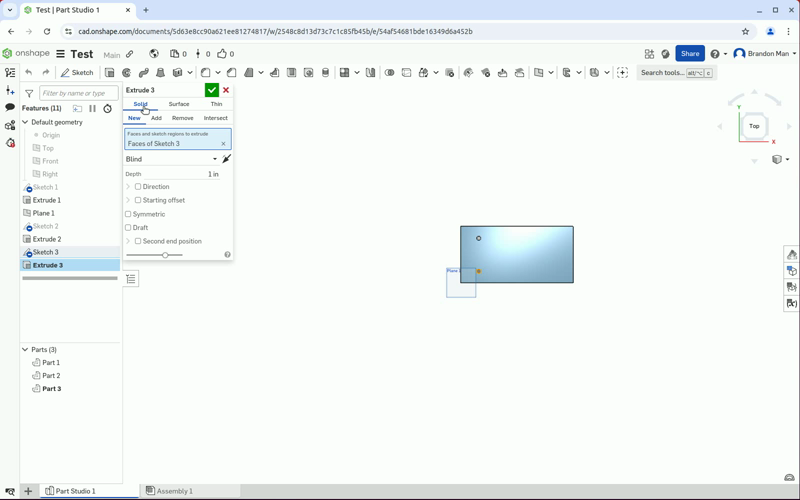
click(143, 106)
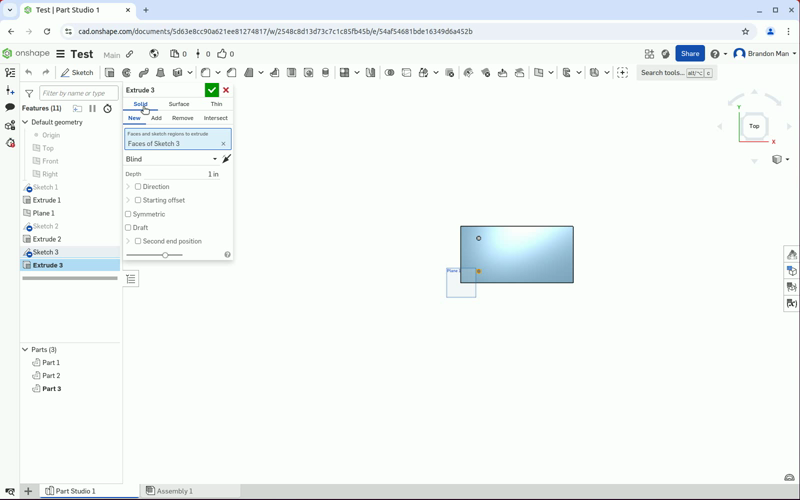
mouse_move(137, 120)
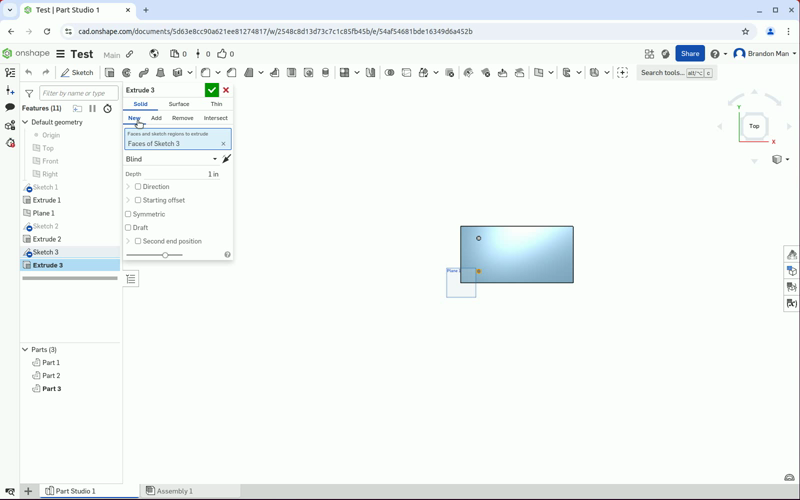
click(137, 120)
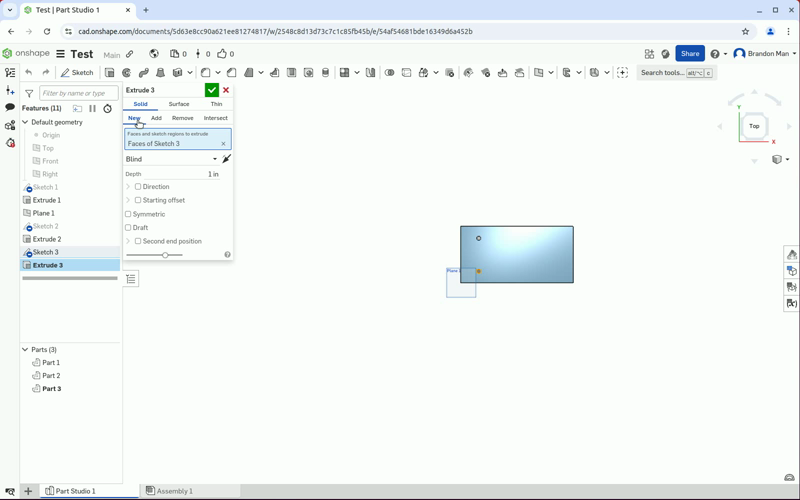
key(tab, 4)
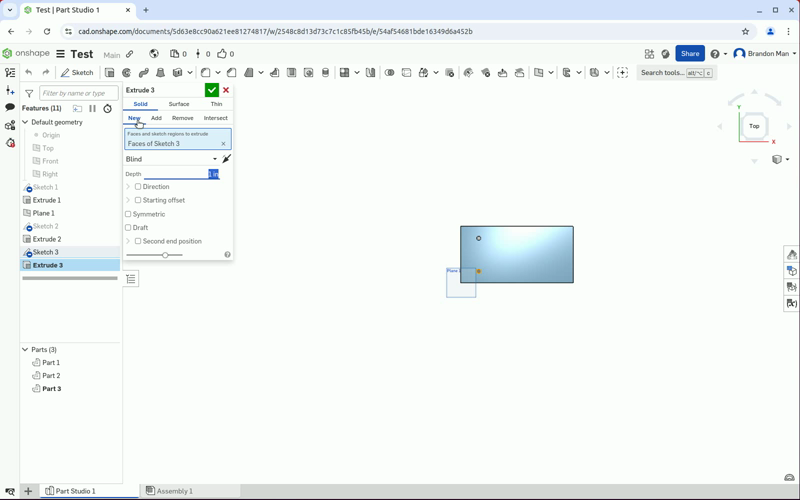
text(5.055)
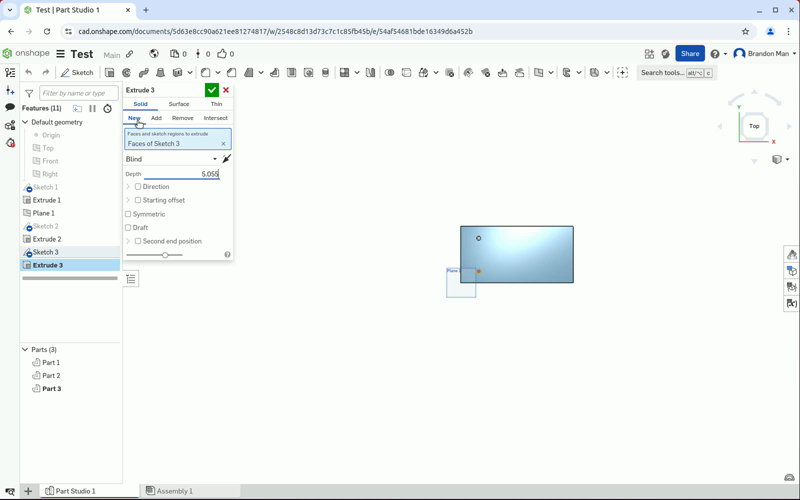
key(enter)
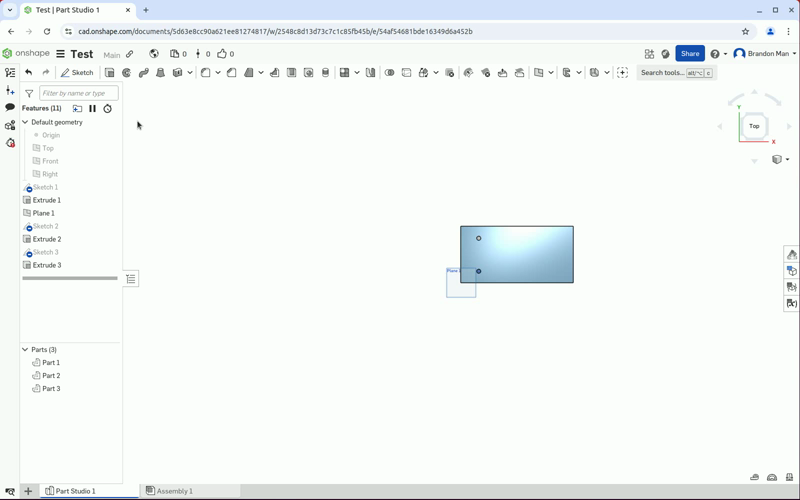
key(shift+h)
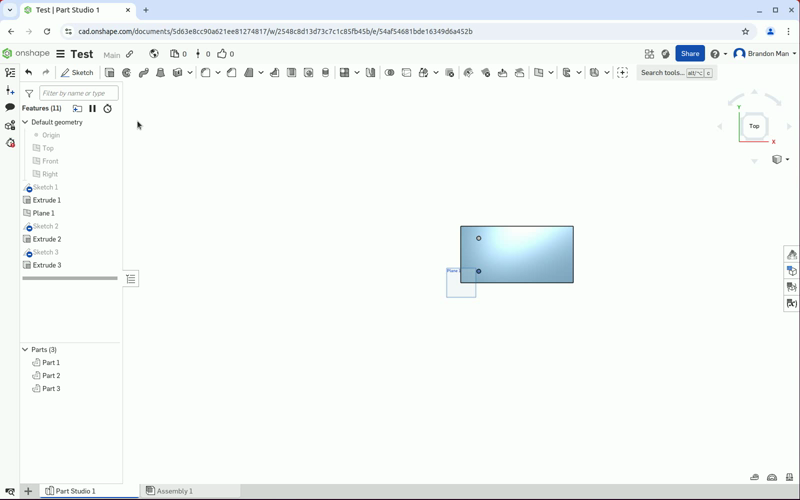
key(shift+h)
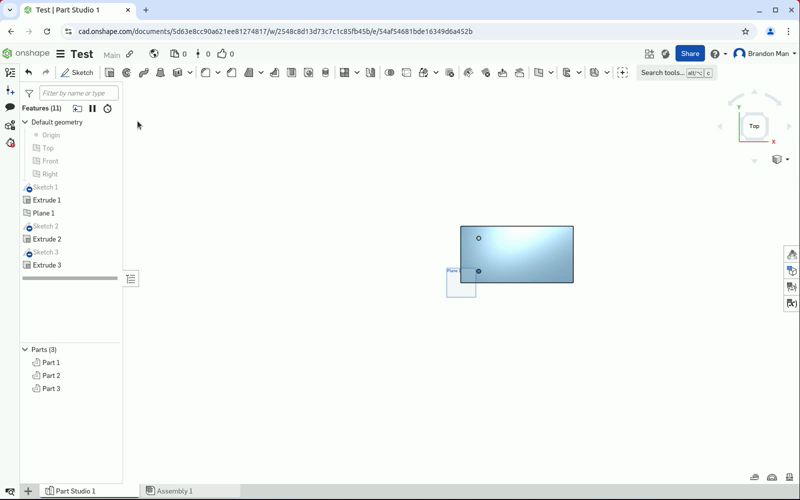
mouse_move(73, 189)
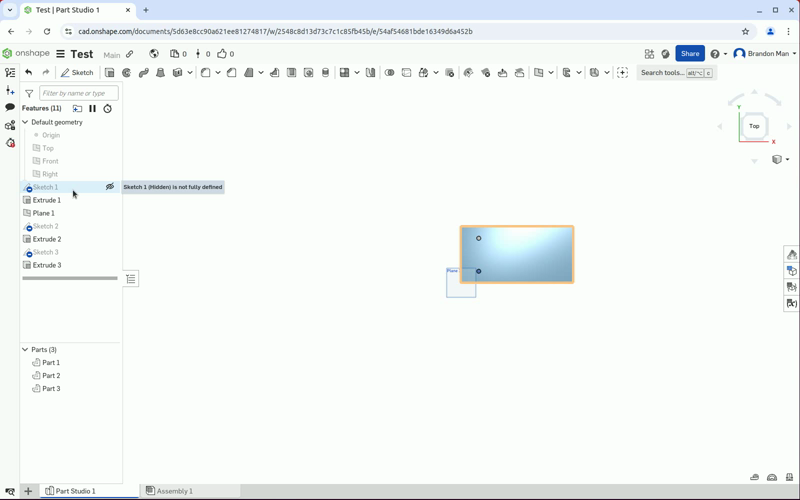
click(73, 189)
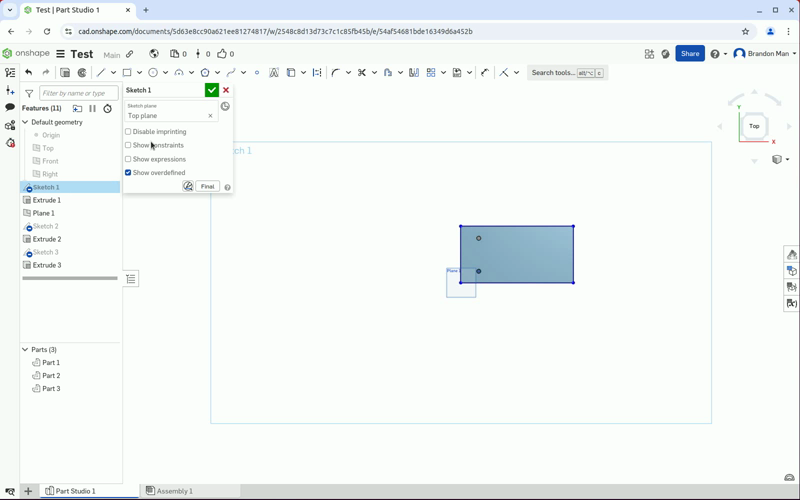
mouse_move(229, 92)
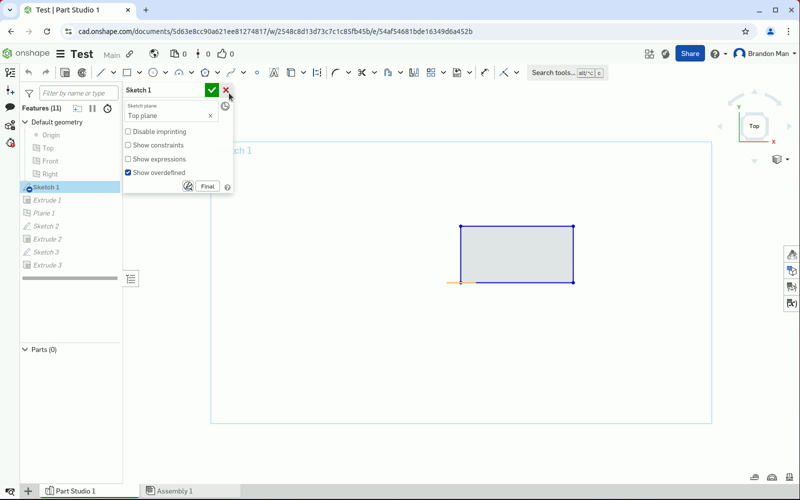
click(229, 92)
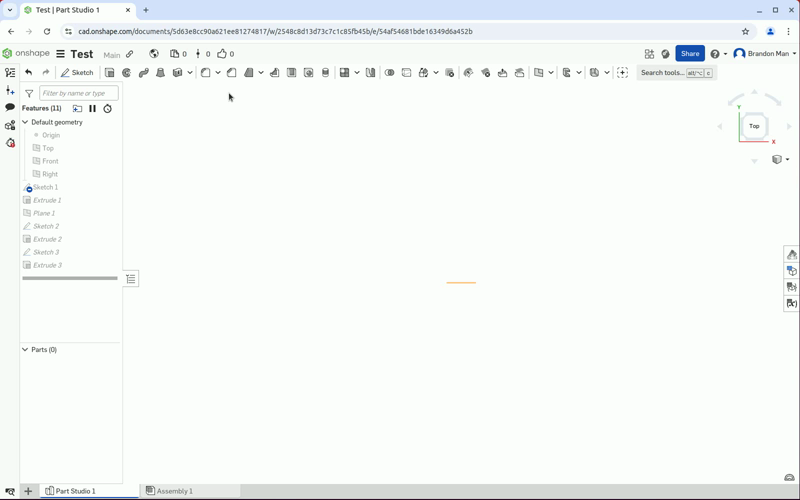
key(shift+s)
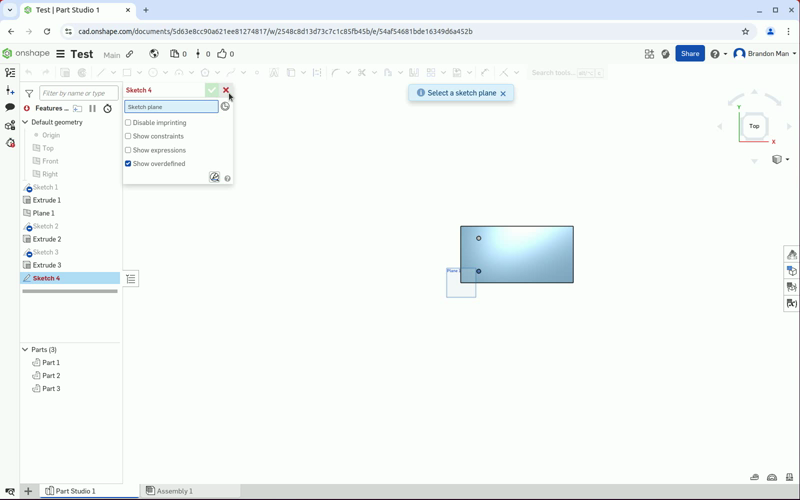
mouse_move(73, 215)
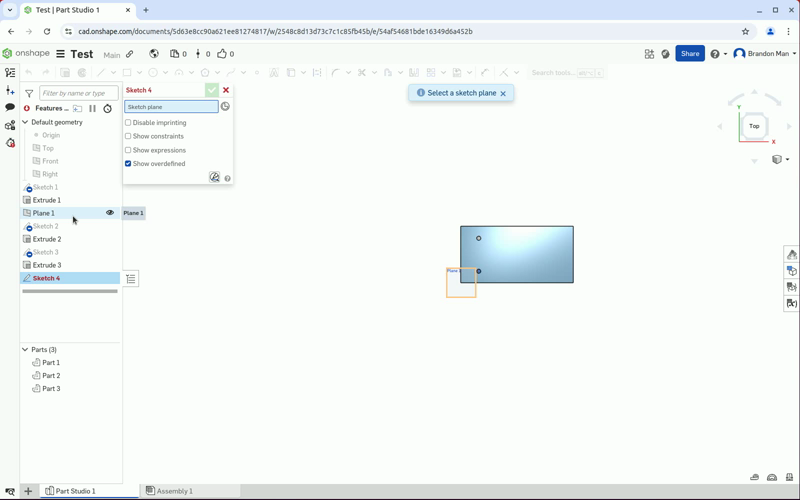
click(73, 215)
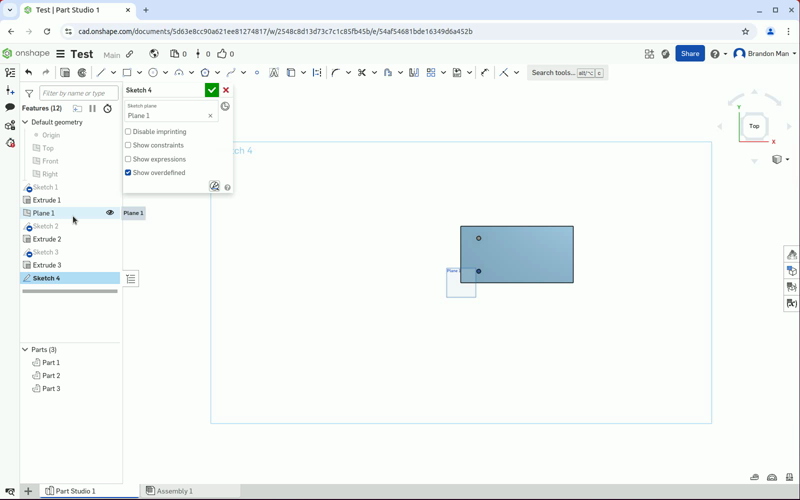
mouse_move(73, 352)
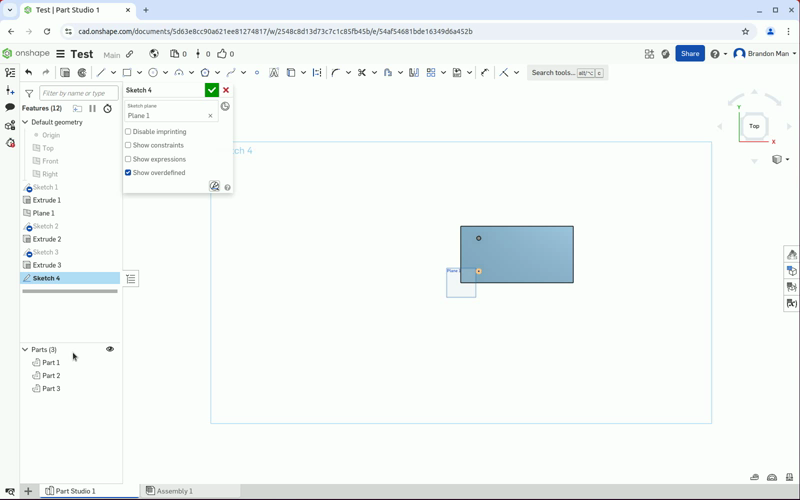
key(y)
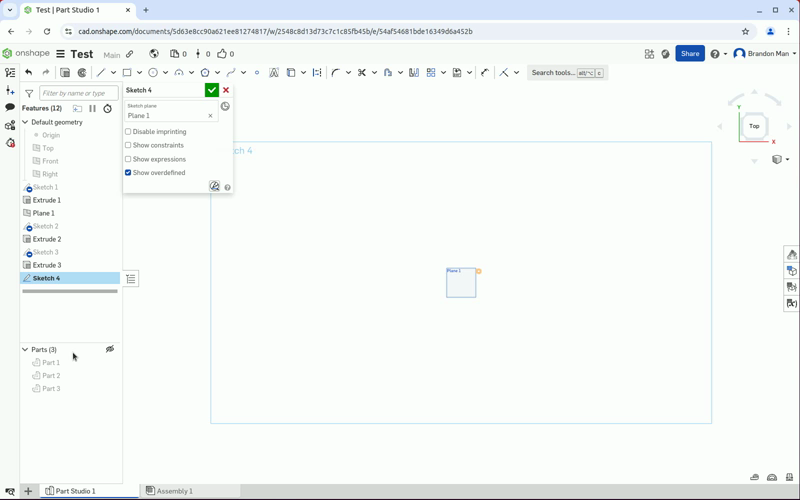
key(c)
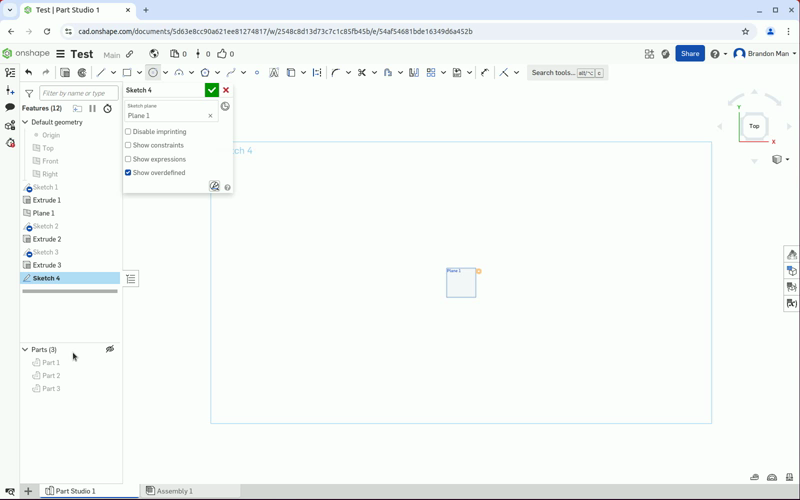
key_down(shift)
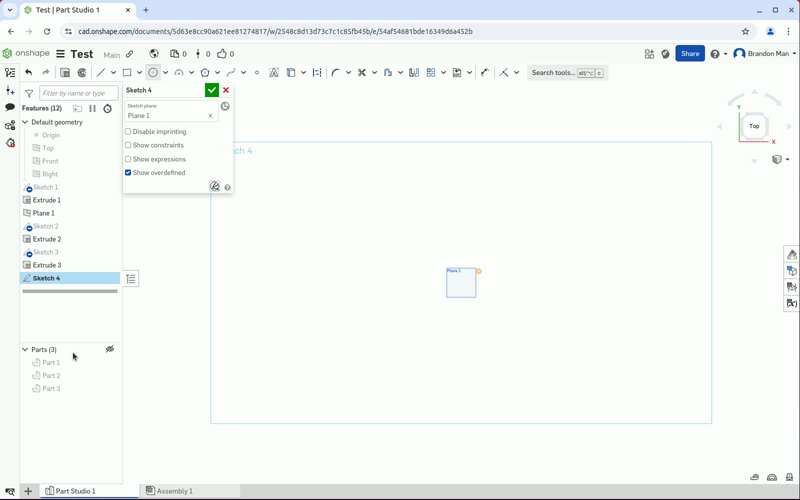
mouse_move(508, 271)
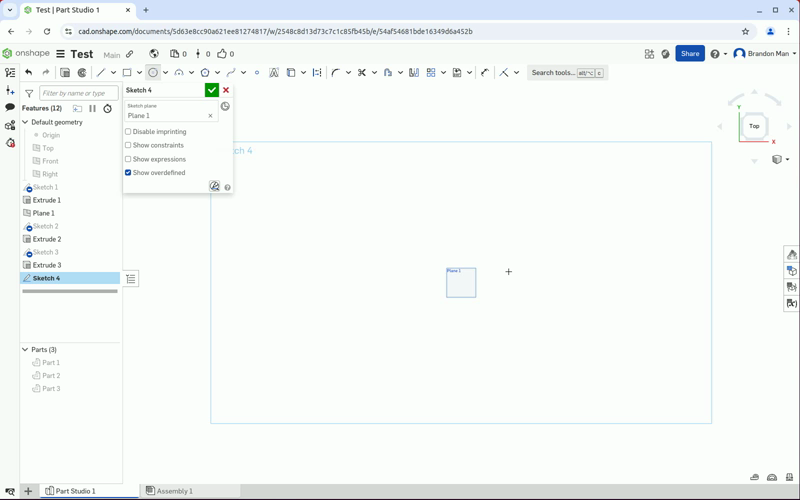
click(508, 271)
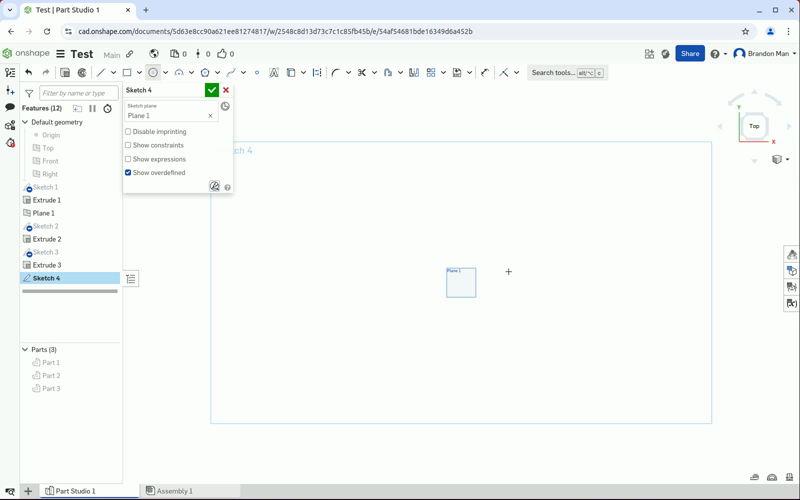
key_up(shift)
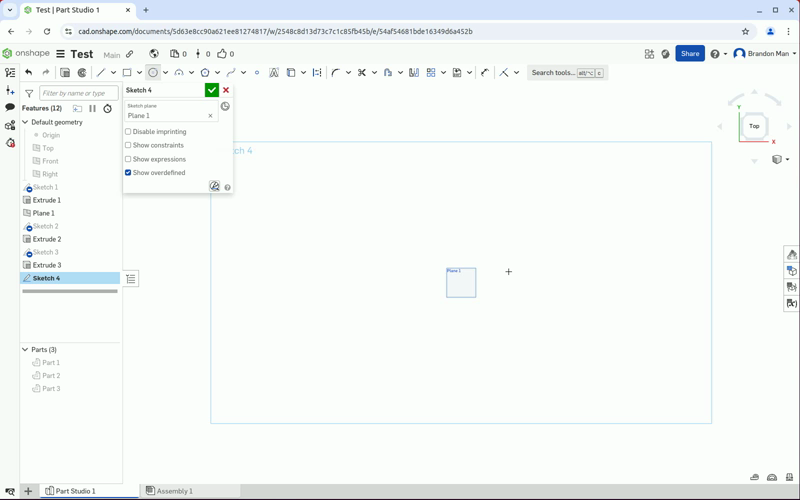
mouse_move(511, 271)
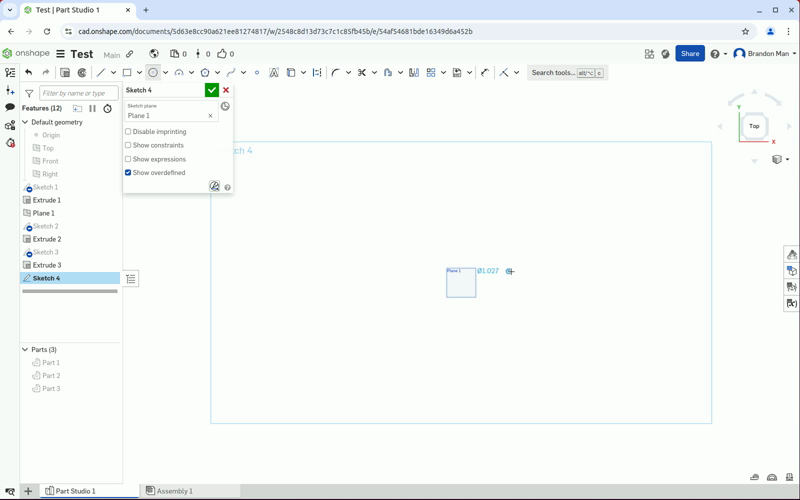
scroll(6)
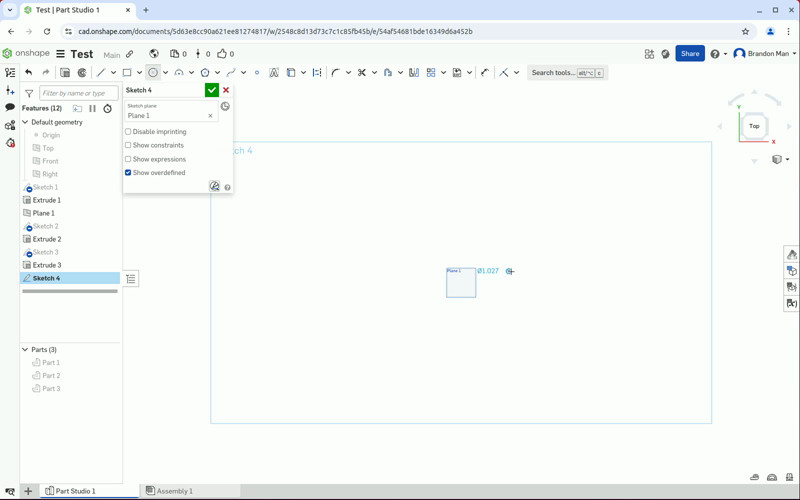
scroll(6)
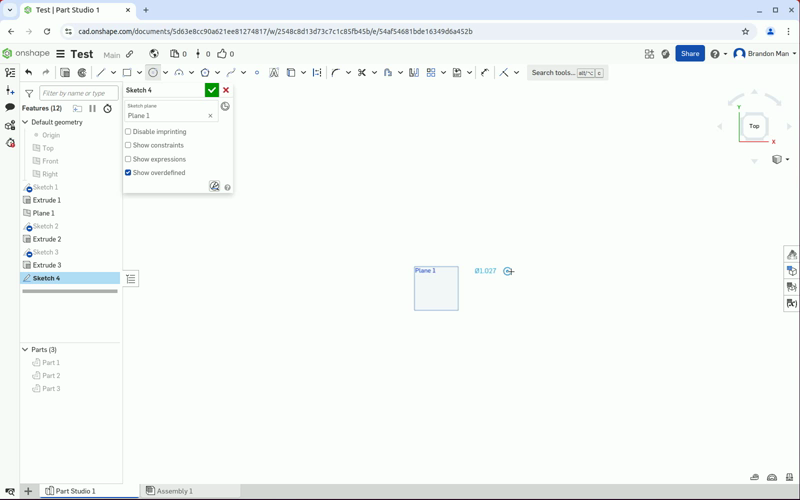
scroll(6)
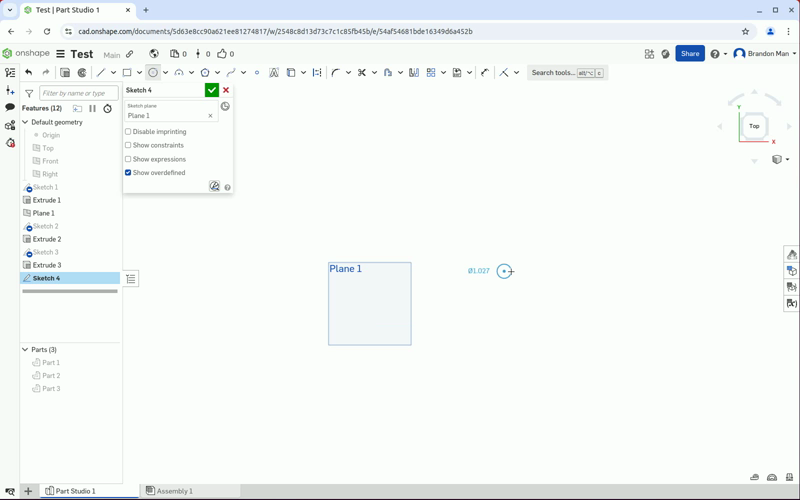
scroll(6)
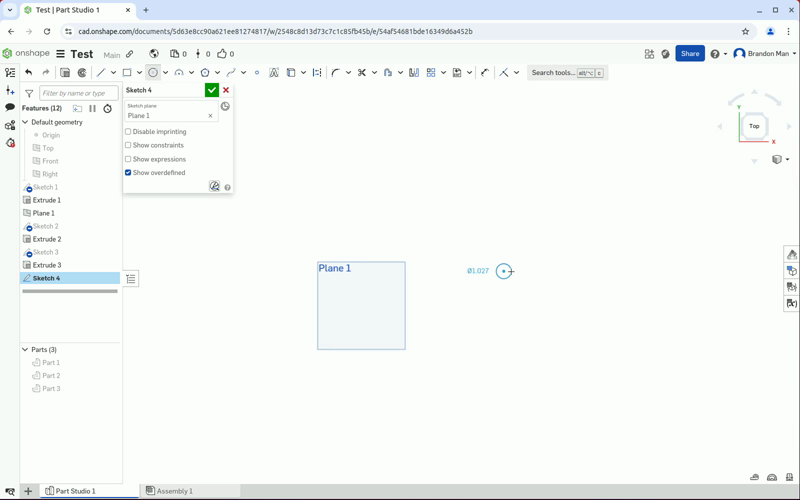
scroll(6)
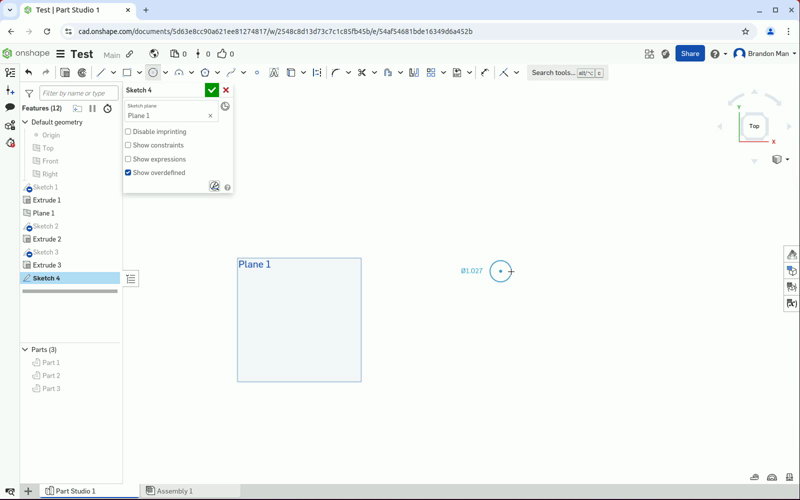
scroll(6)
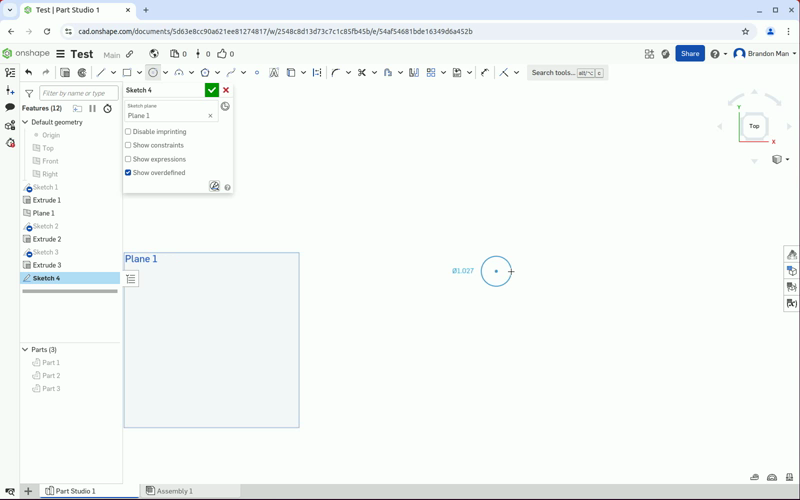
scroll(6)
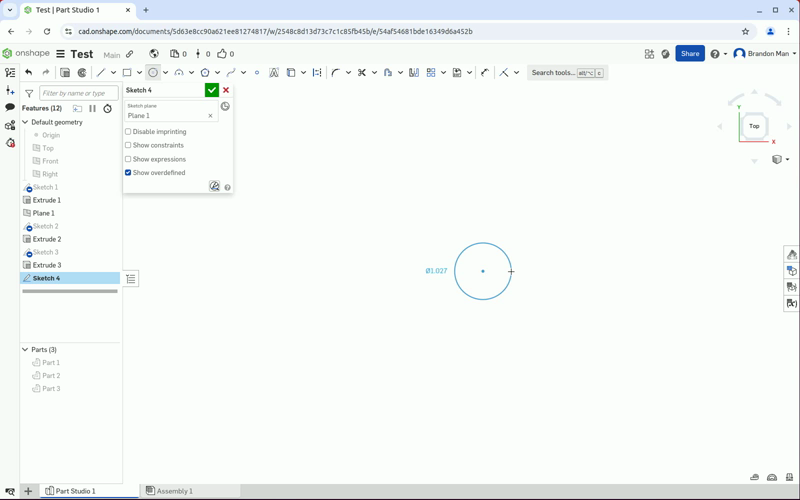
click(511, 271)
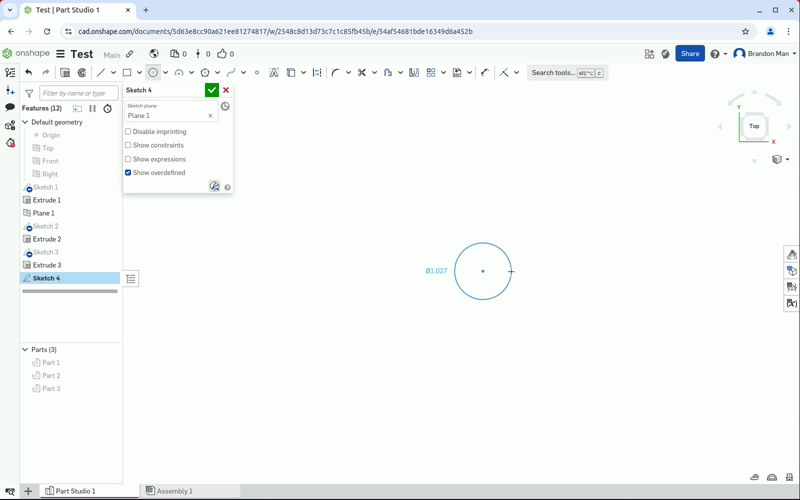
scroll(-6)
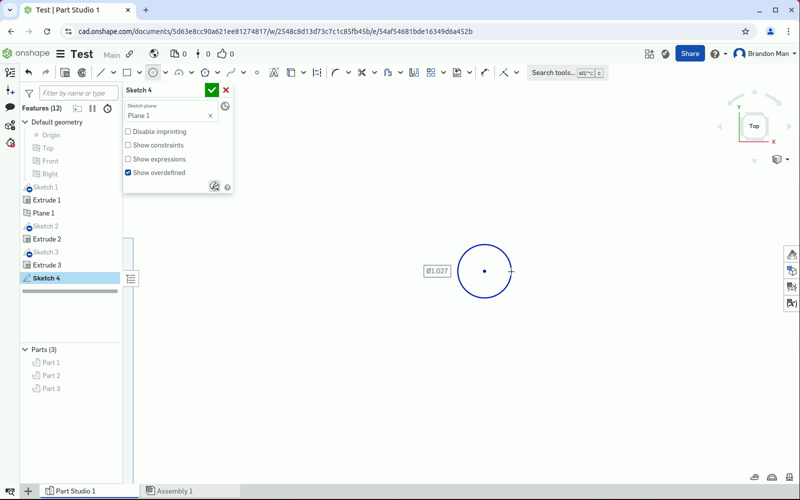
scroll(-6)
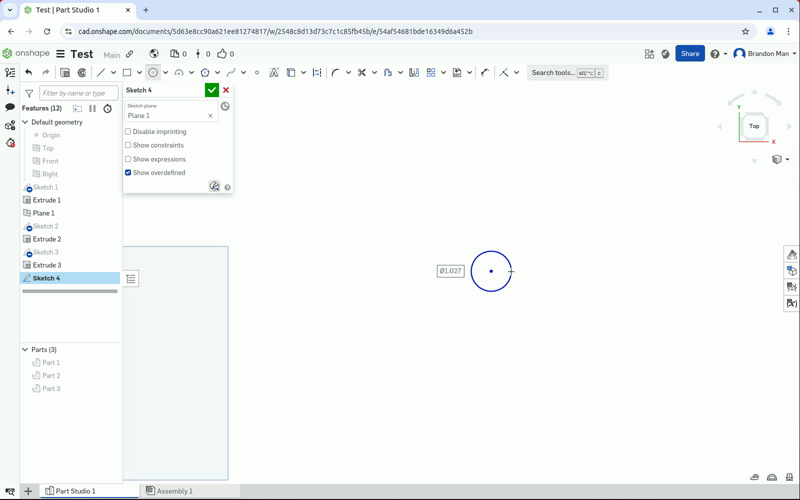
scroll(-6)
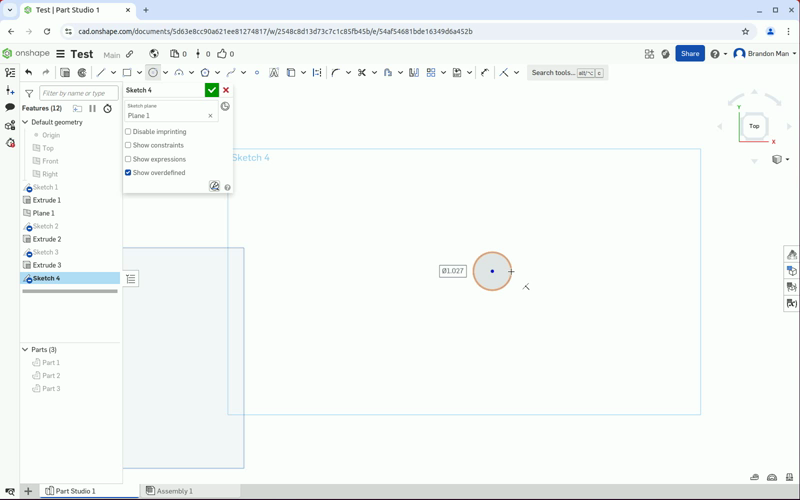
scroll(-6)
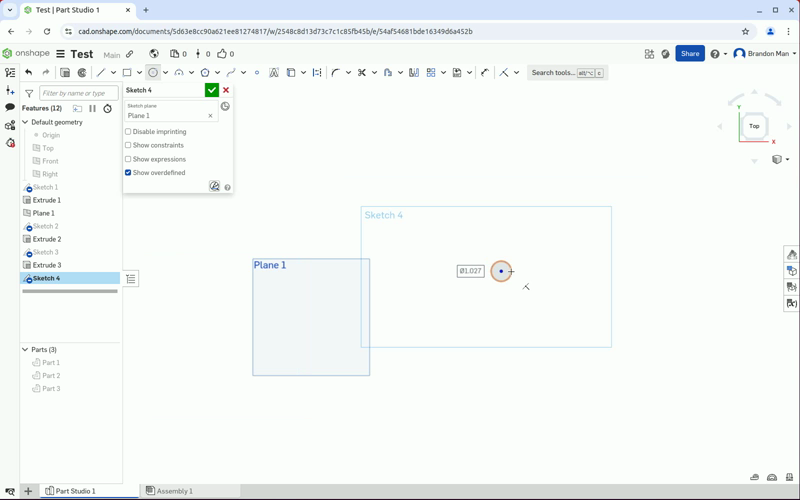
scroll(-6)
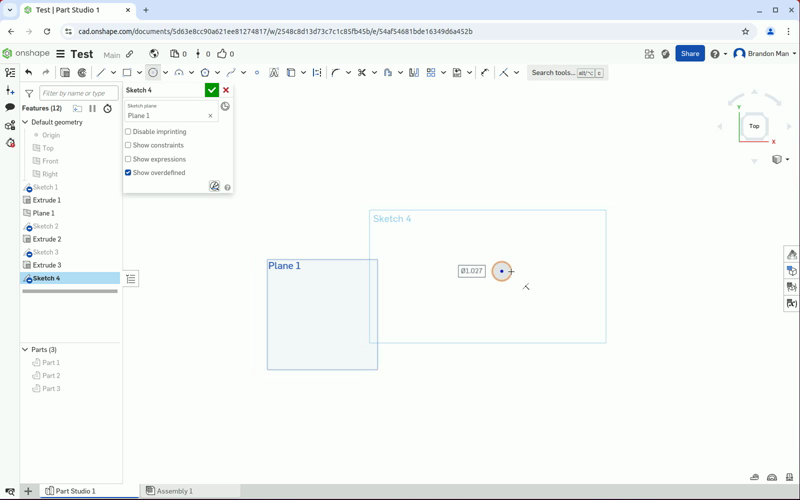
scroll(-6)
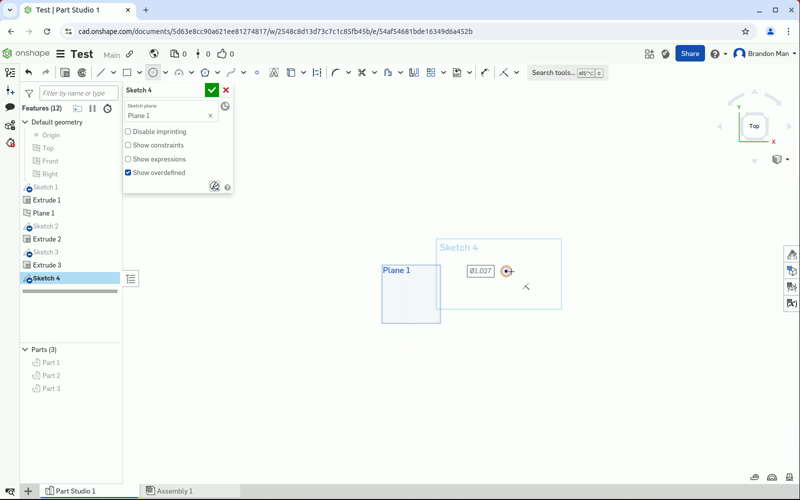
scroll(-6)
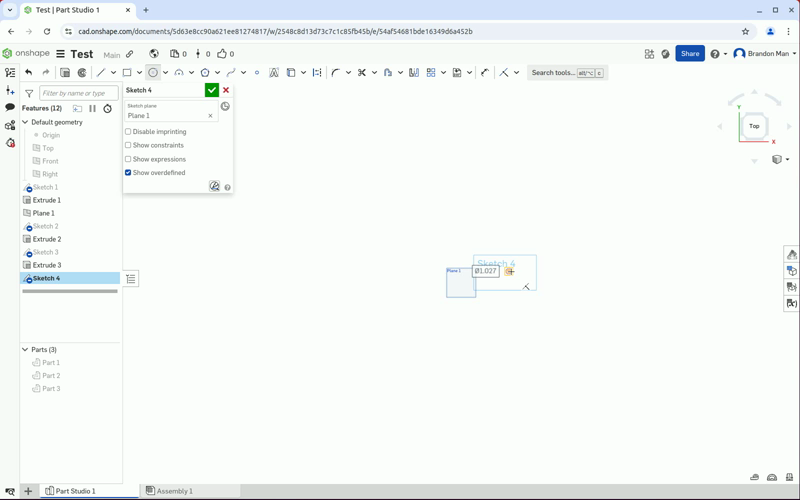
key(esc)
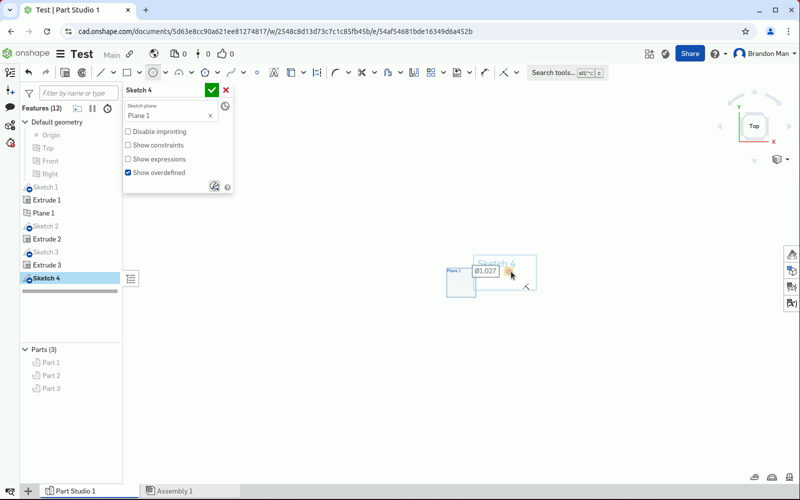
mouse_move(508, 270)
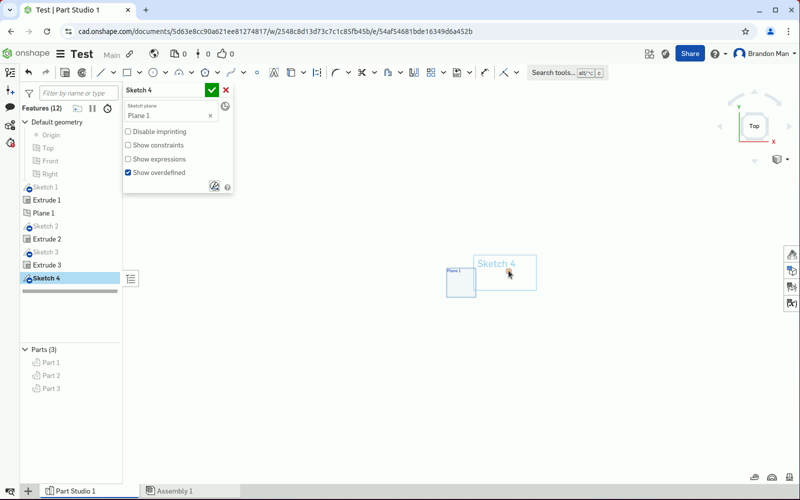
scroll(6)
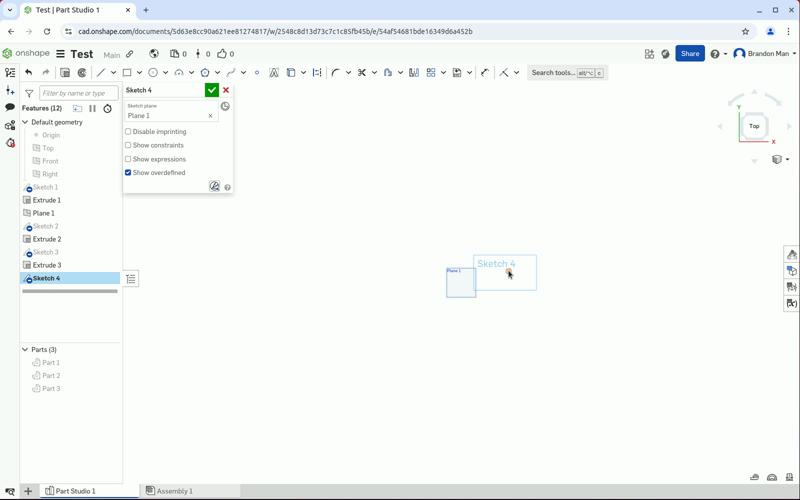
scroll(6)
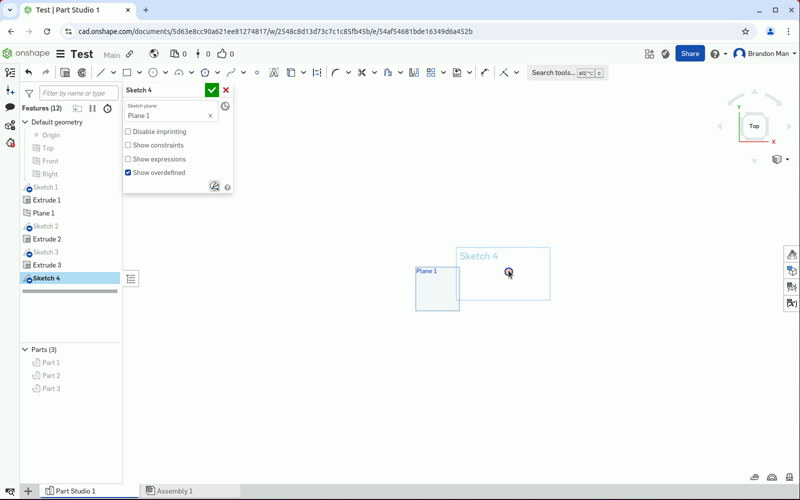
scroll(6)
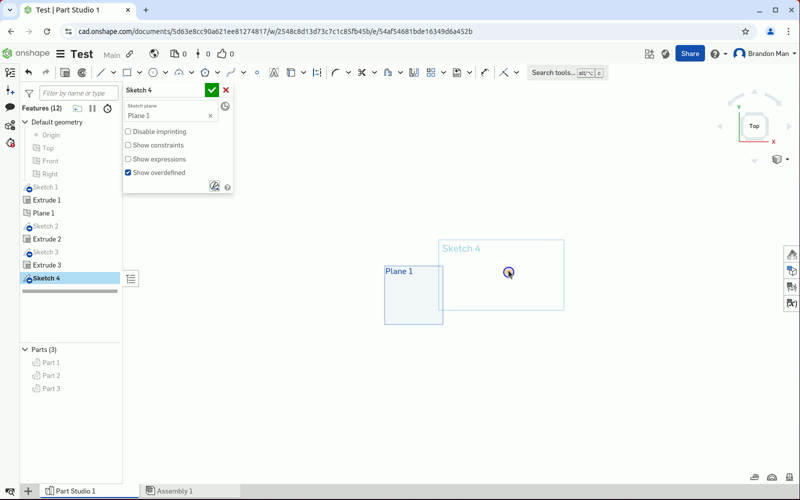
scroll(6)
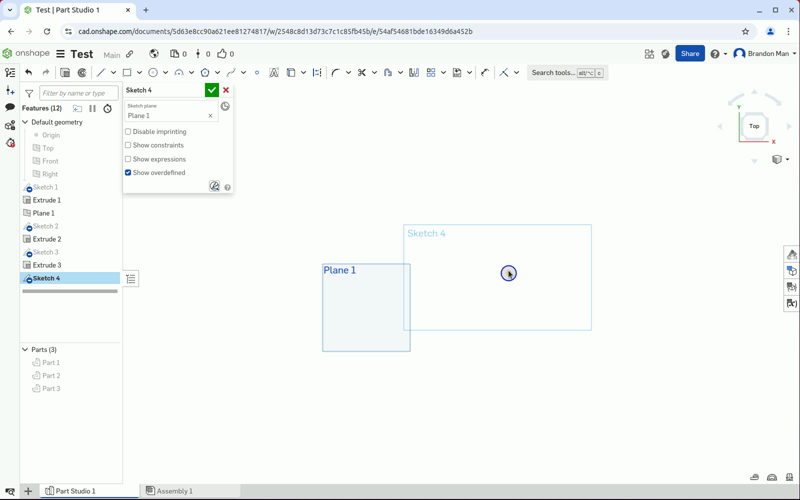
scroll(6)
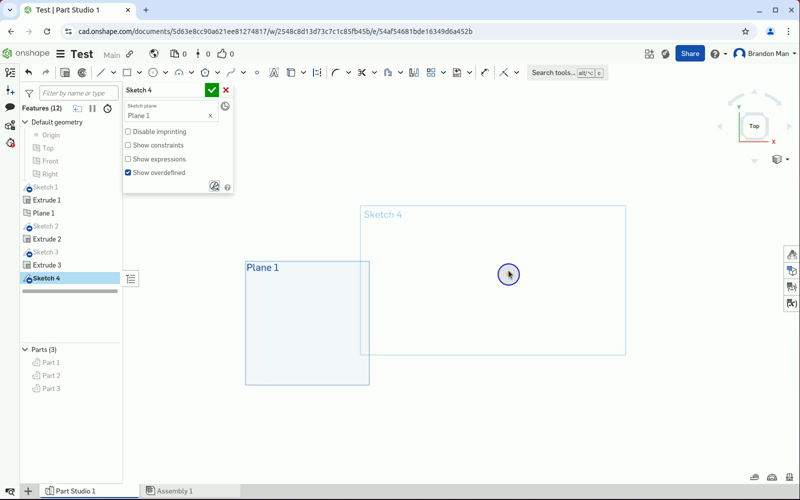
scroll(6)
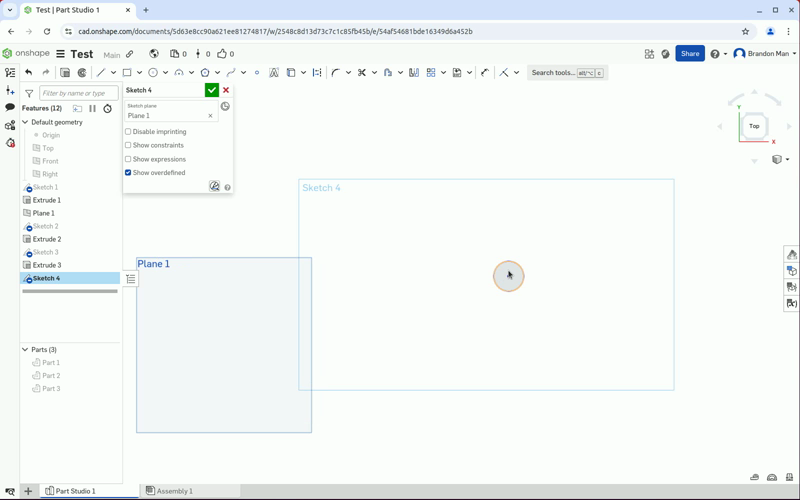
scroll(6)
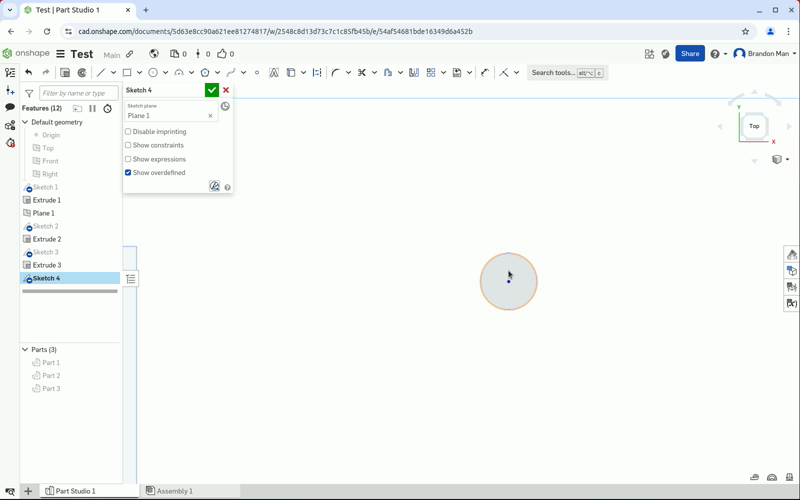
click(508, 270)
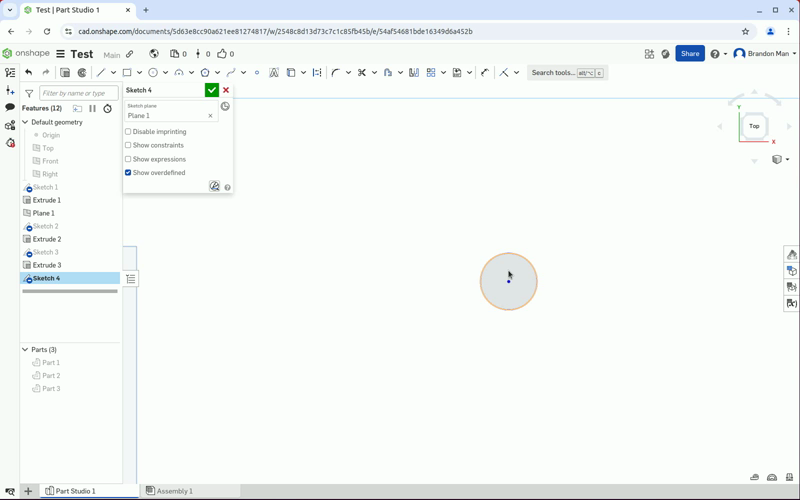
scroll(-6)
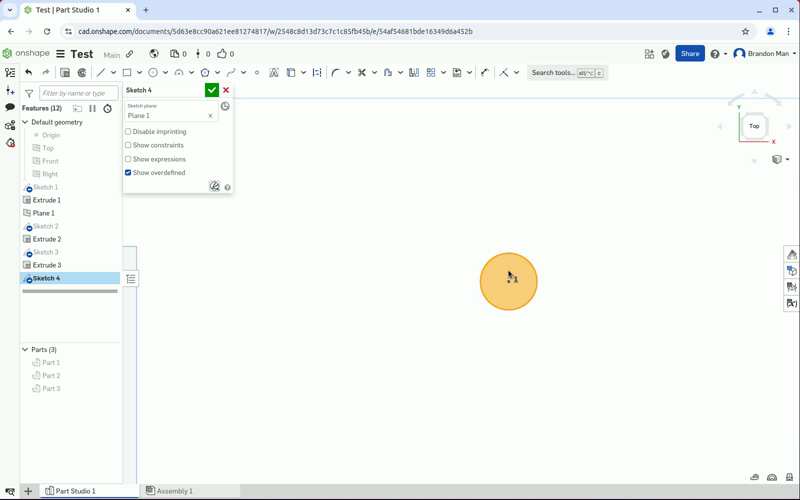
scroll(-6)
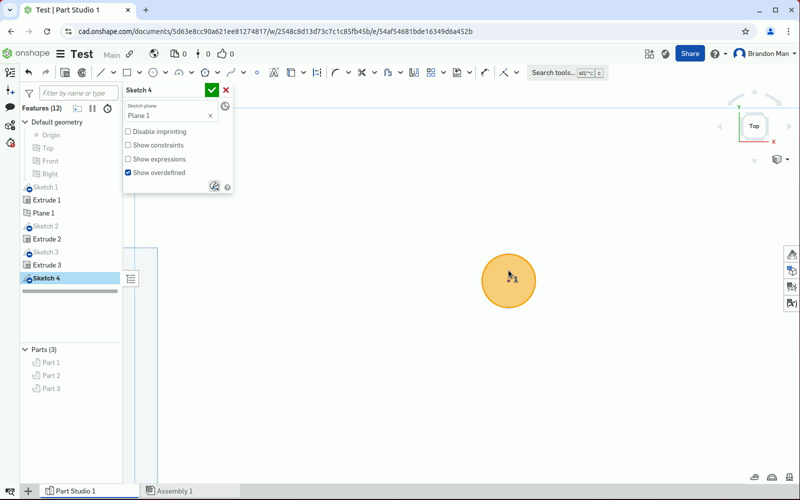
scroll(-6)
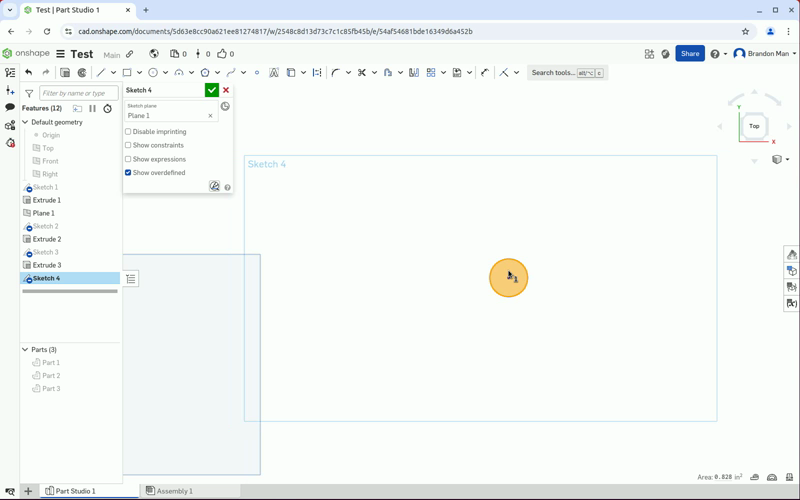
scroll(-6)
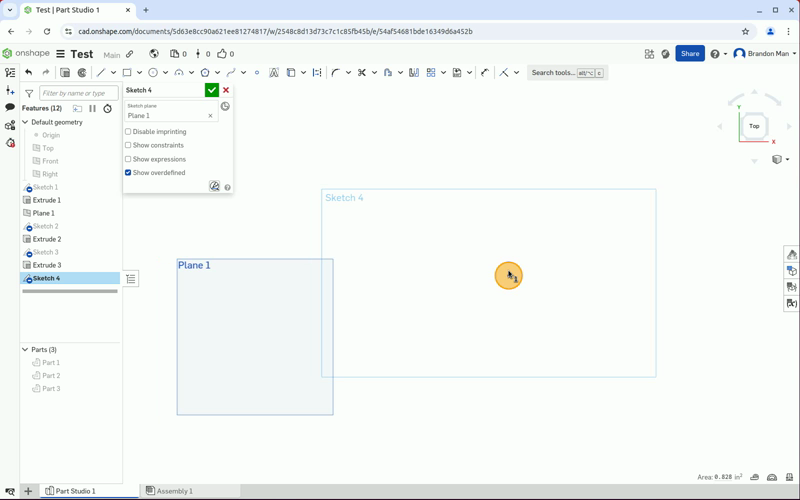
scroll(-6)
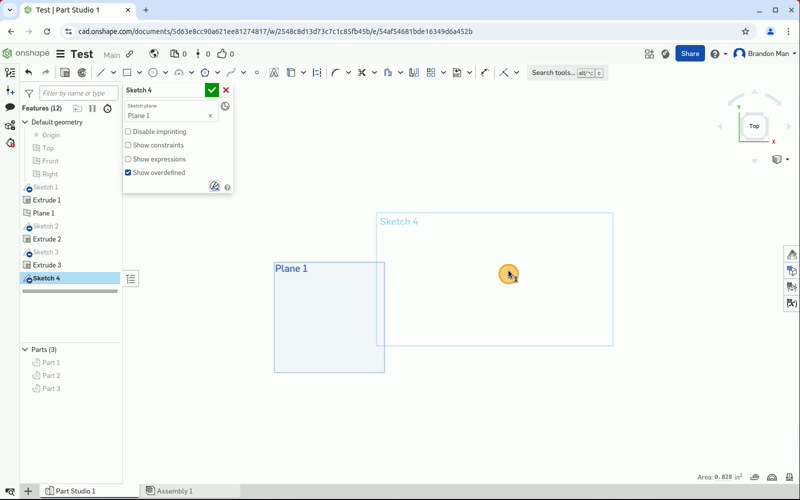
scroll(-6)
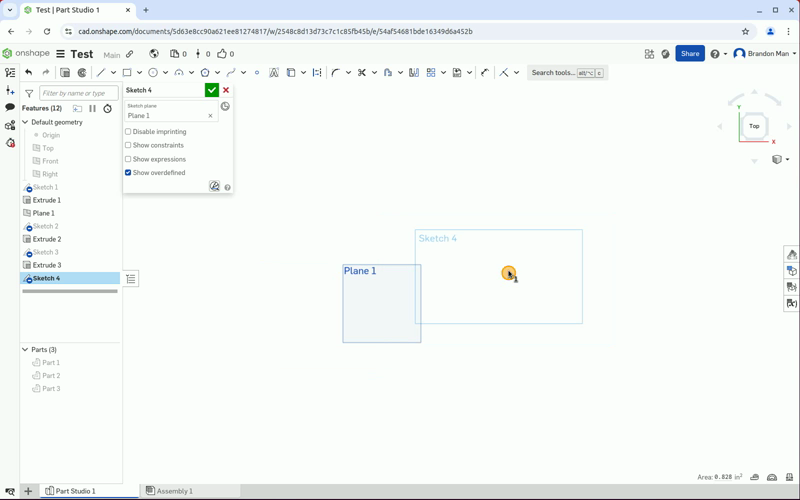
scroll(-6)
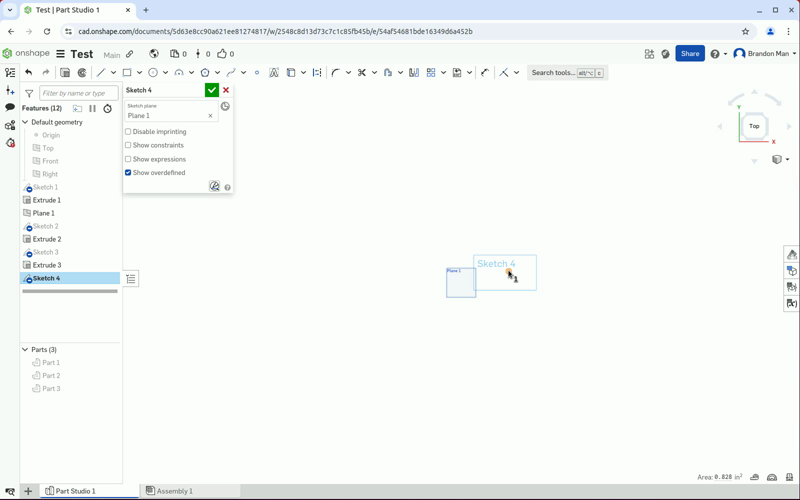
mouse_move(73, 352)
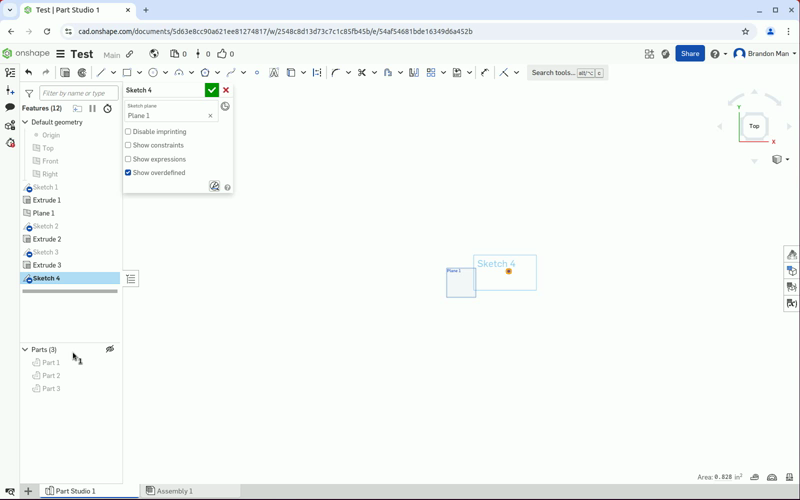
key(shift+y)
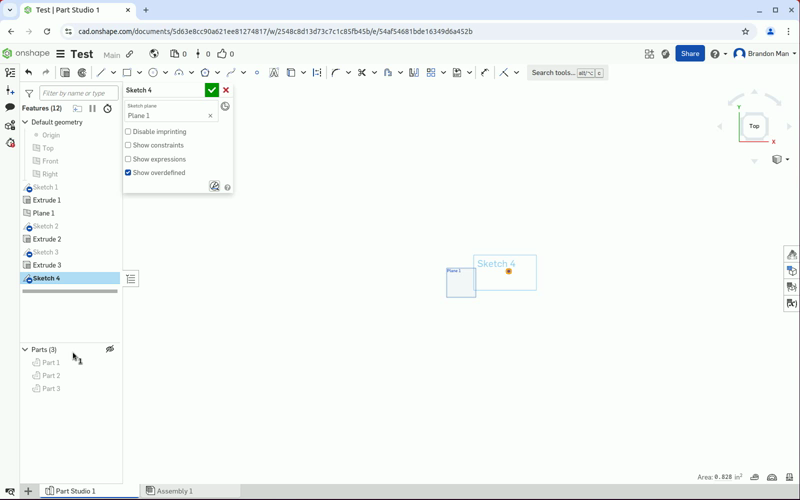
key(shift+e)
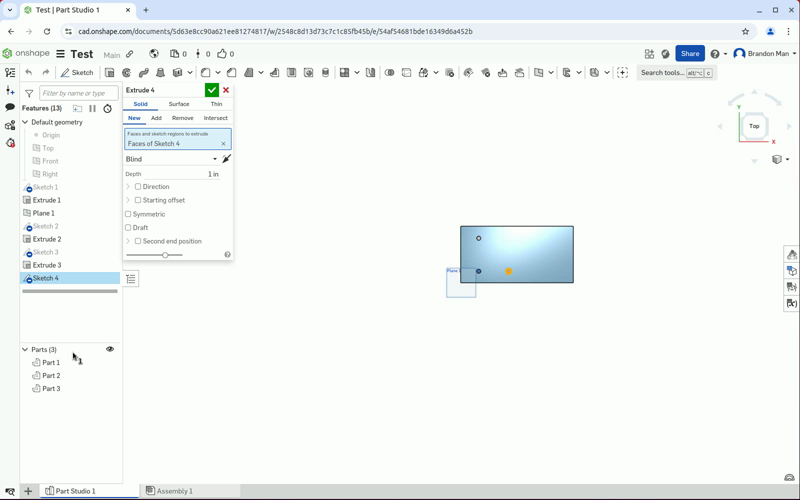
mouse_move(143, 106)
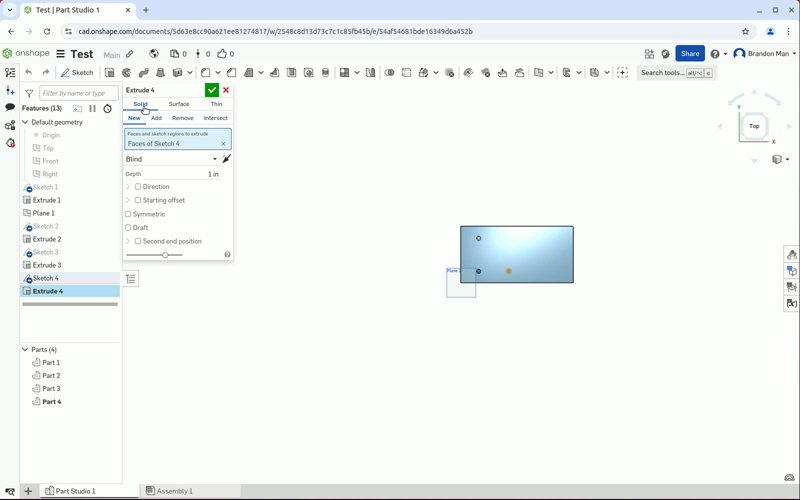
click(143, 106)
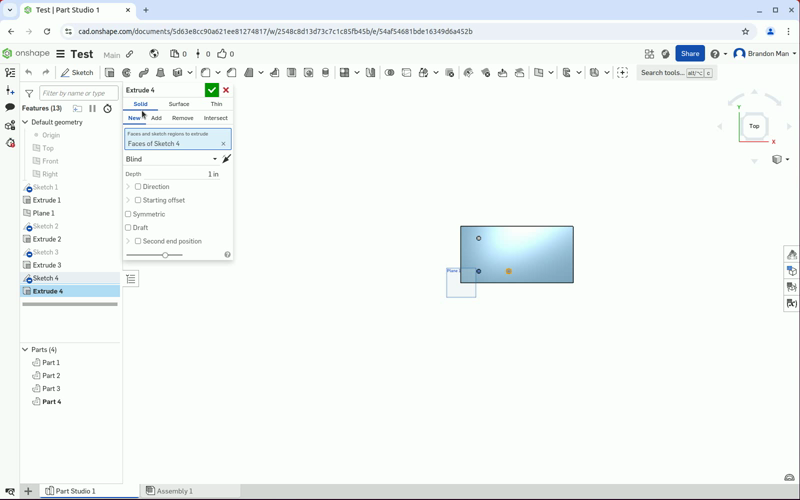
mouse_move(137, 120)
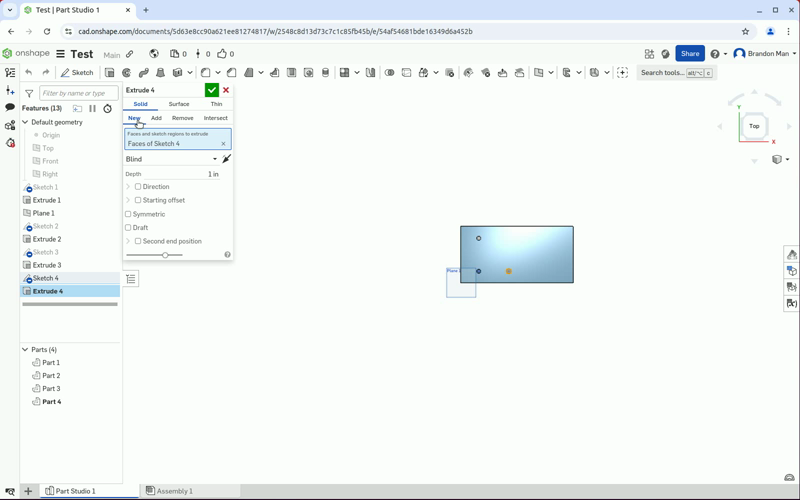
click(137, 120)
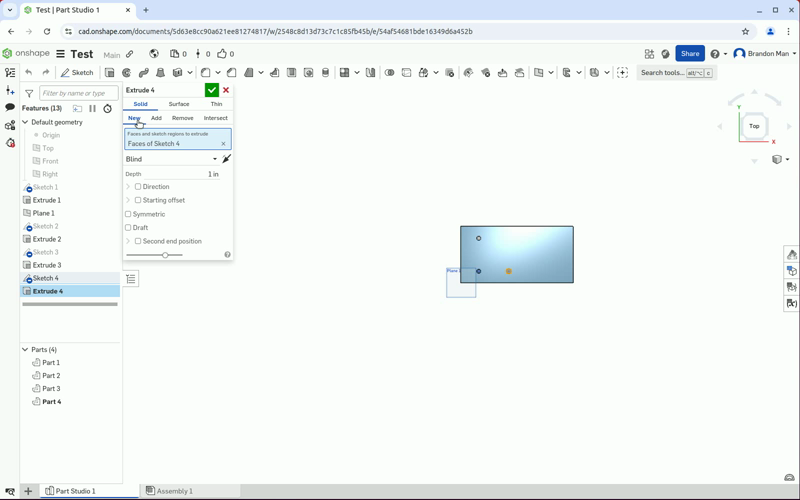
key(tab, 4)
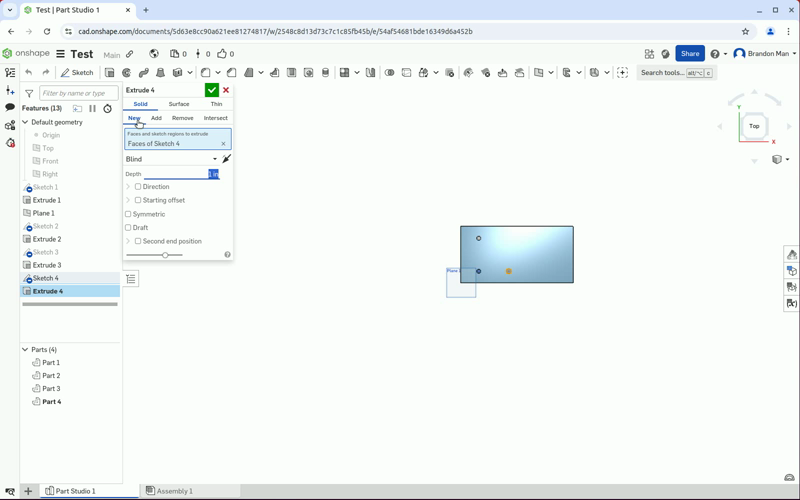
text(5.055)
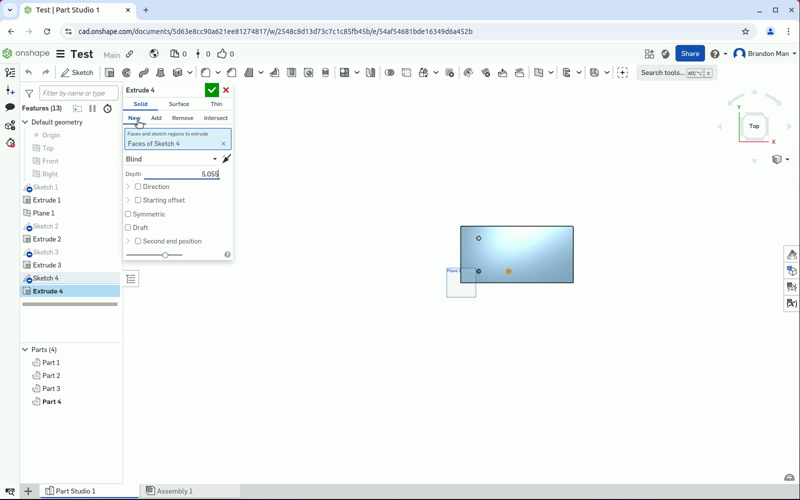
key(enter)
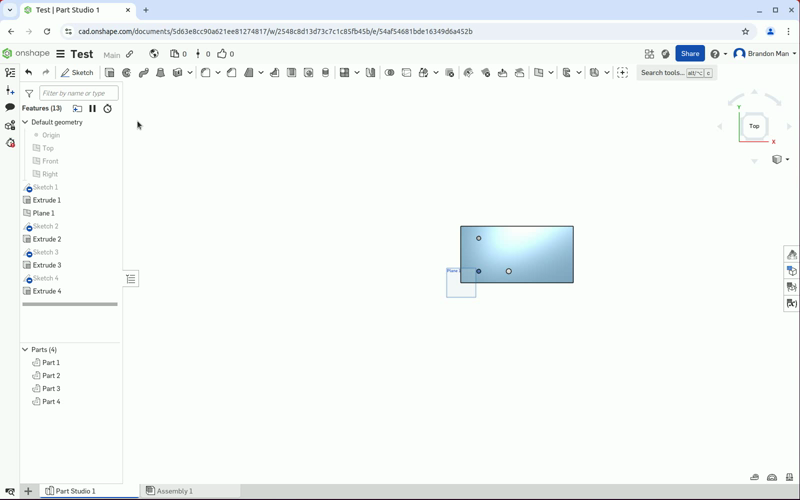
key(shift+h)
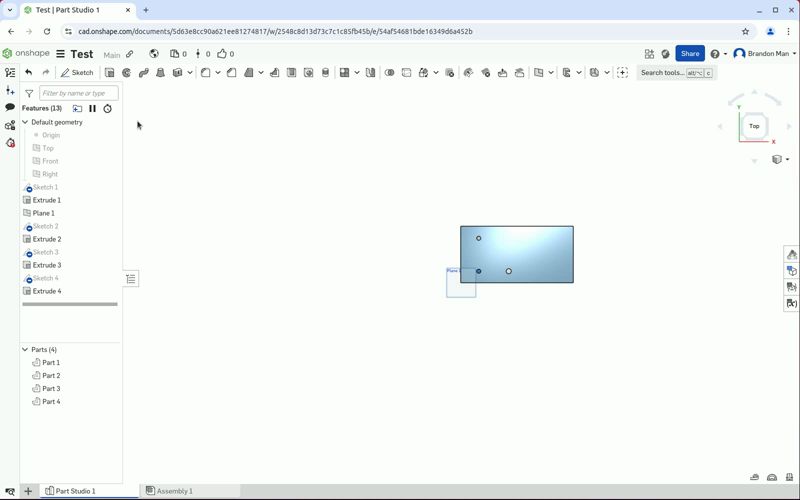
key(shift+h)
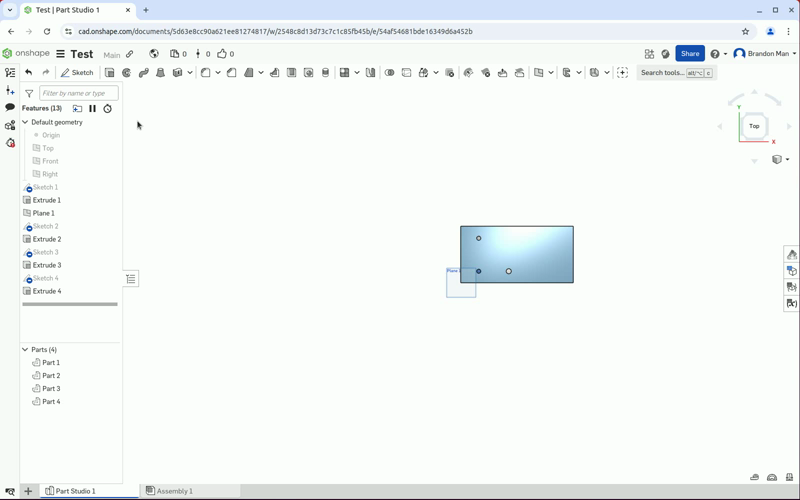
mouse_move(73, 189)
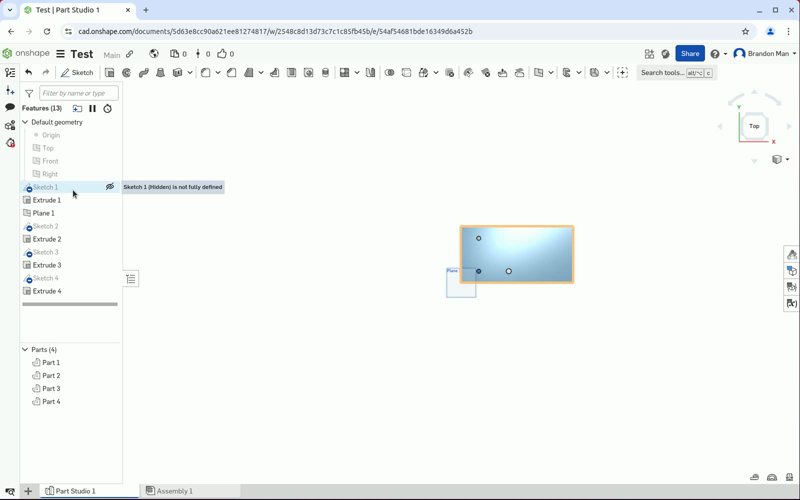
click(73, 189)
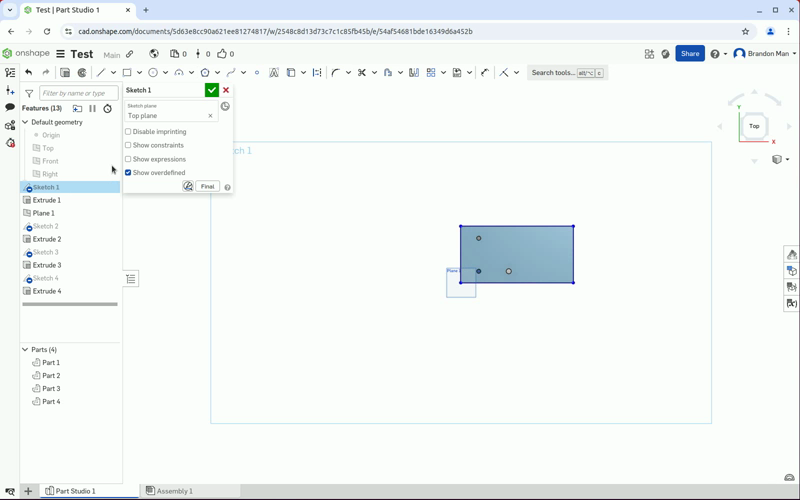
mouse_move(229, 92)
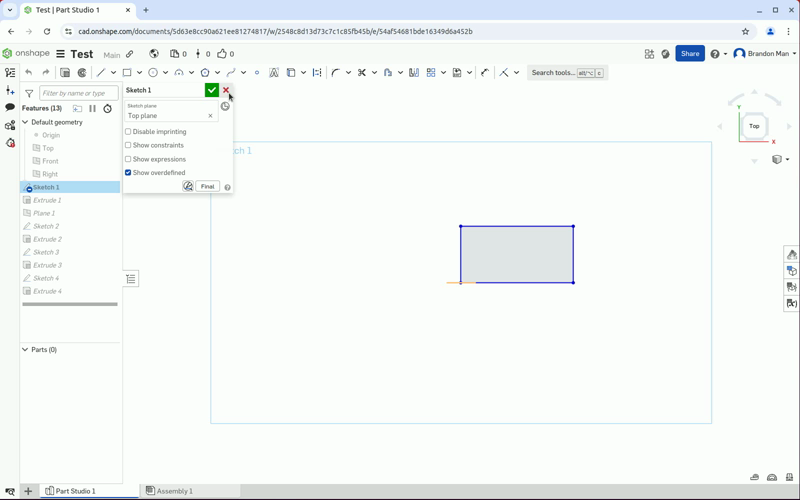
click(229, 92)
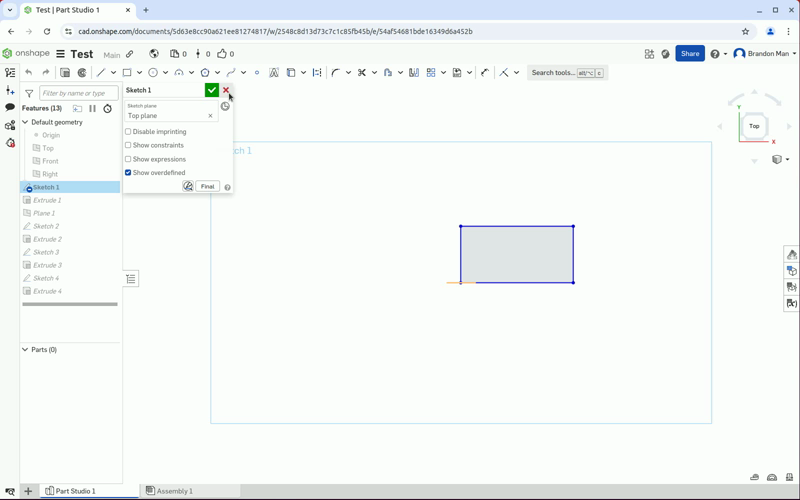
key(shift+s)
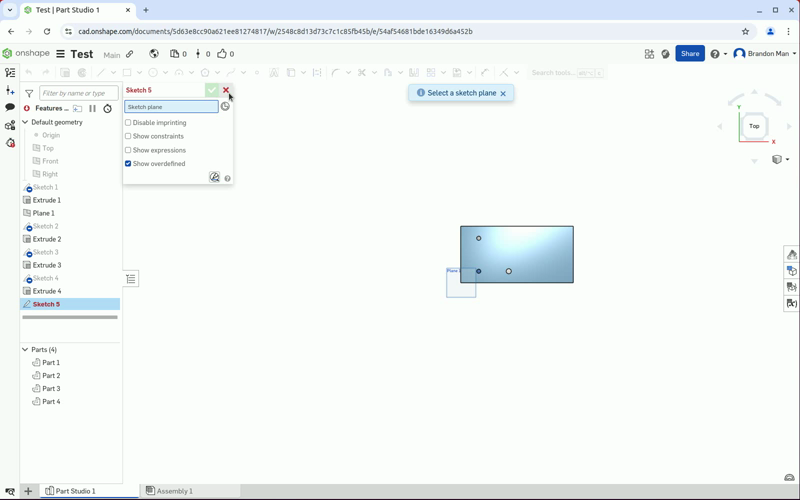
mouse_move(73, 215)
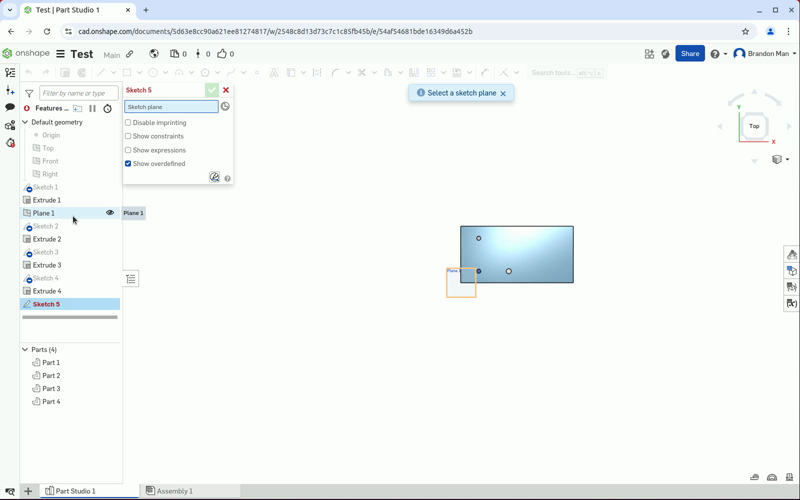
click(73, 215)
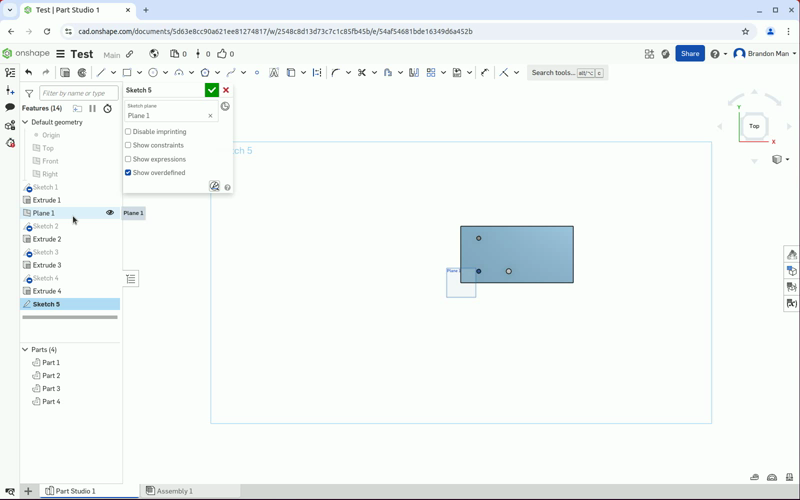
mouse_move(73, 352)
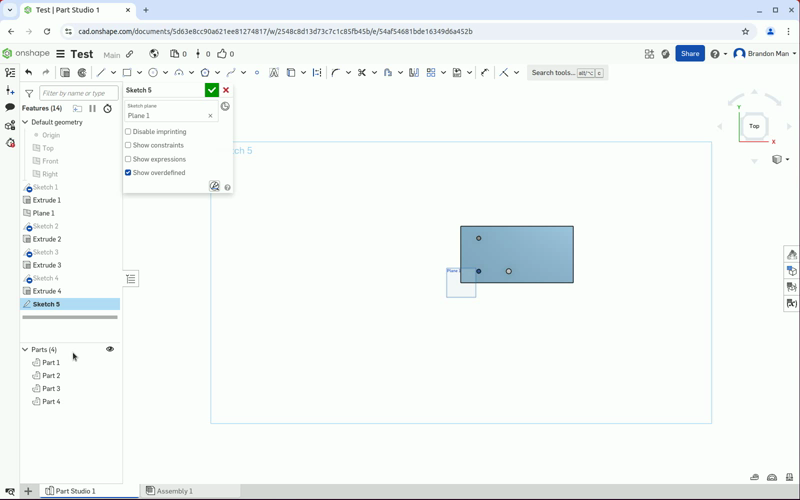
key(y)
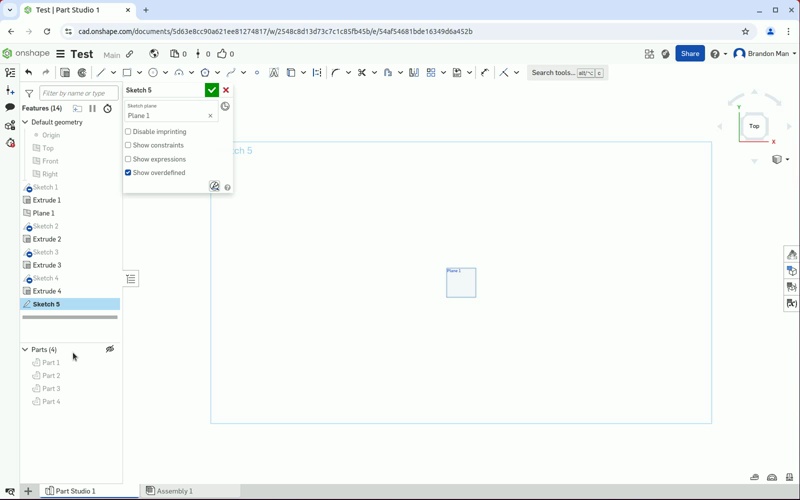
key(c)
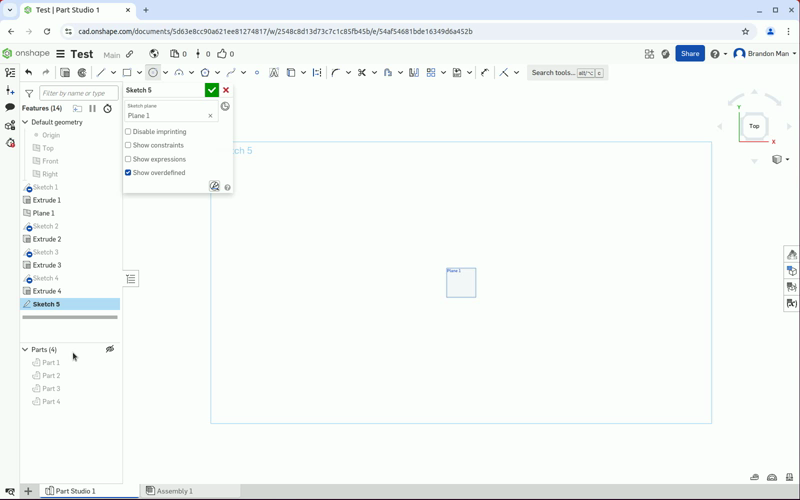
key_down(shift)
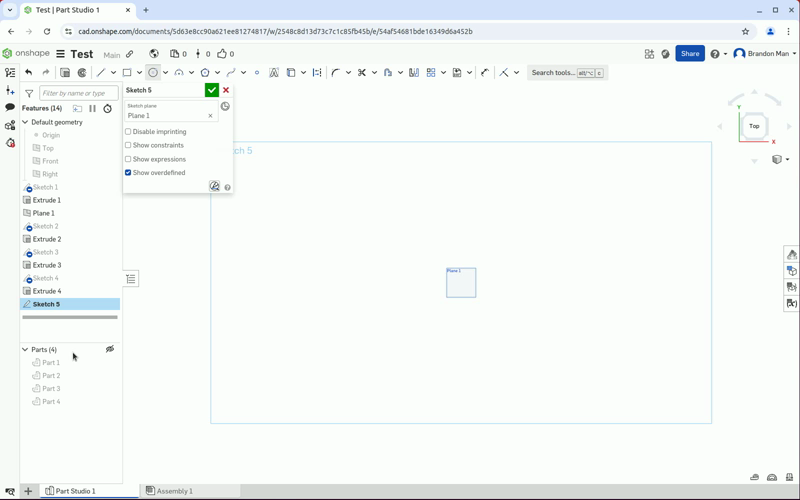
mouse_move(508, 238)
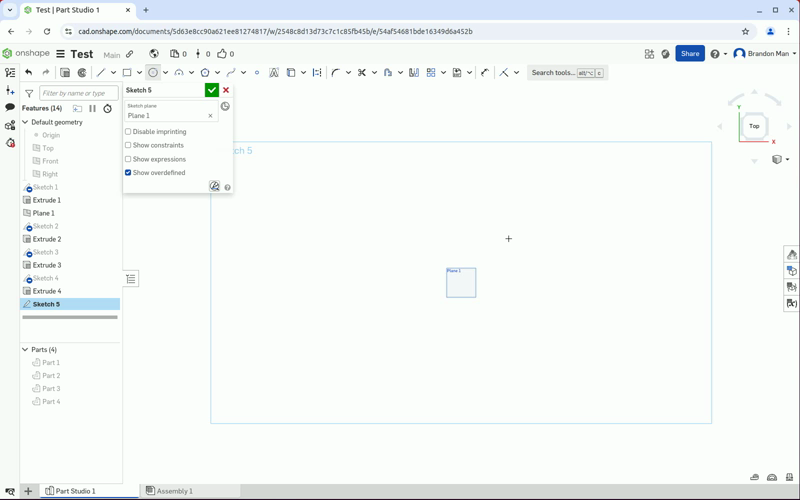
click(508, 238)
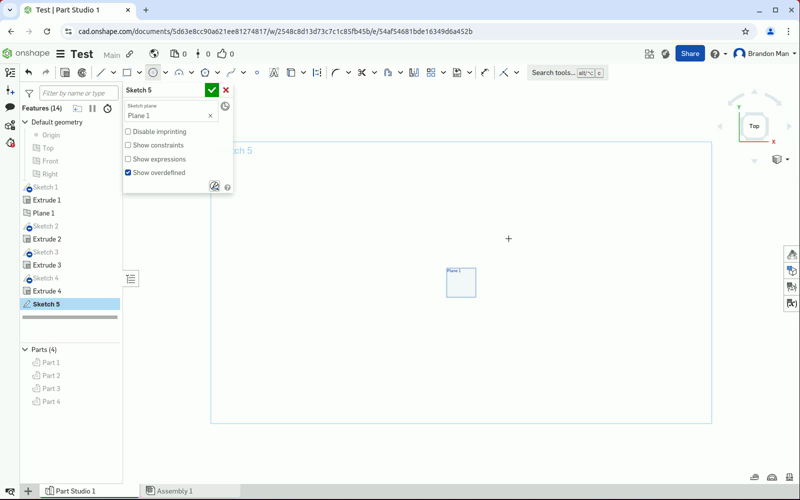
key_up(shift)
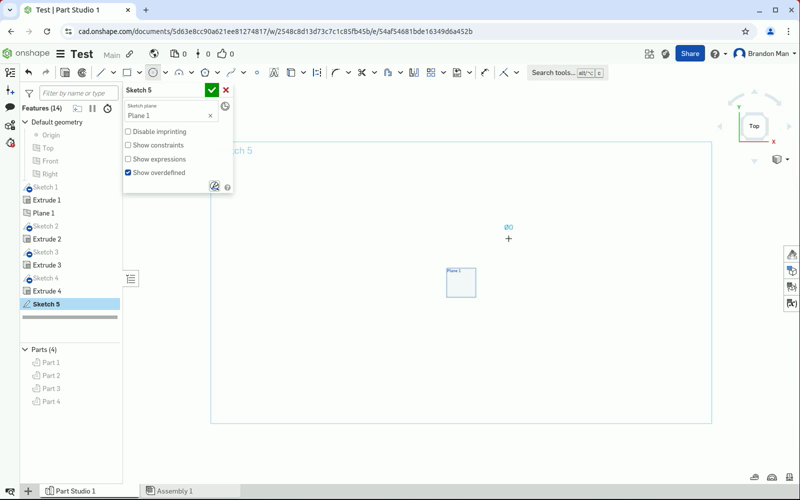
mouse_move(511, 238)
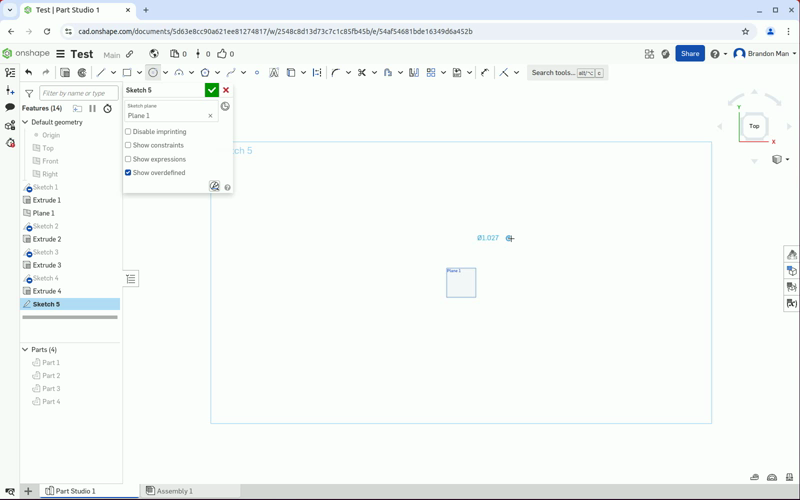
scroll(6)
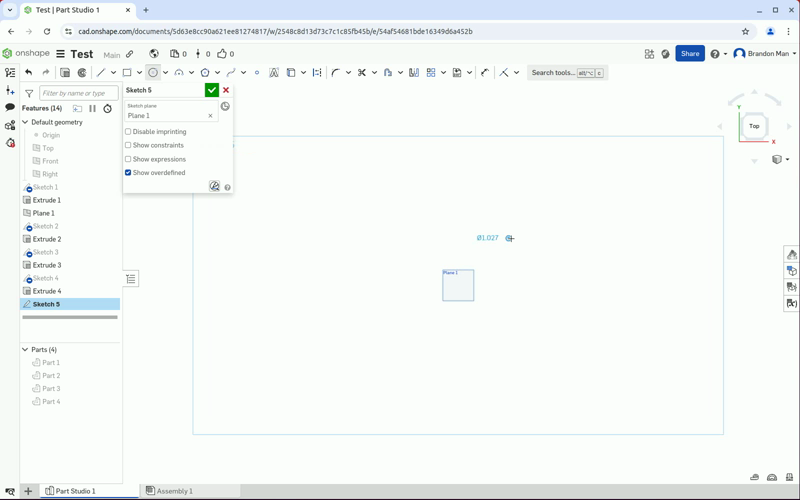
scroll(6)
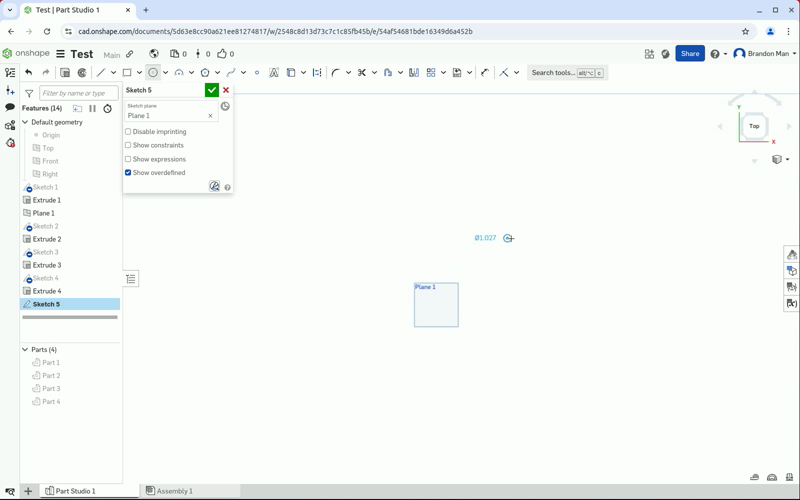
scroll(6)
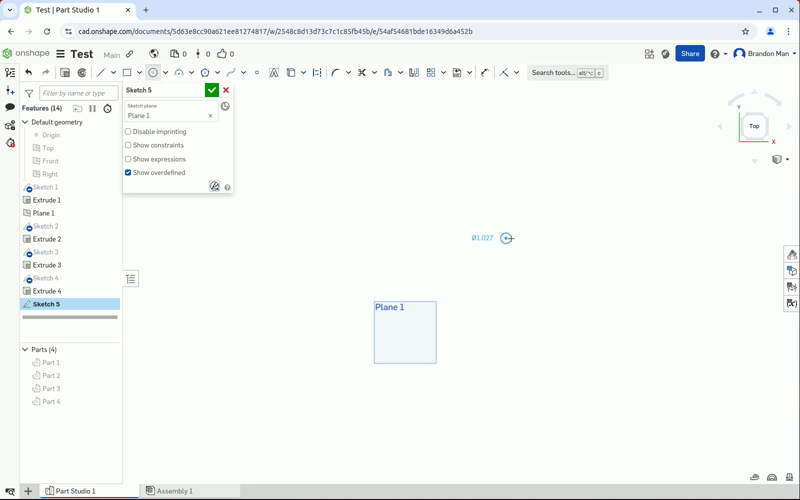
scroll(6)
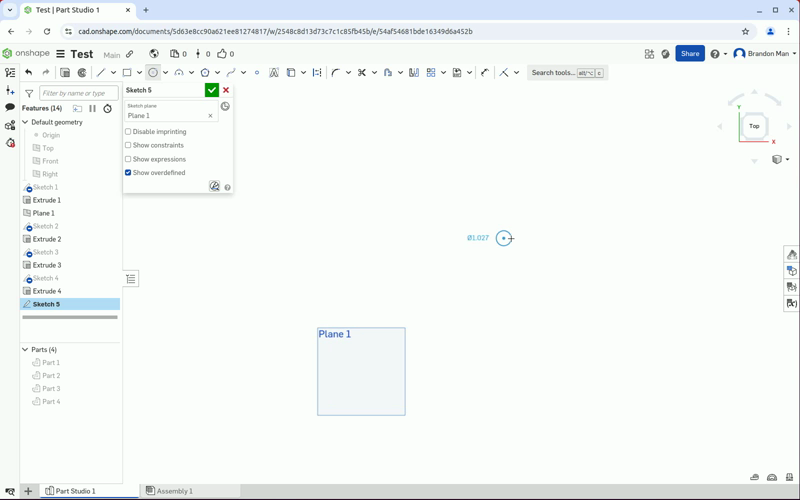
scroll(6)
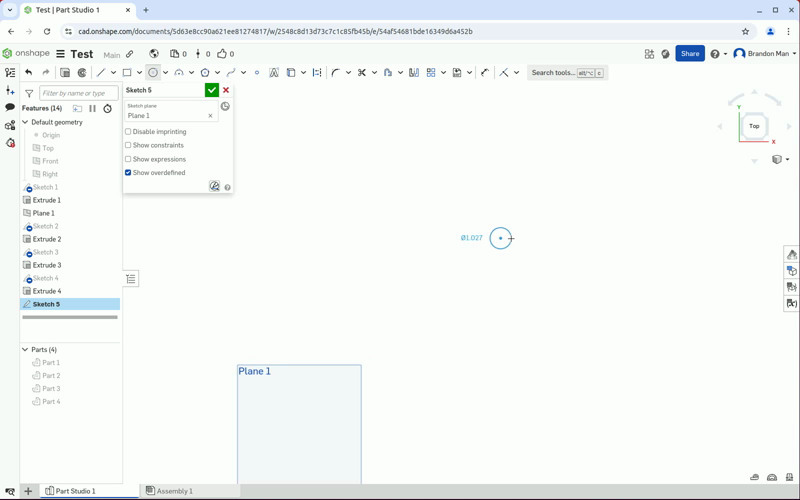
scroll(6)
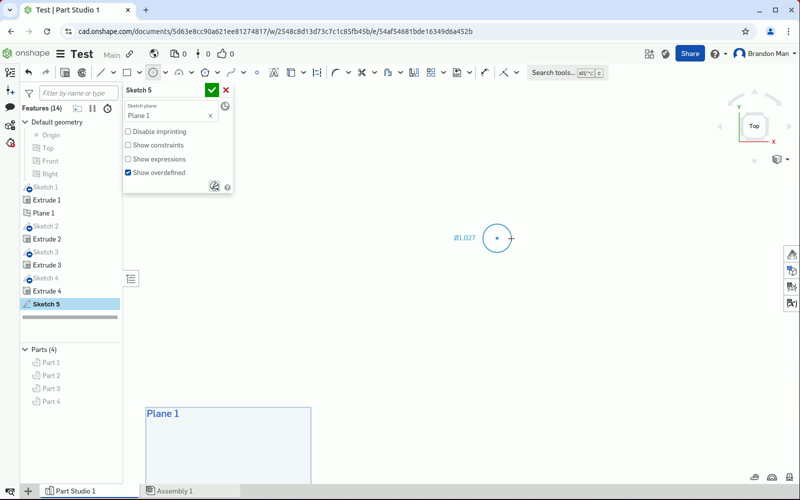
scroll(6)
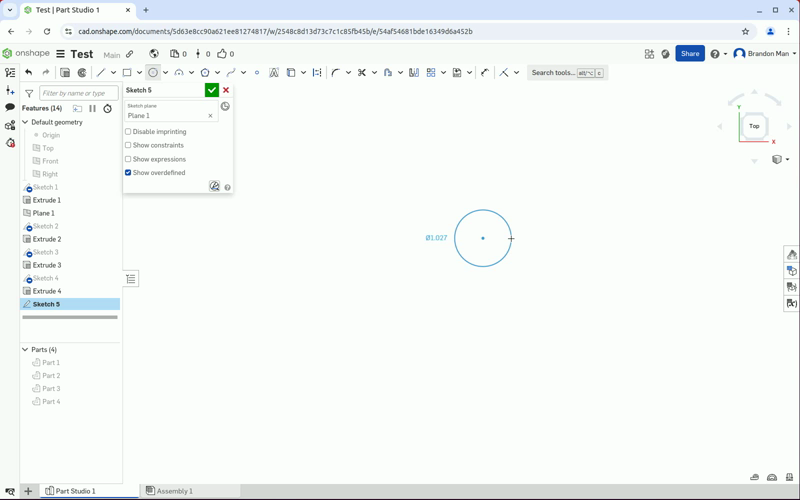
click(511, 238)
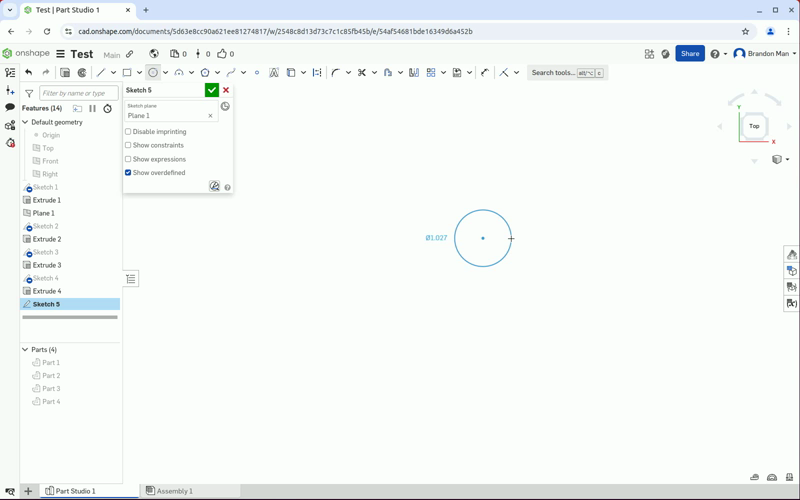
scroll(-6)
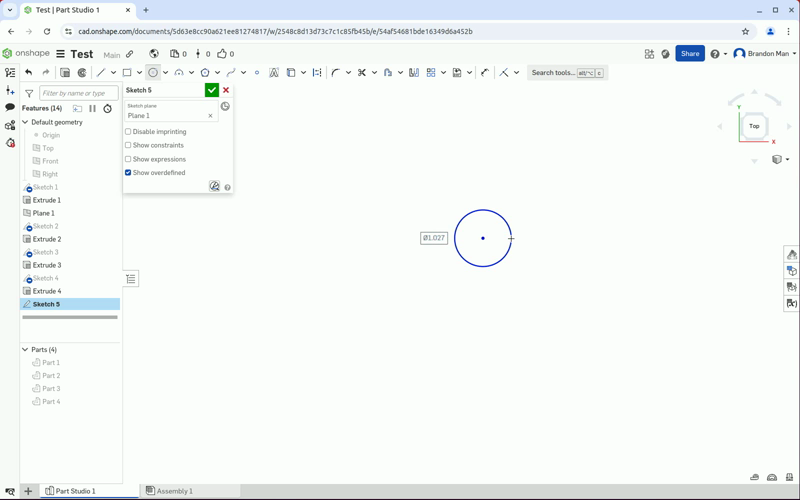
scroll(-6)
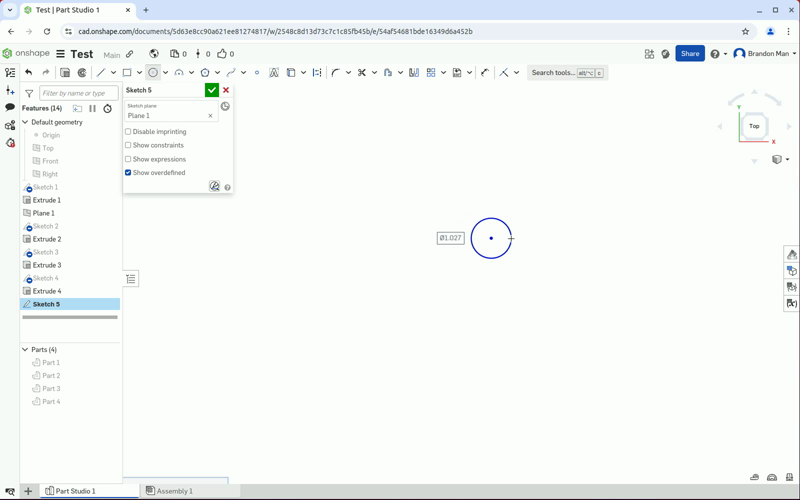
scroll(-6)
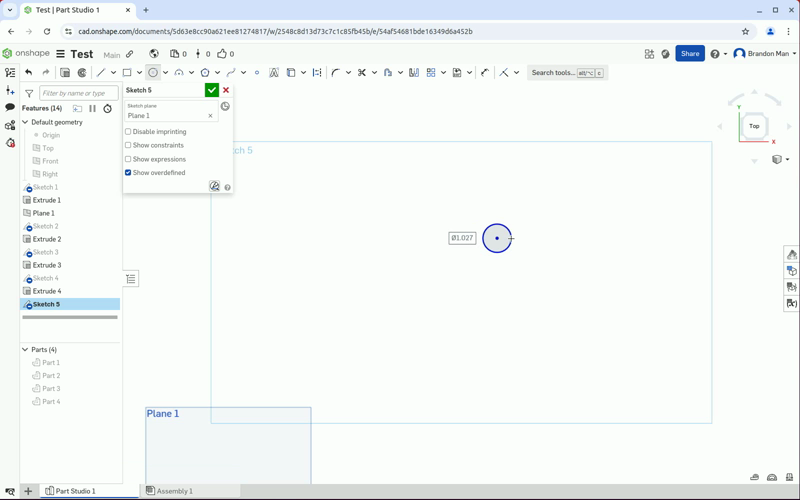
scroll(-6)
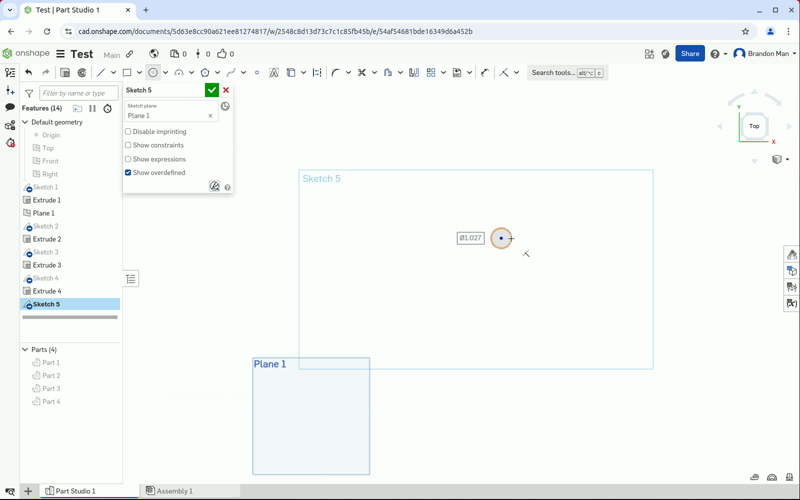
scroll(-6)
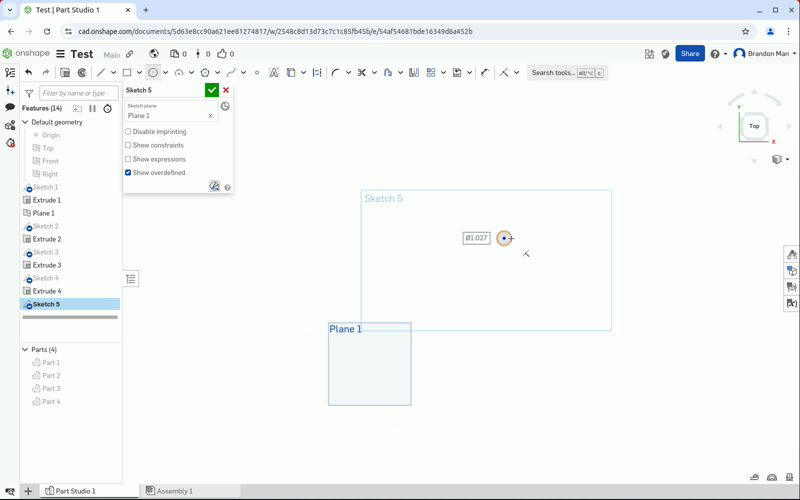
scroll(-6)
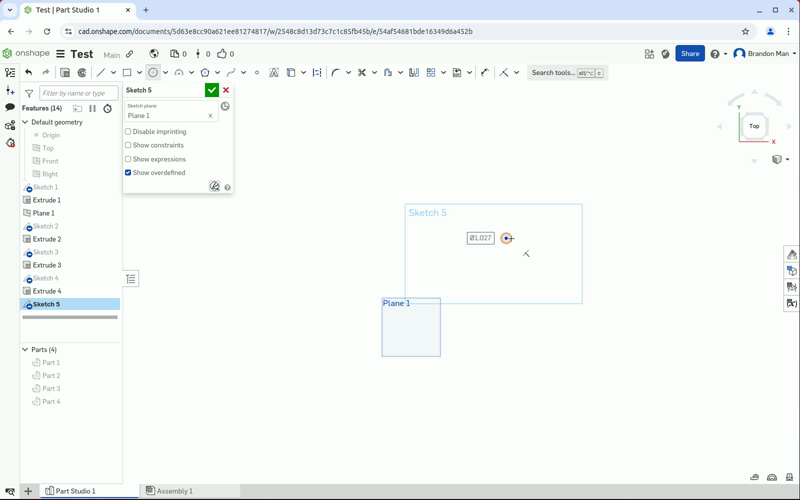
scroll(-6)
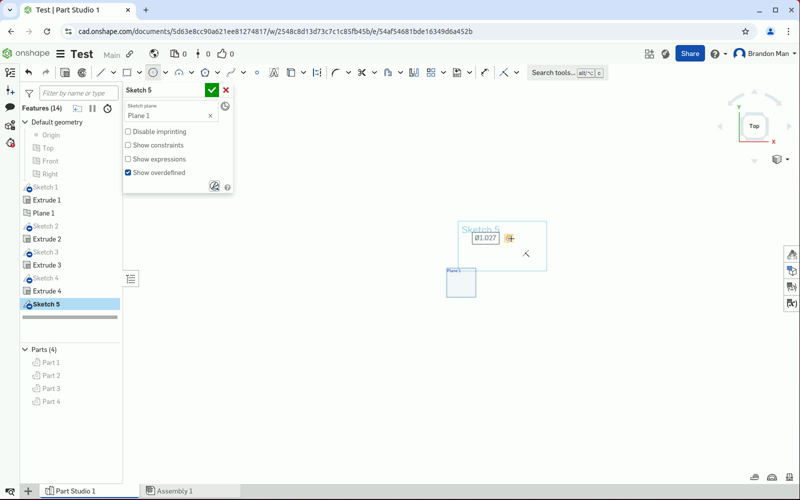
key(esc)
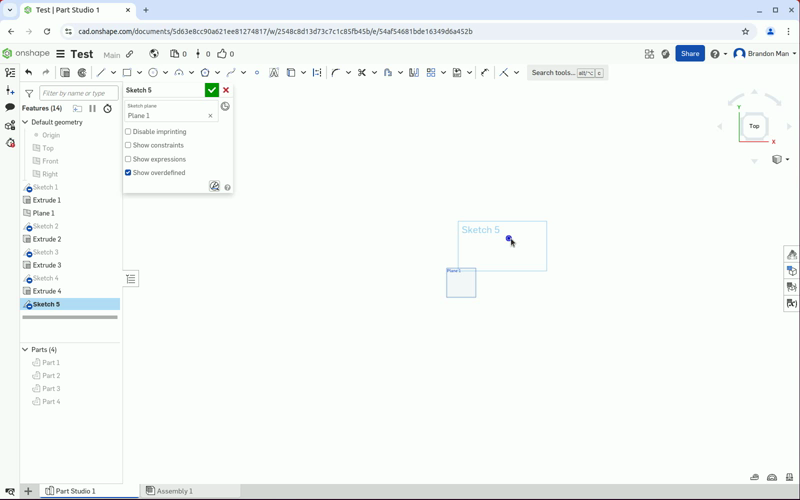
mouse_move(509, 240)
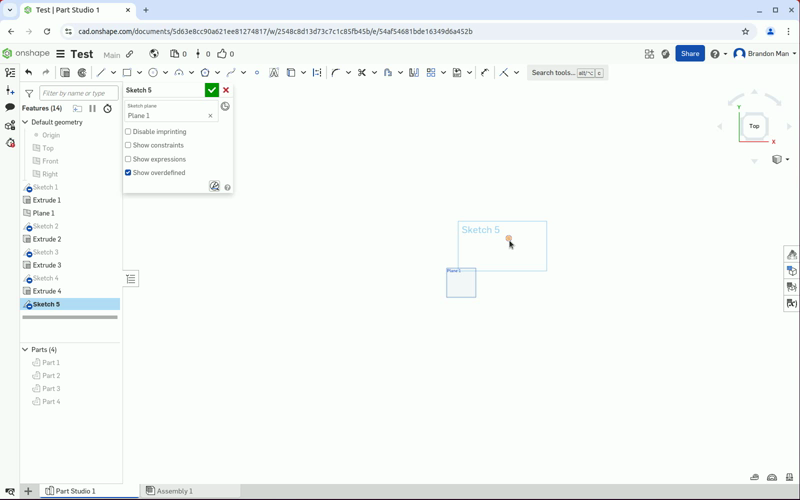
scroll(6)
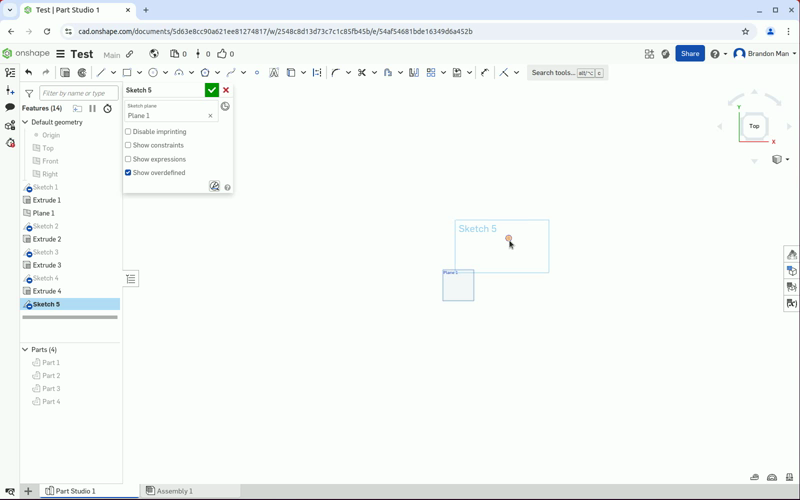
scroll(6)
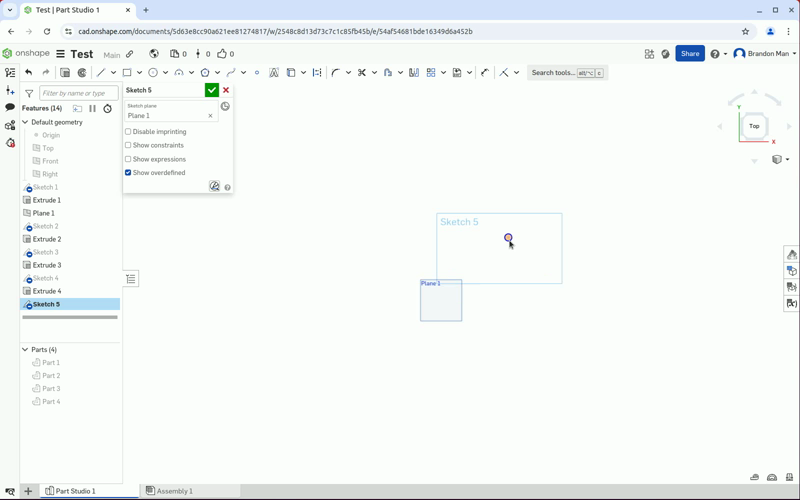
scroll(6)
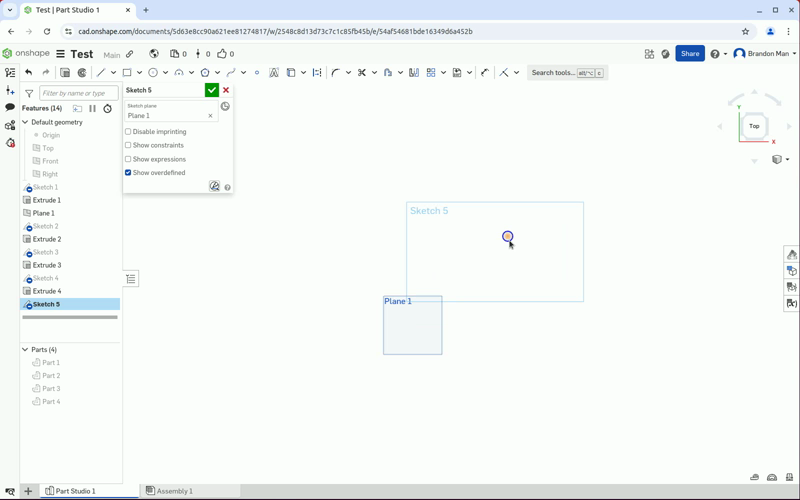
scroll(6)
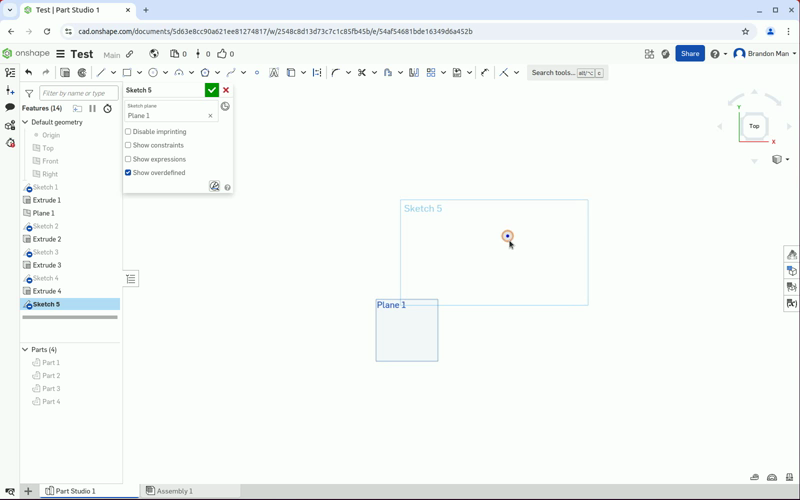
scroll(6)
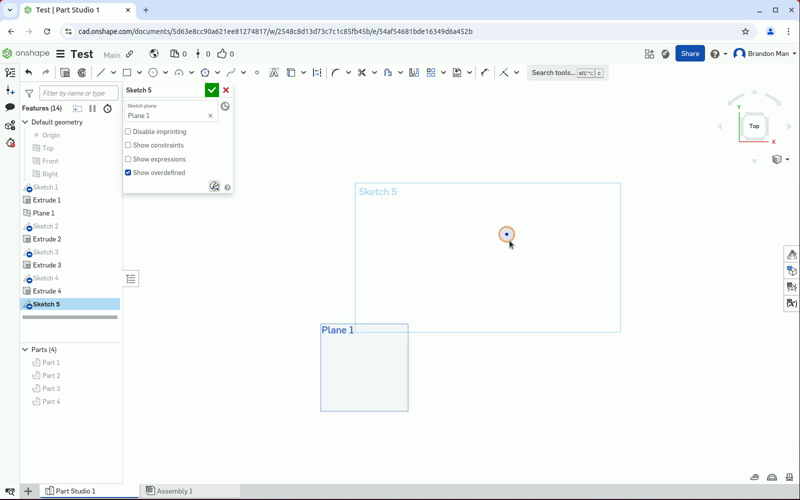
scroll(6)
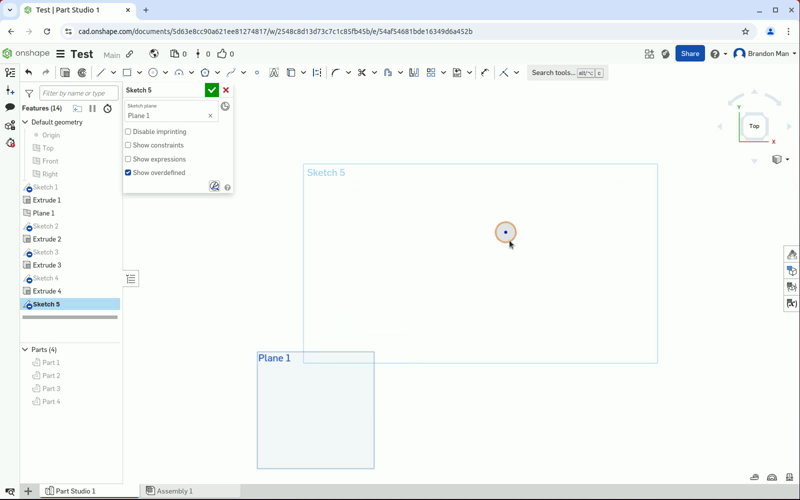
scroll(6)
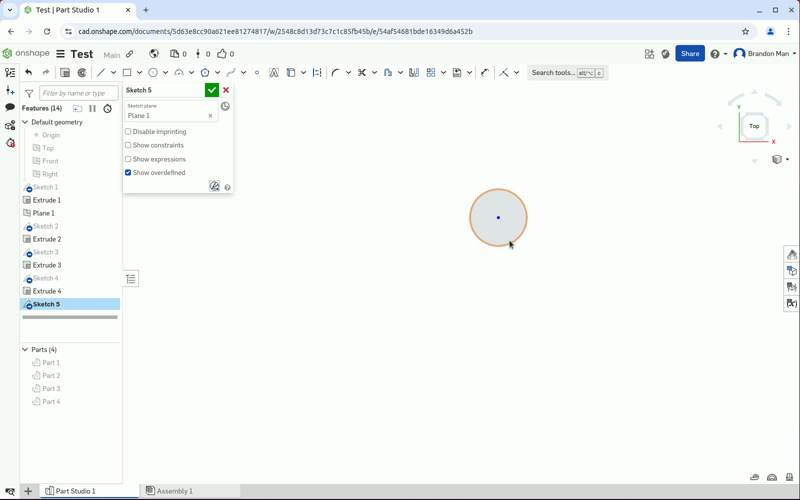
click(509, 240)
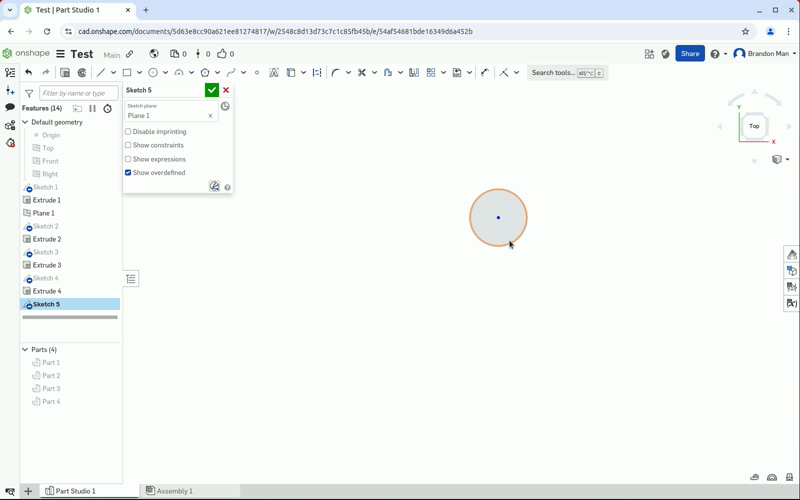
scroll(-6)
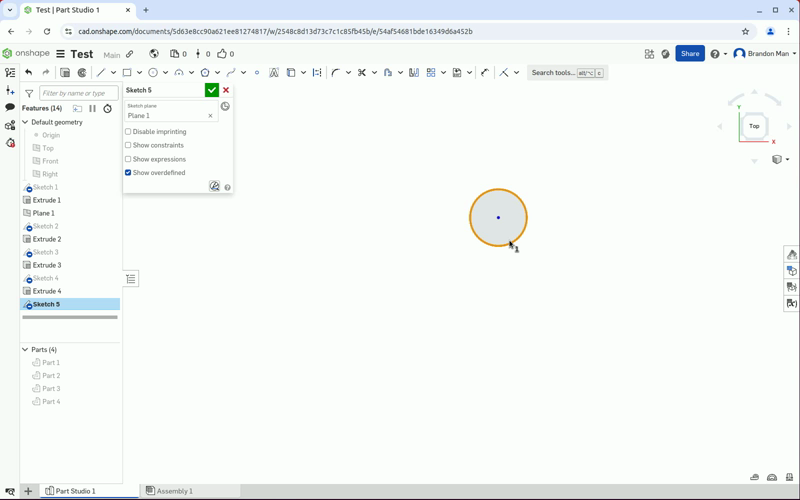
scroll(-6)
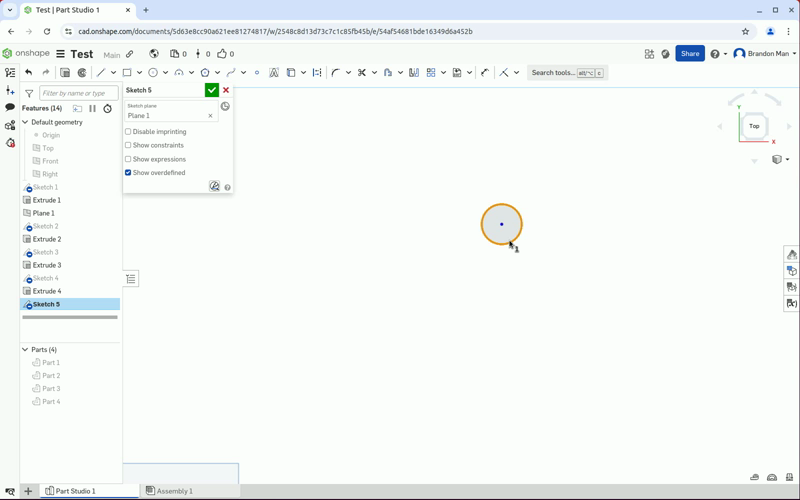
scroll(-6)
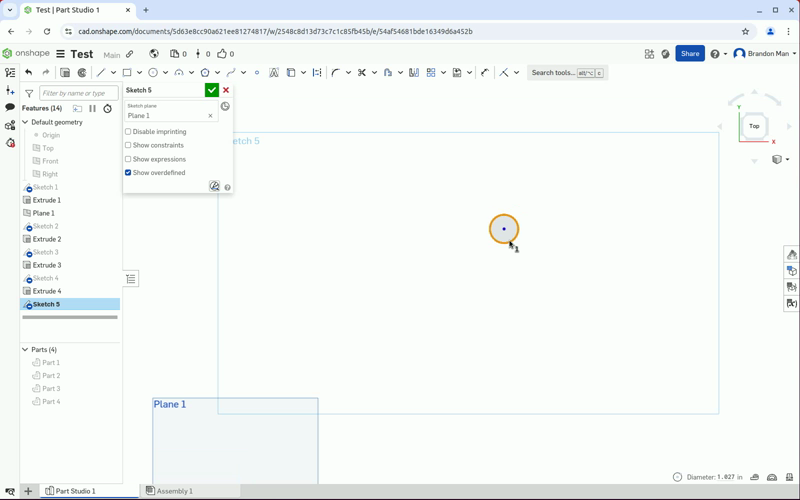
scroll(-6)
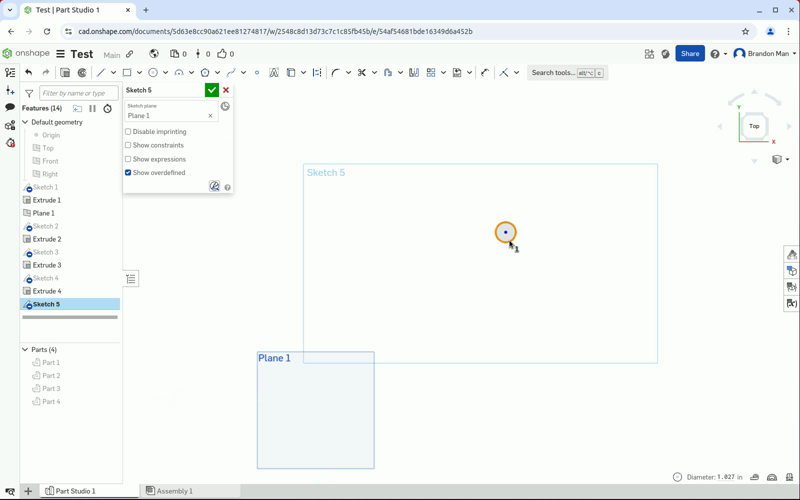
scroll(-6)
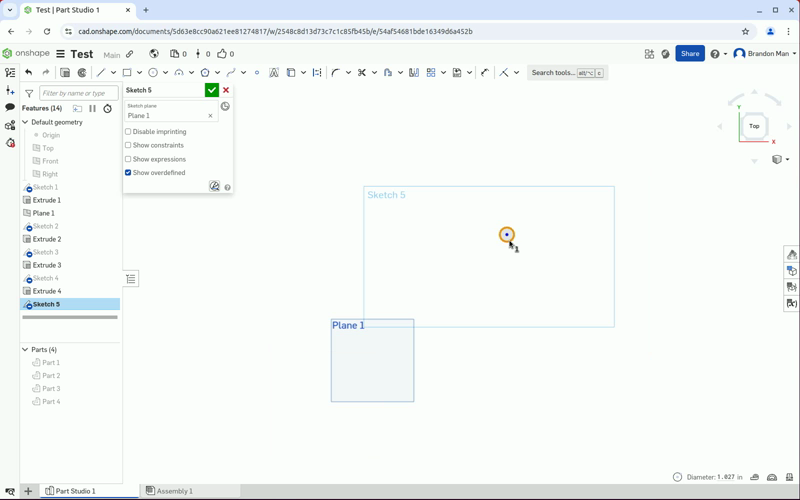
scroll(-6)
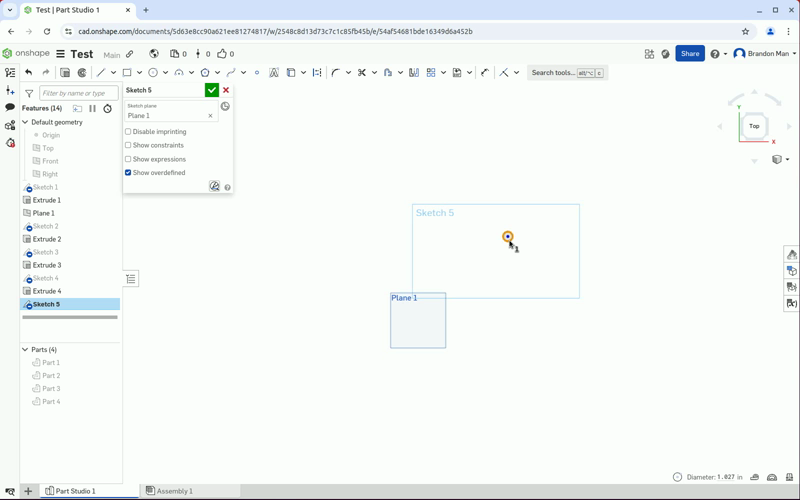
scroll(-6)
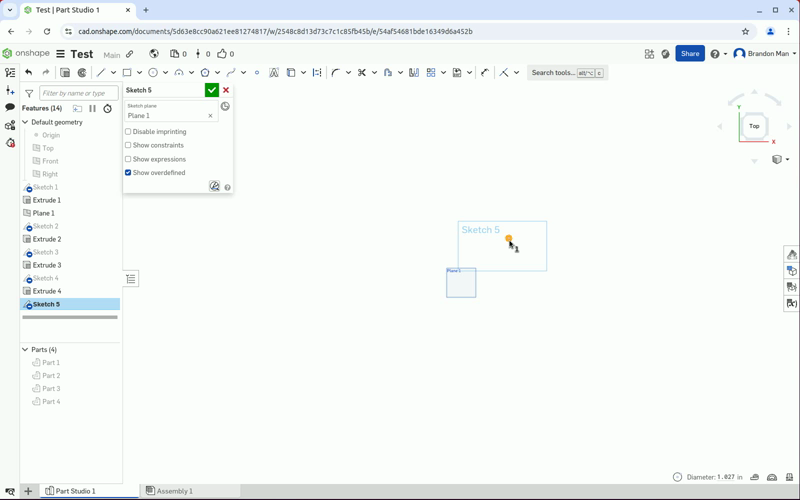
mouse_move(73, 352)
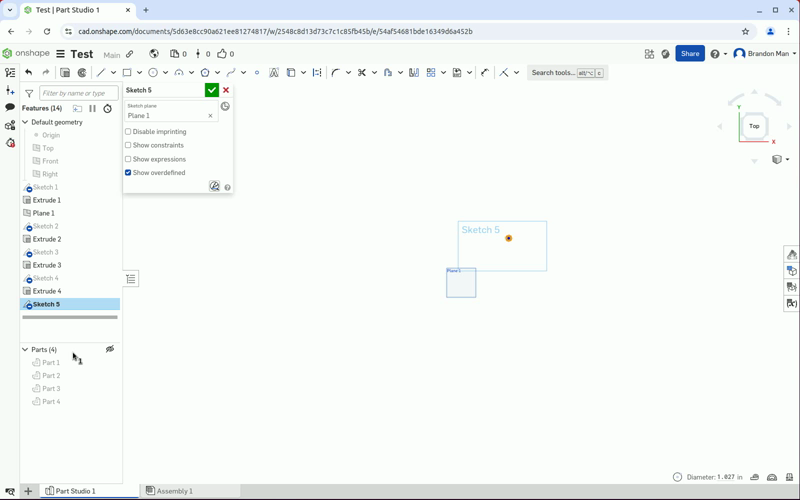
key(shift+y)
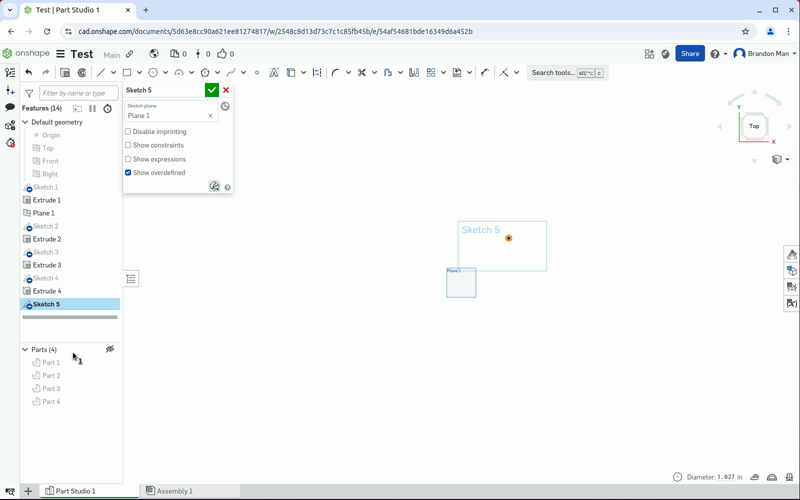
key(shift+e)
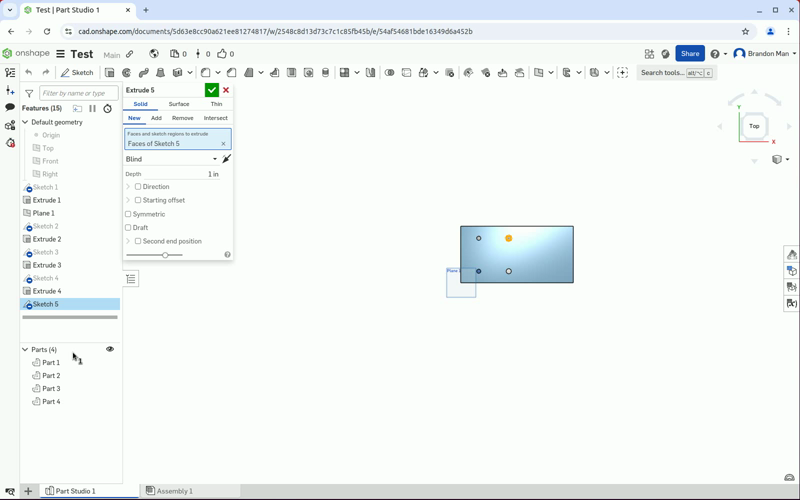
mouse_move(143, 106)
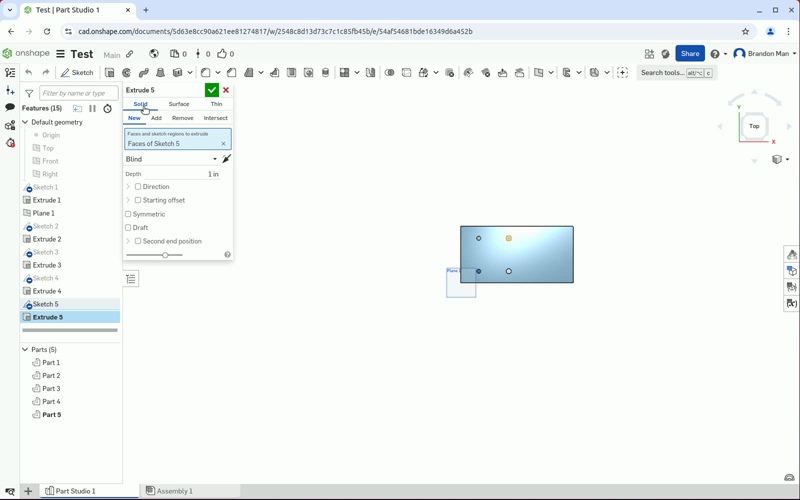
click(143, 106)
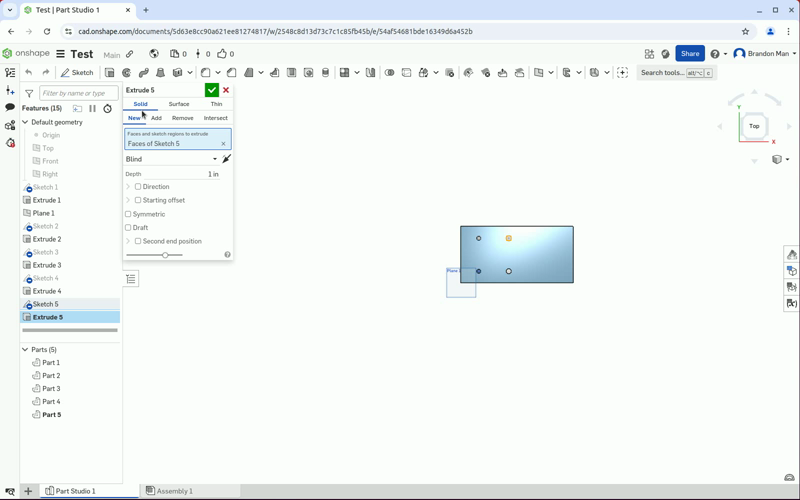
mouse_move(137, 120)
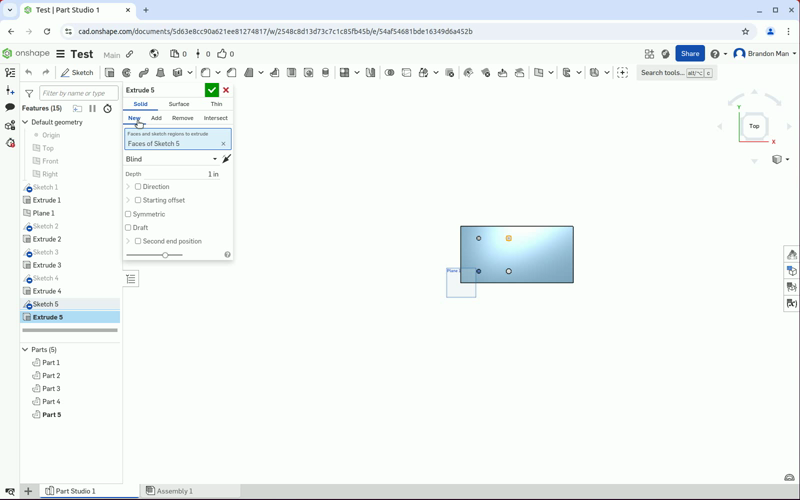
click(137, 120)
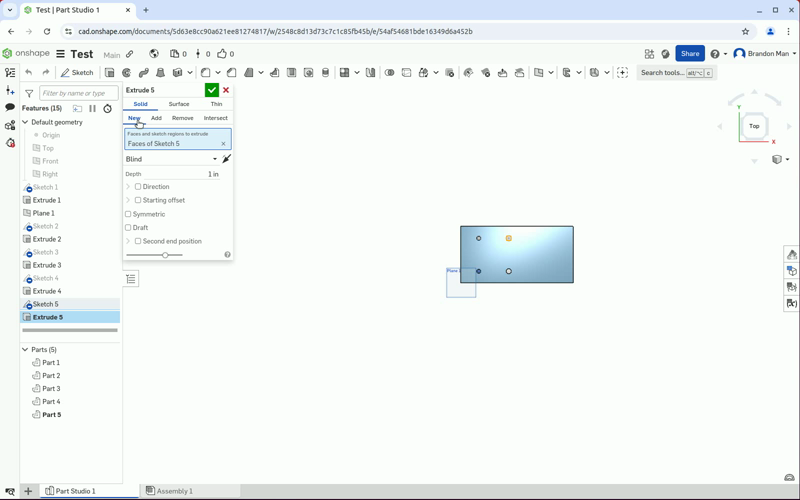
key(tab, 4)
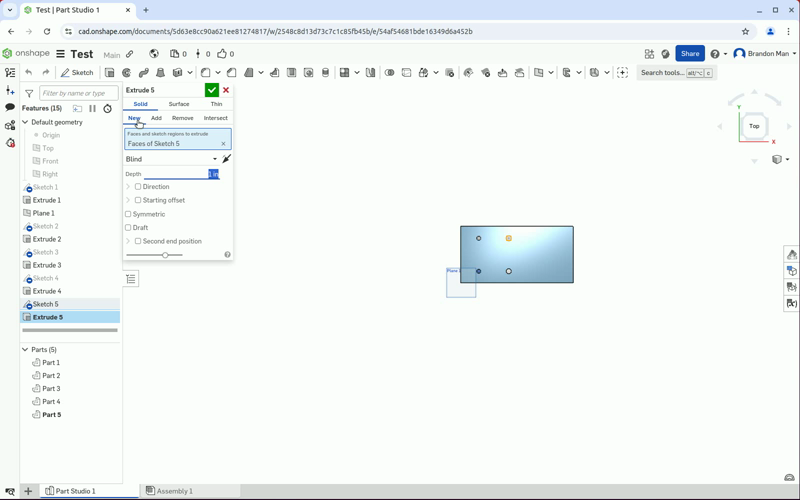
text(5.055)
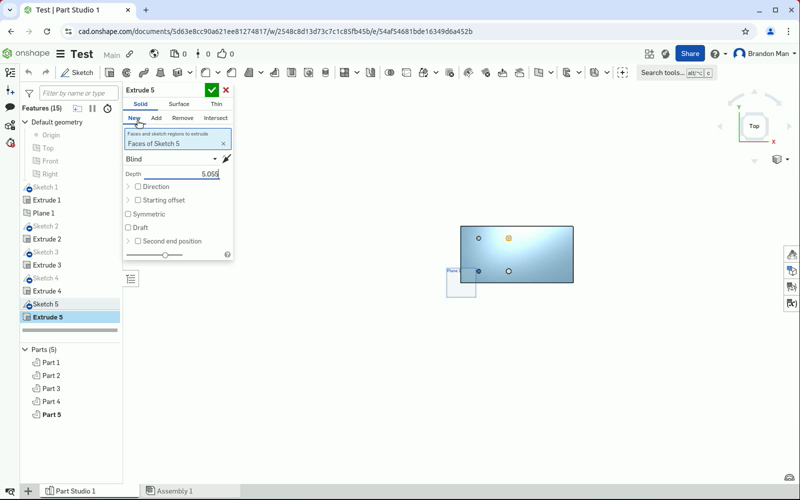
key(enter)
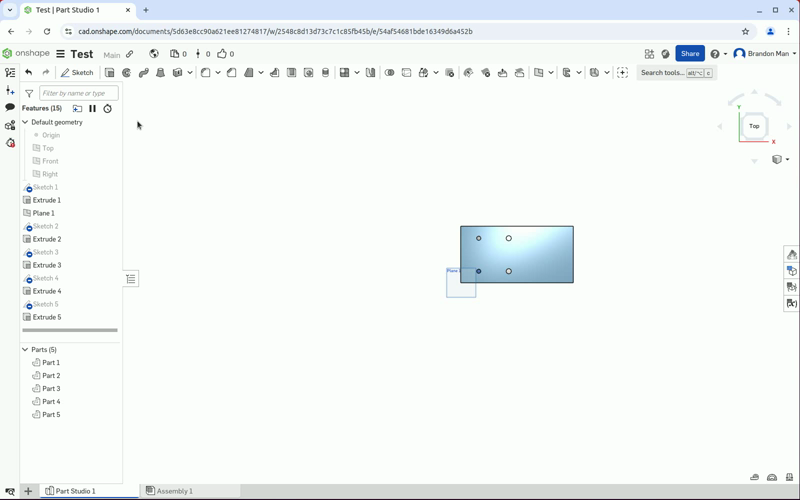
key(shift+h)
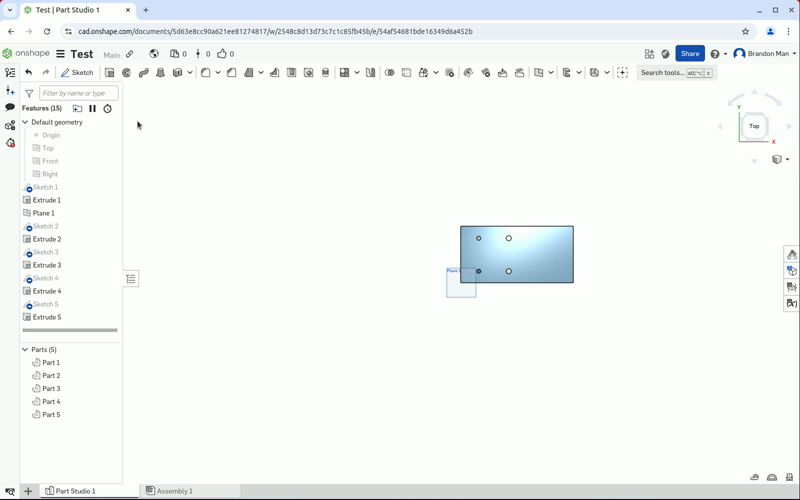
key(shift+h)
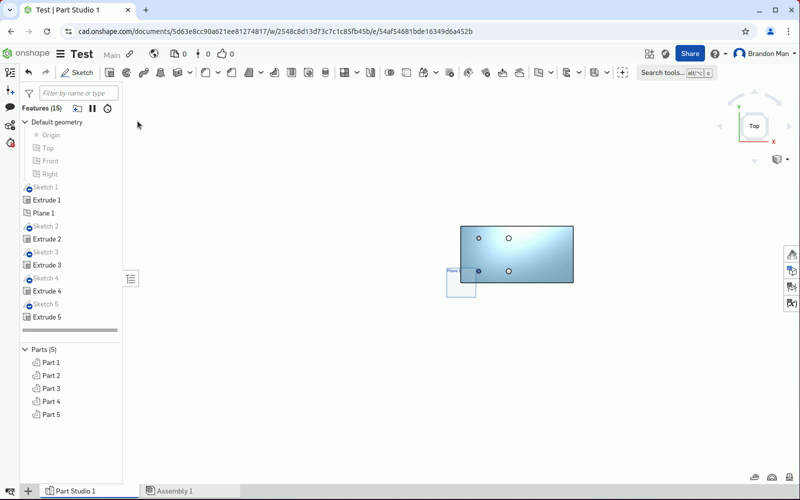
mouse_move(73, 189)
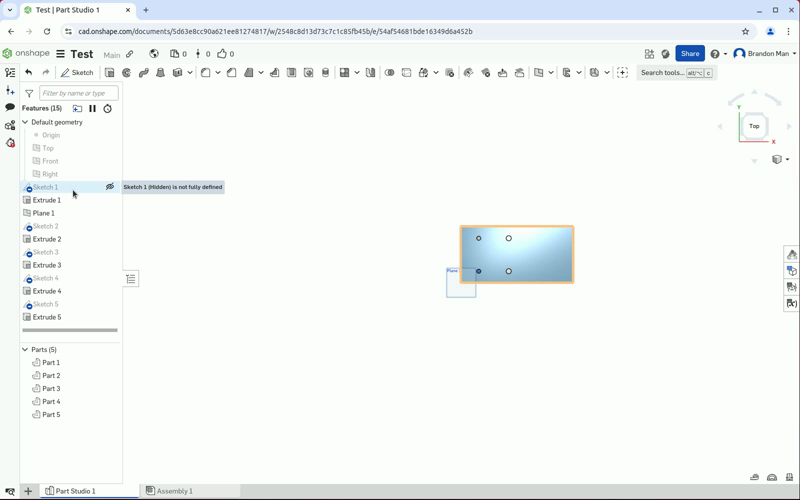
click(73, 189)
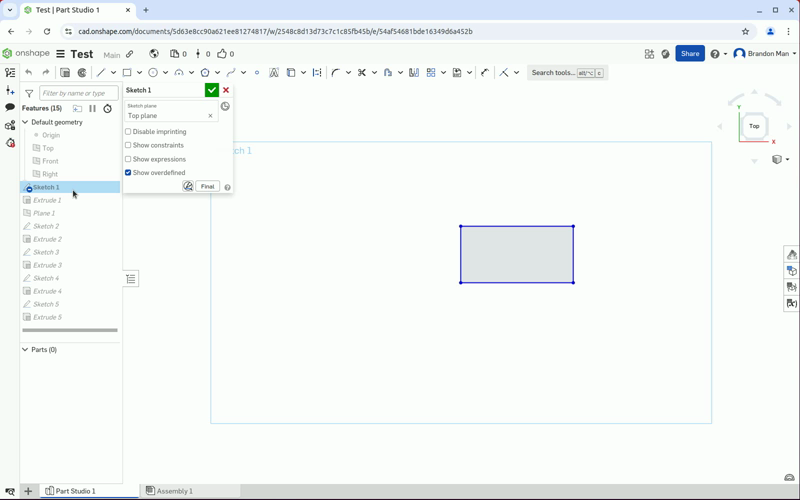
mouse_move(229, 92)
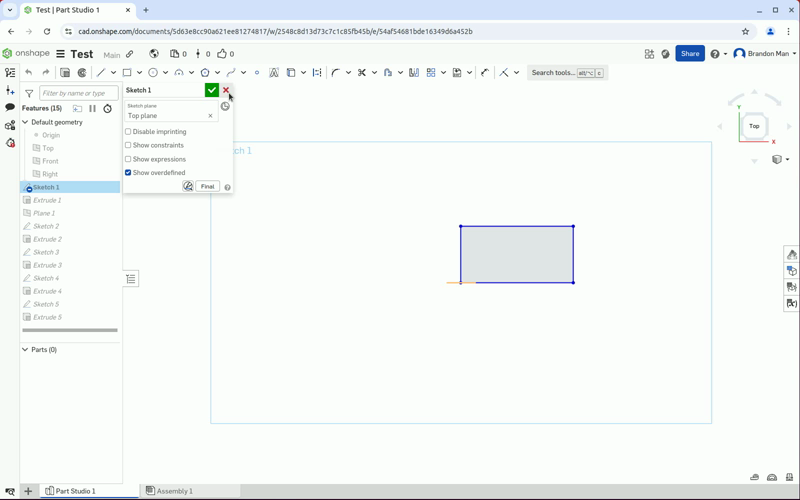
click(229, 92)
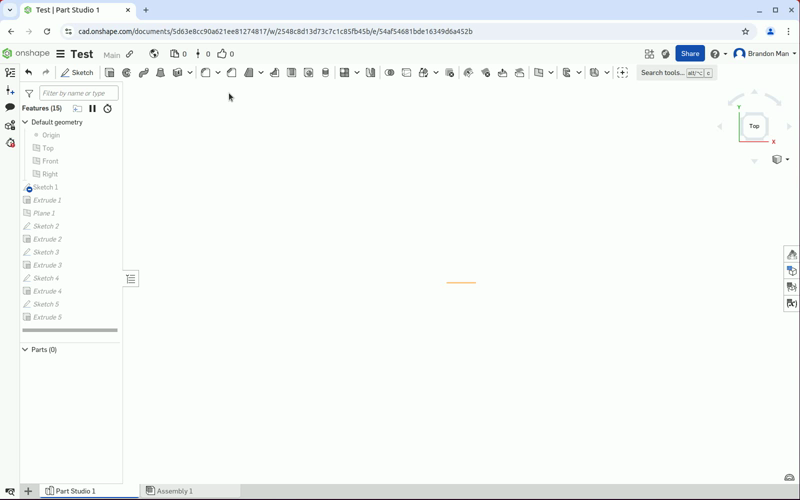
key(shift+s)
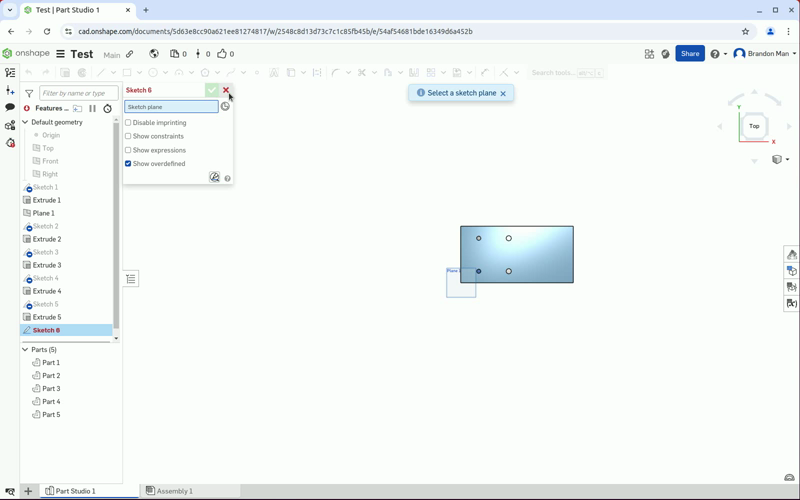
mouse_move(69, 215)
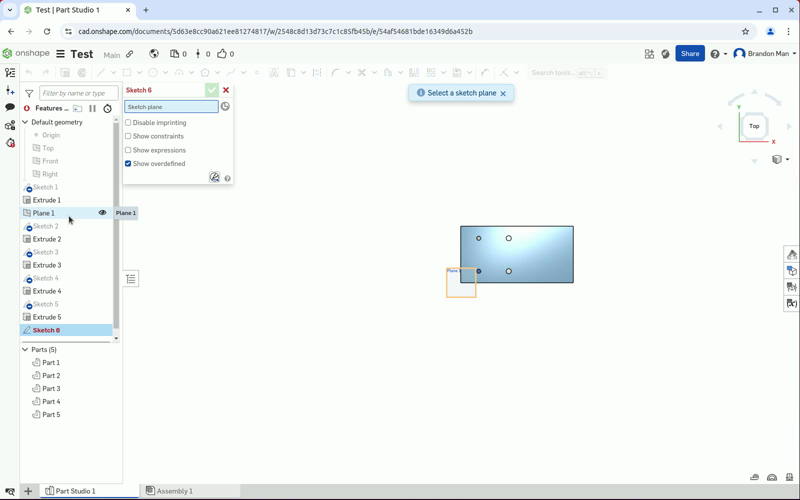
click(69, 215)
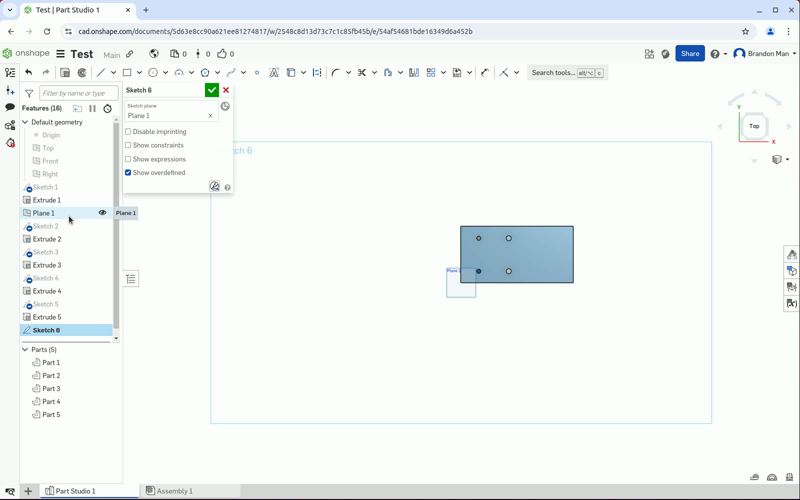
mouse_move(73, 352)
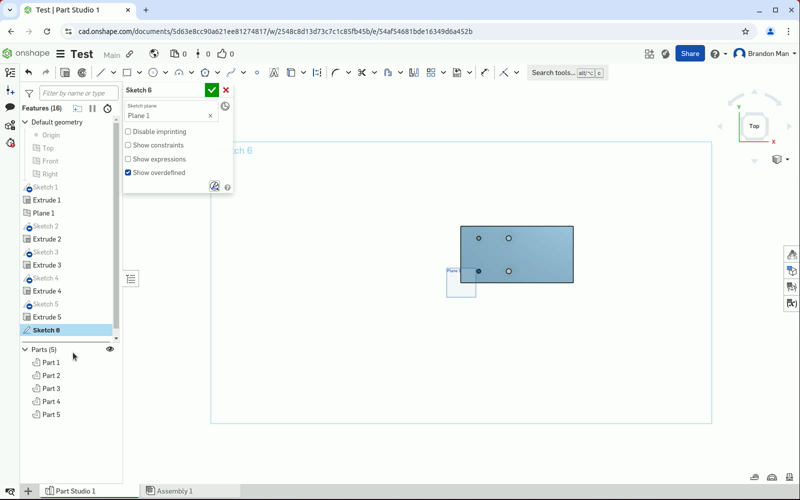
key(y)
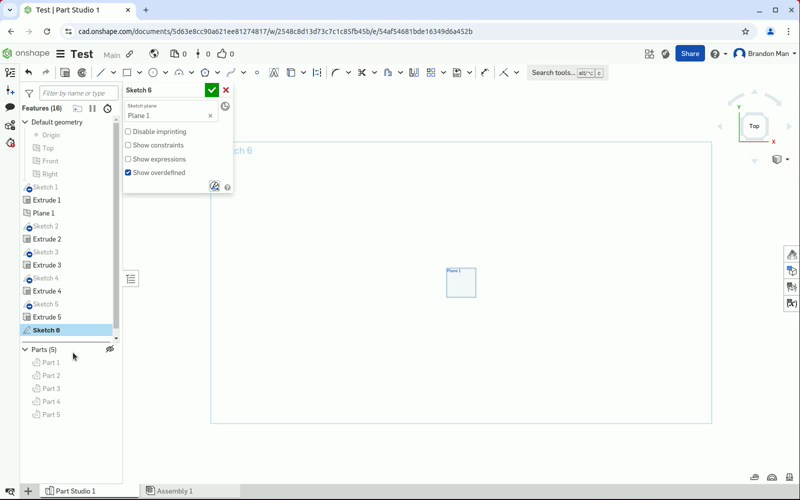
key(c)
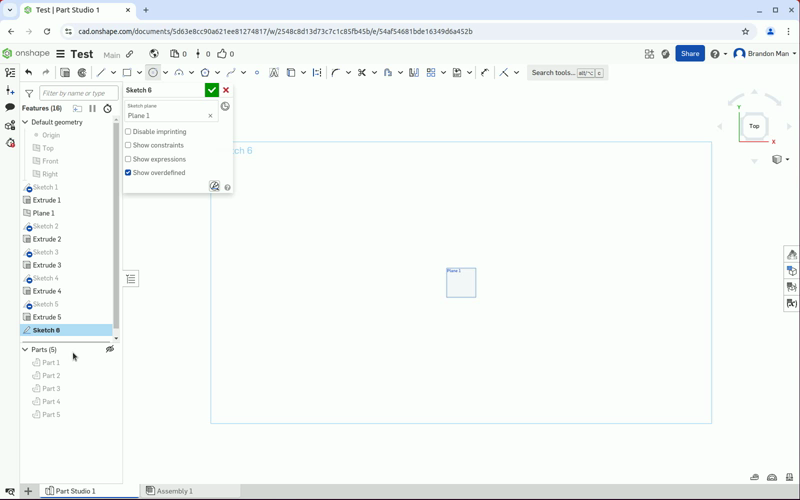
key_down(shift)
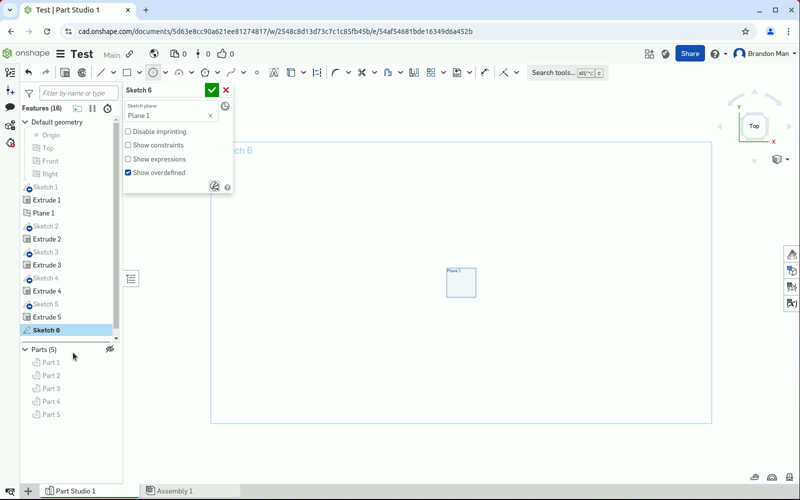
mouse_move(529, 238)
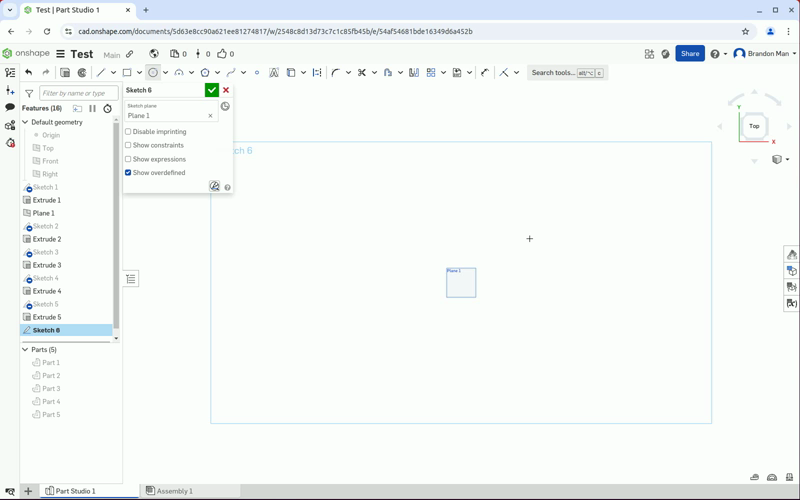
click(529, 238)
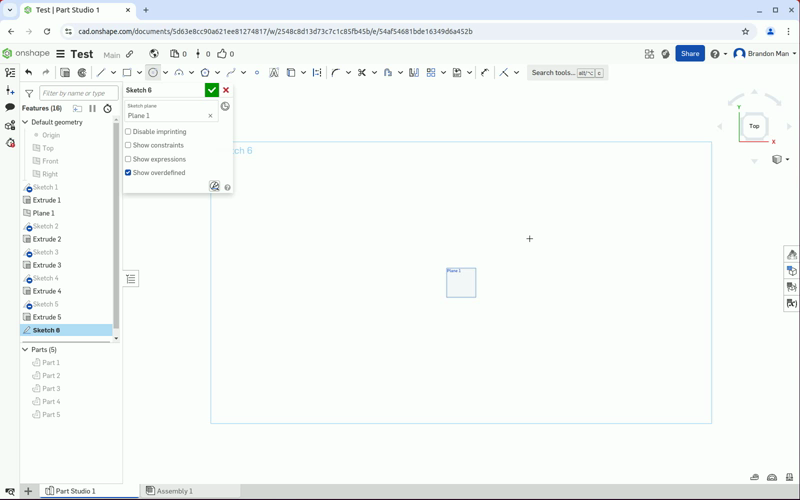
key_up(shift)
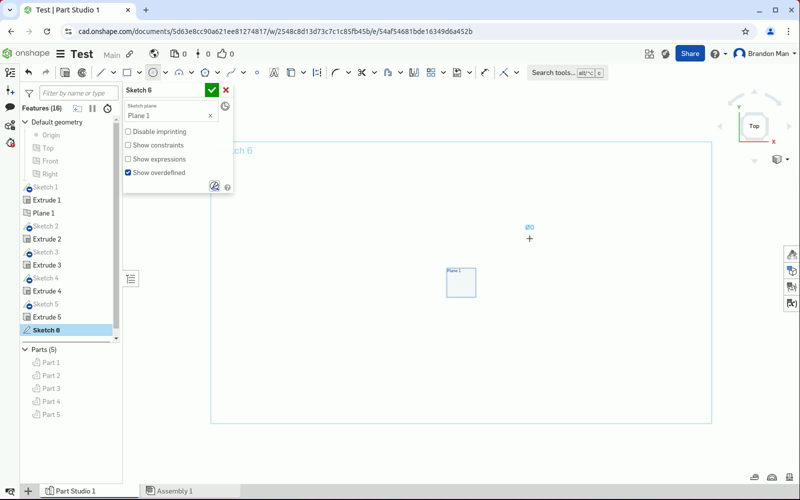
mouse_move(532, 238)
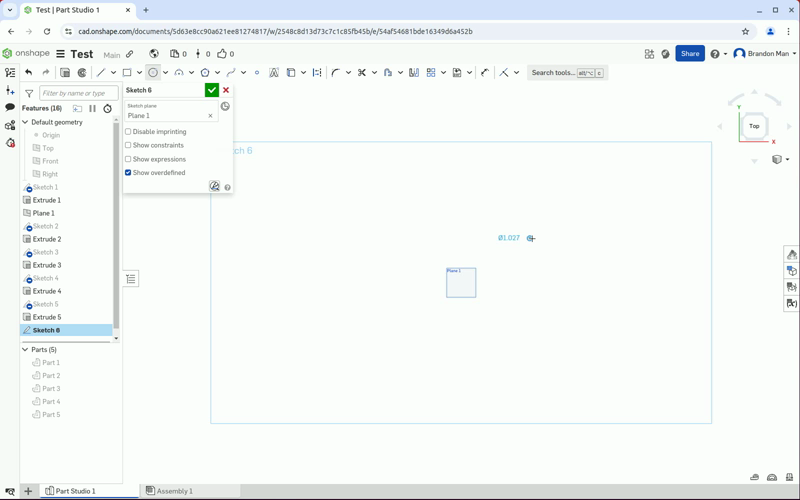
scroll(6)
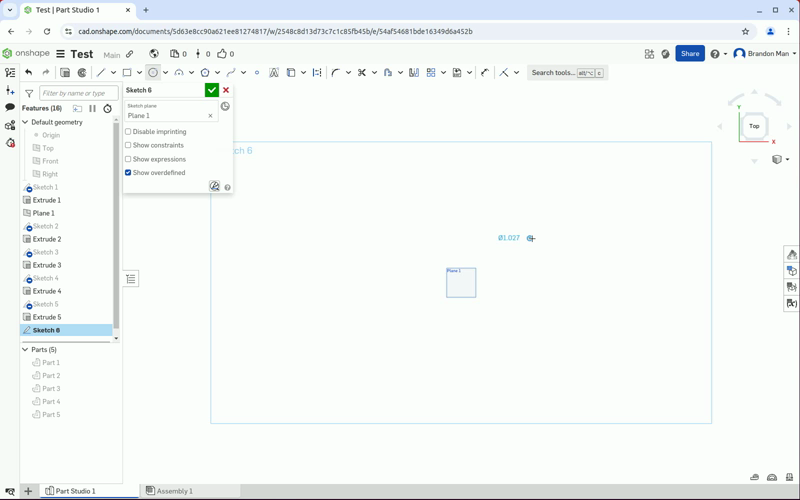
scroll(6)
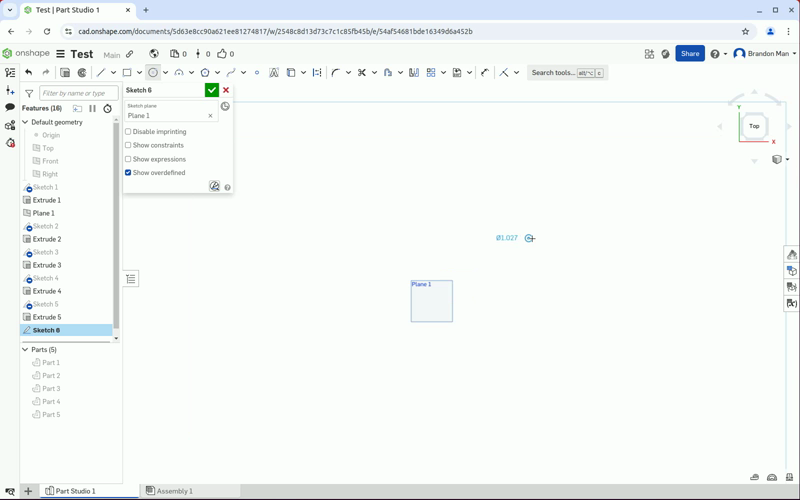
scroll(6)
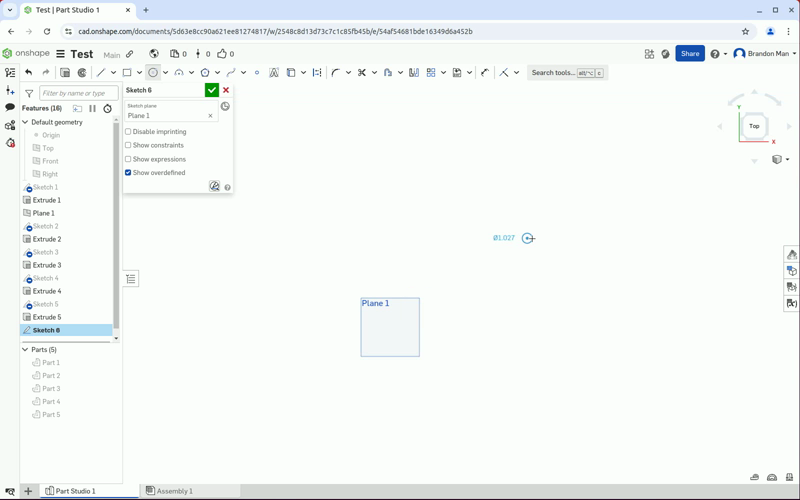
scroll(6)
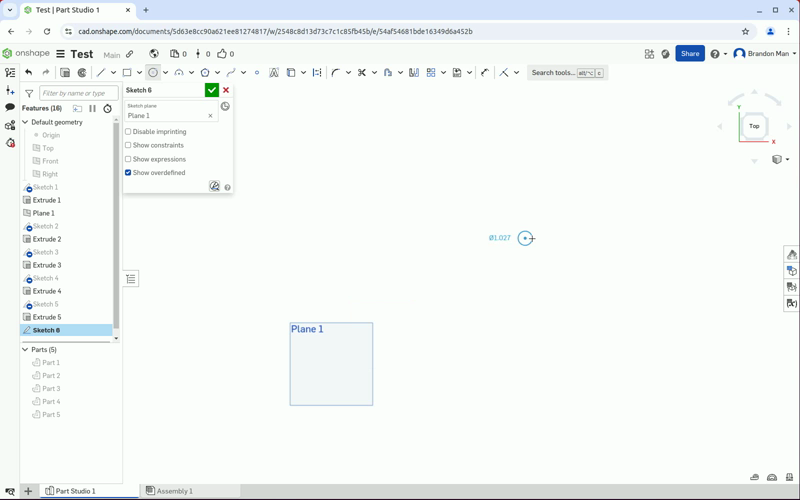
scroll(6)
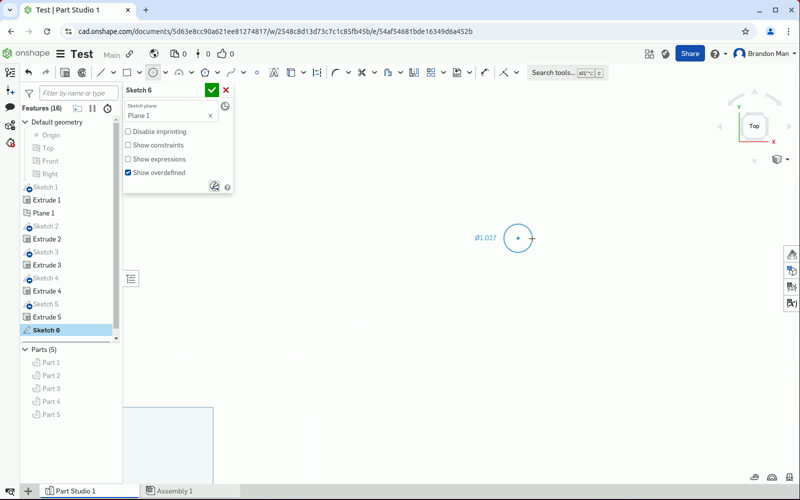
scroll(6)
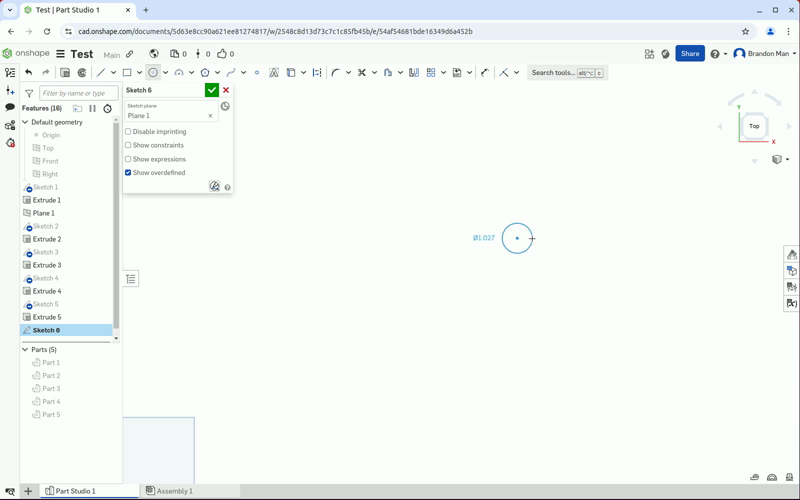
scroll(6)
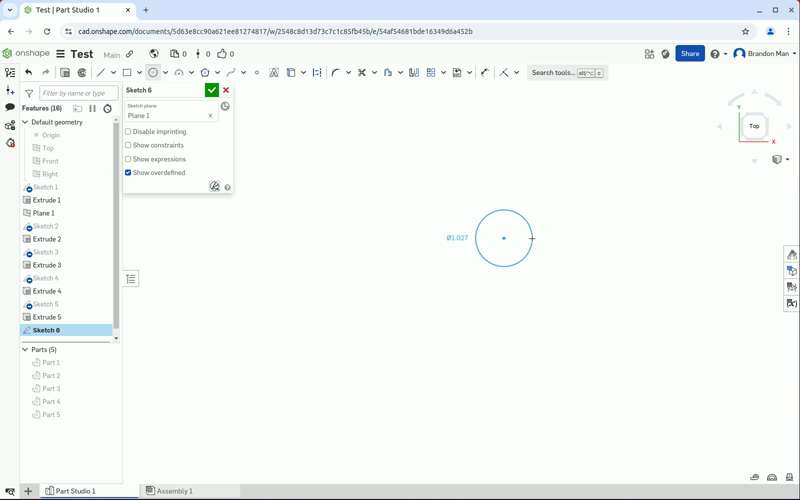
click(532, 238)
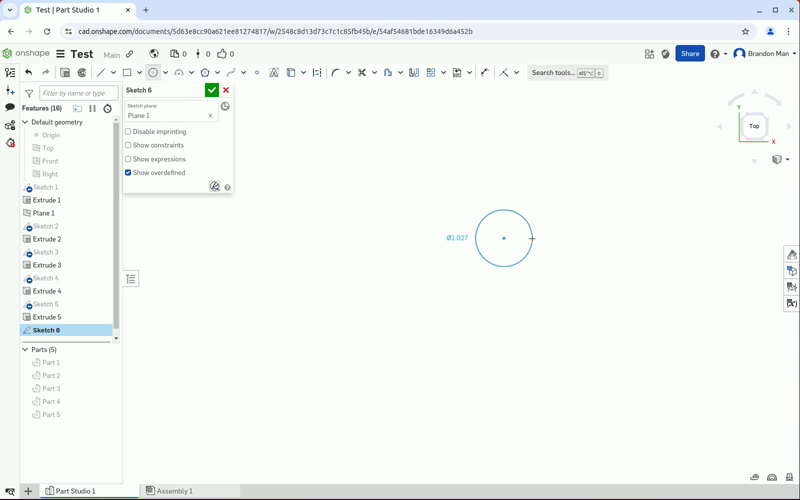
scroll(-6)
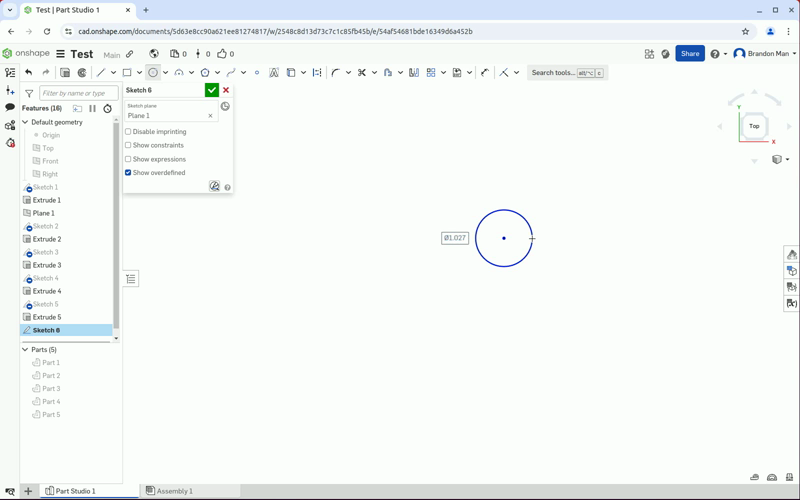
scroll(-6)
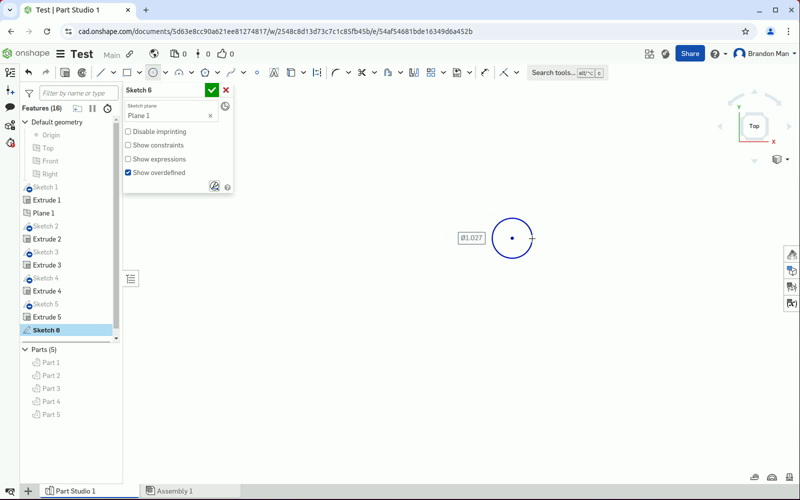
scroll(-6)
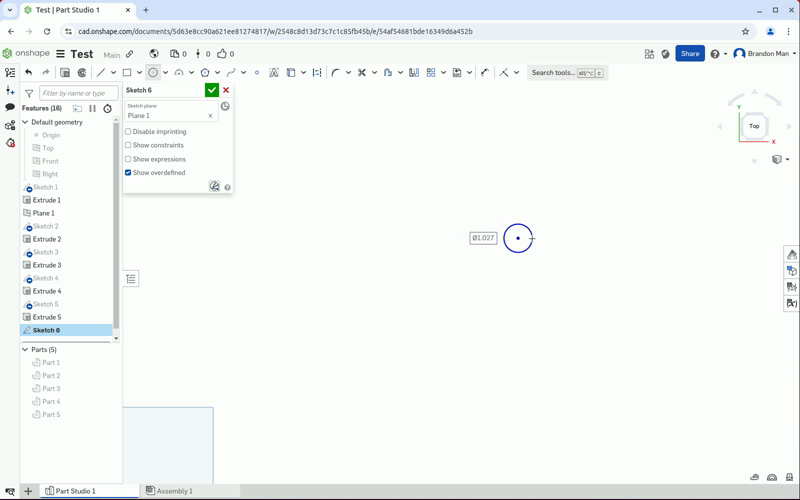
scroll(-6)
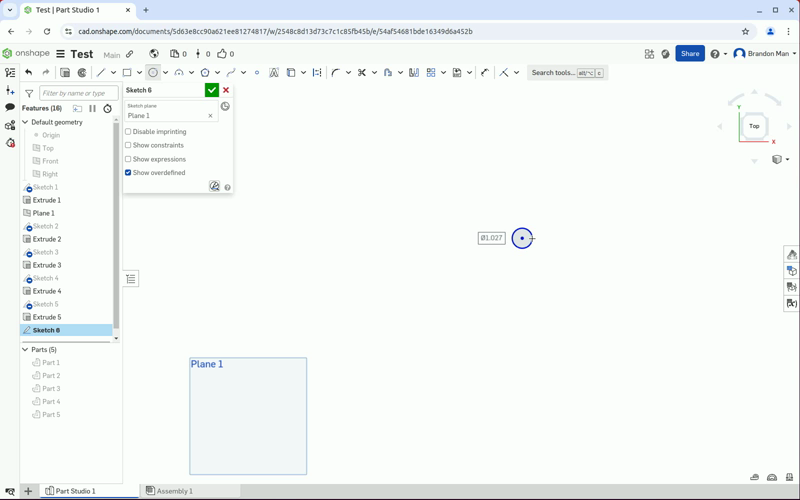
scroll(-6)
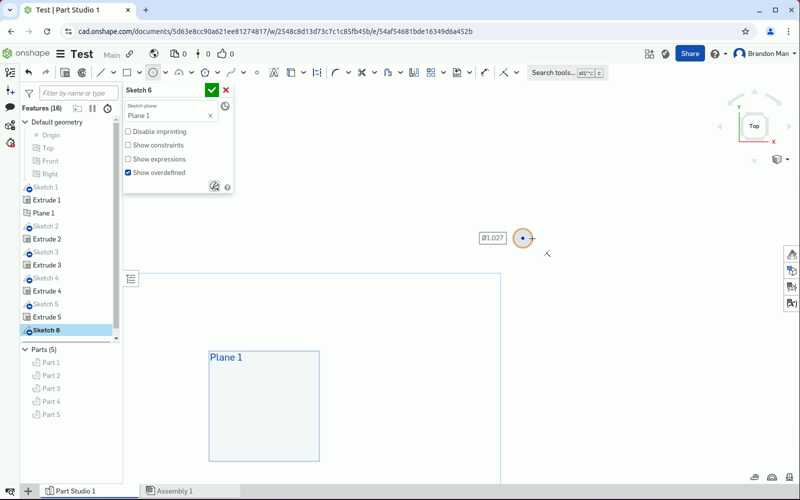
scroll(-6)
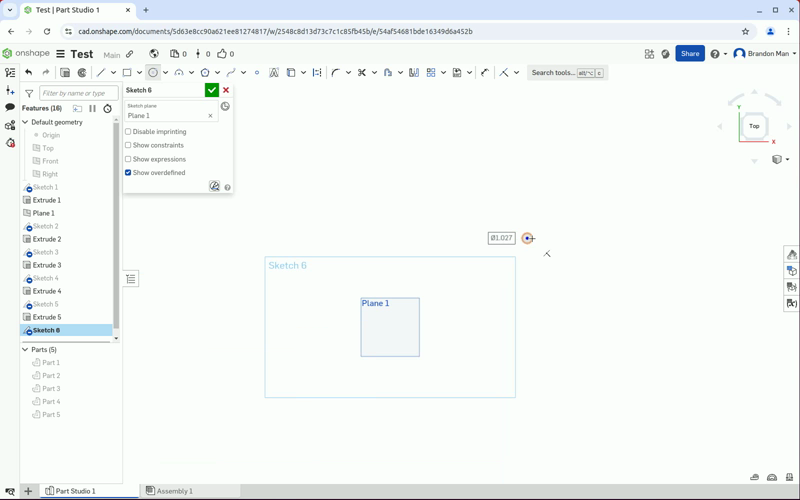
scroll(-6)
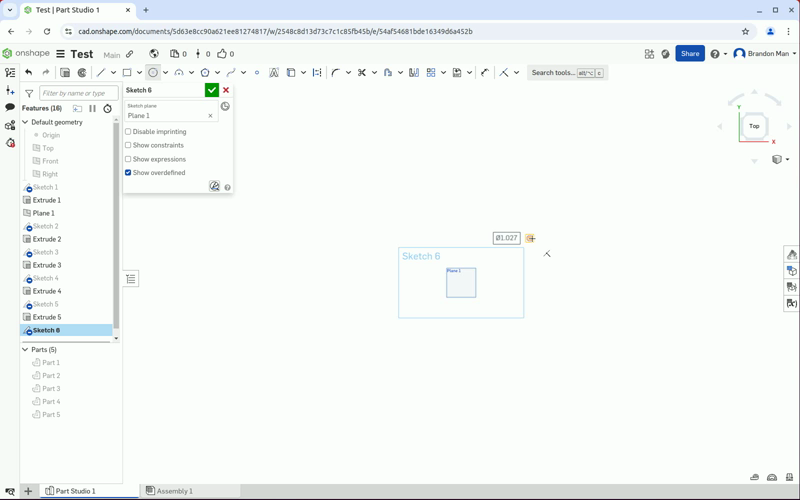
key(esc)
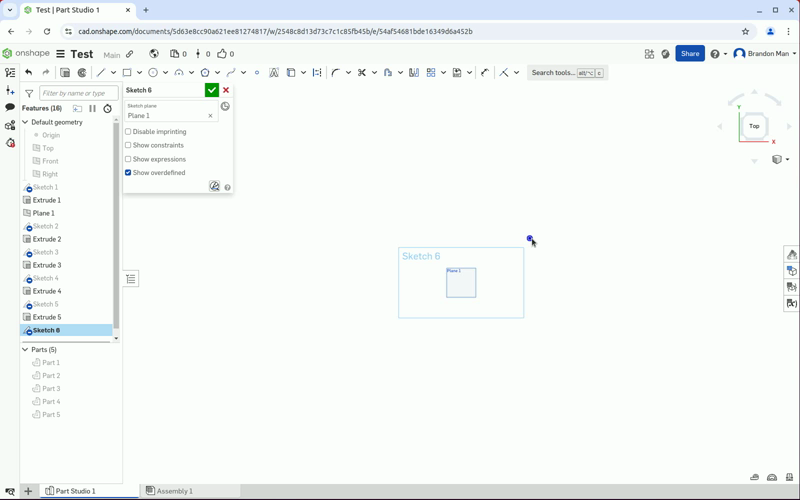
mouse_move(530, 236)
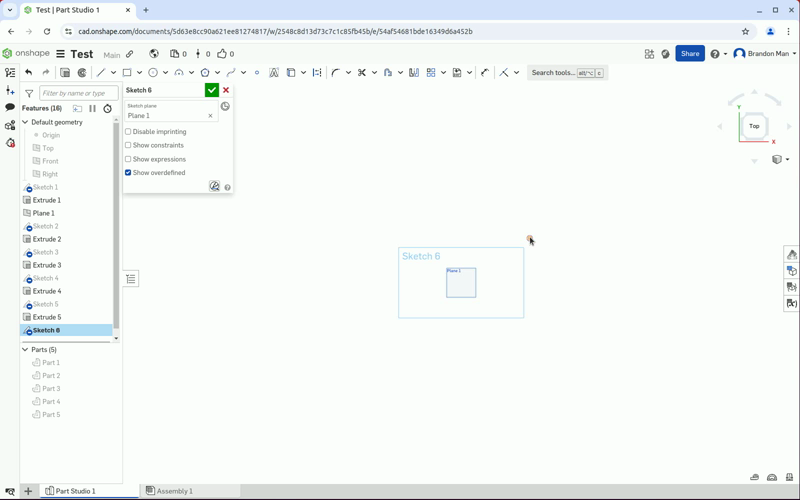
scroll(6)
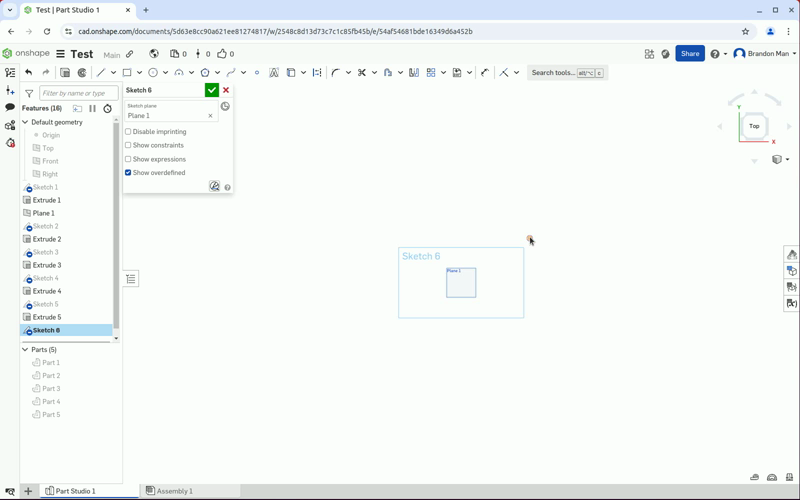
scroll(6)
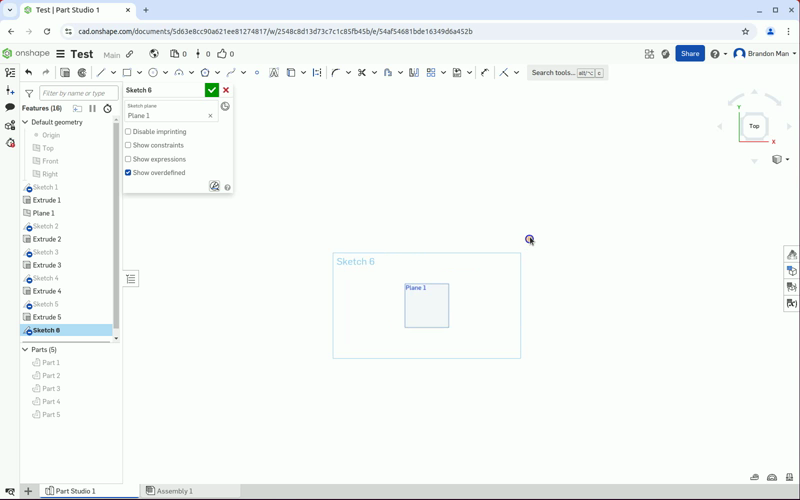
scroll(6)
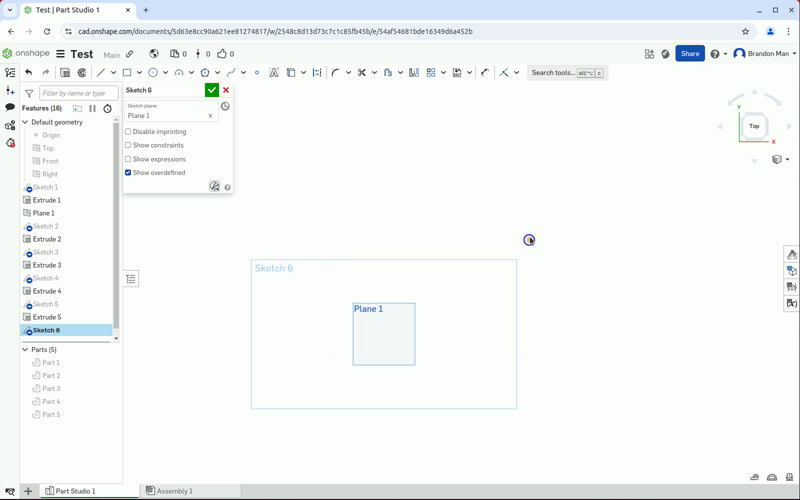
scroll(6)
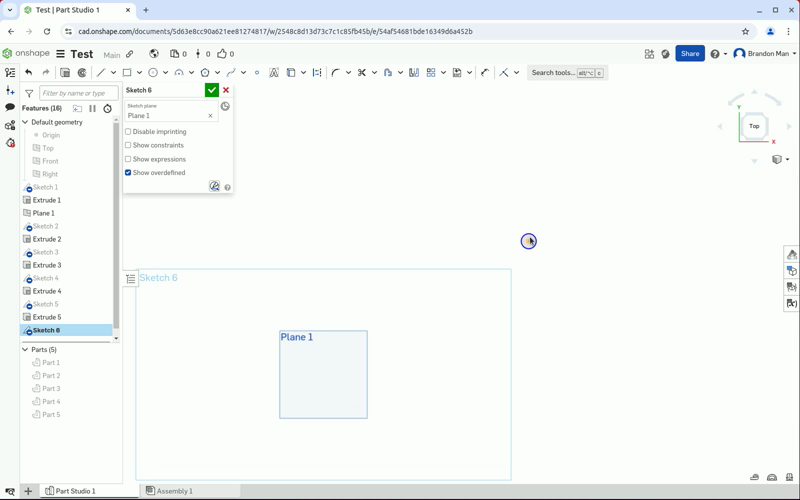
scroll(6)
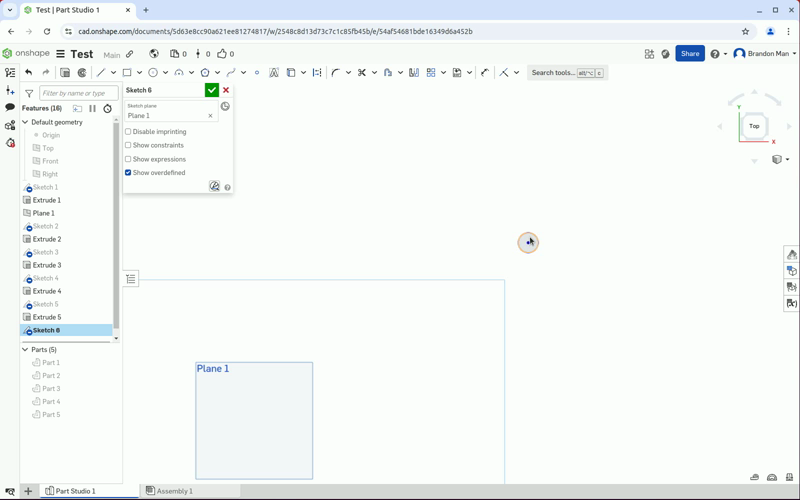
scroll(6)
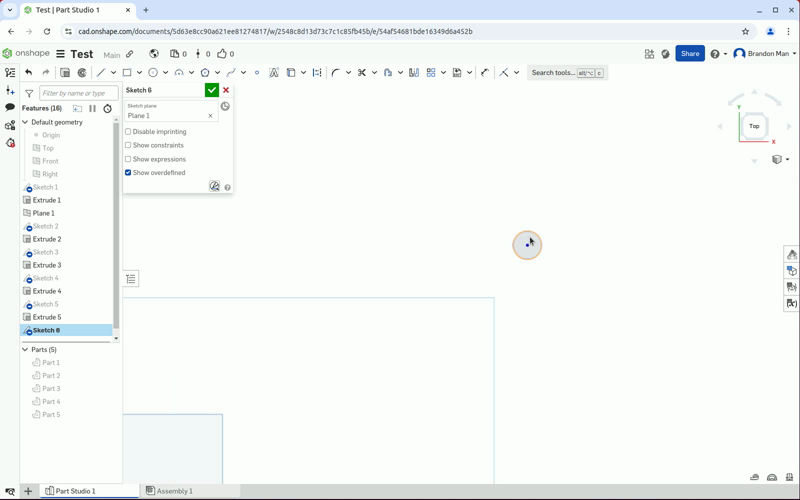
scroll(6)
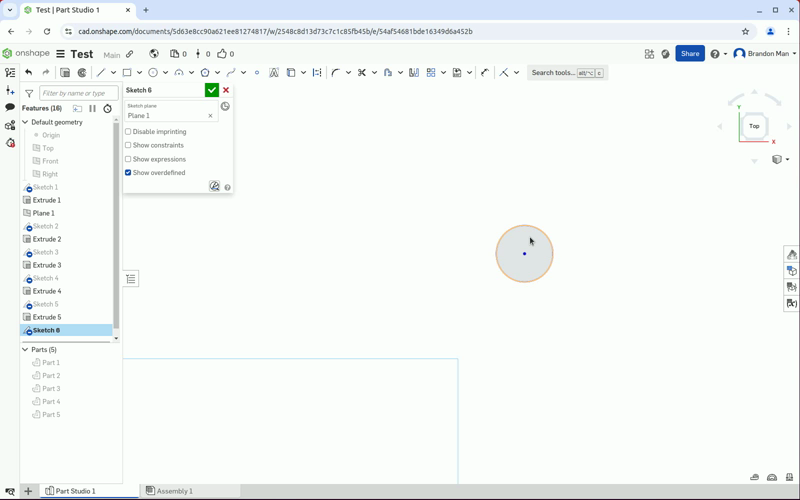
click(530, 236)
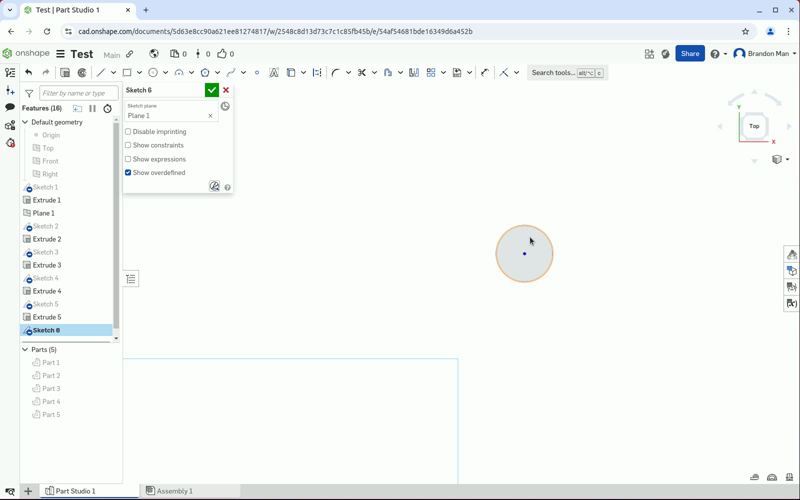
scroll(-6)
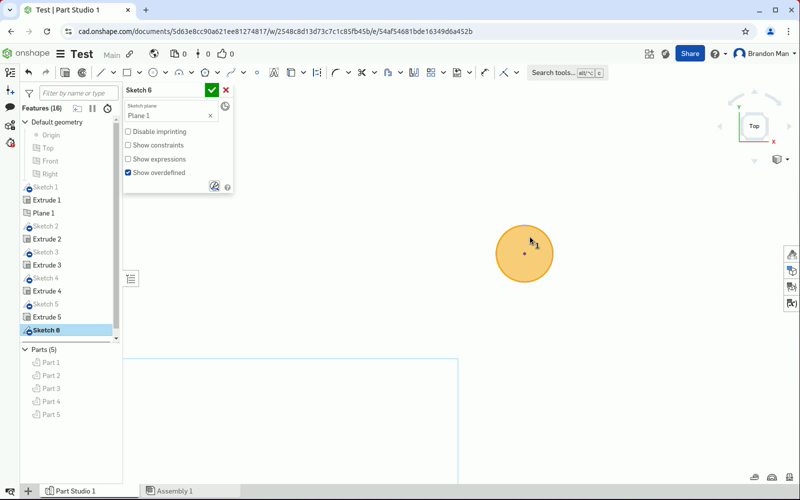
scroll(-6)
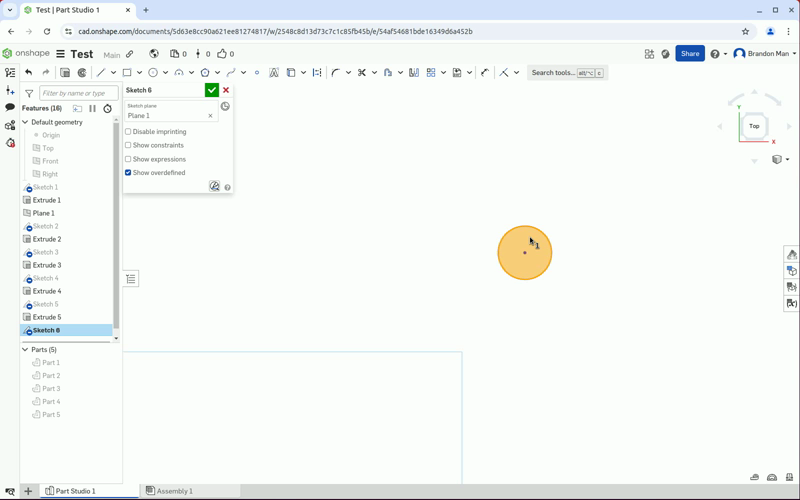
scroll(-6)
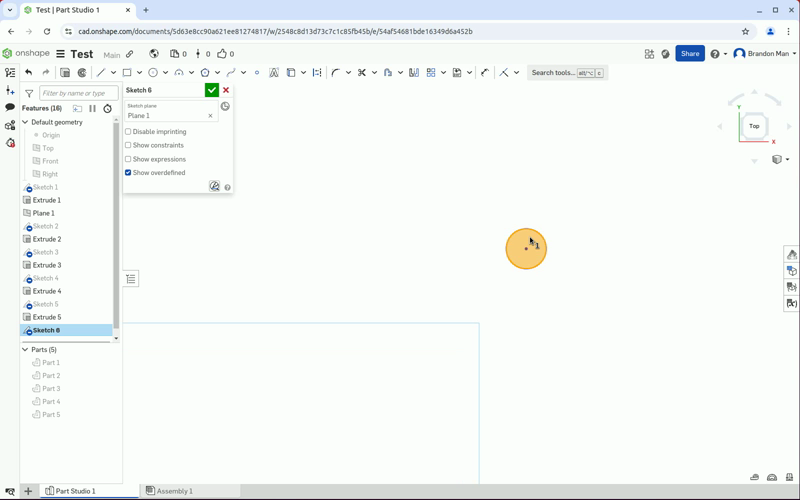
scroll(-6)
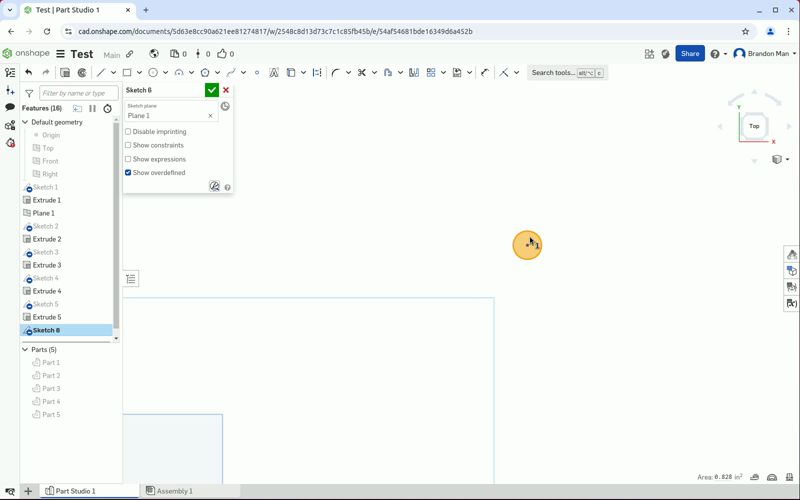
scroll(-6)
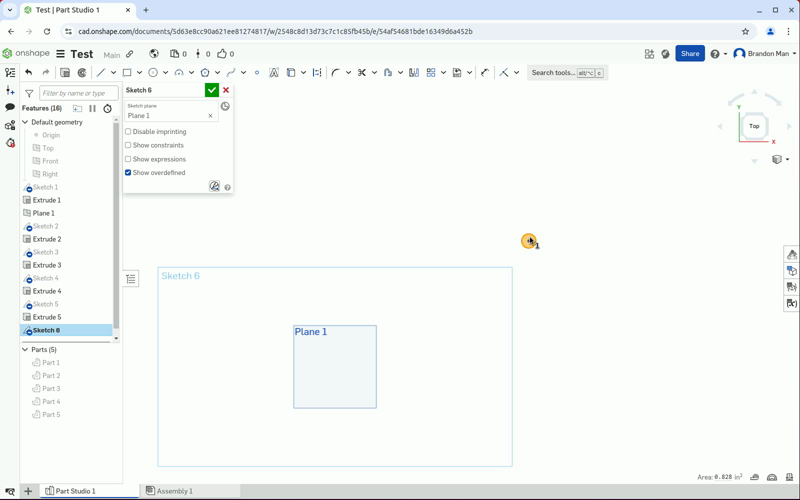
scroll(-6)
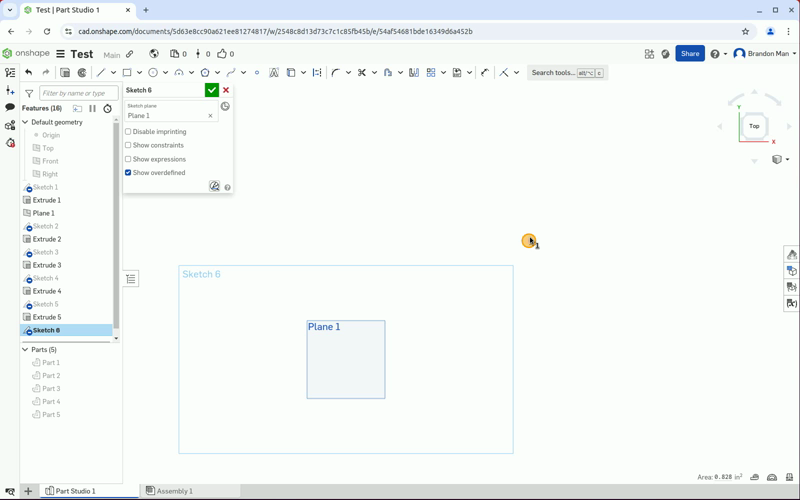
scroll(-6)
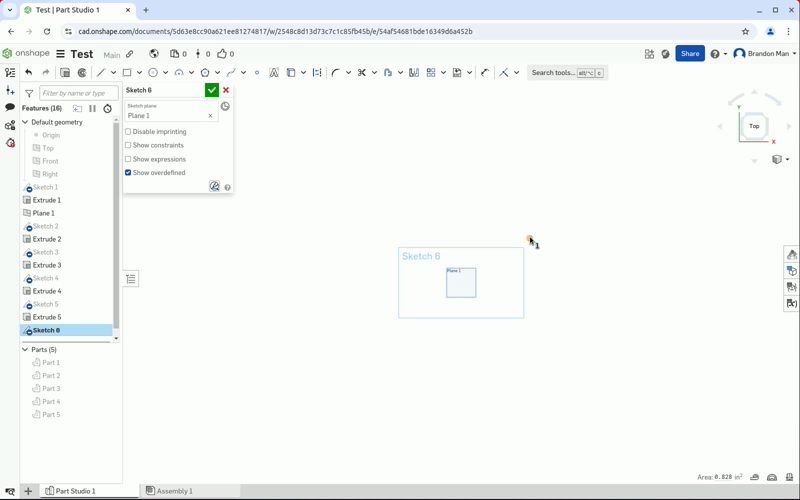
mouse_move(73, 352)
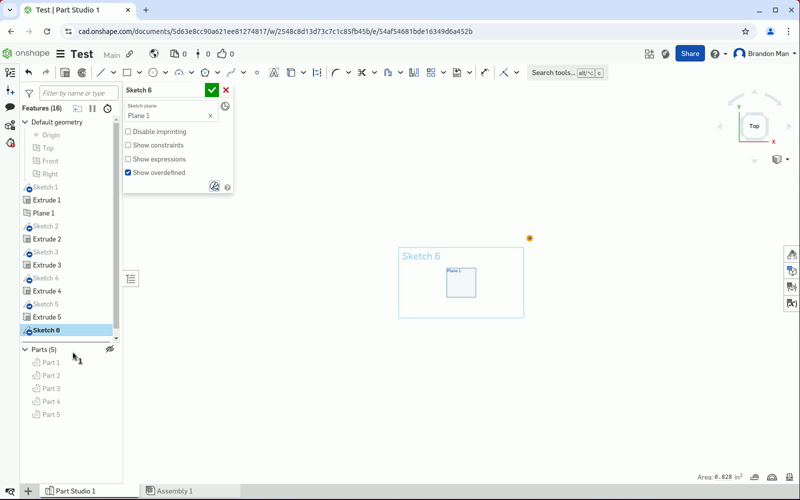
key(shift+y)
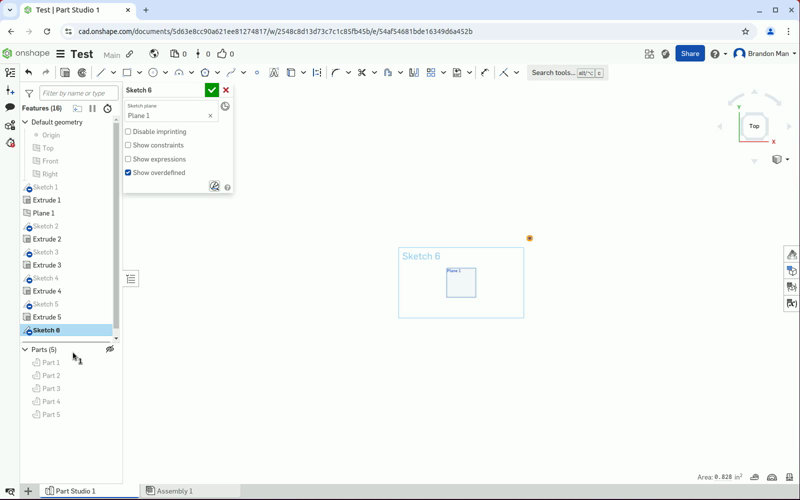
key(shift+e)
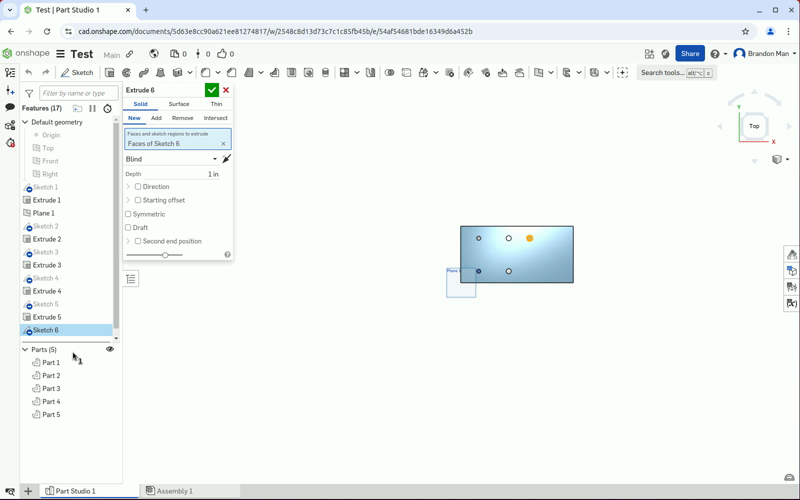
mouse_move(143, 106)
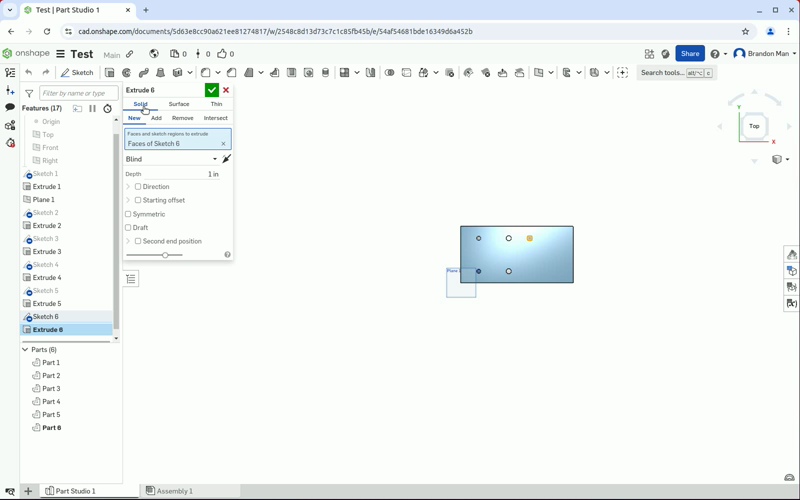
click(143, 106)
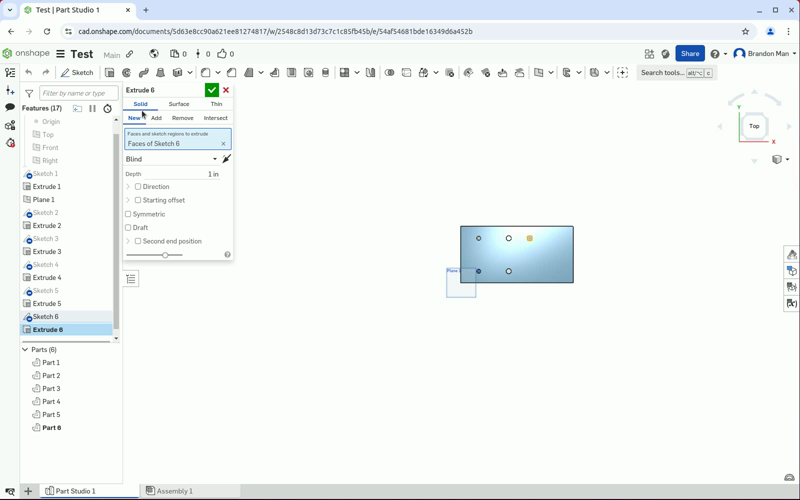
mouse_move(137, 120)
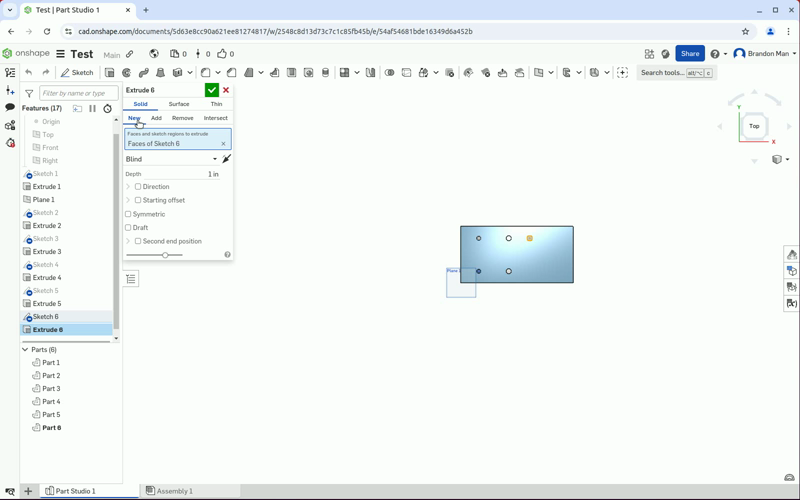
click(137, 120)
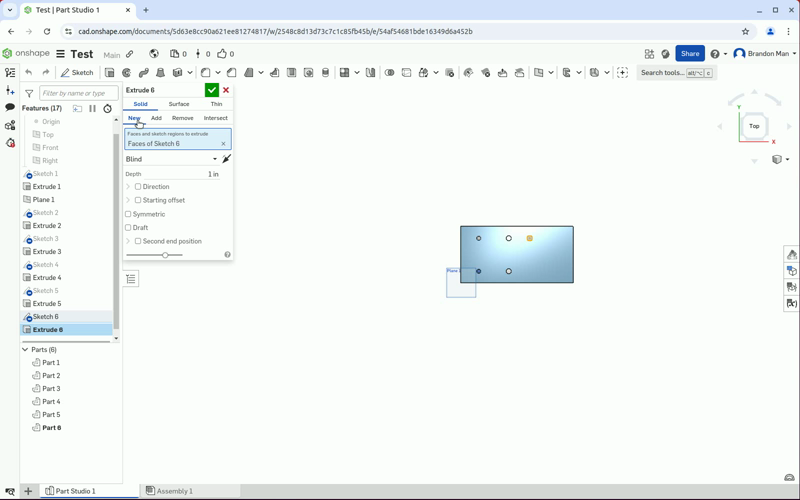
key(tab, 4)
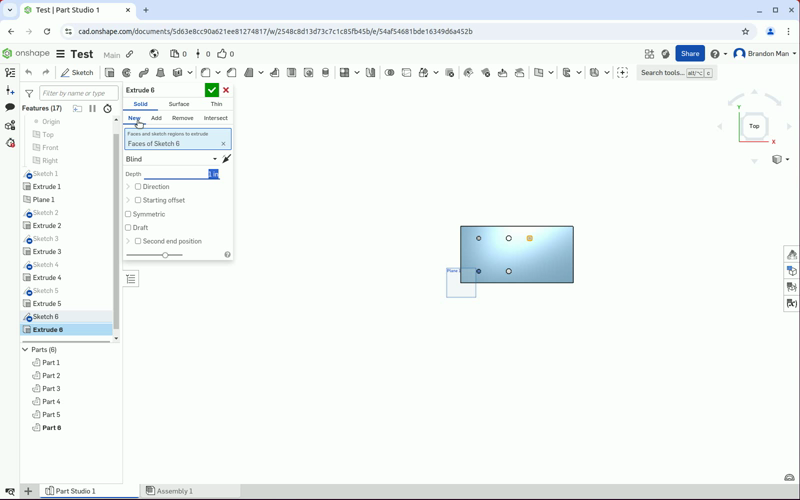
text(5.055)
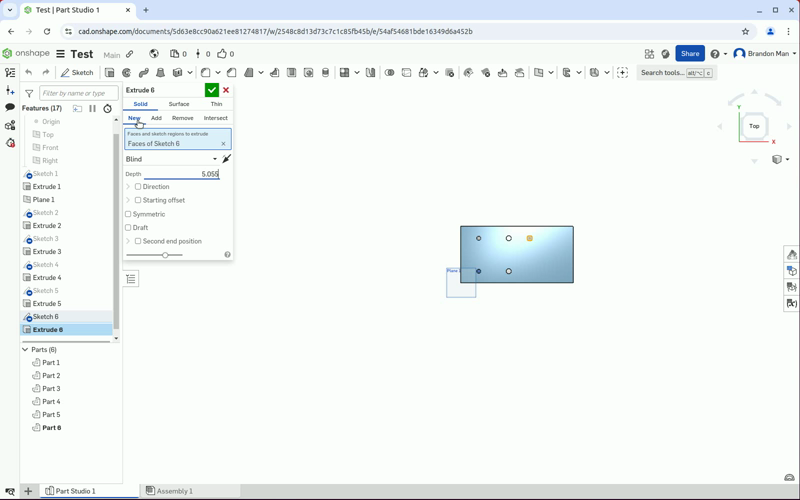
key(enter)
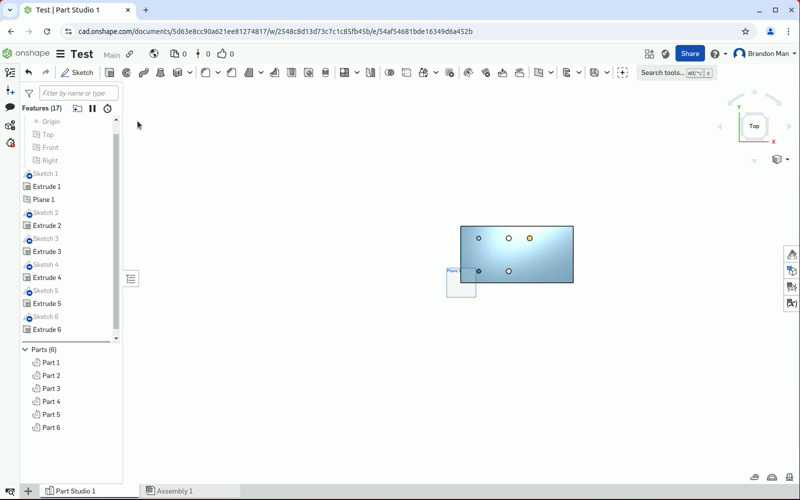
key(shift+h)
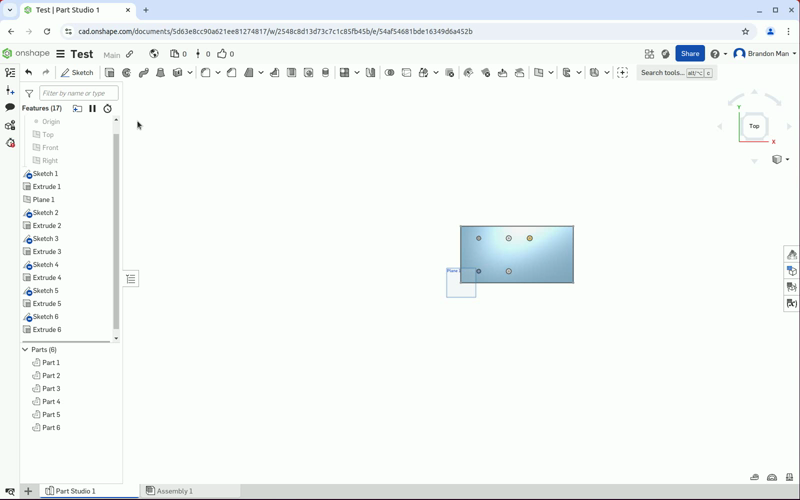
key(shift+h)
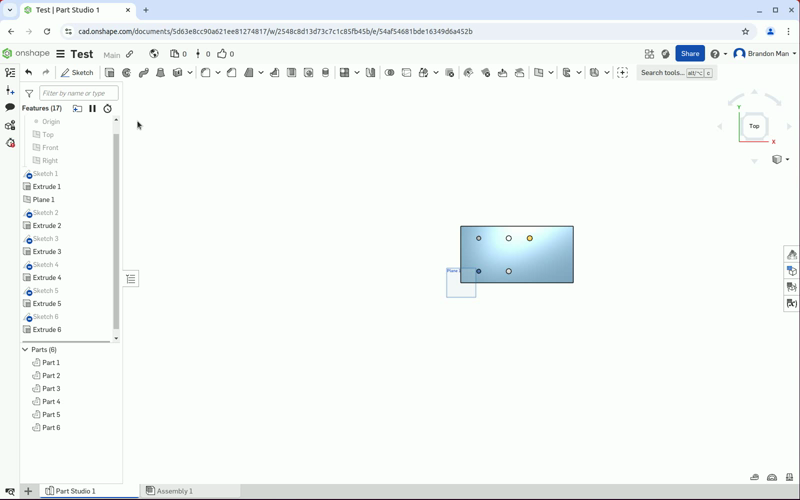
mouse_move(69, 176)
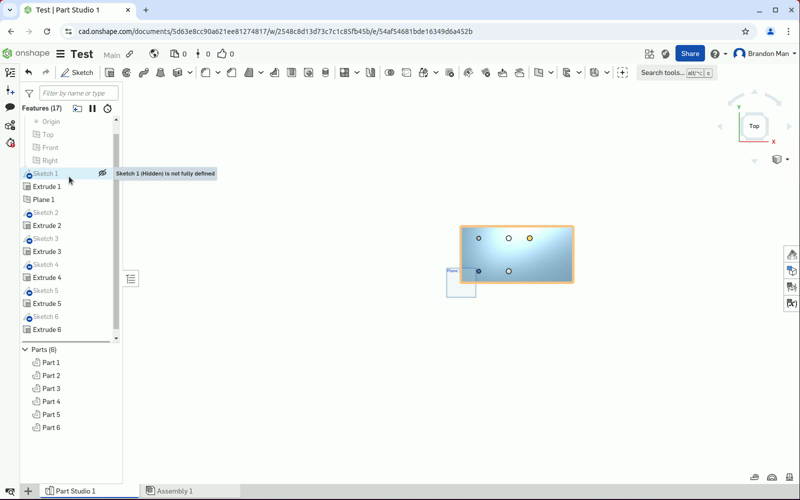
click(69, 176)
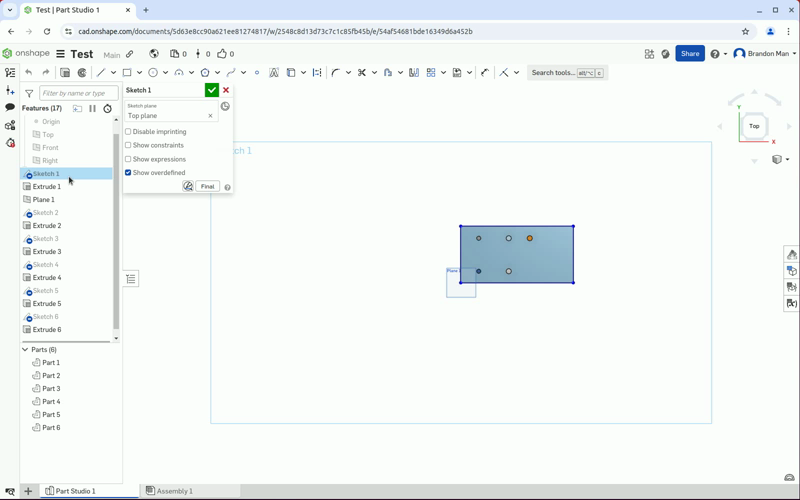
mouse_move(229, 92)
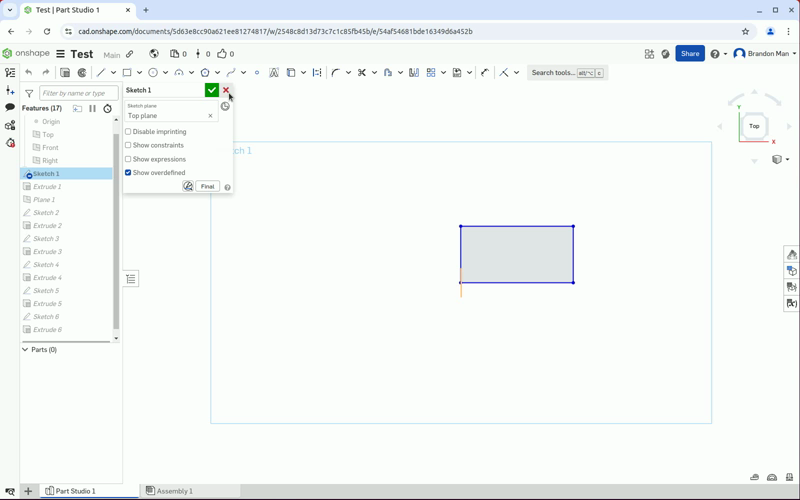
click(229, 92)
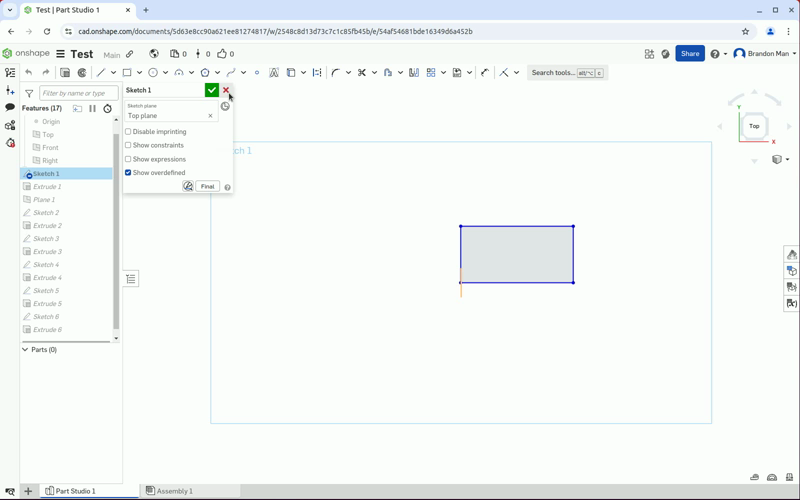
key(shift+s)
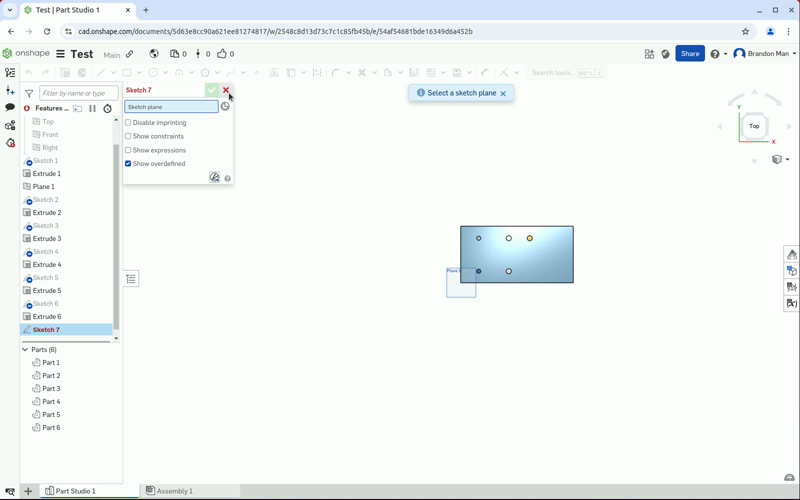
mouse_move(69, 189)
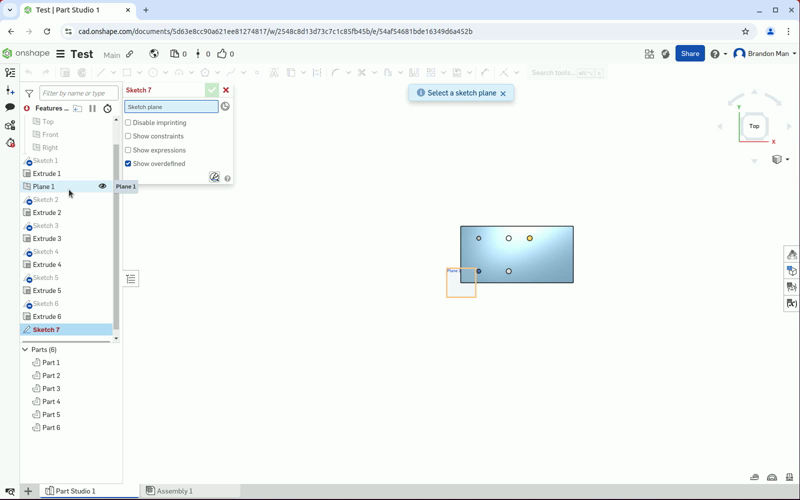
click(69, 189)
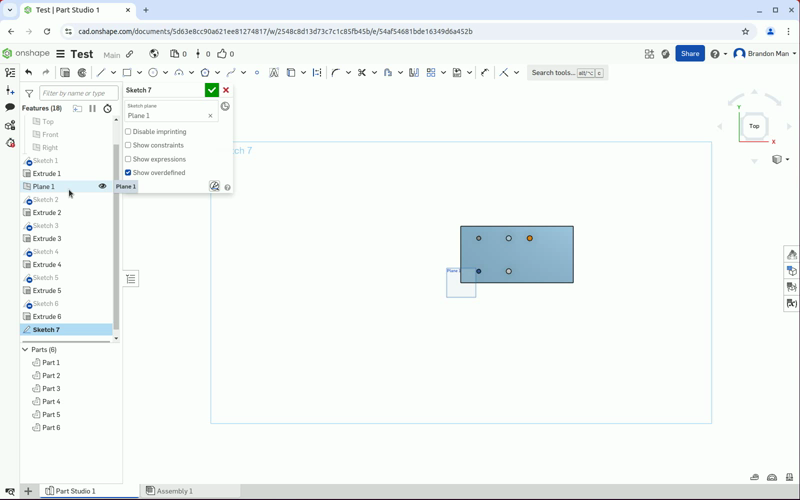
mouse_move(73, 352)
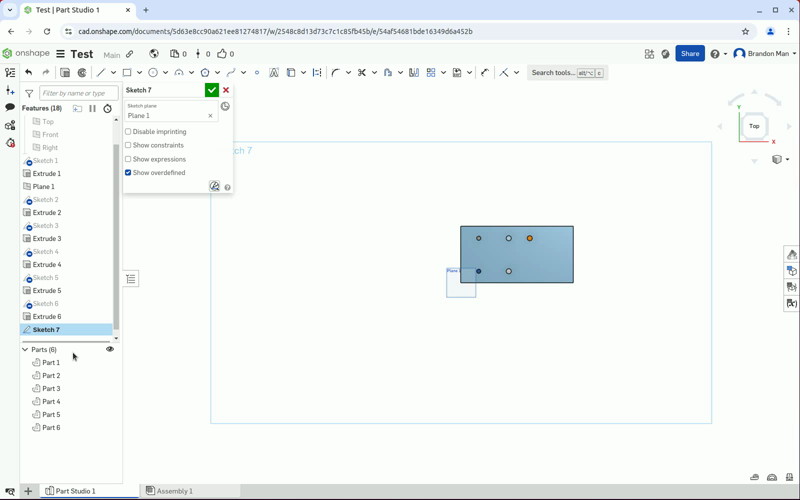
key(y)
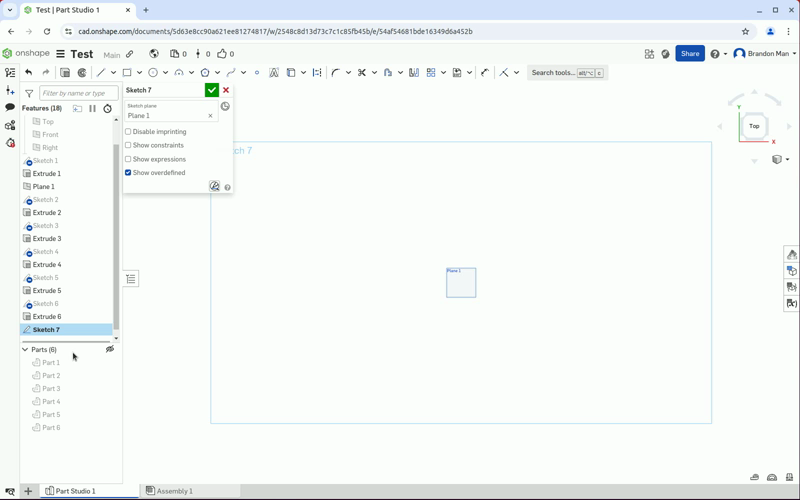
key(c)
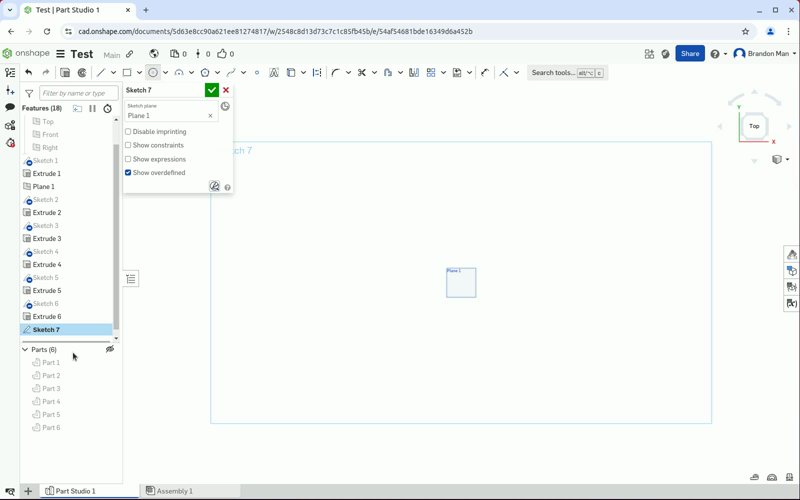
key_down(shift)
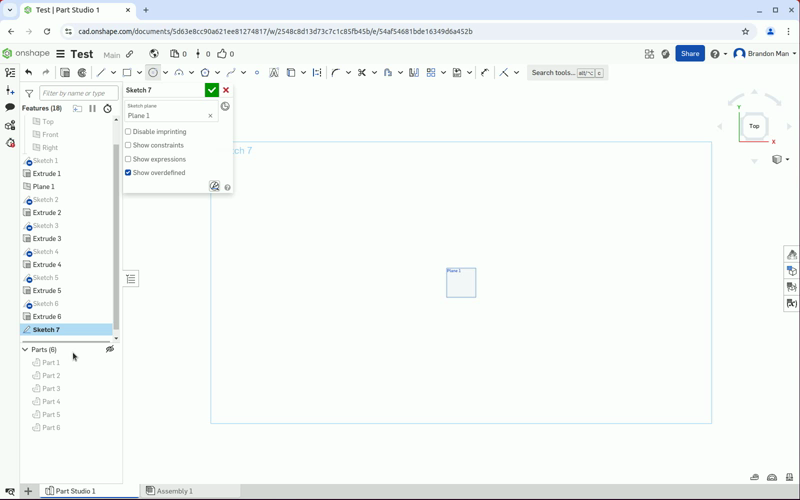
mouse_move(551, 238)
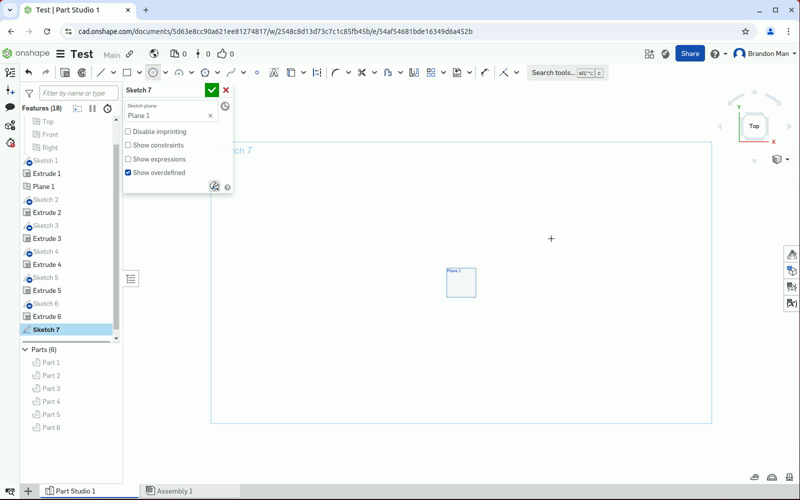
click(551, 238)
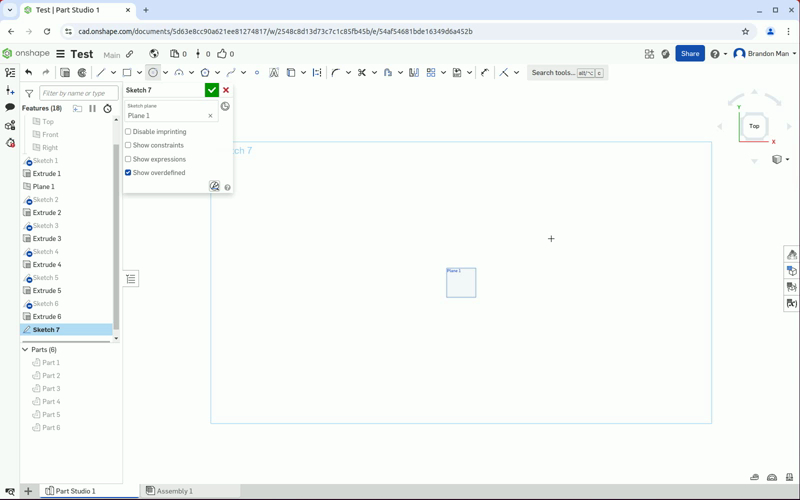
key_up(shift)
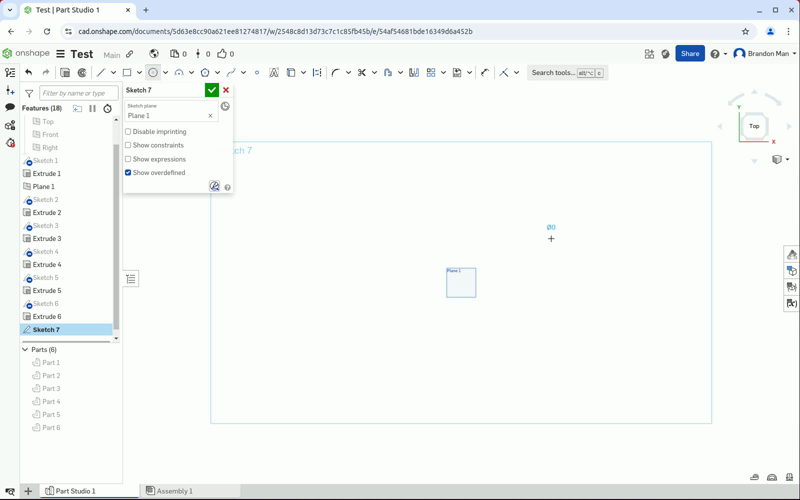
mouse_move(553, 238)
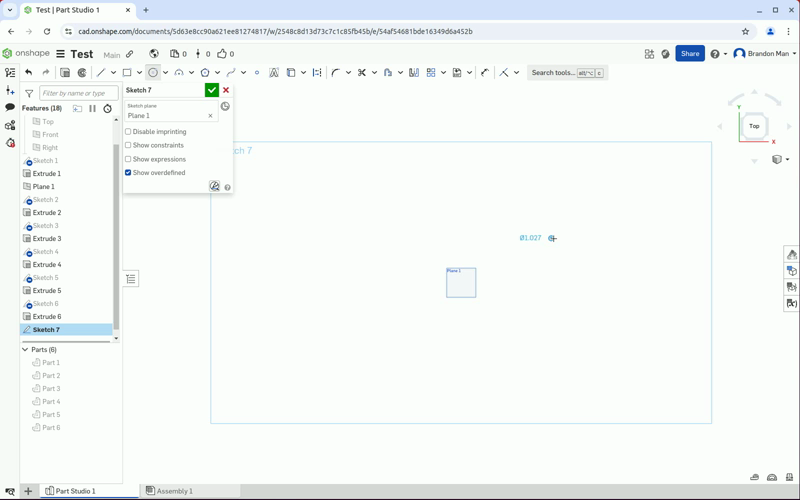
scroll(6)
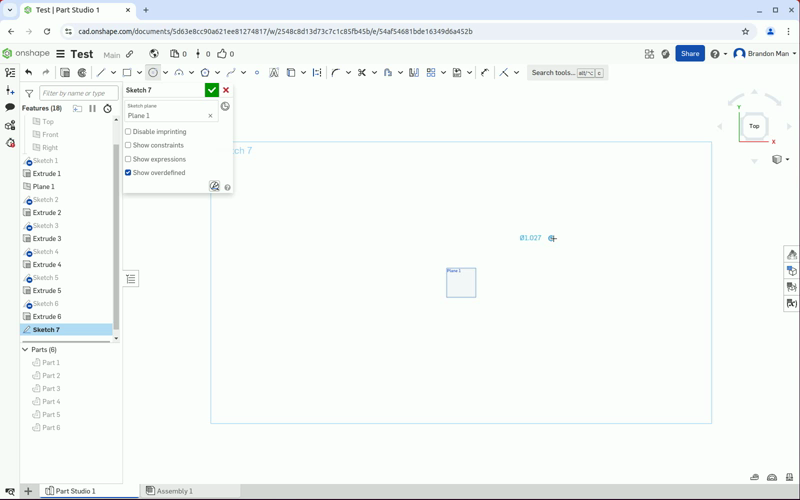
scroll(6)
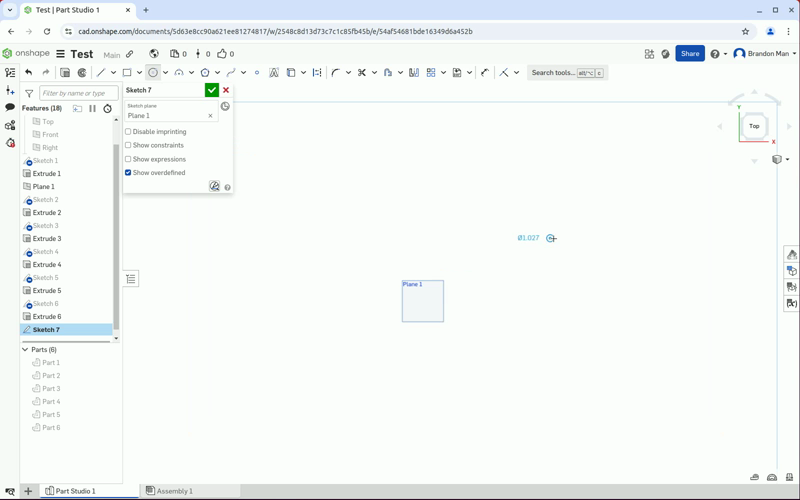
scroll(6)
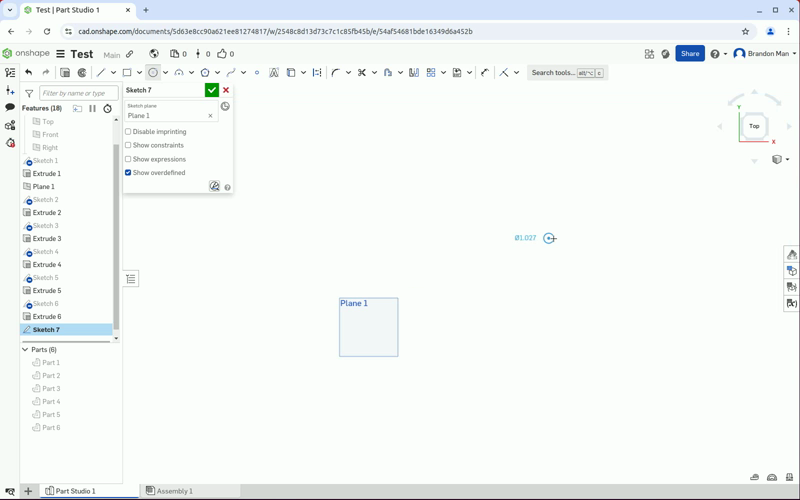
scroll(6)
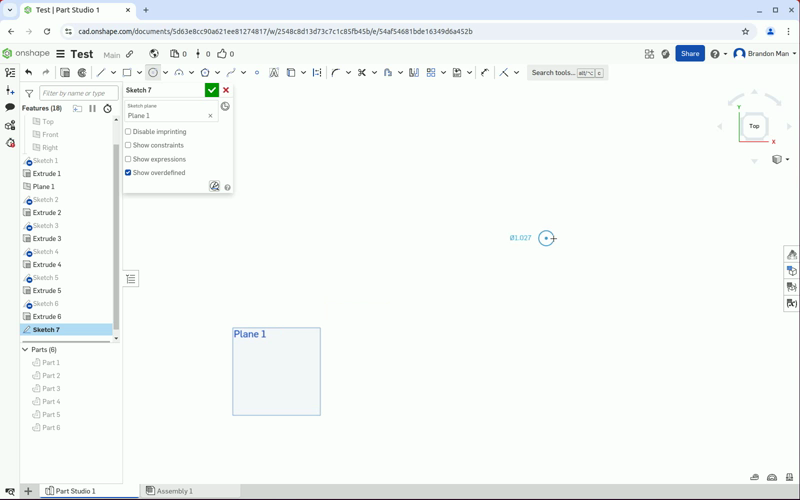
scroll(6)
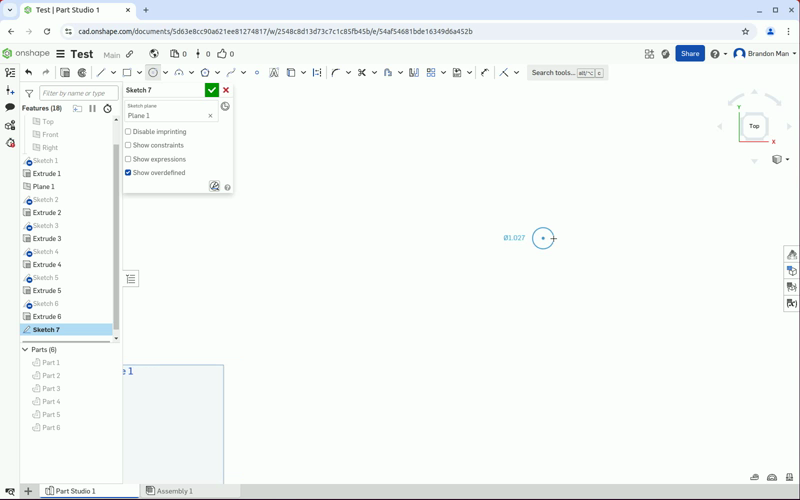
scroll(6)
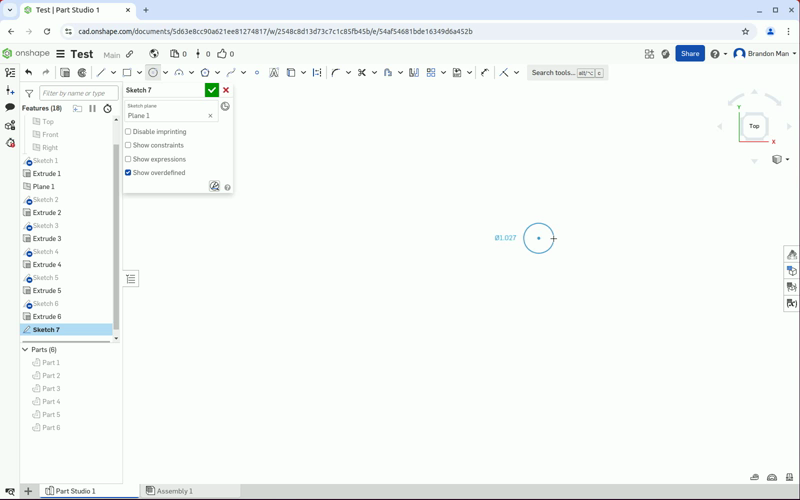
scroll(6)
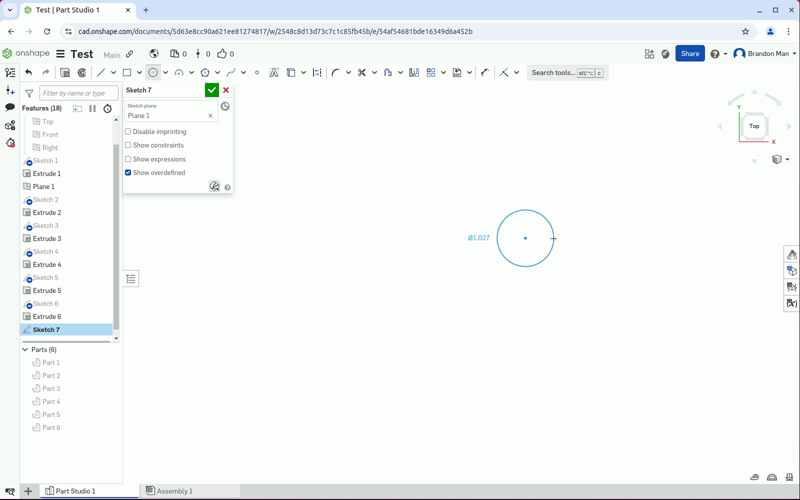
click(553, 238)
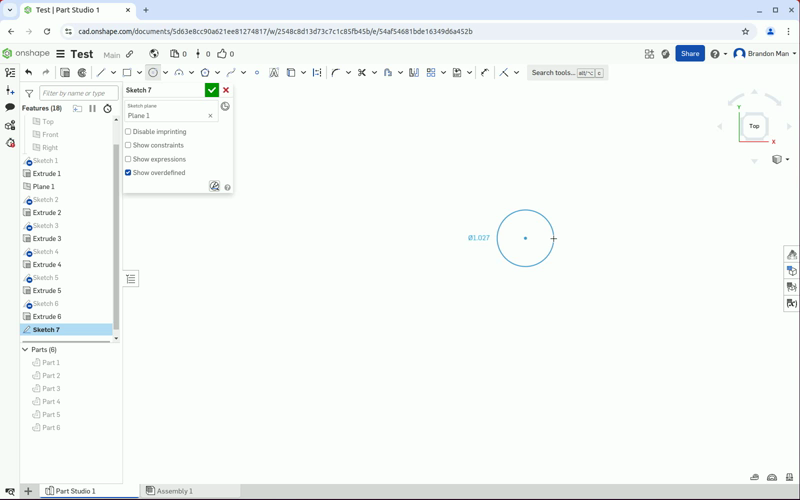
scroll(-6)
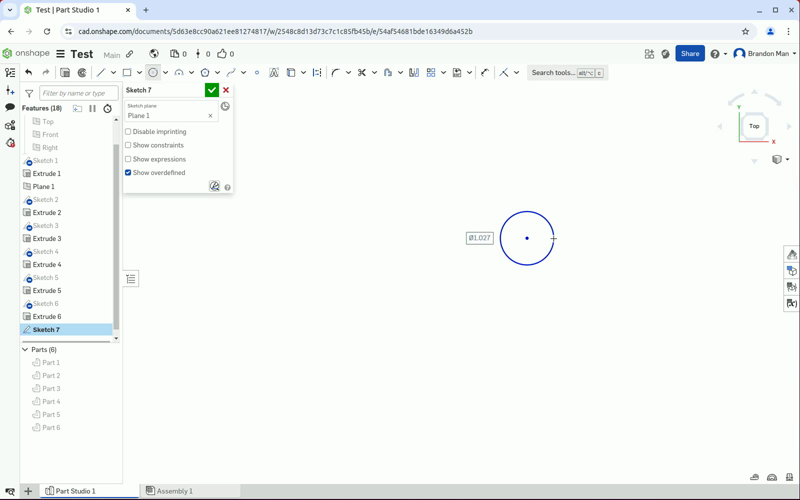
scroll(-6)
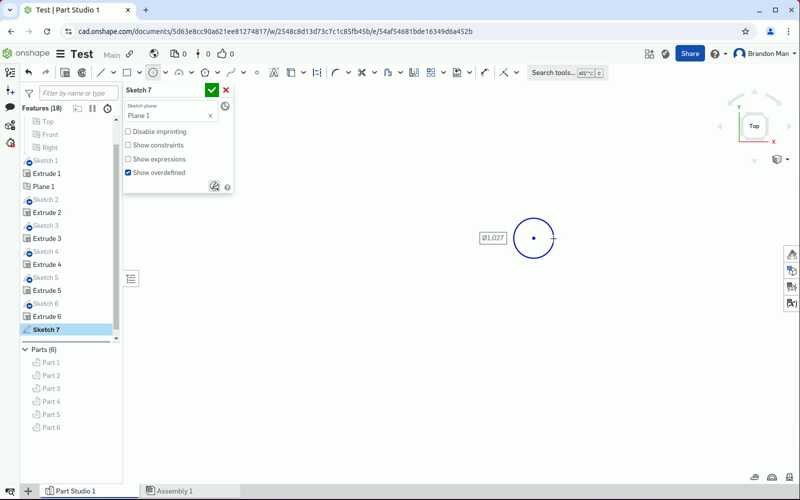
scroll(-6)
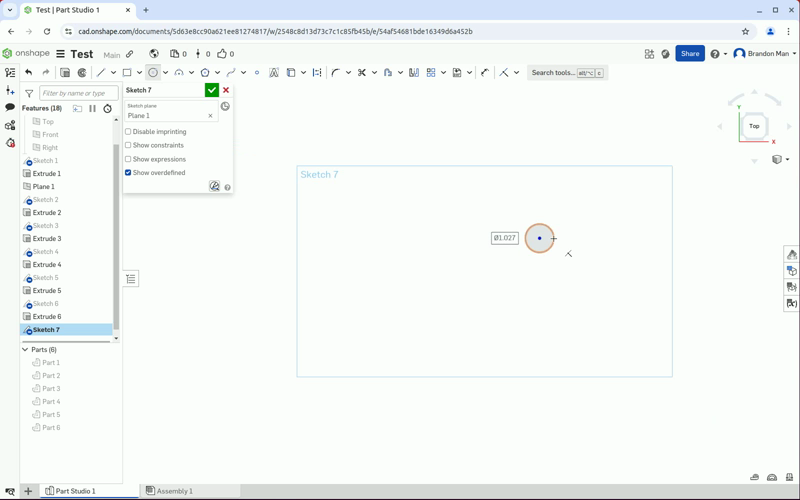
scroll(-6)
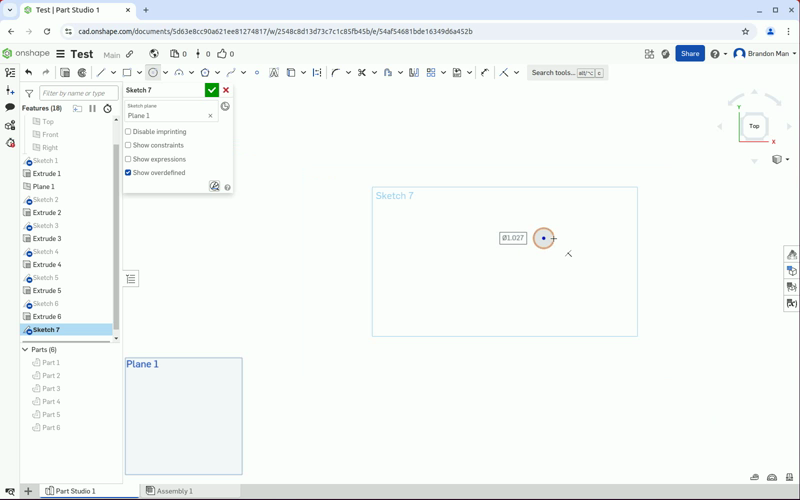
scroll(-6)
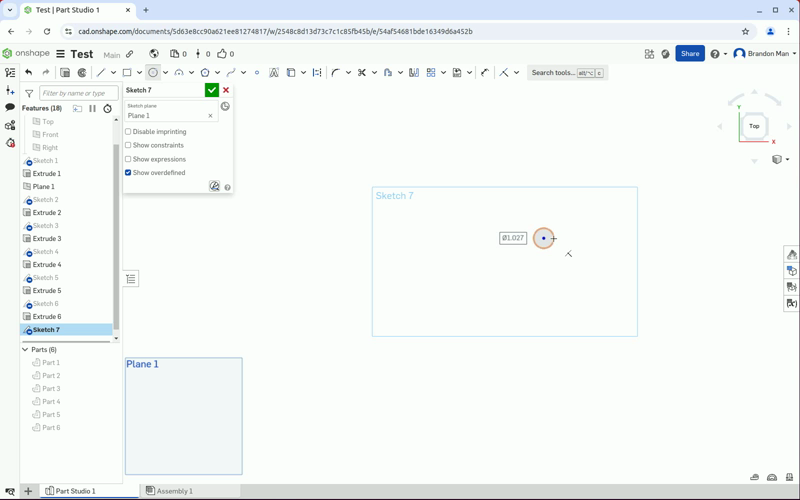
scroll(-6)
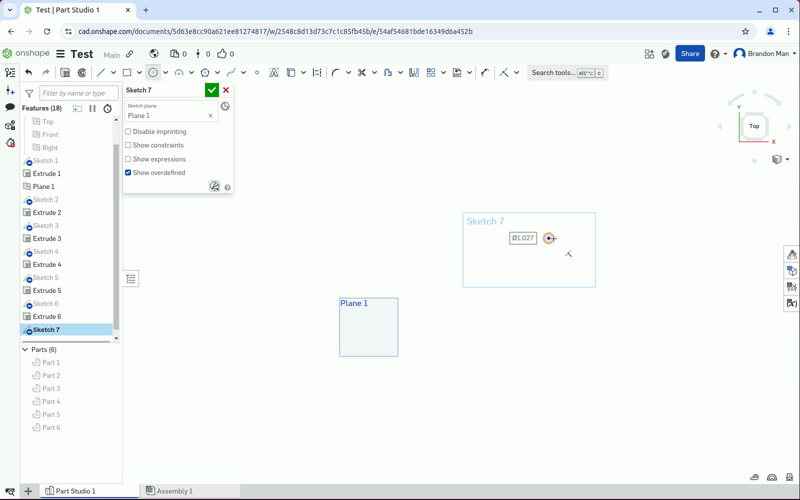
scroll(-6)
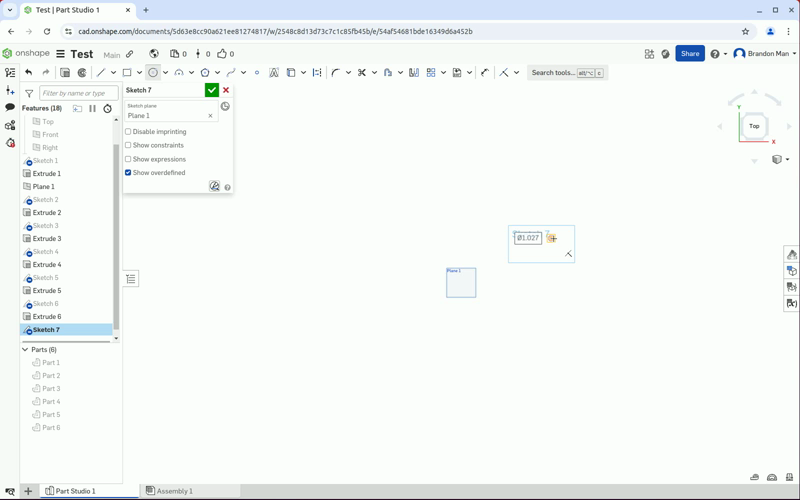
key(esc)
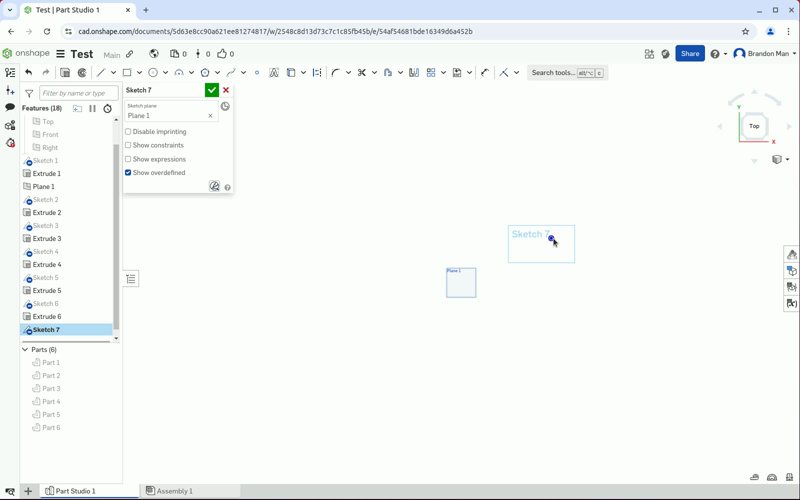
mouse_move(552, 236)
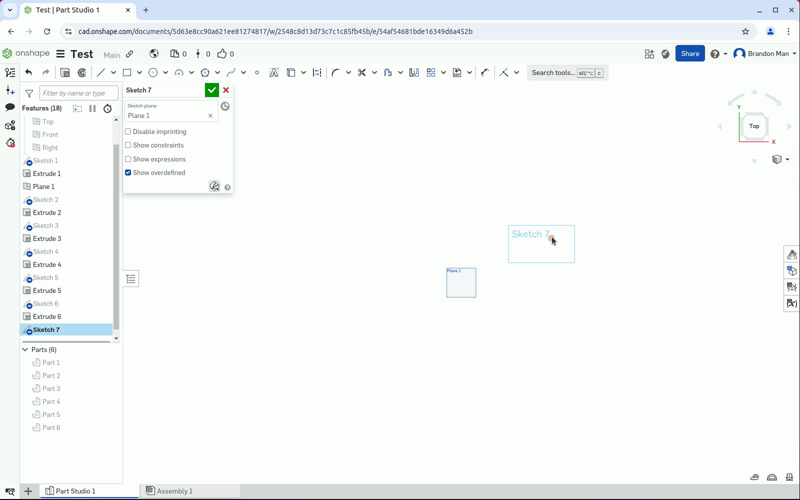
scroll(6)
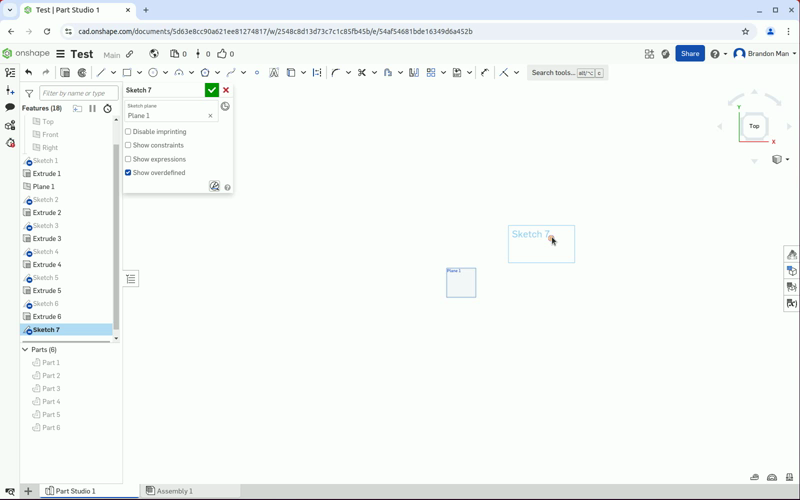
scroll(6)
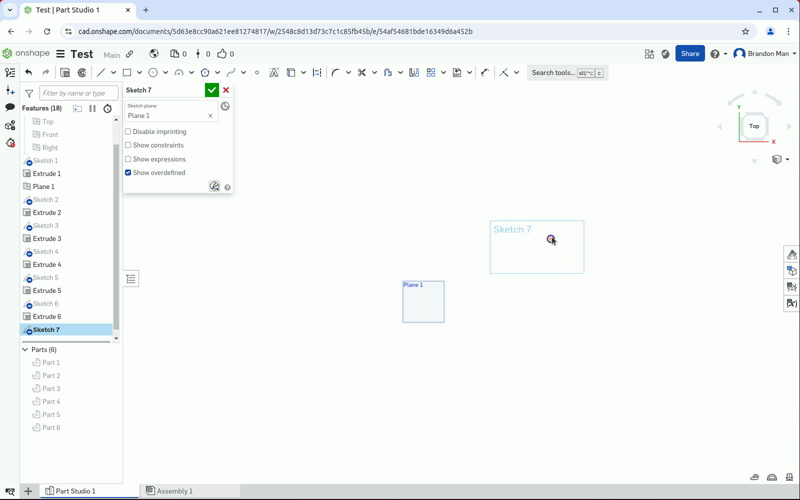
scroll(6)
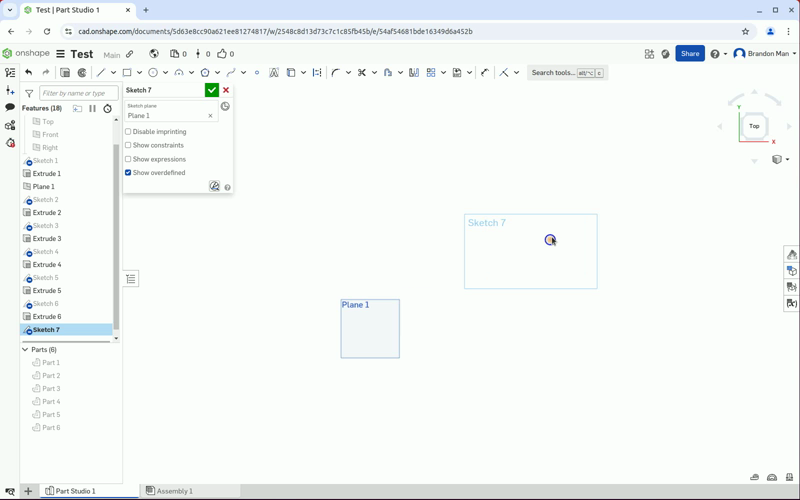
scroll(6)
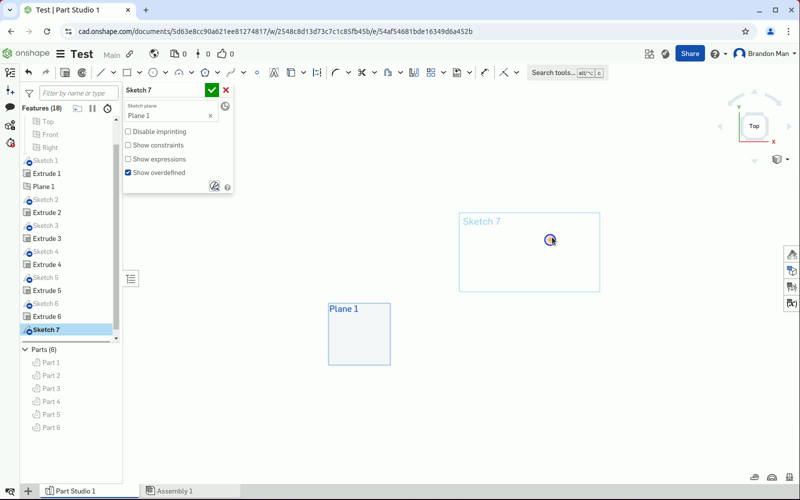
scroll(6)
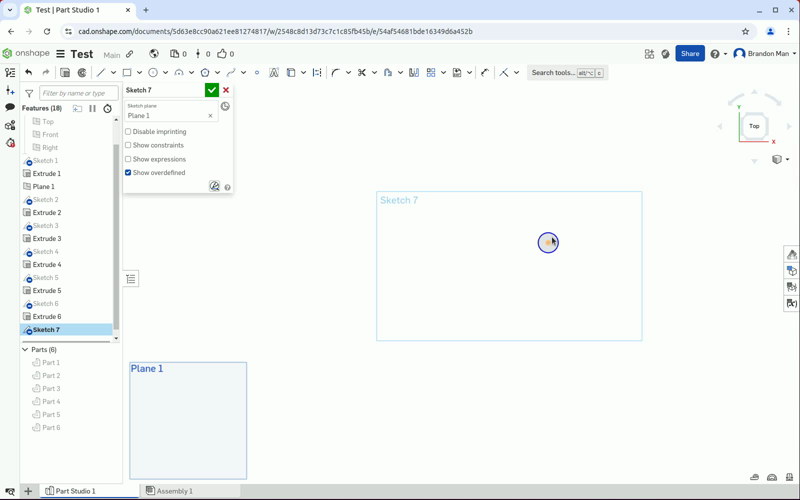
scroll(6)
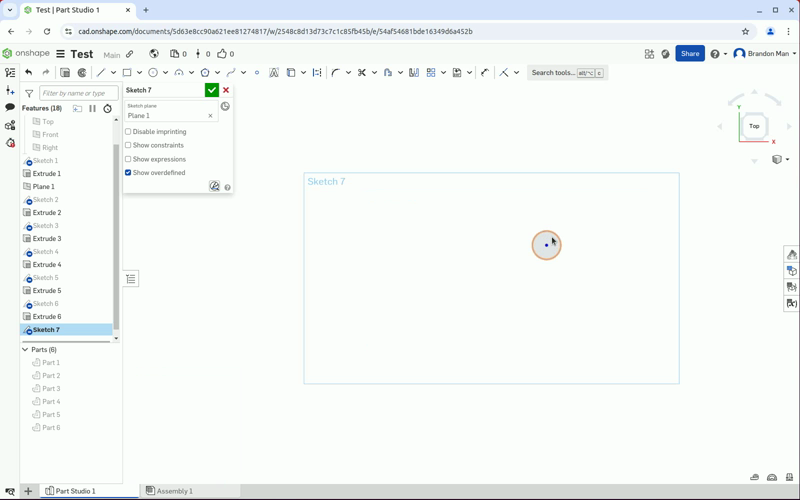
scroll(6)
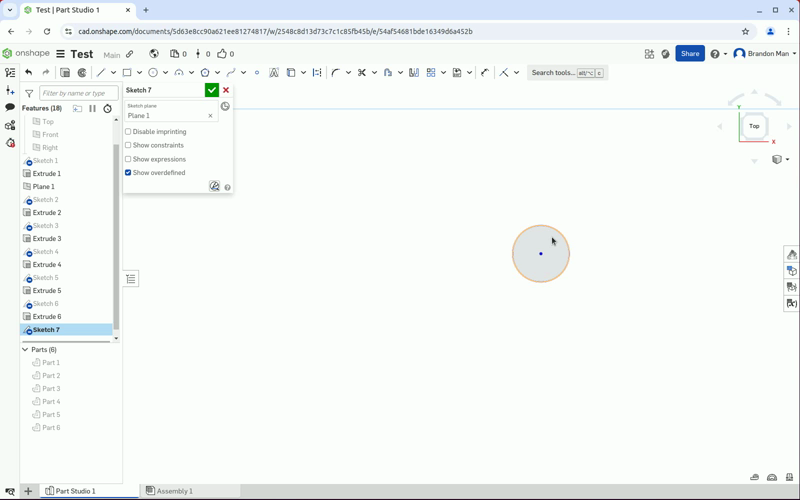
click(552, 236)
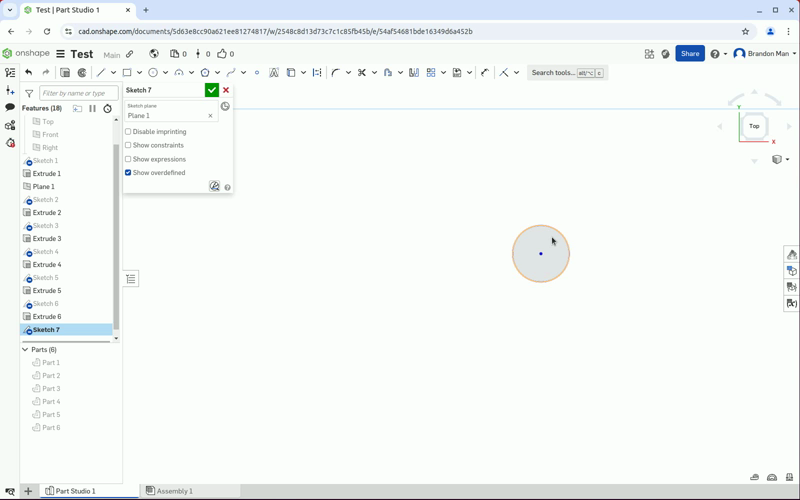
scroll(-6)
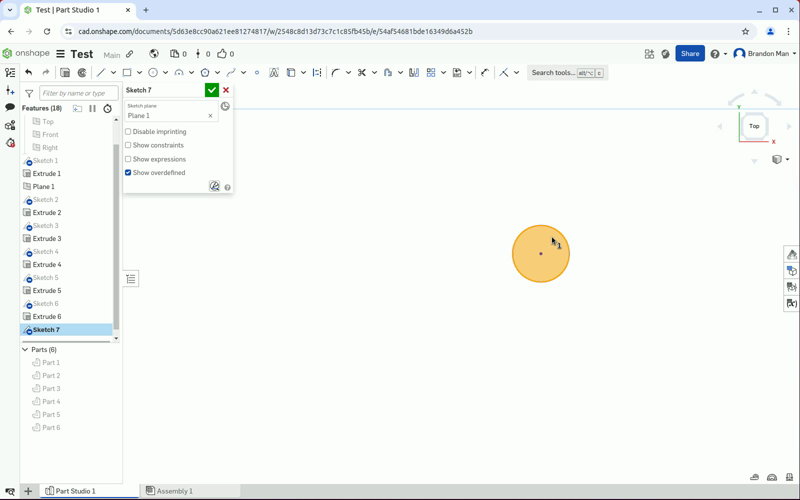
scroll(-6)
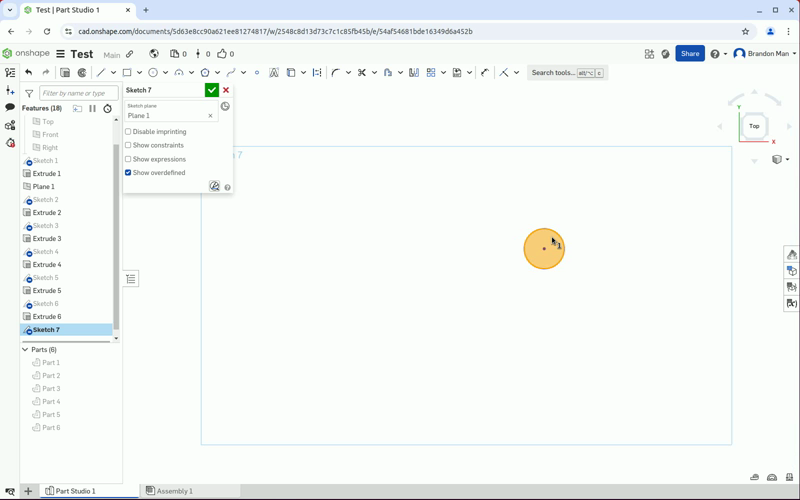
scroll(-6)
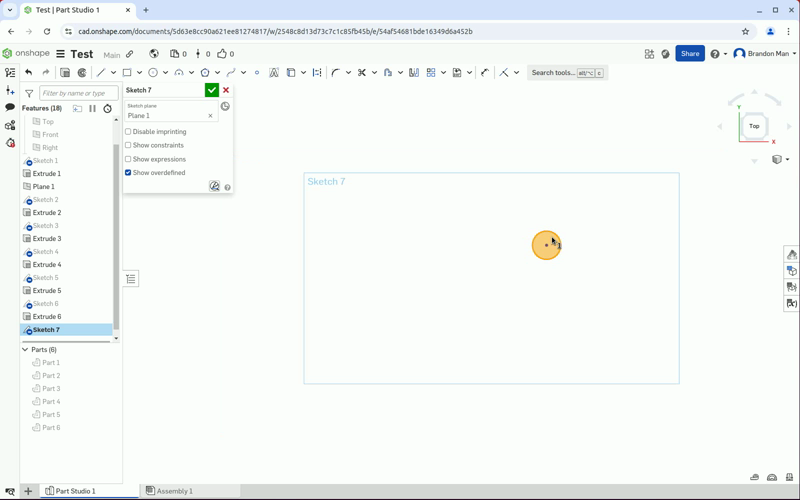
scroll(-6)
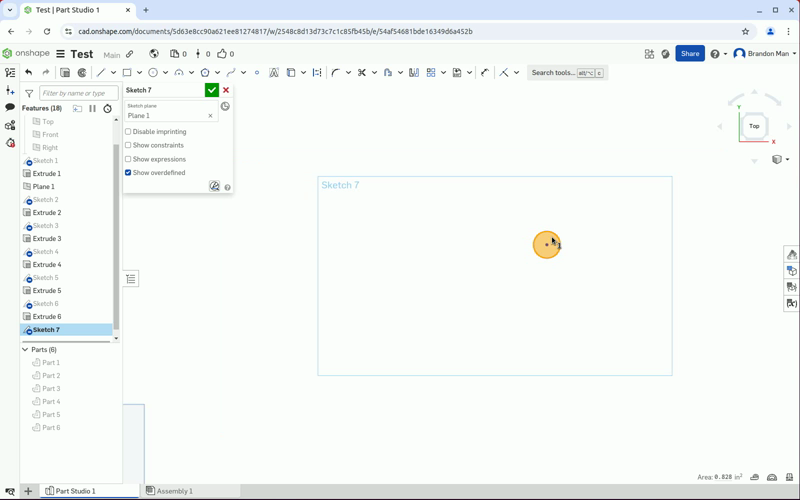
scroll(-6)
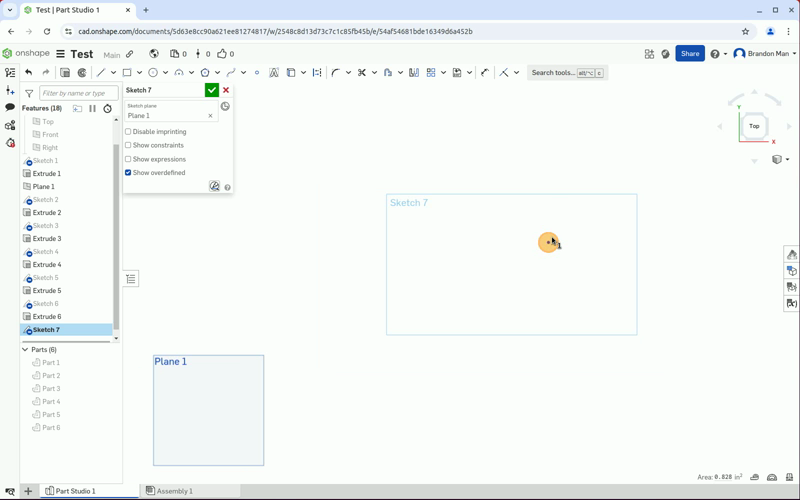
scroll(-6)
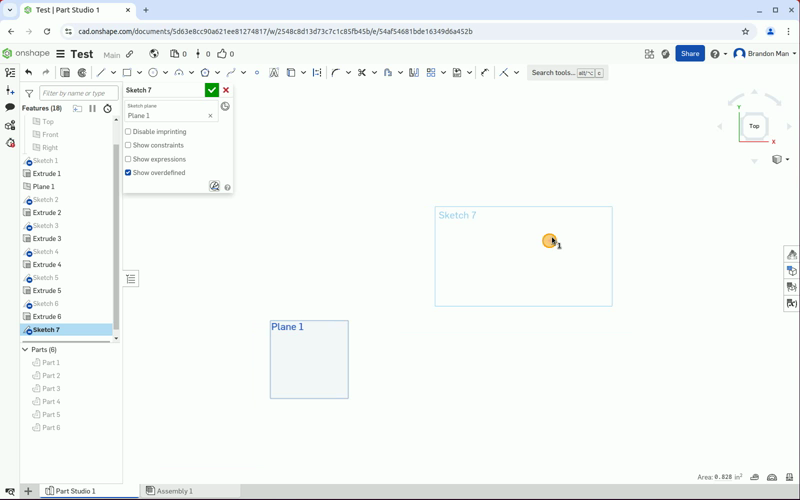
scroll(-6)
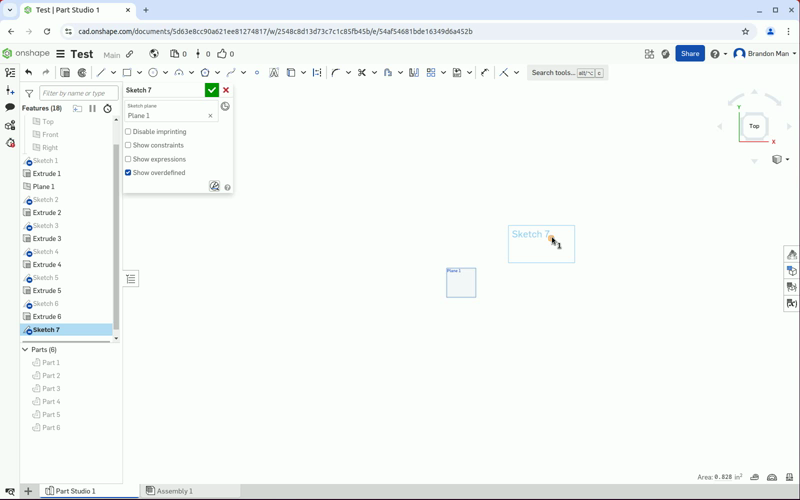
mouse_move(73, 352)
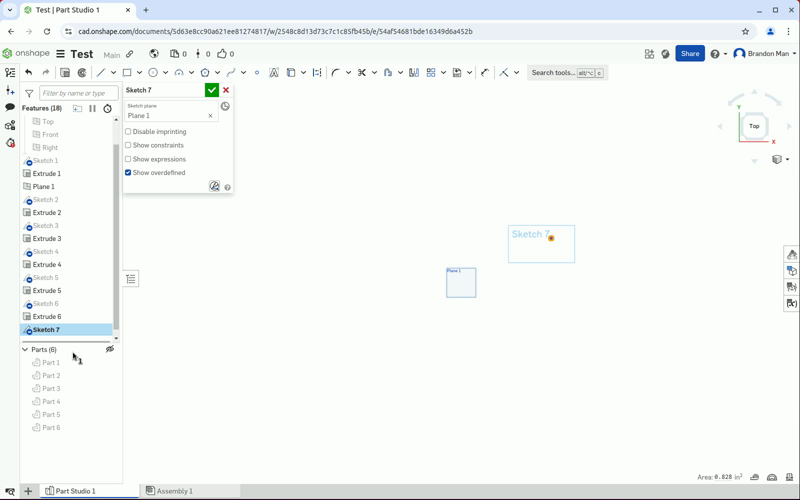
key(shift+y)
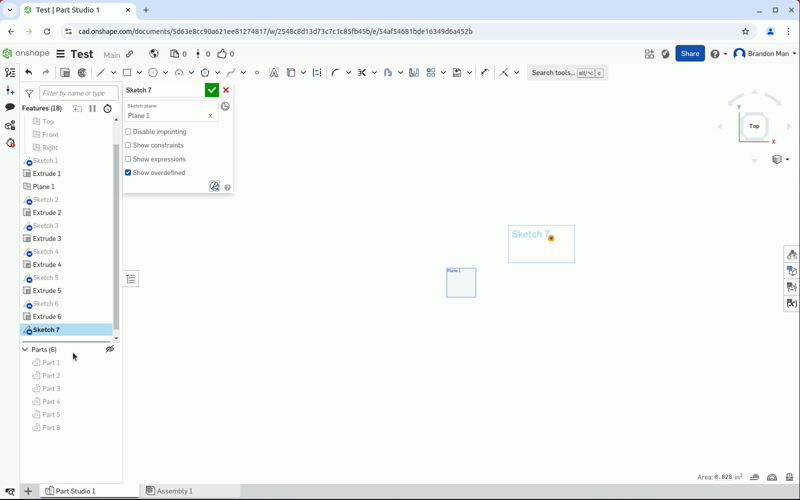
key(shift+e)
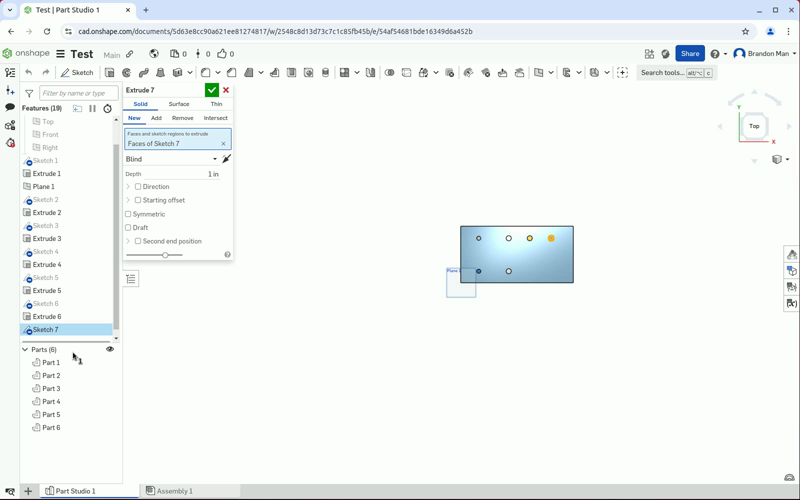
mouse_move(143, 106)
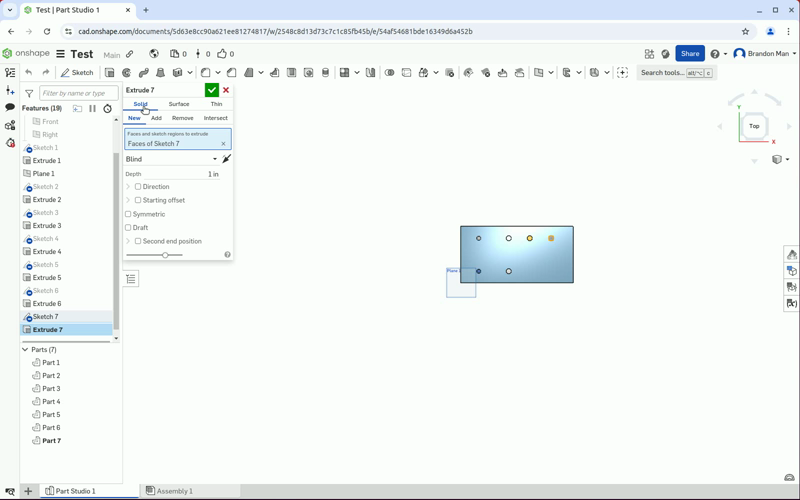
click(143, 106)
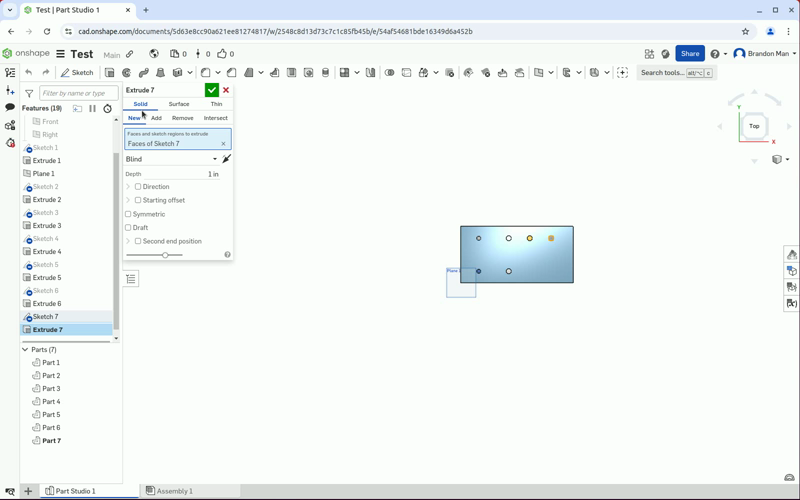
mouse_move(137, 120)
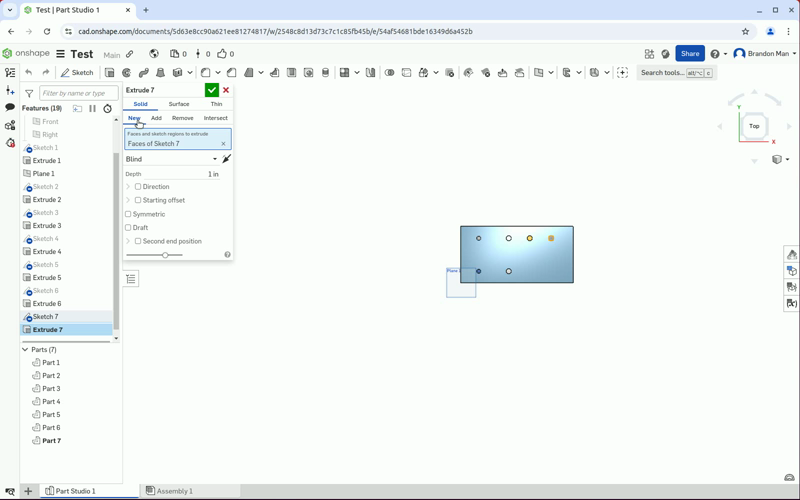
click(137, 120)
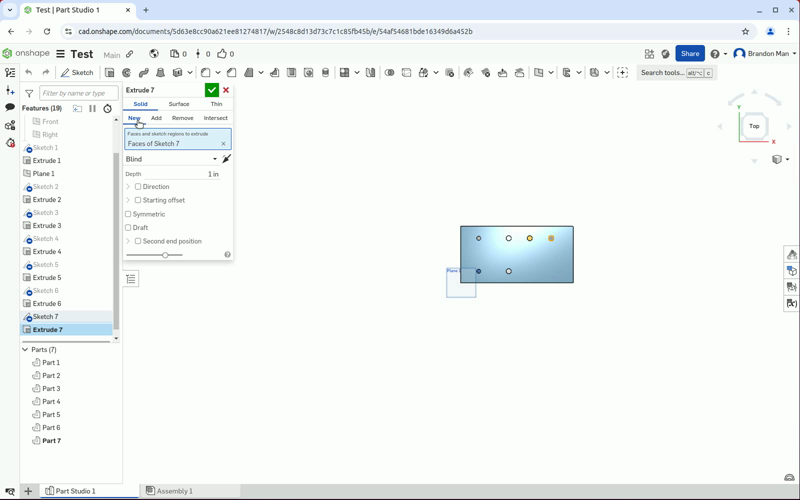
key(tab, 4)
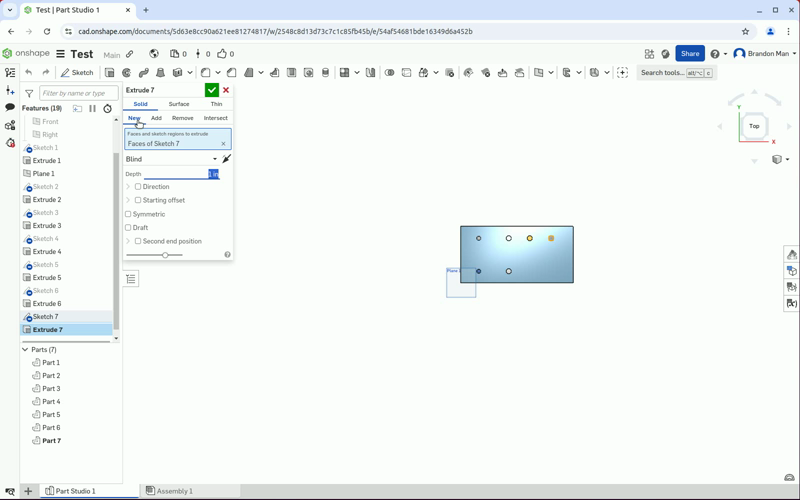
text(5.055)
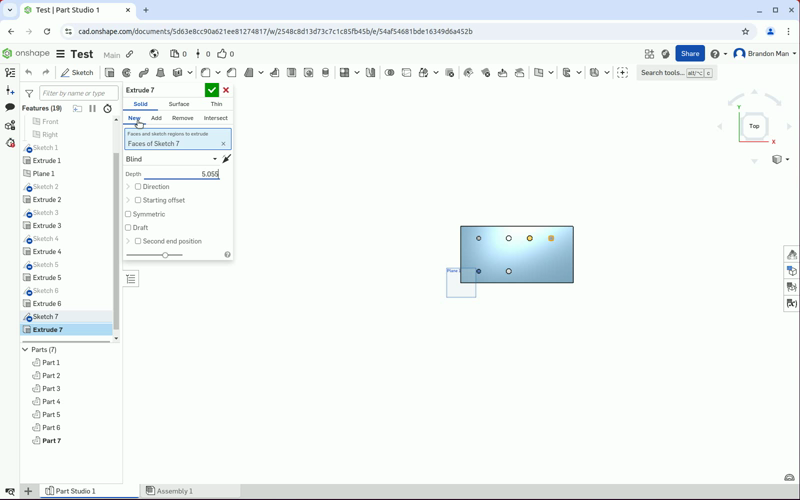
key(enter)
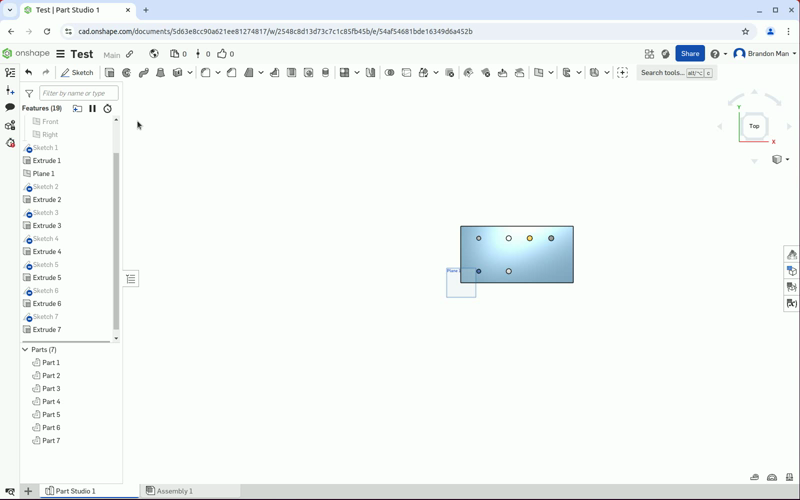
key(shift+h)
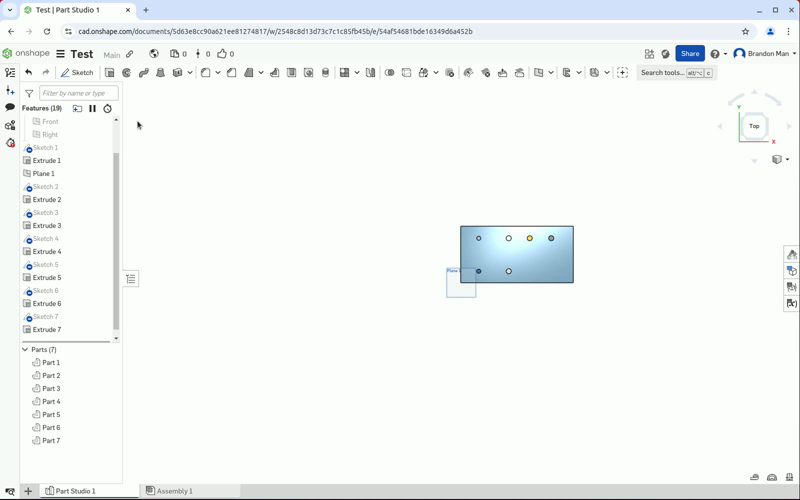
key(shift+h)
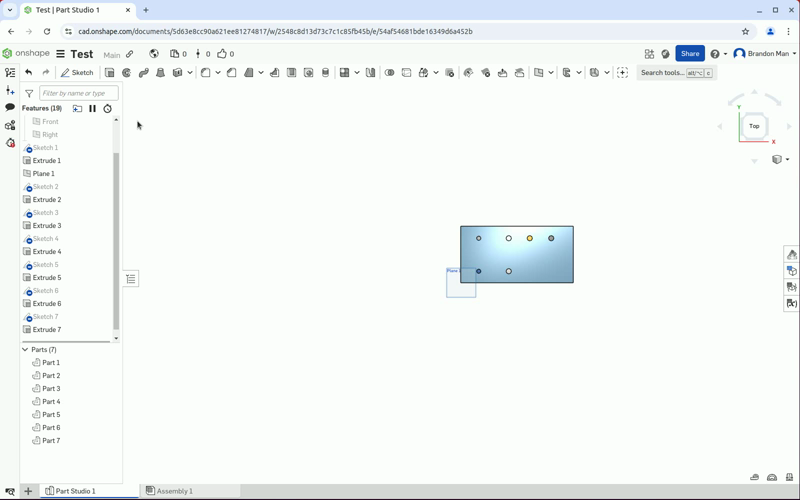
mouse_move(69, 150)
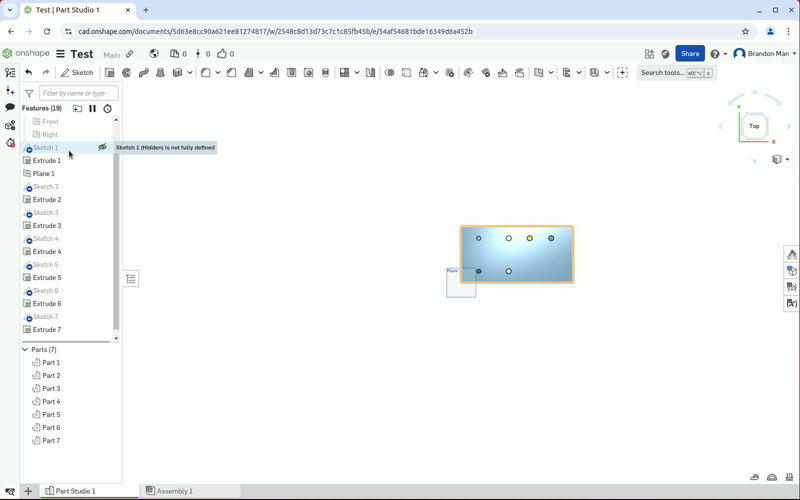
click(69, 150)
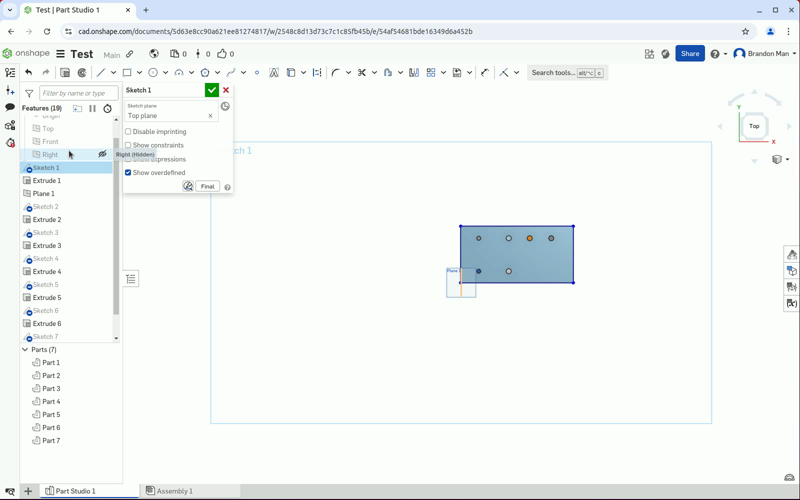
mouse_move(229, 92)
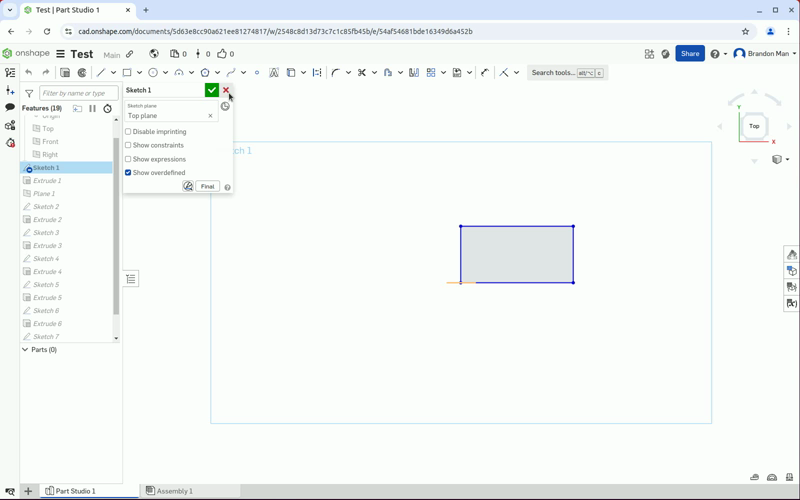
click(229, 92)
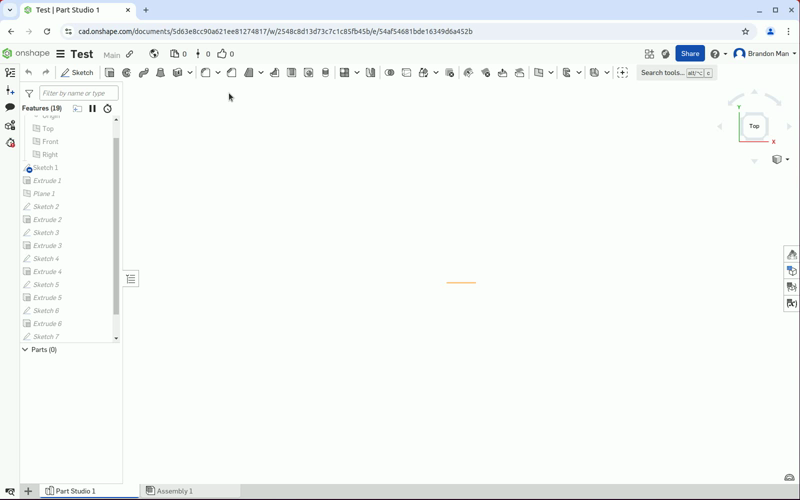
key(shift+s)
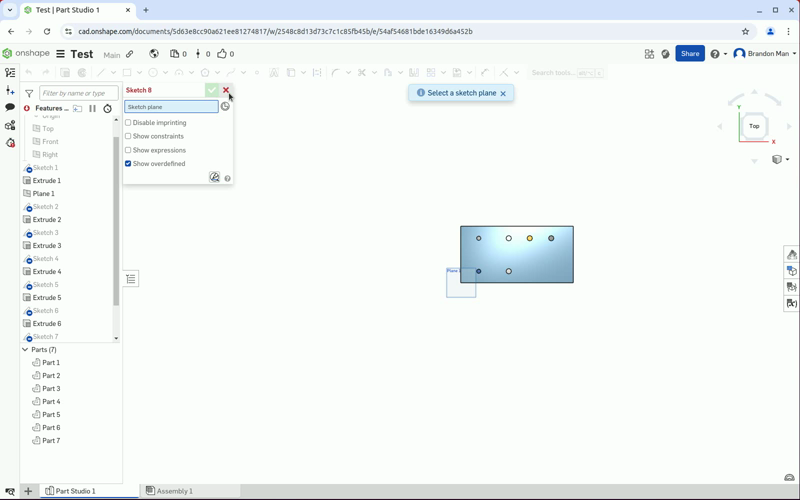
mouse_move(69, 163)
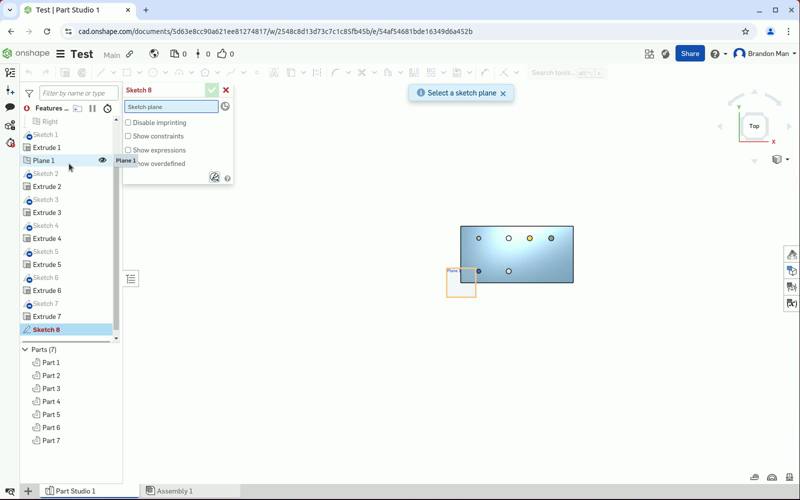
click(69, 163)
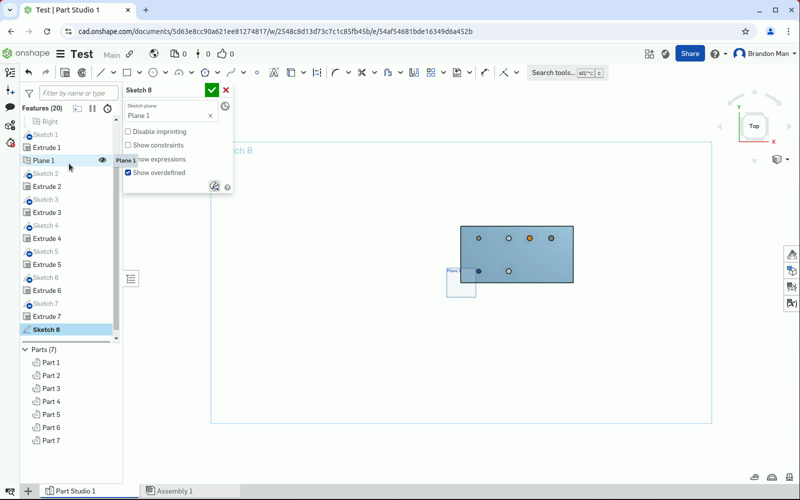
mouse_move(73, 352)
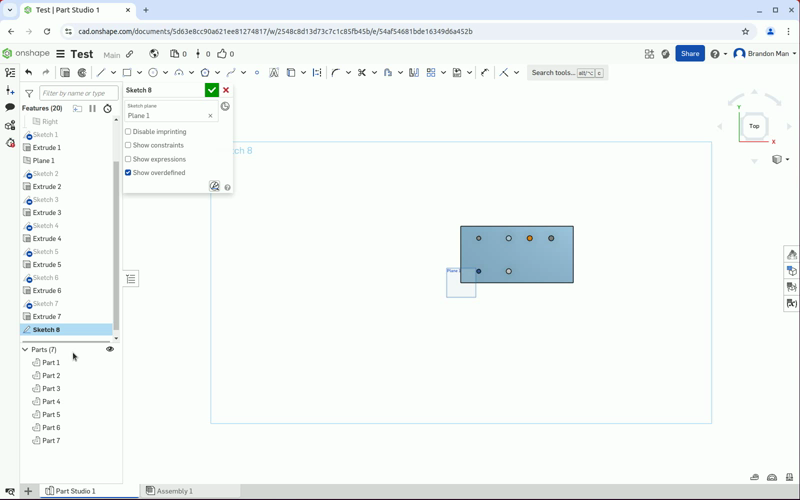
key(y)
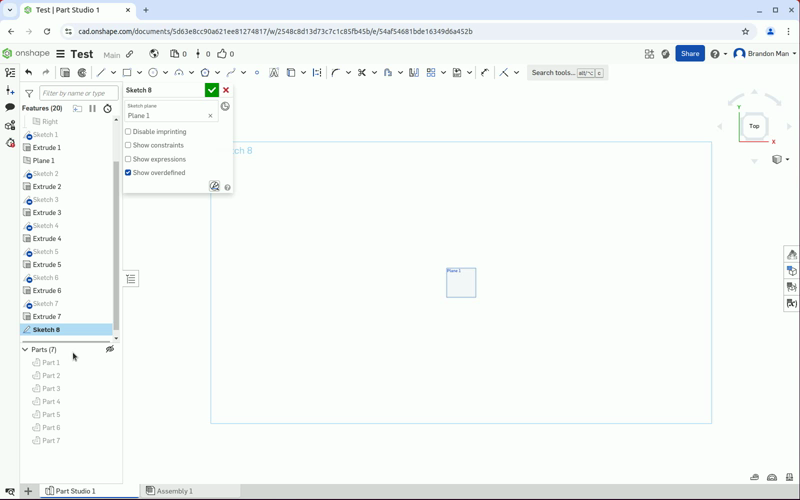
key(c)
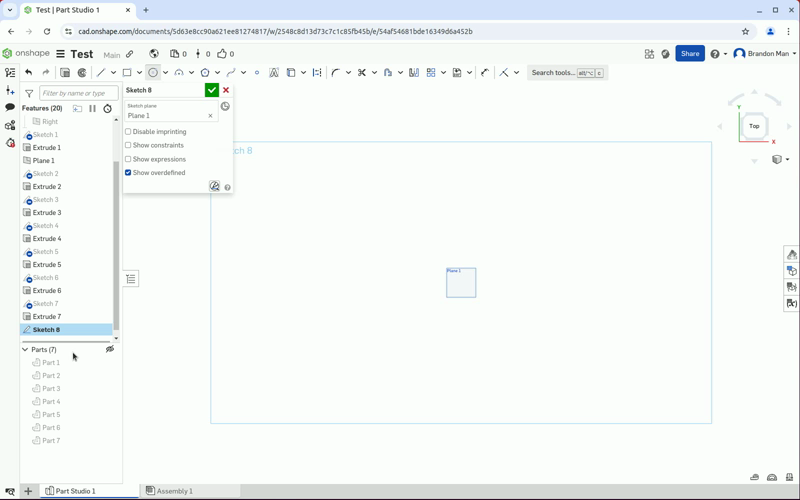
key_down(shift)
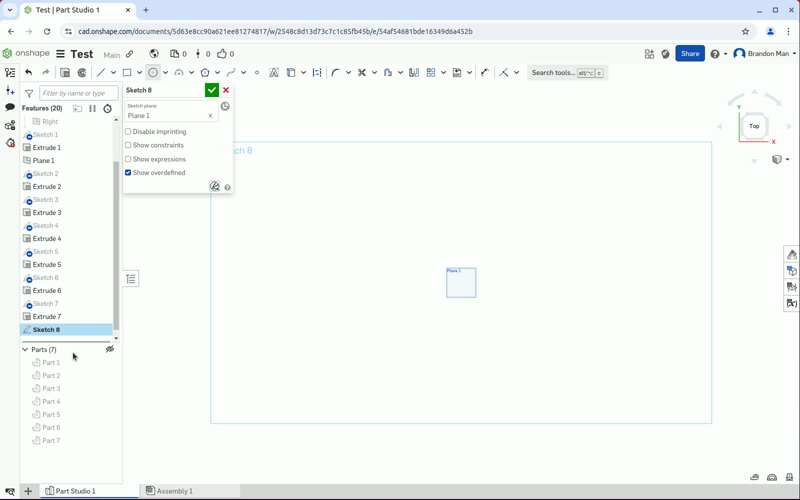
mouse_move(551, 271)
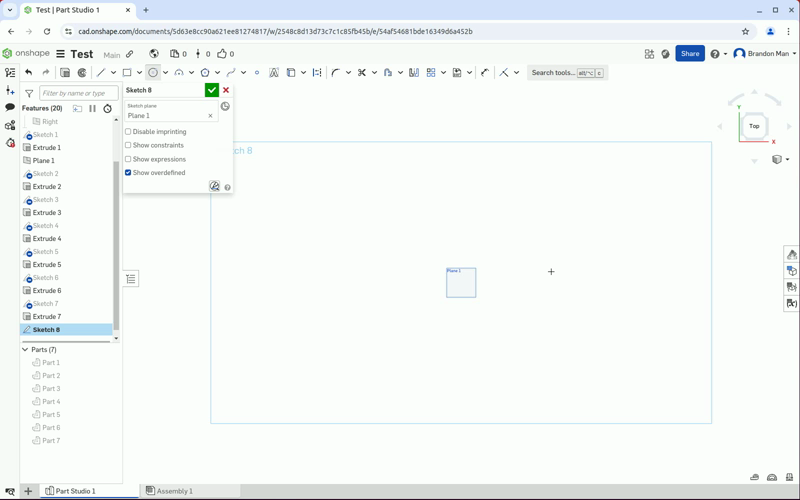
click(551, 271)
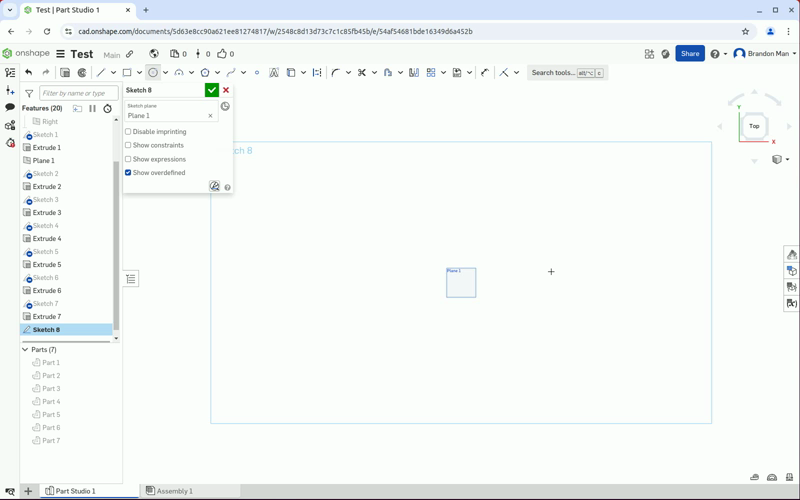
key_up(shift)
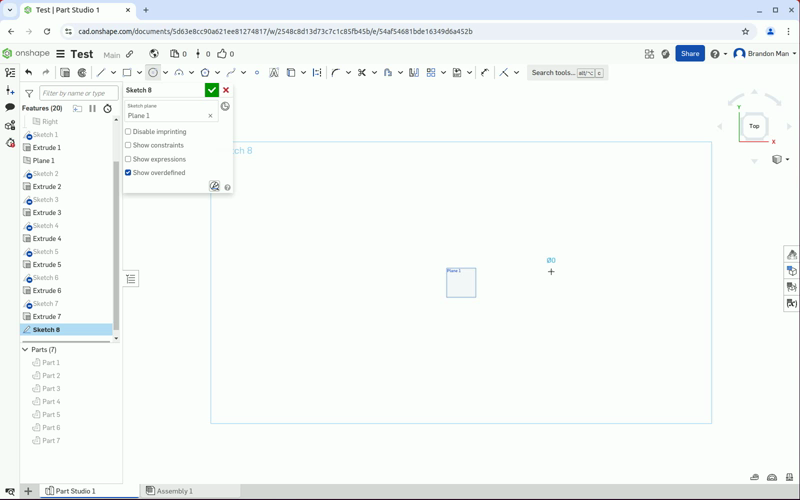
mouse_move(553, 271)
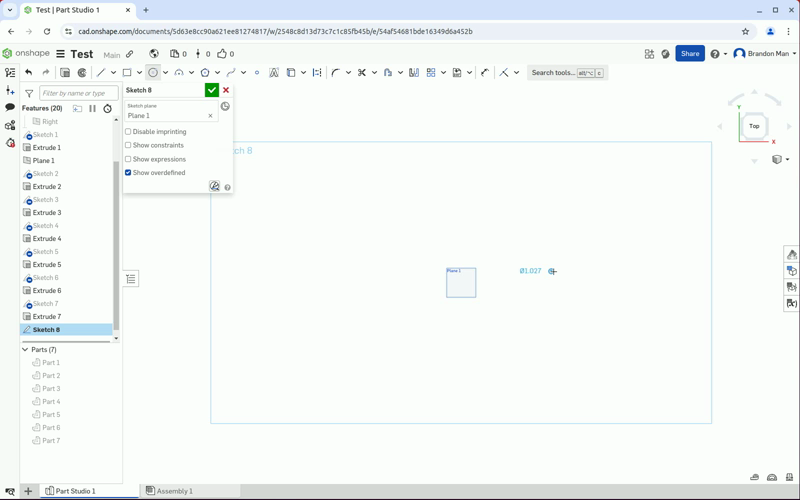
scroll(6)
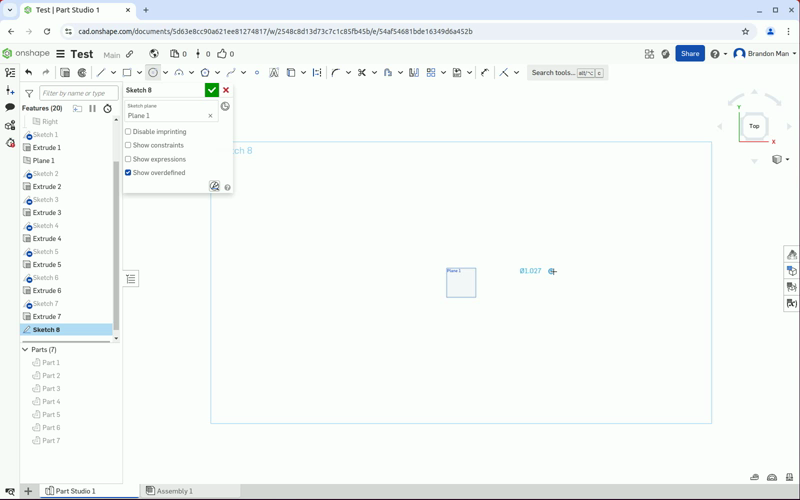
scroll(6)
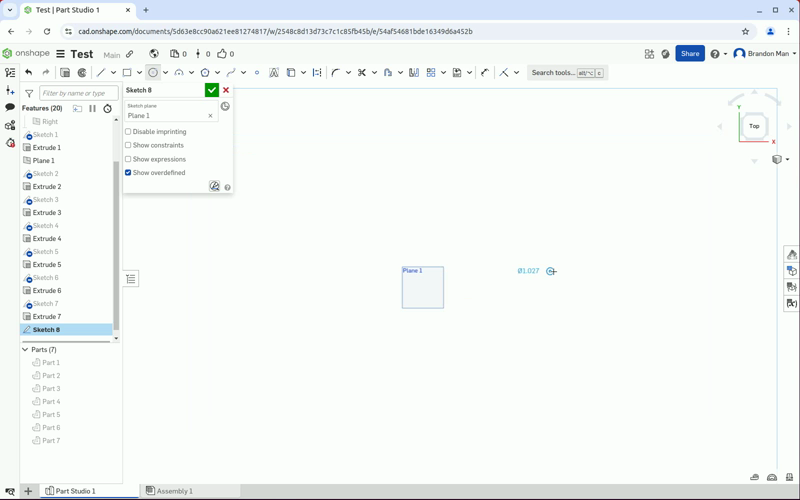
scroll(6)
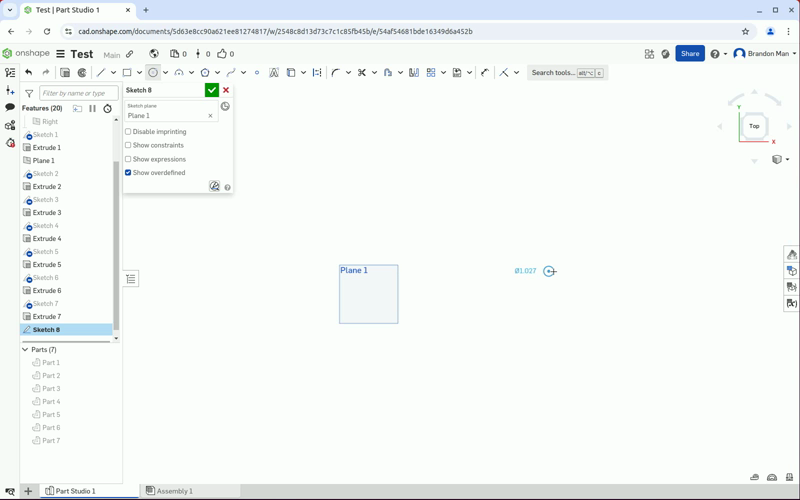
scroll(6)
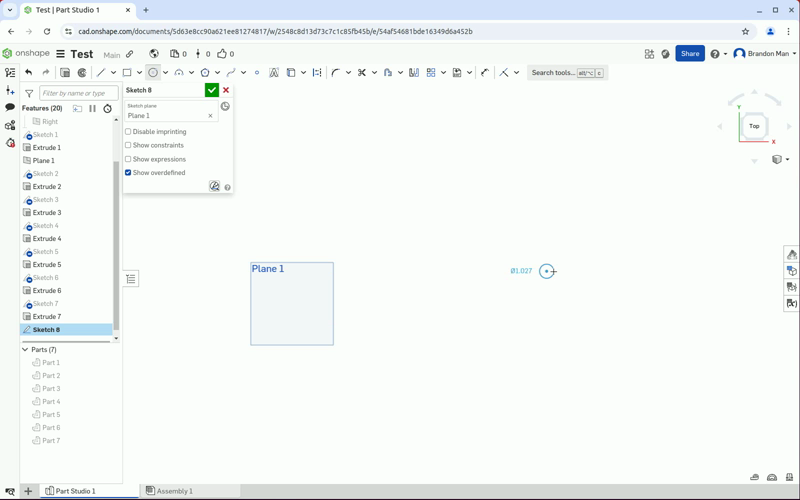
scroll(6)
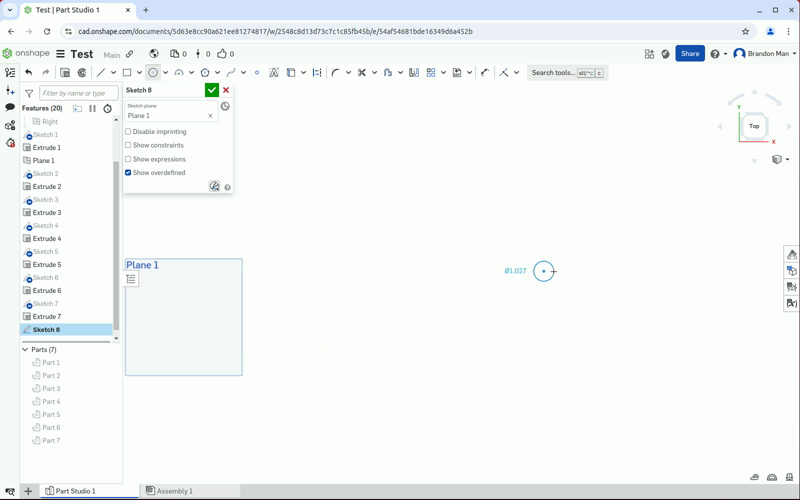
scroll(6)
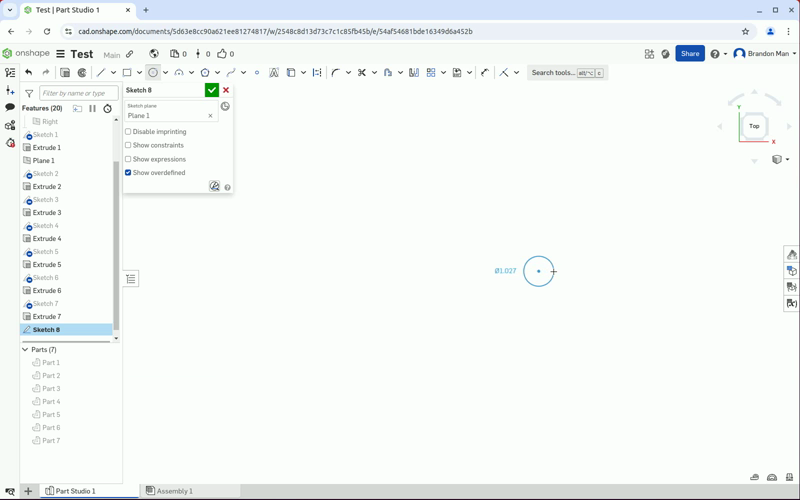
scroll(6)
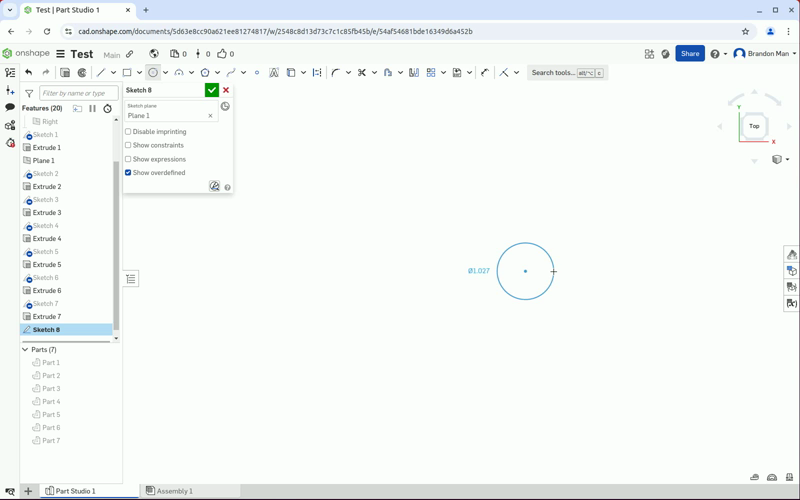
click(553, 271)
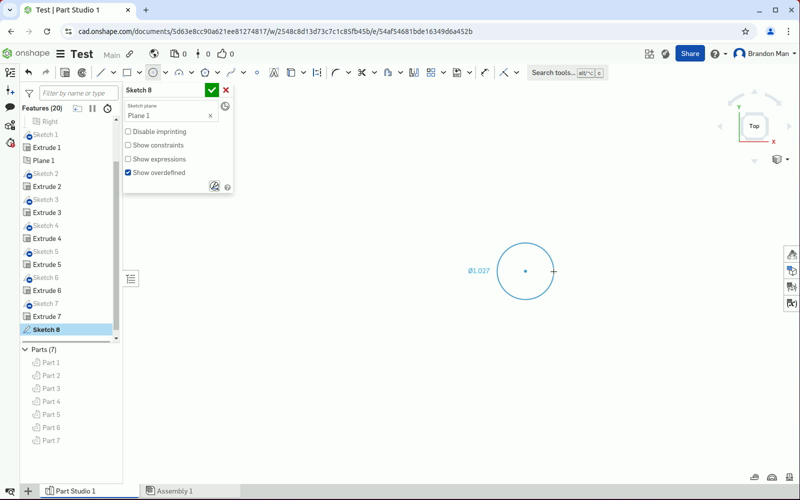
scroll(-6)
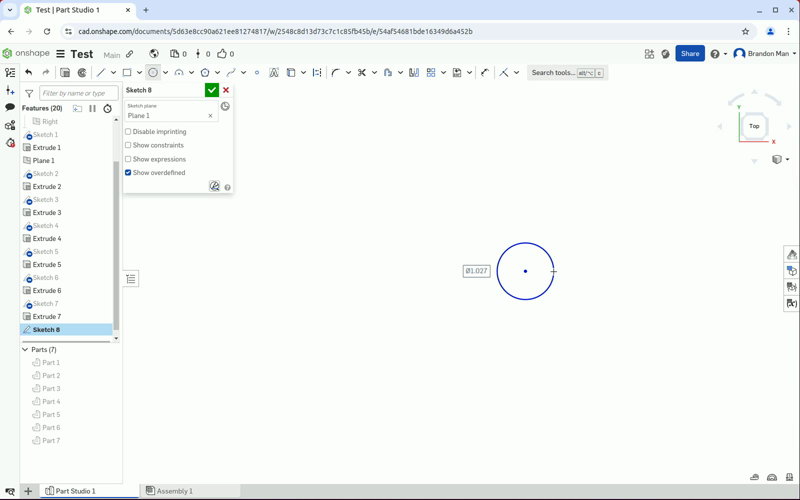
scroll(-6)
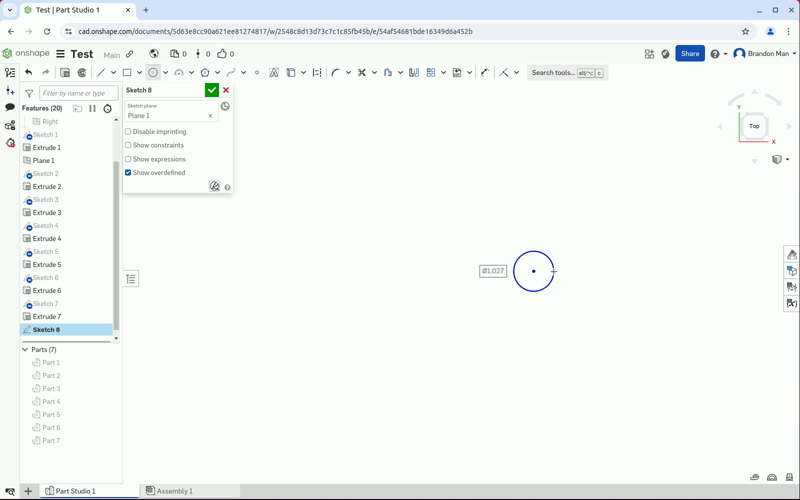
scroll(-6)
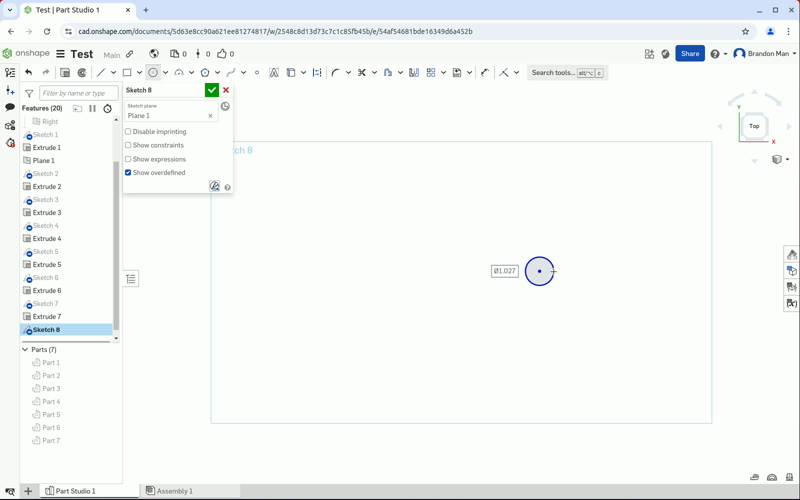
scroll(-6)
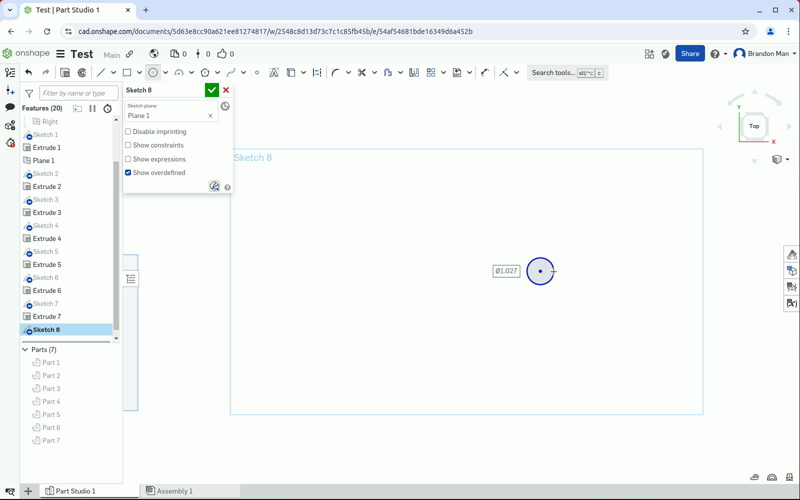
scroll(-6)
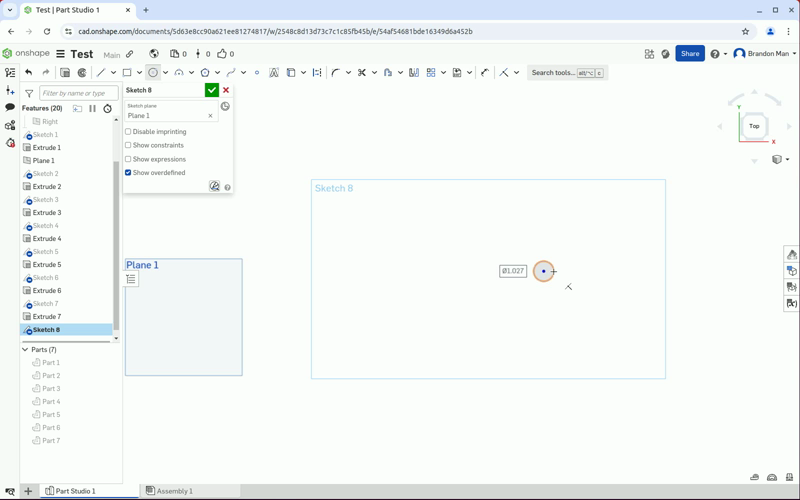
scroll(-6)
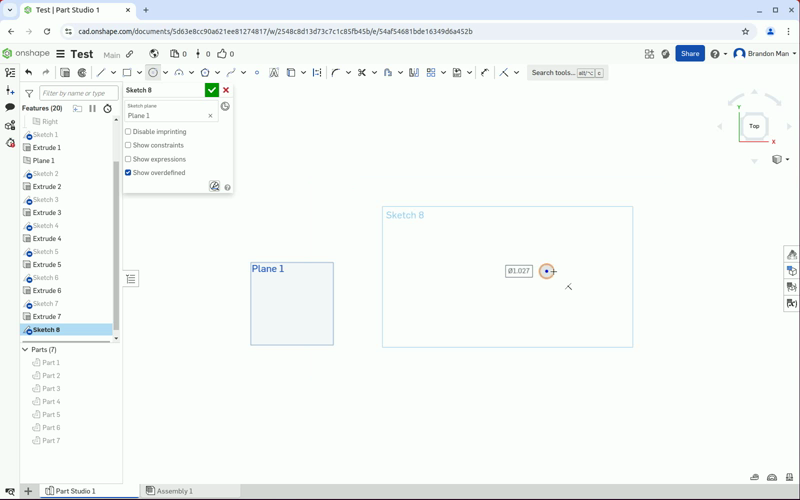
scroll(-6)
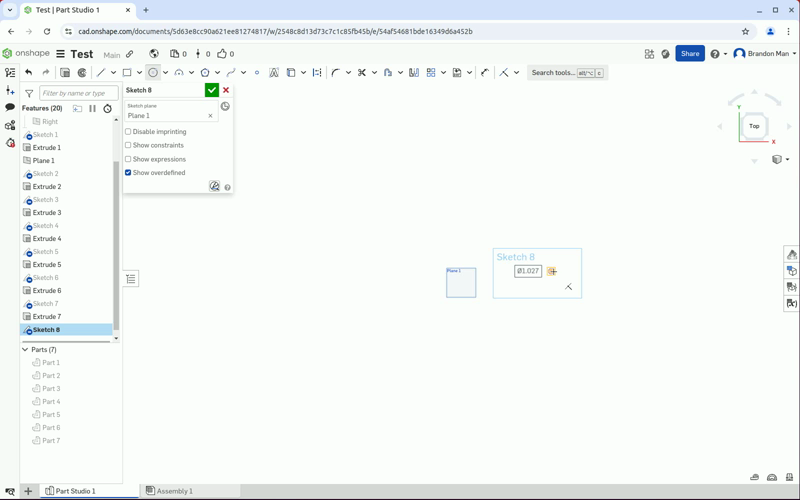
key(esc)
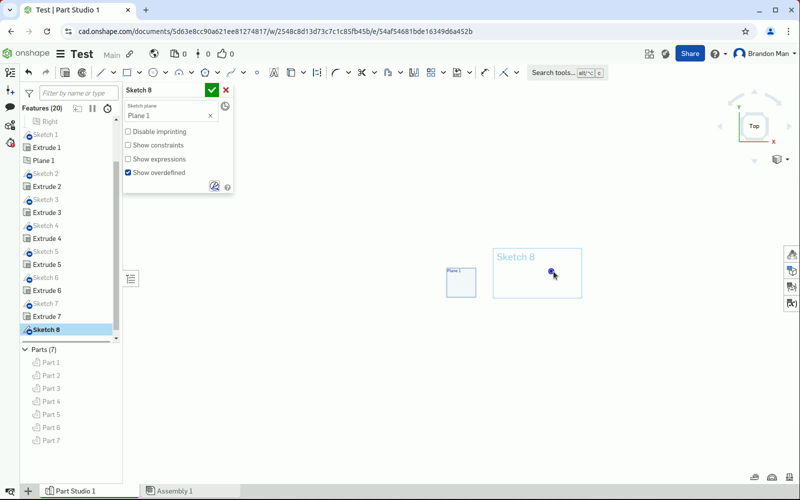
mouse_move(551, 269)
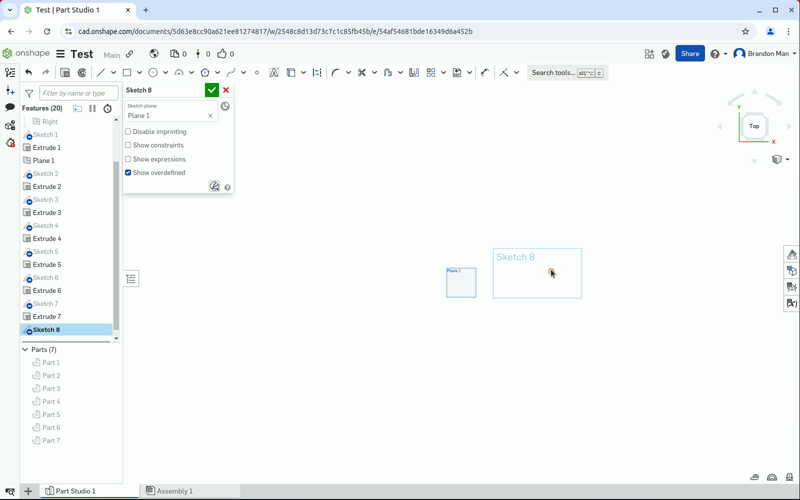
scroll(6)
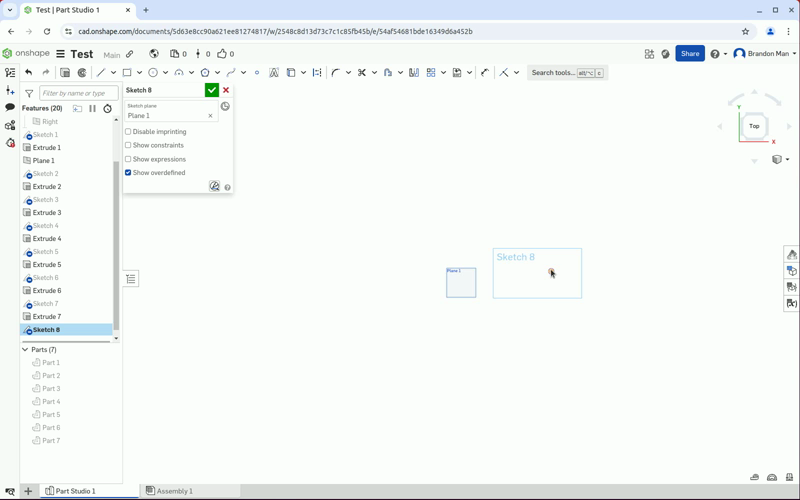
scroll(6)
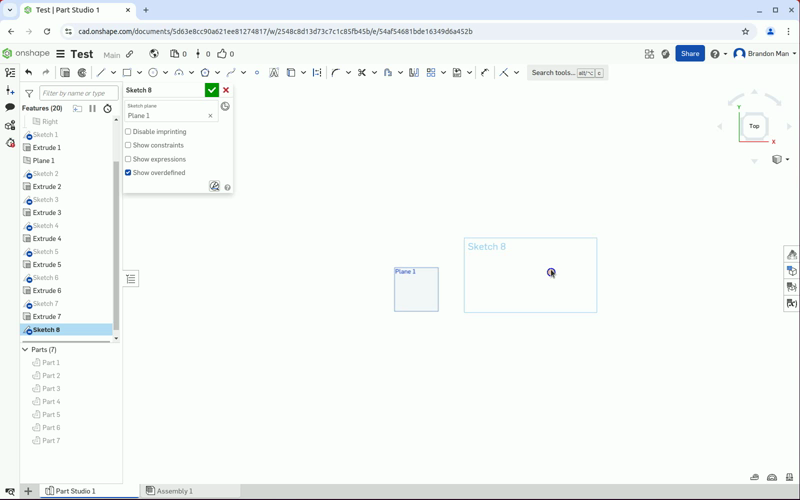
scroll(6)
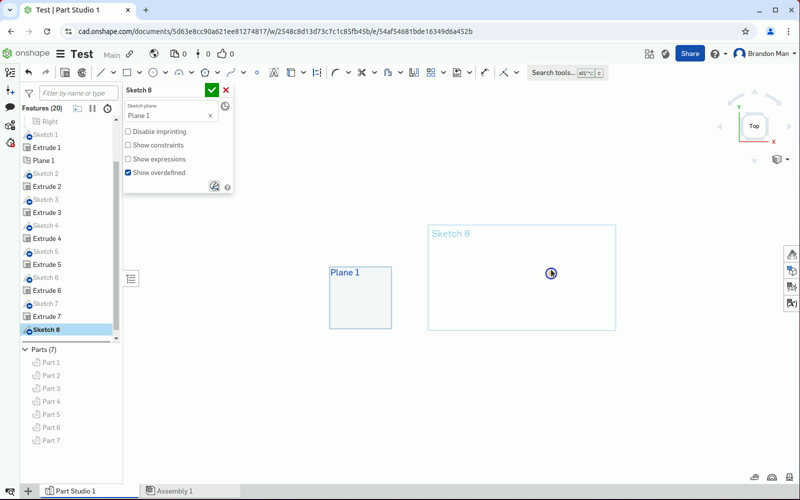
scroll(6)
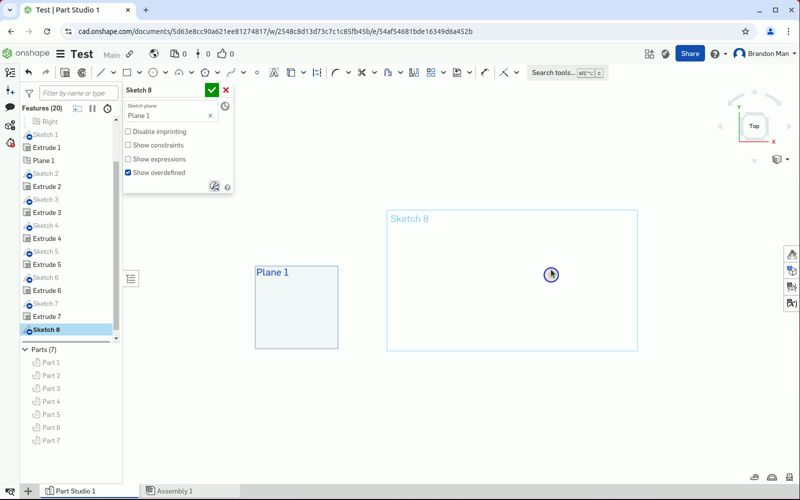
scroll(6)
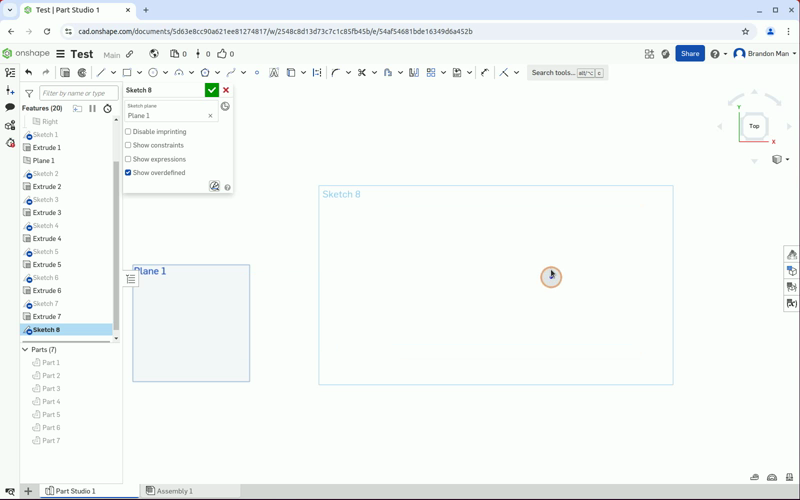
scroll(6)
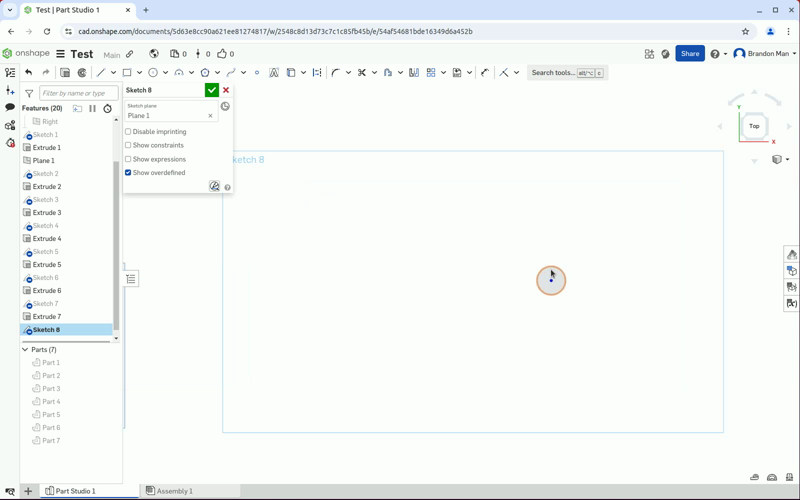
scroll(6)
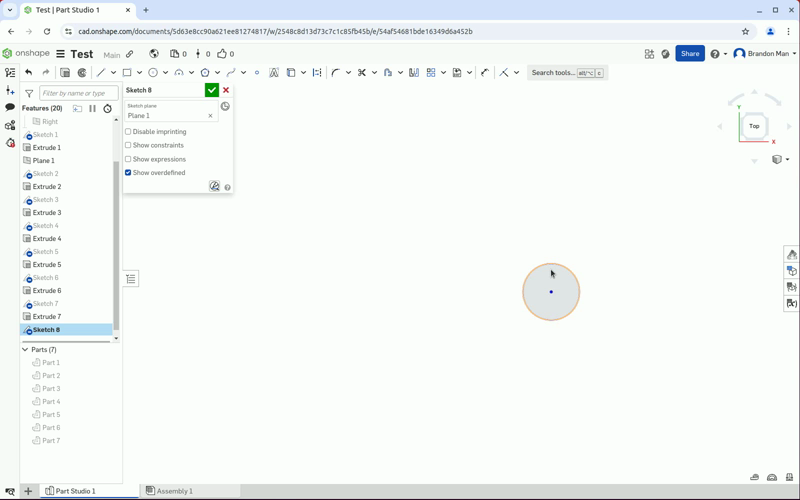
click(551, 269)
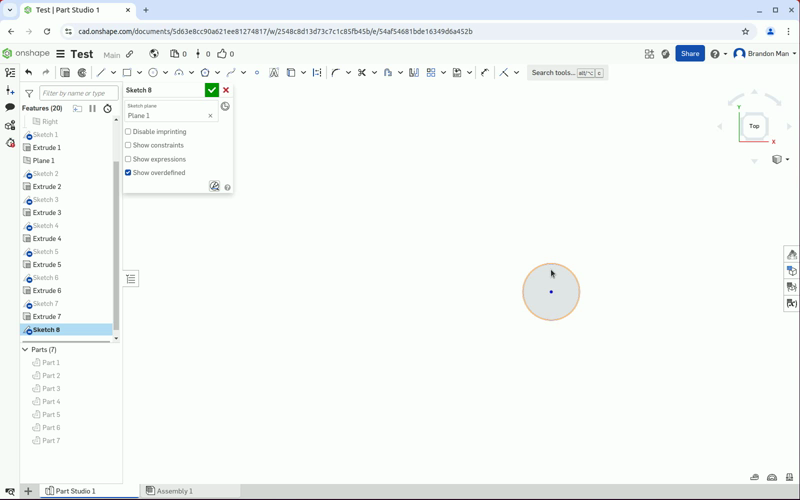
scroll(-6)
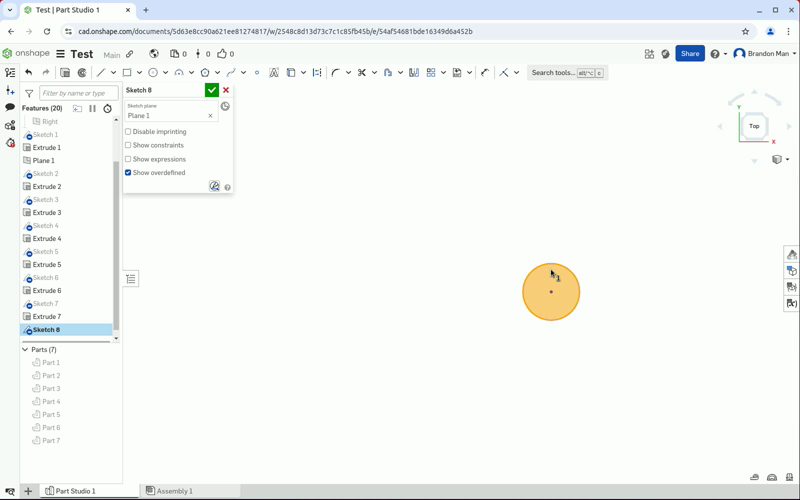
scroll(-6)
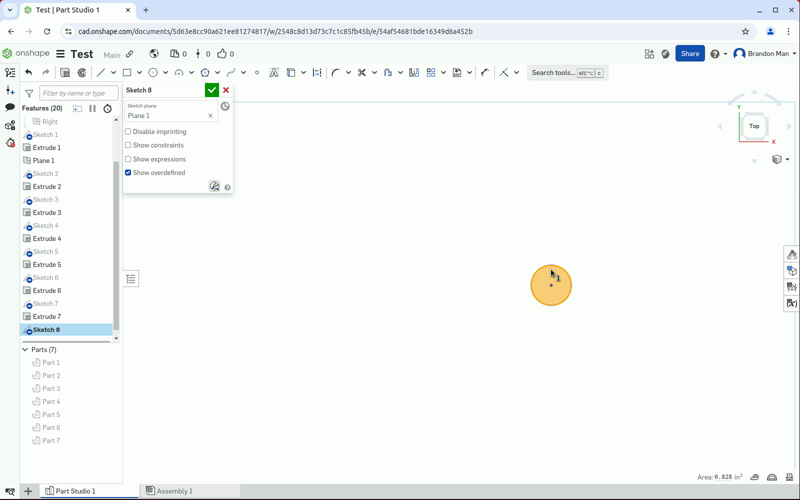
scroll(-6)
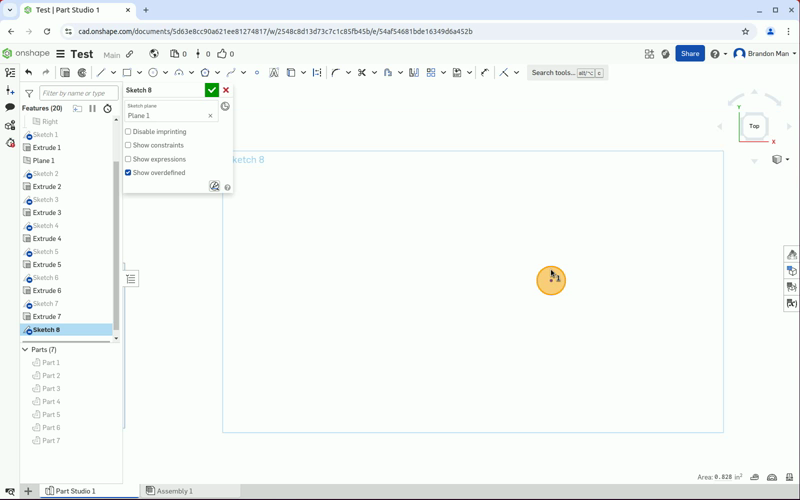
scroll(-6)
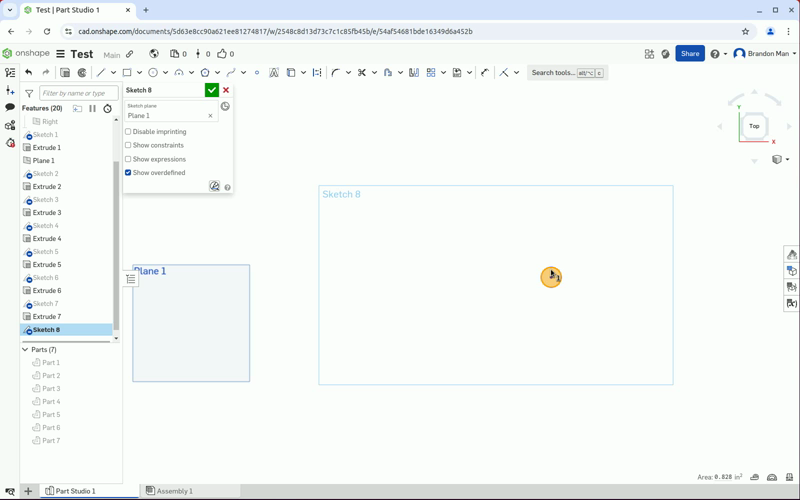
scroll(-6)
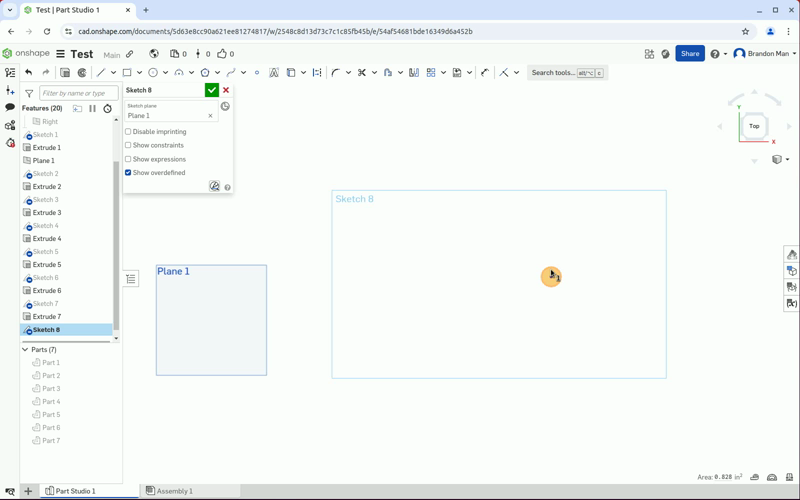
scroll(-6)
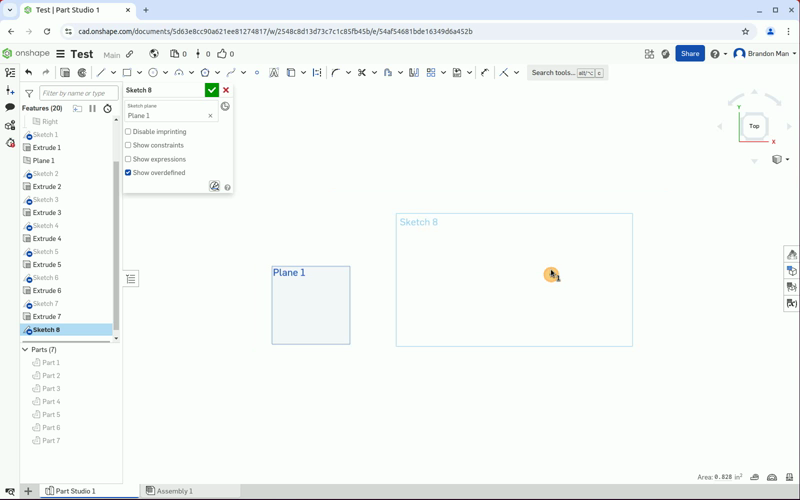
scroll(-6)
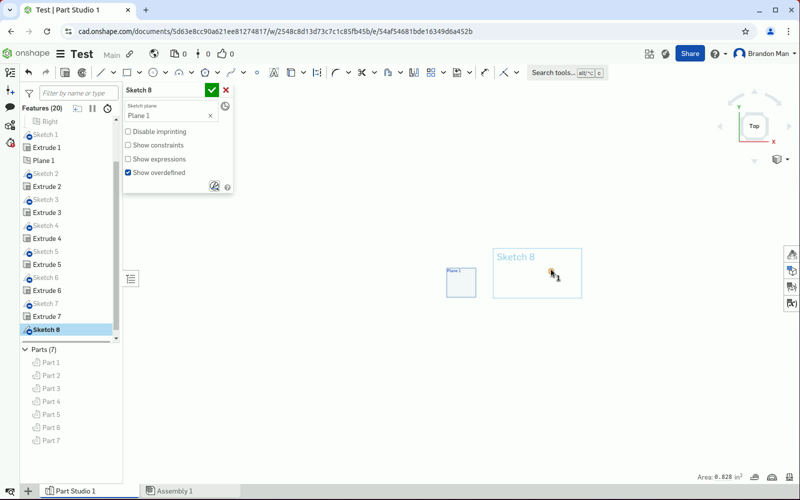
mouse_move(73, 352)
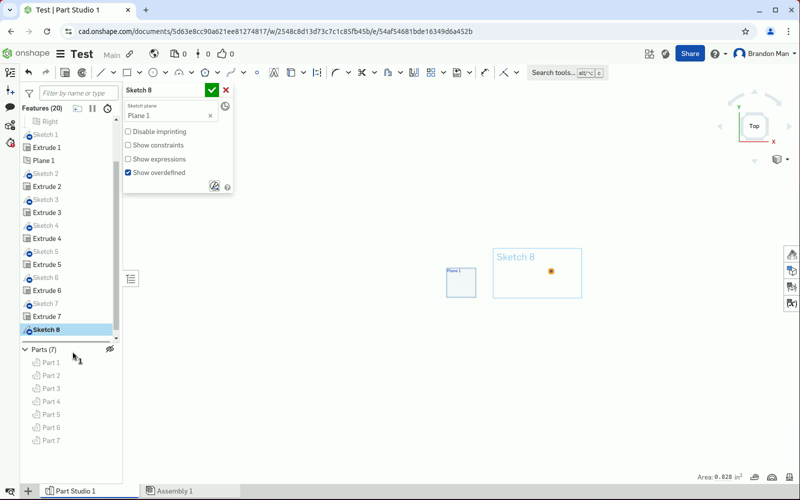
key(shift+y)
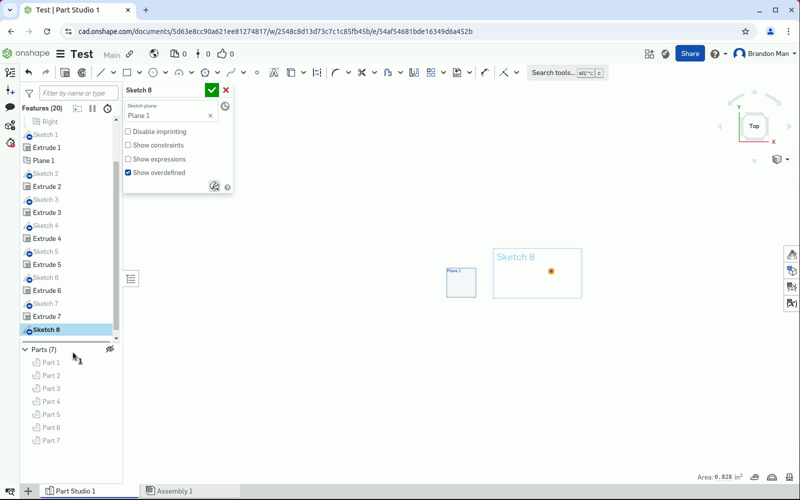
key(shift+e)
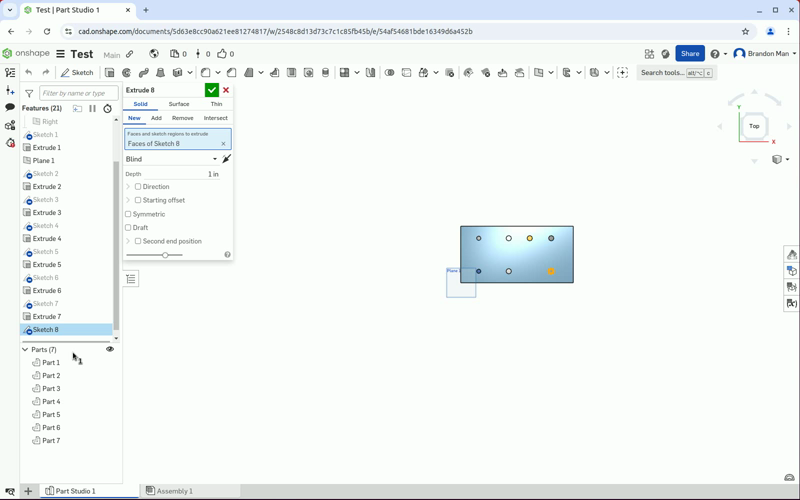
mouse_move(143, 106)
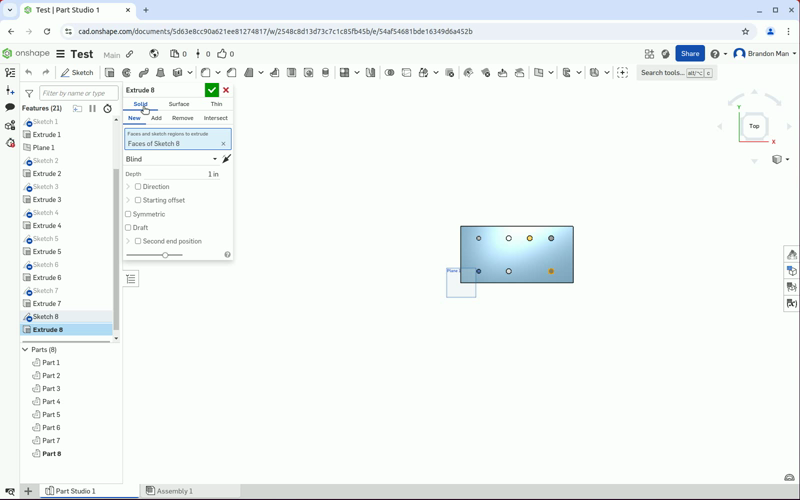
click(143, 106)
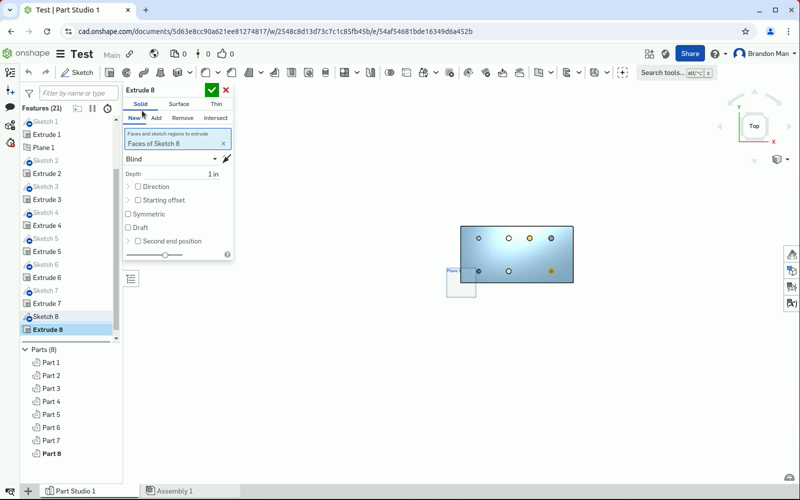
mouse_move(137, 120)
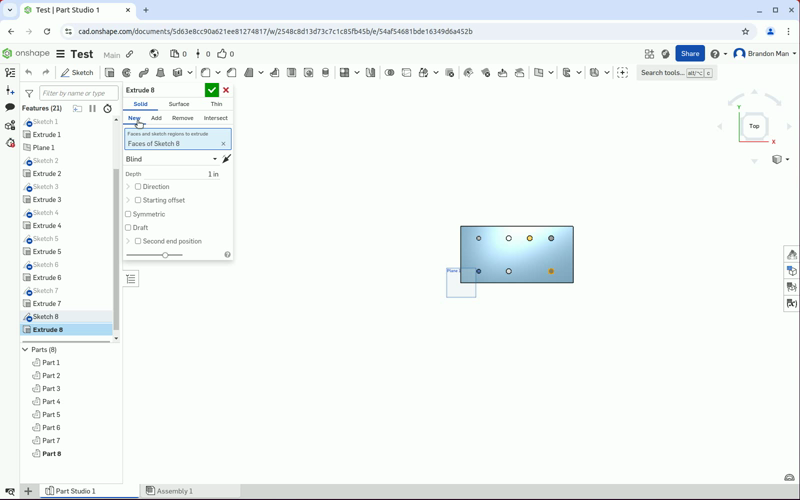
click(137, 120)
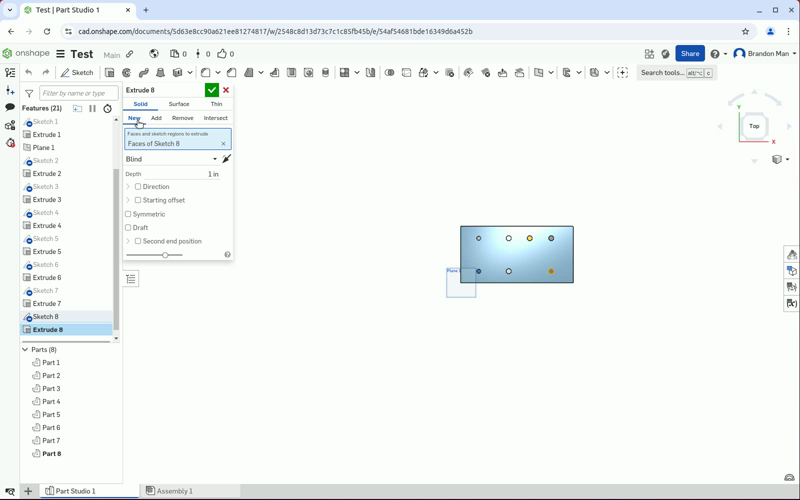
key(tab, 4)
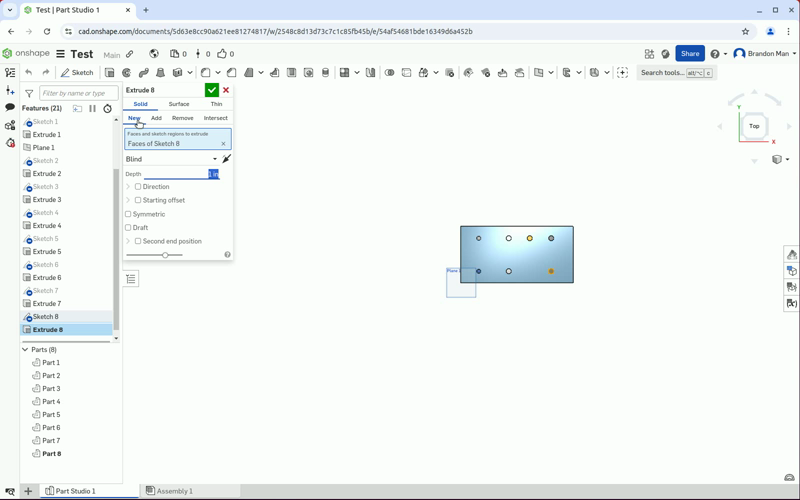
text(5.055)
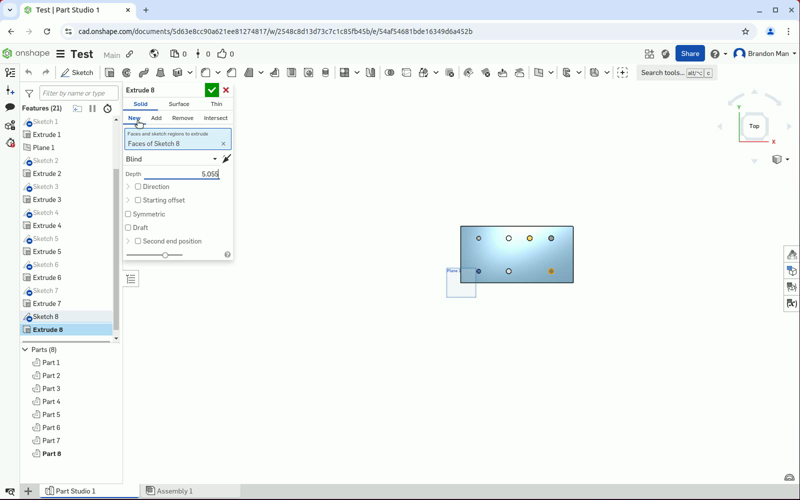
key(enter)
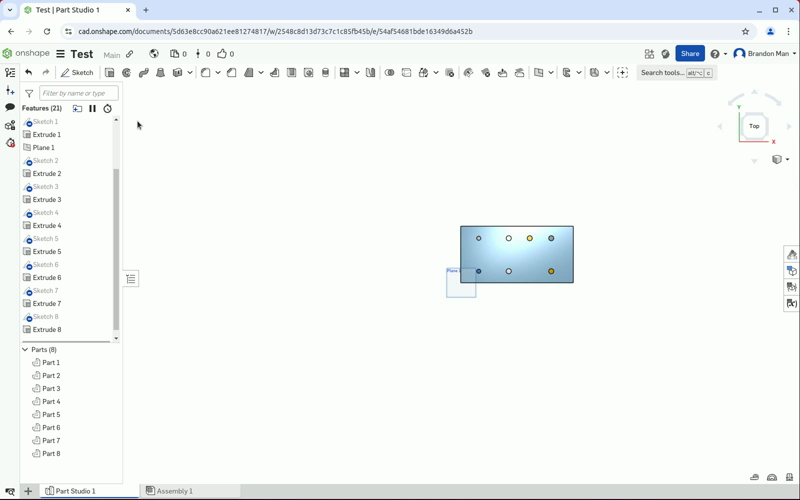
key(shift+h)
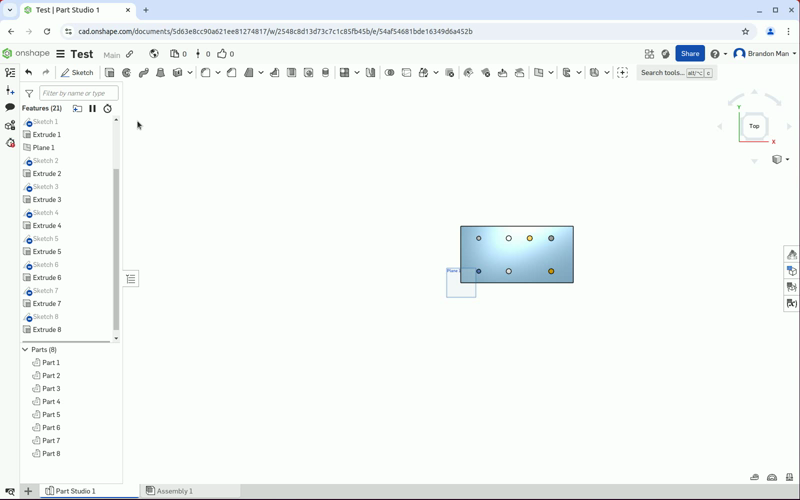
key(shift+h)
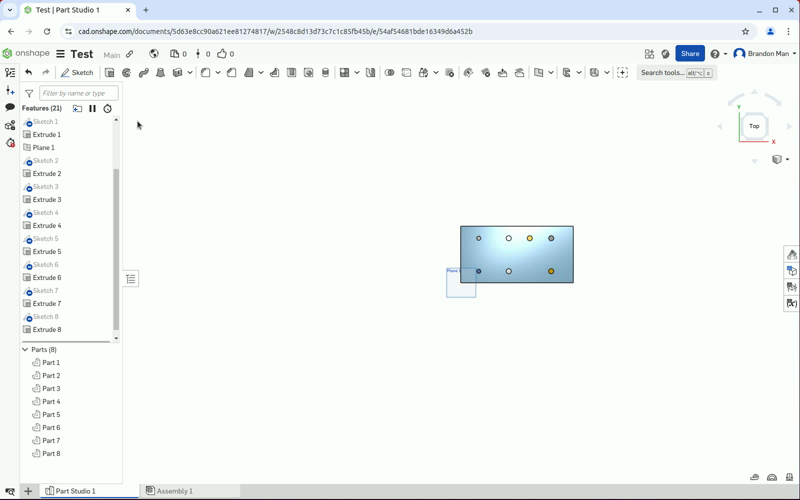
mouse_move(69, 124)
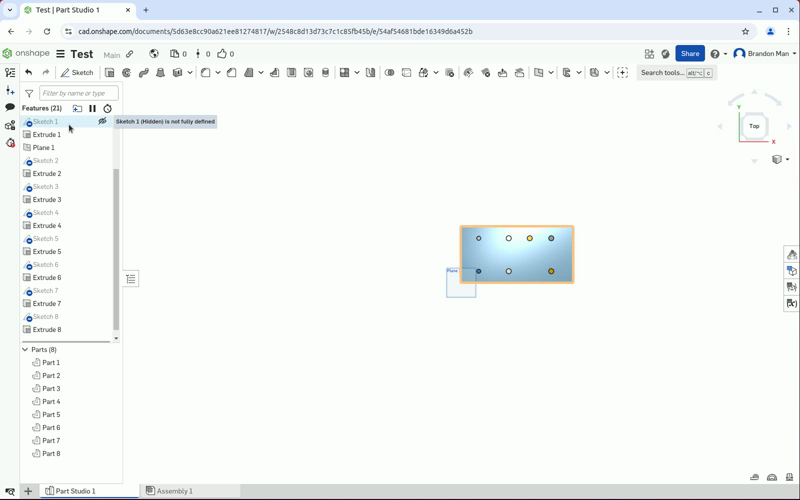
click(69, 124)
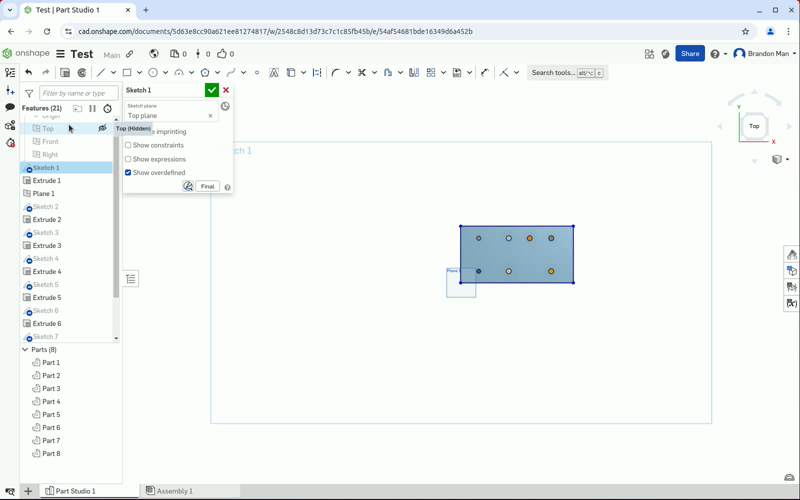
mouse_move(229, 92)
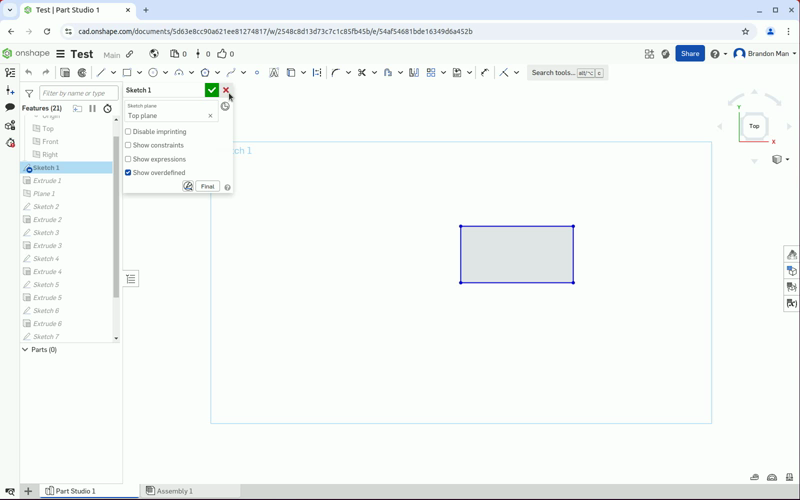
click(229, 92)
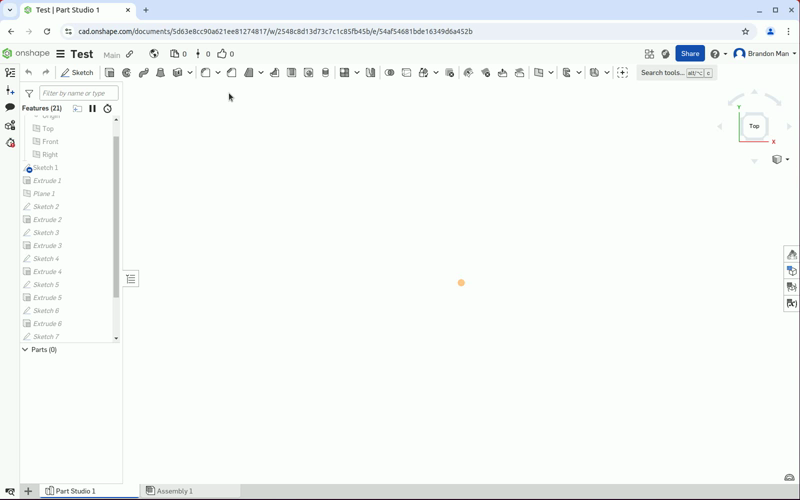
key(shift+s)
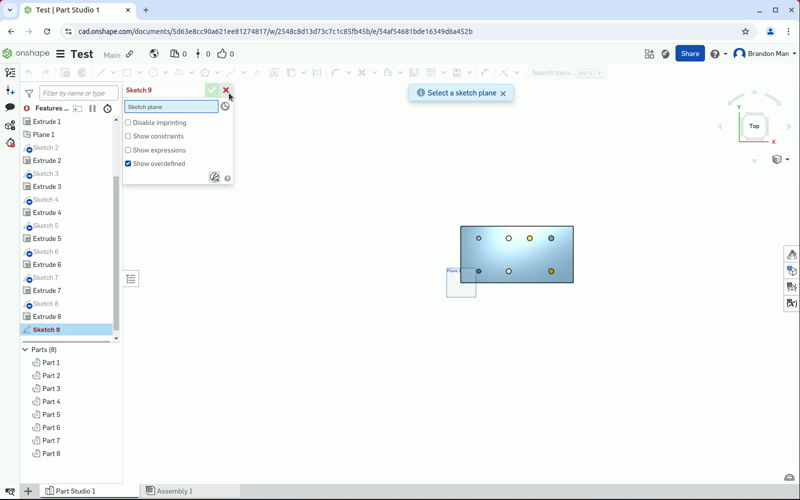
mouse_move(69, 137)
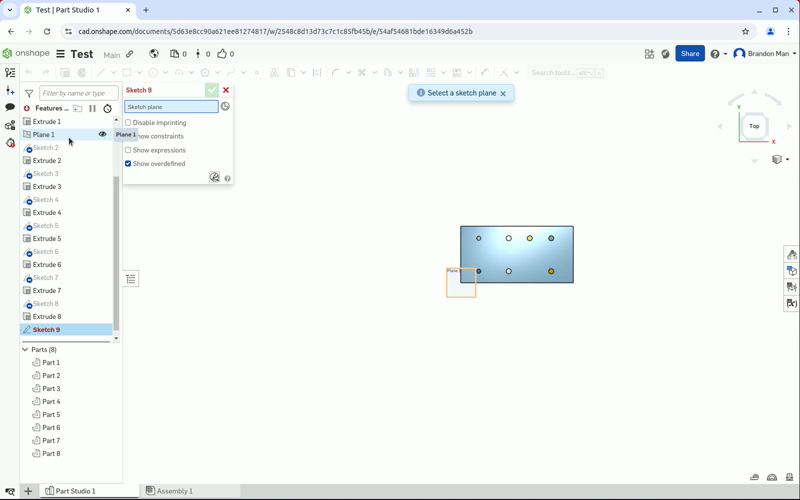
click(69, 137)
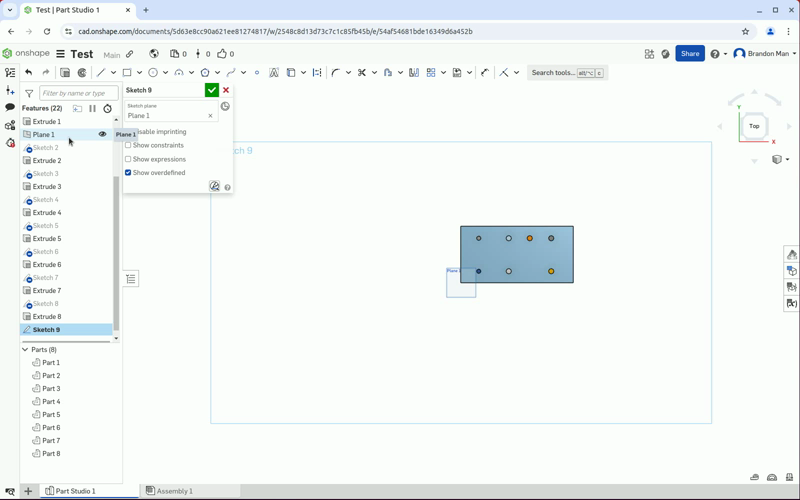
mouse_move(73, 352)
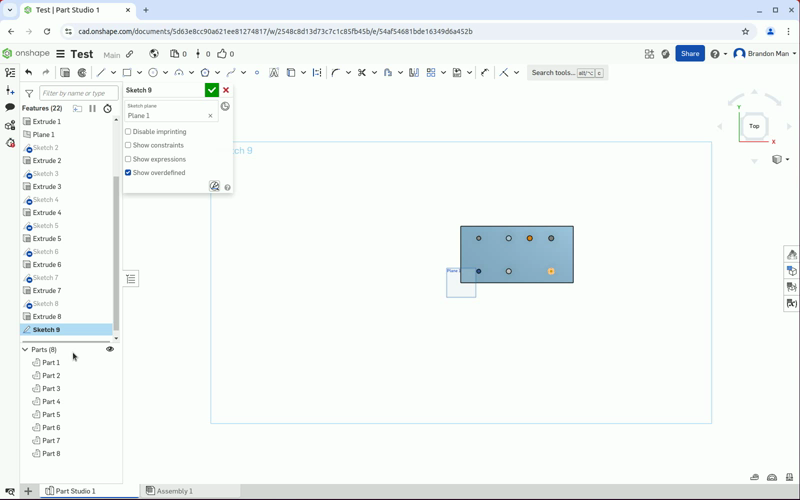
key(y)
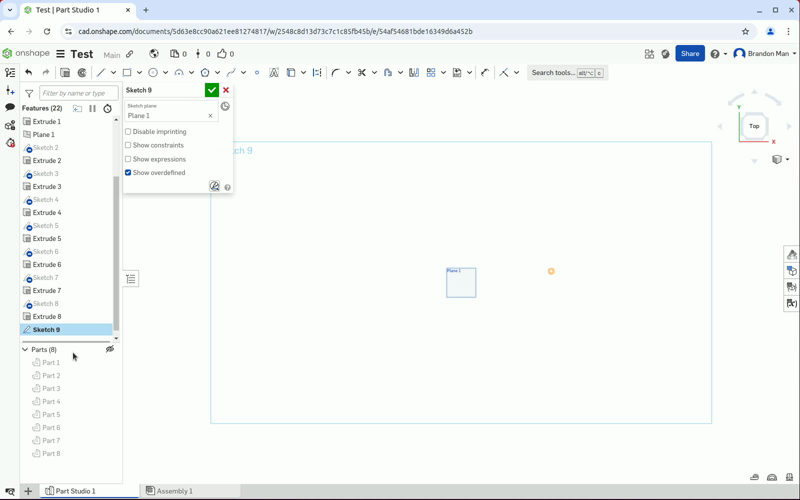
key(c)
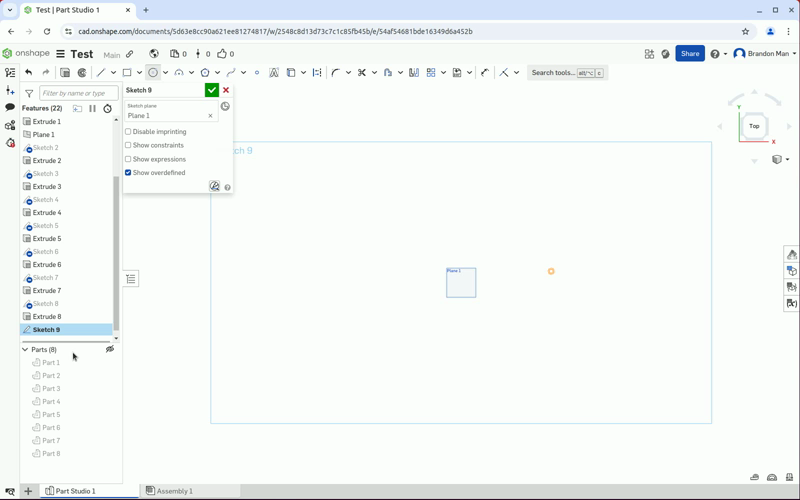
key_down(shift)
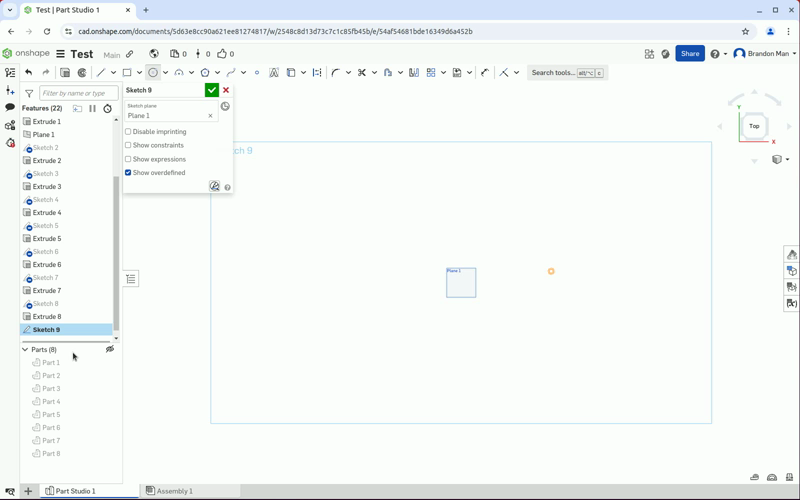
mouse_move(529, 271)
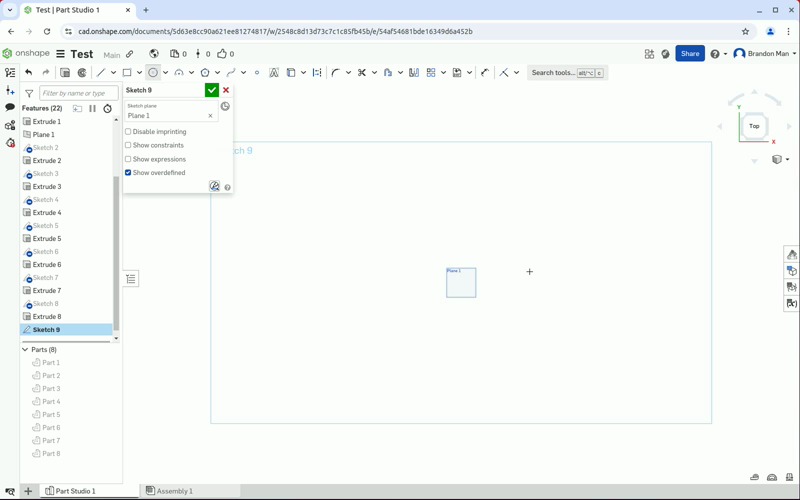
click(529, 271)
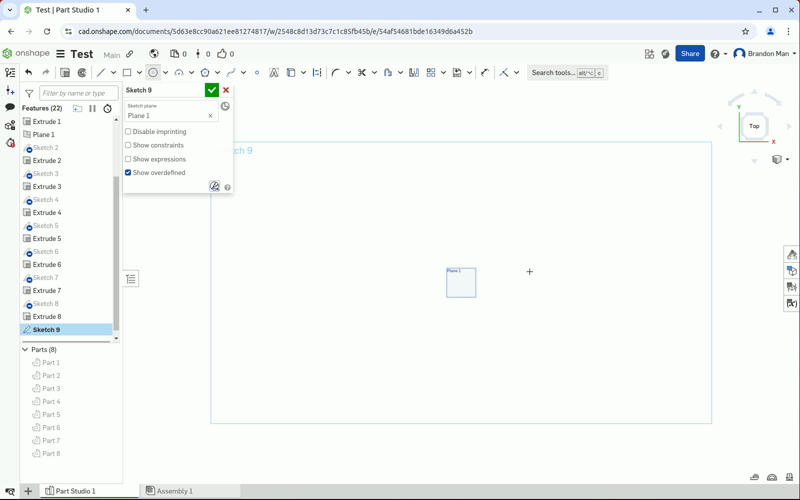
key_up(shift)
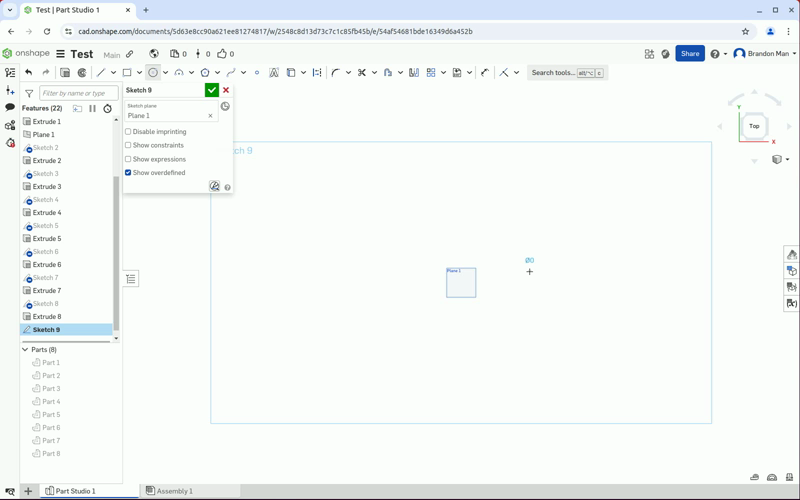
mouse_move(532, 271)
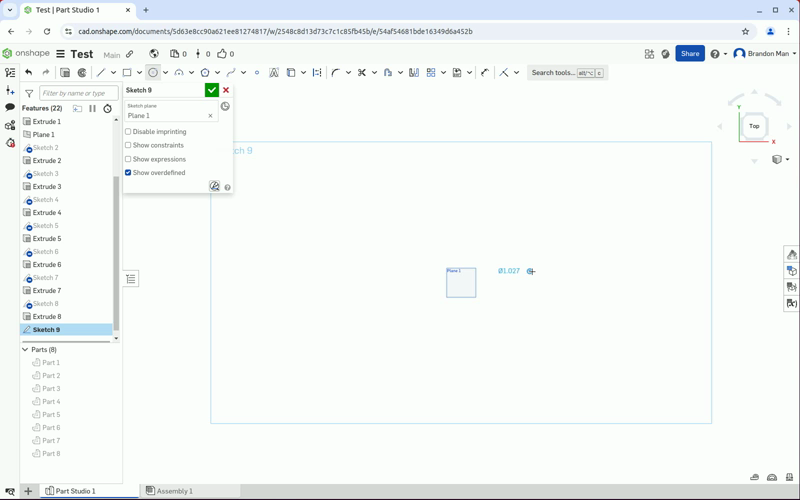
scroll(6)
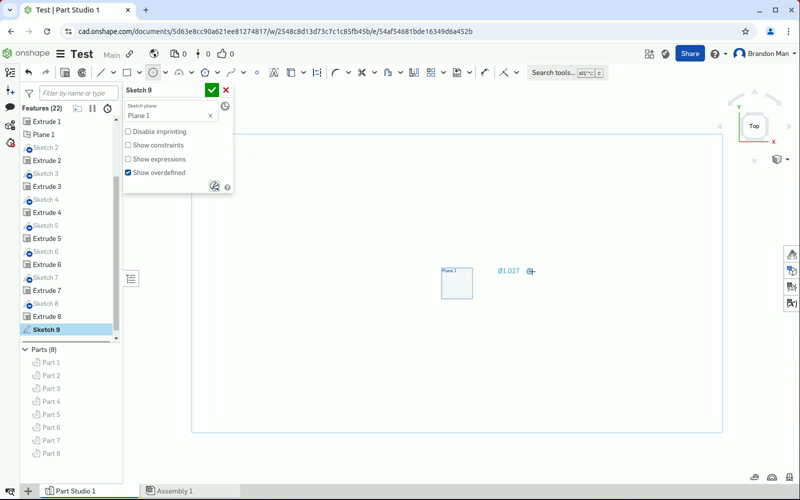
scroll(6)
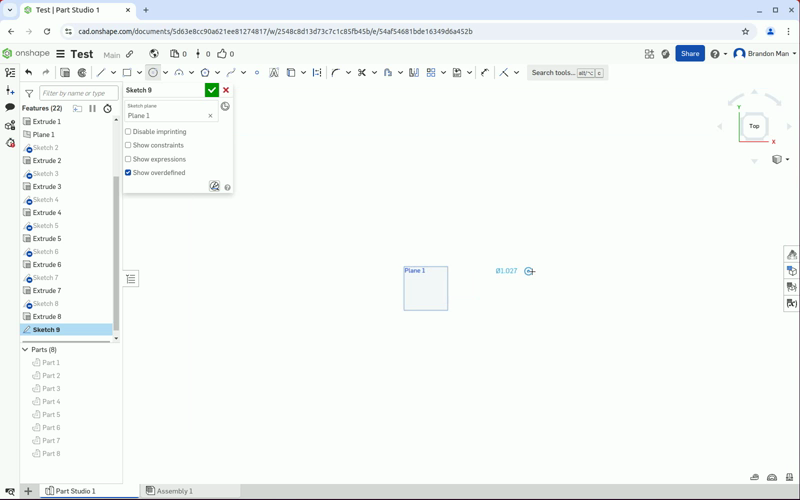
scroll(6)
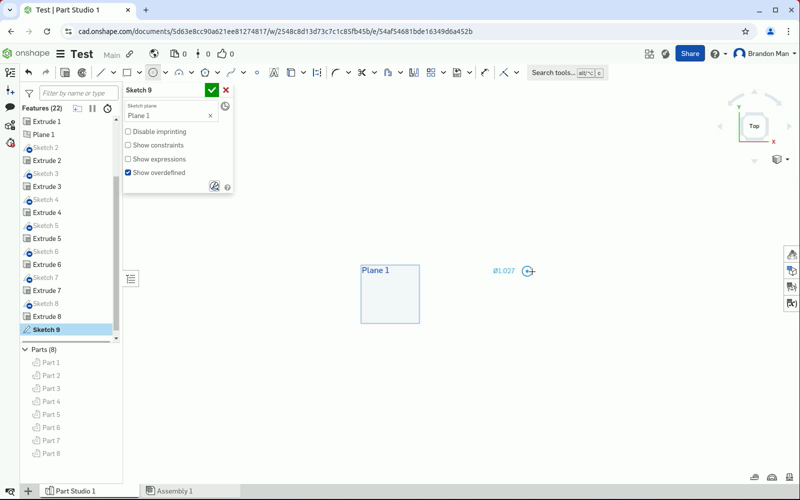
scroll(6)
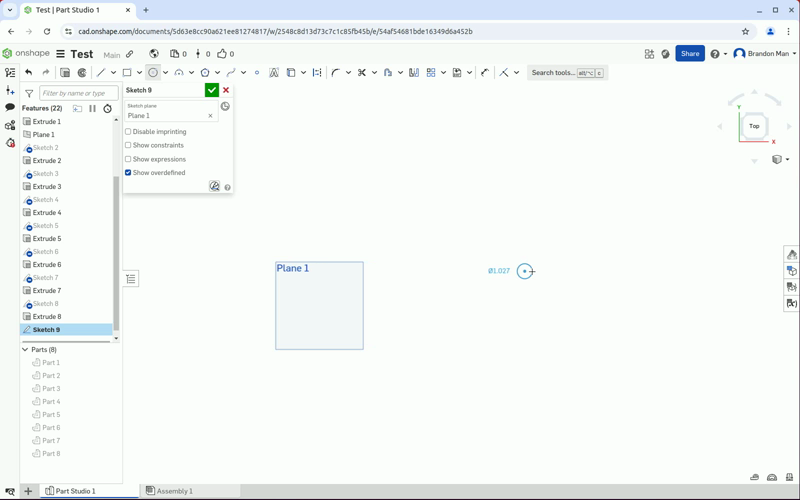
scroll(6)
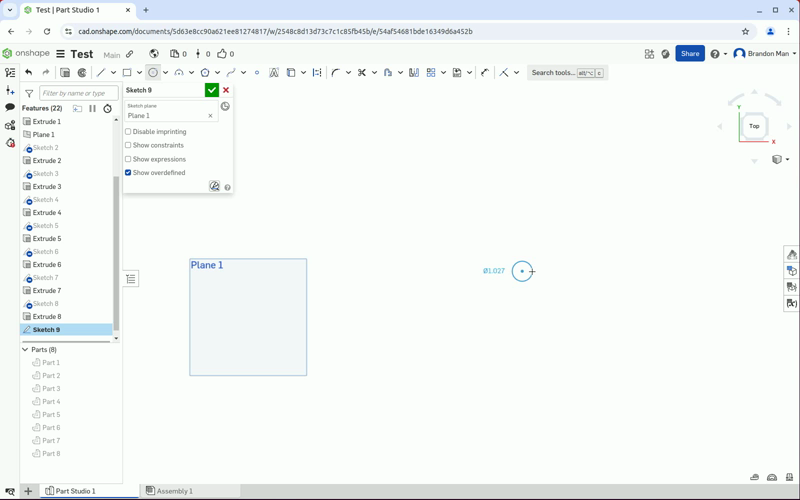
scroll(6)
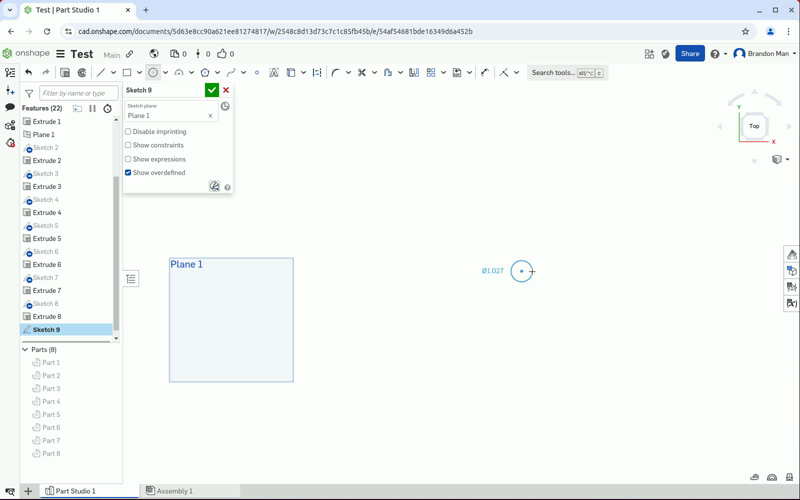
scroll(6)
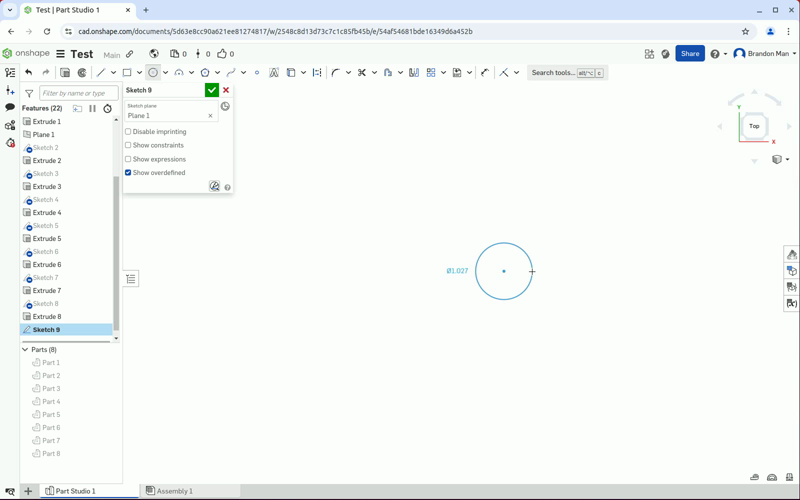
click(532, 271)
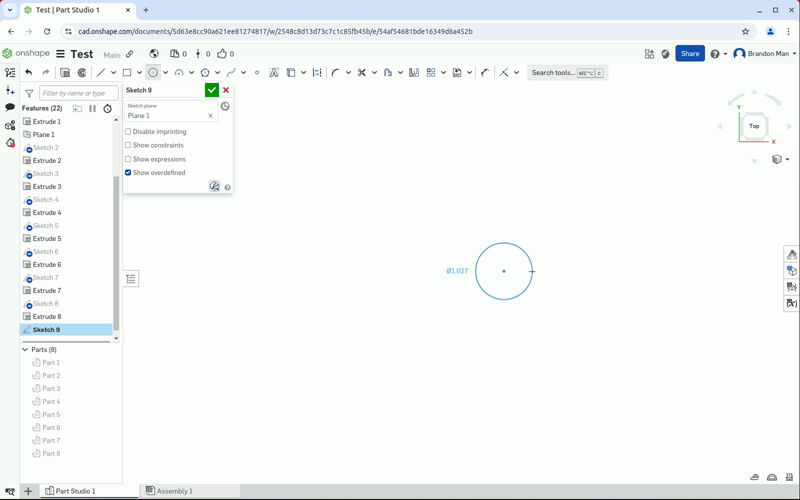
scroll(-6)
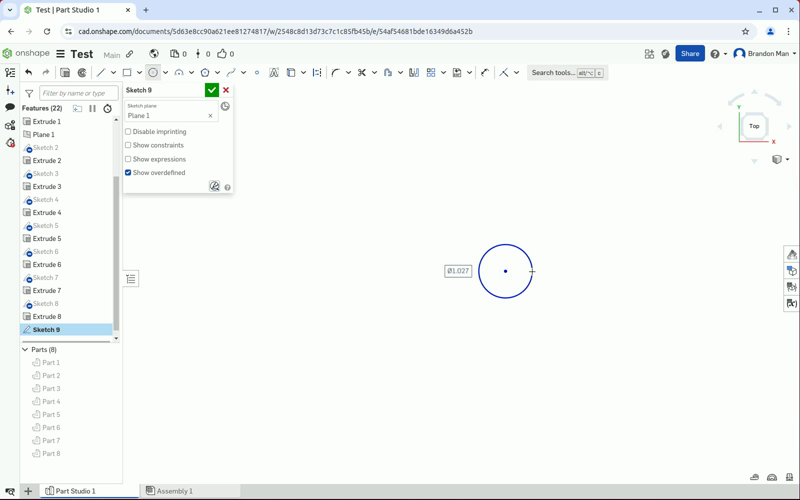
scroll(-6)
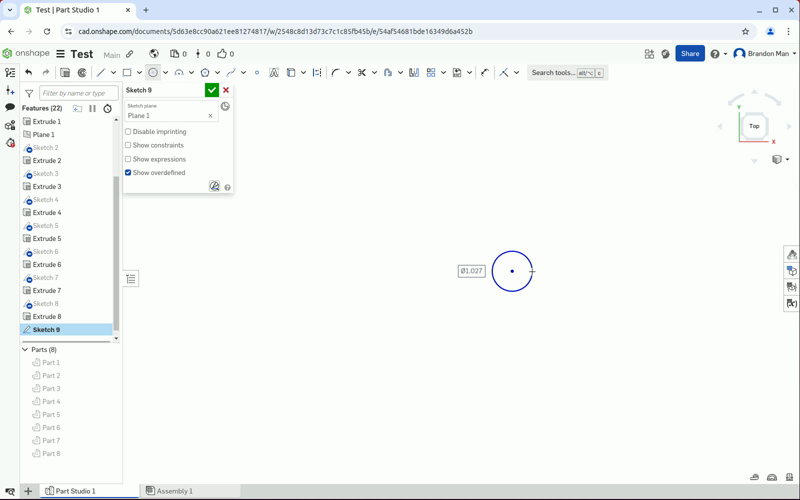
scroll(-6)
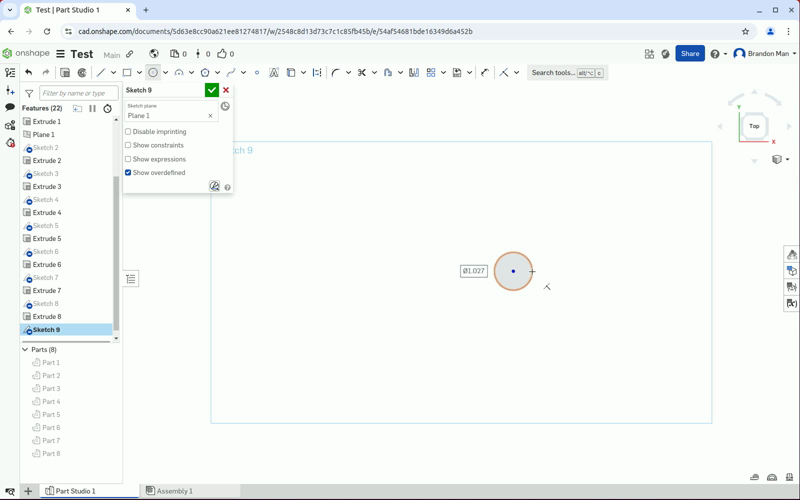
scroll(-6)
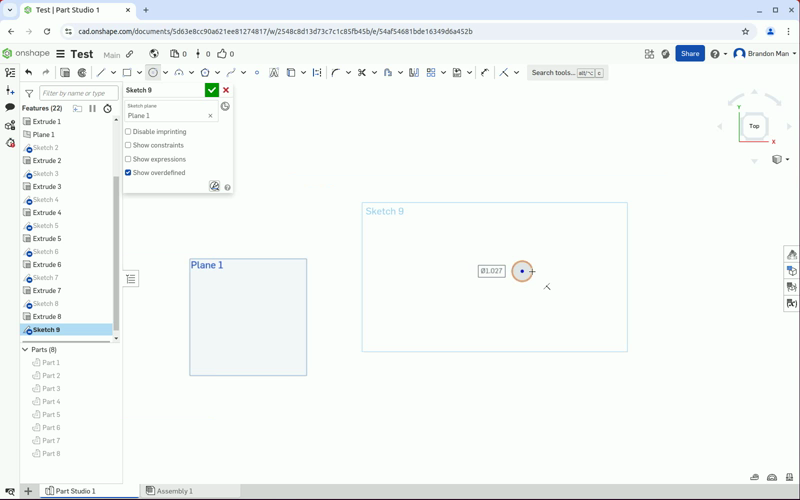
scroll(-6)
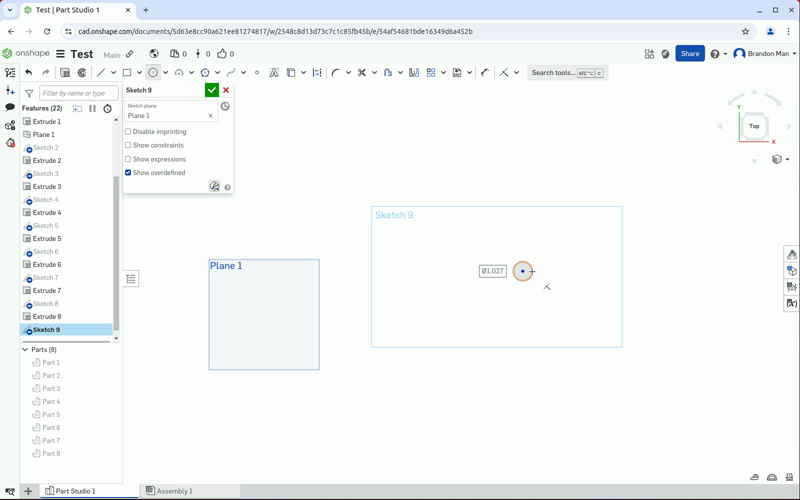
scroll(-6)
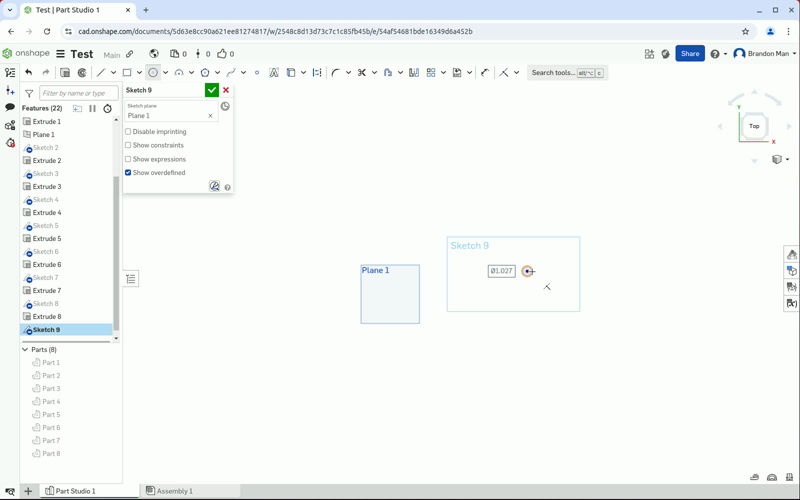
scroll(-6)
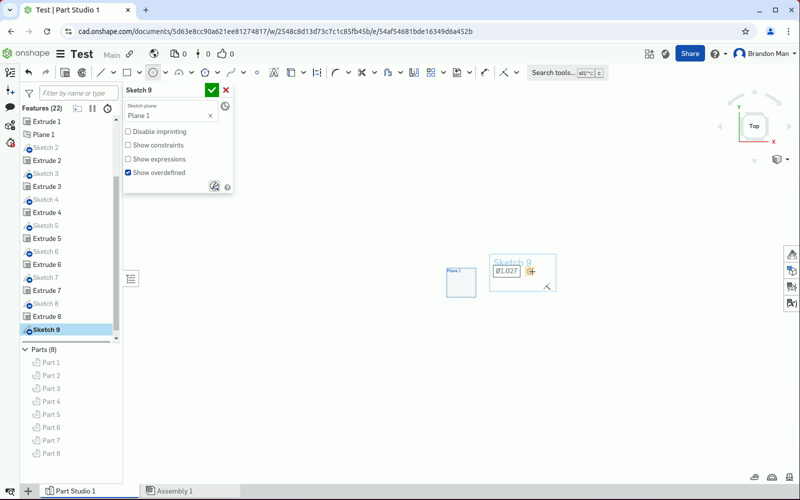
key(esc)
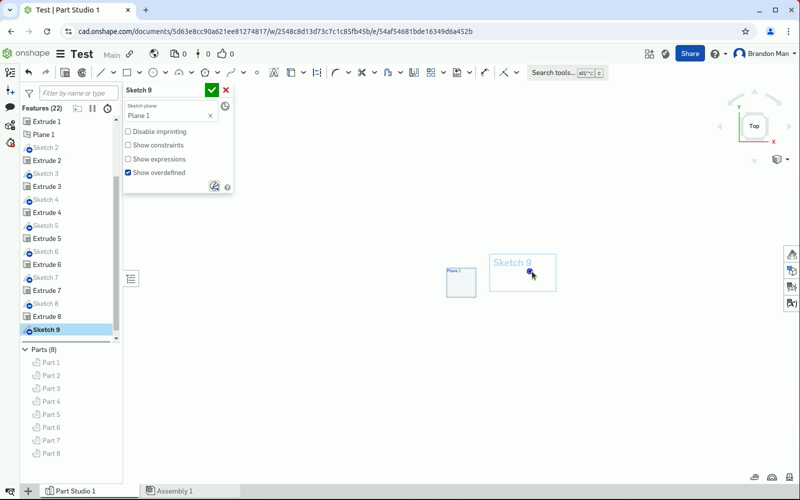
mouse_move(529, 271)
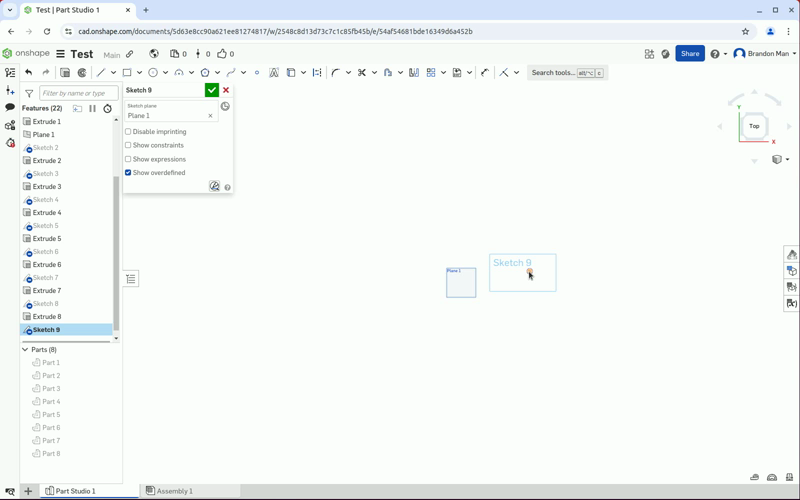
scroll(6)
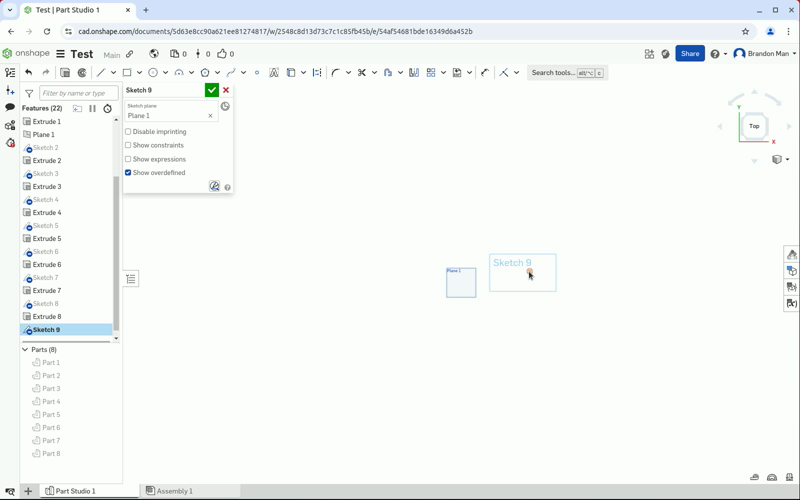
scroll(6)
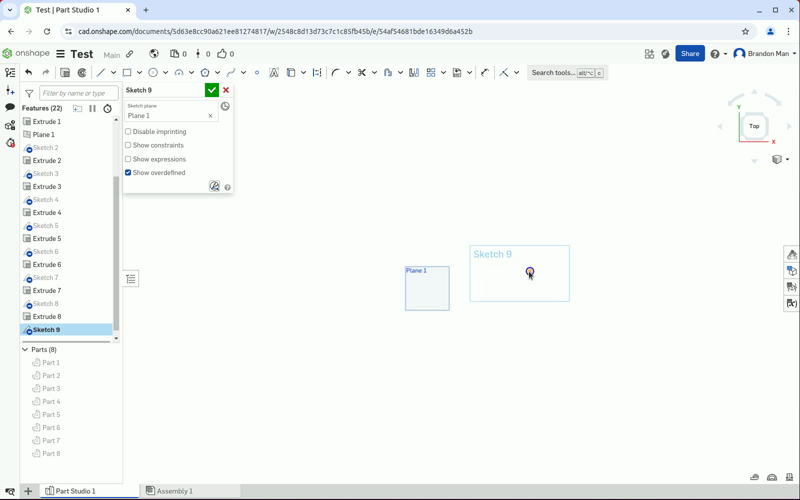
scroll(6)
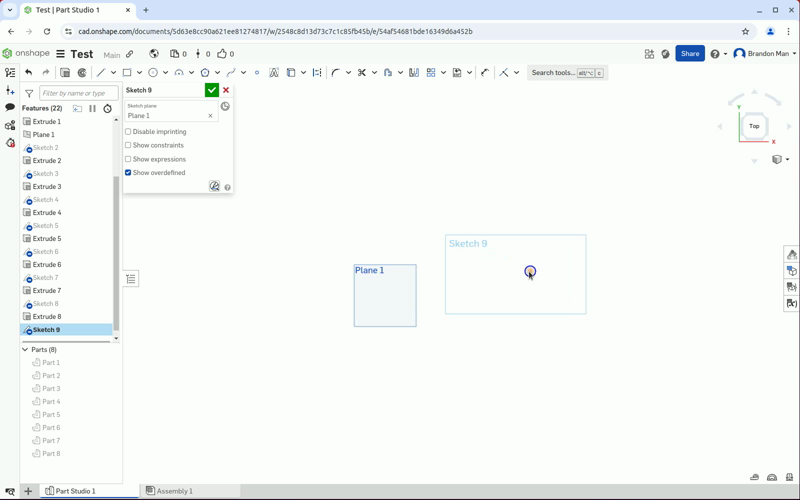
scroll(6)
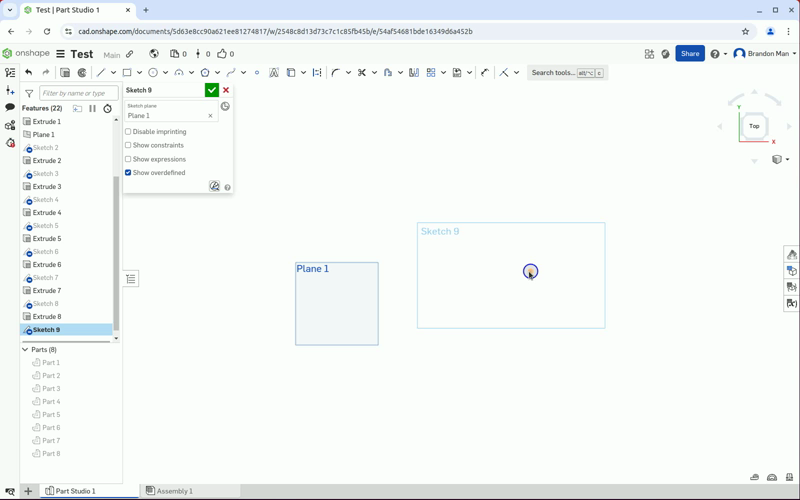
scroll(6)
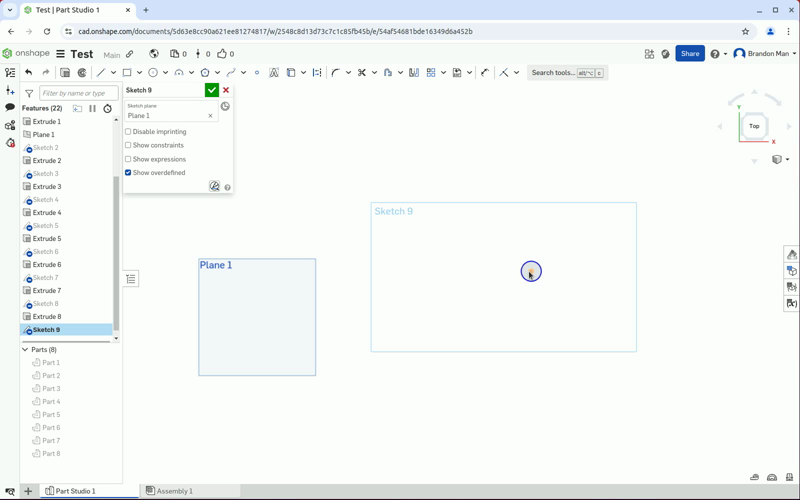
scroll(6)
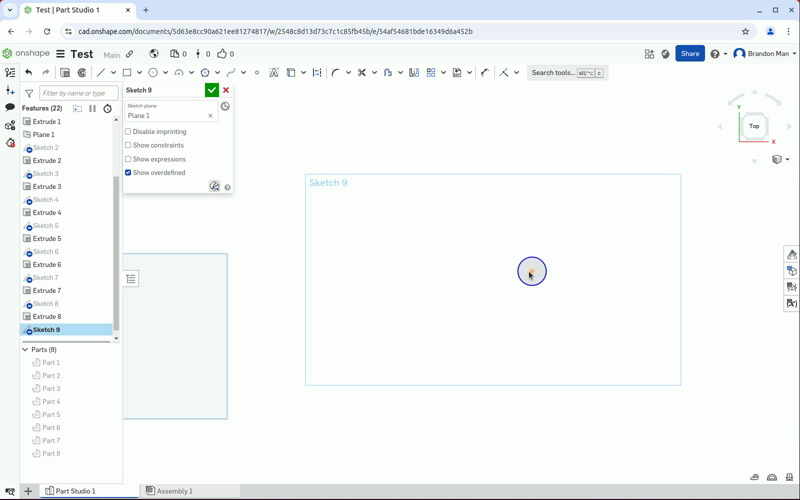
scroll(6)
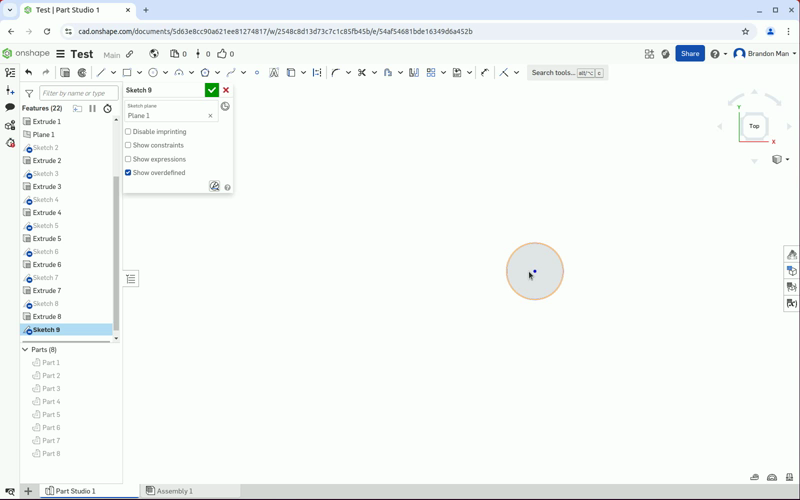
click(529, 271)
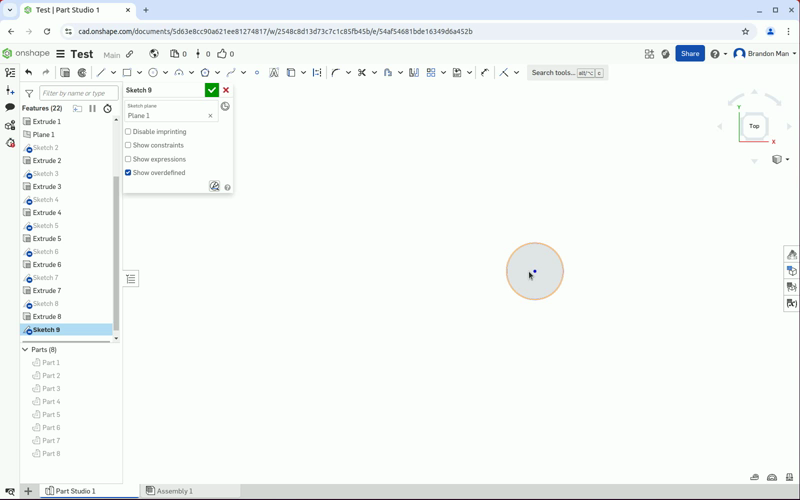
scroll(-6)
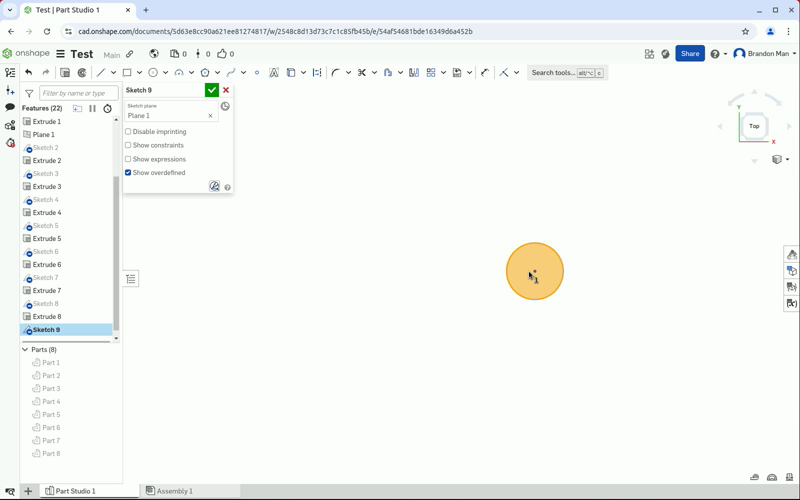
scroll(-6)
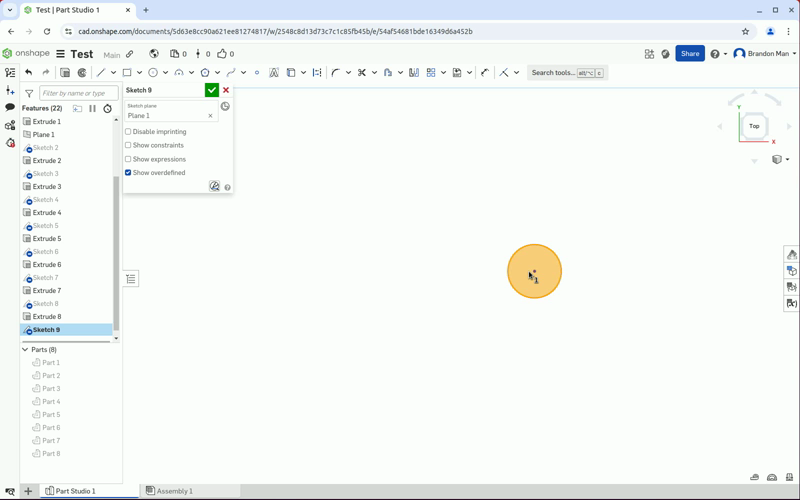
scroll(-6)
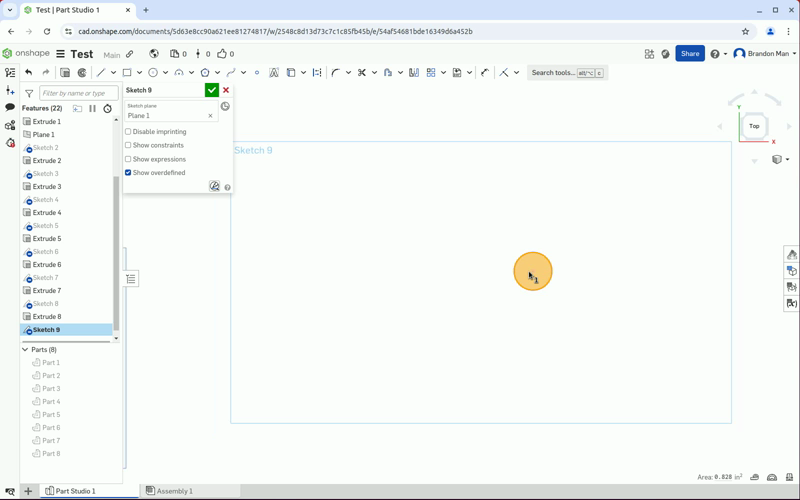
scroll(-6)
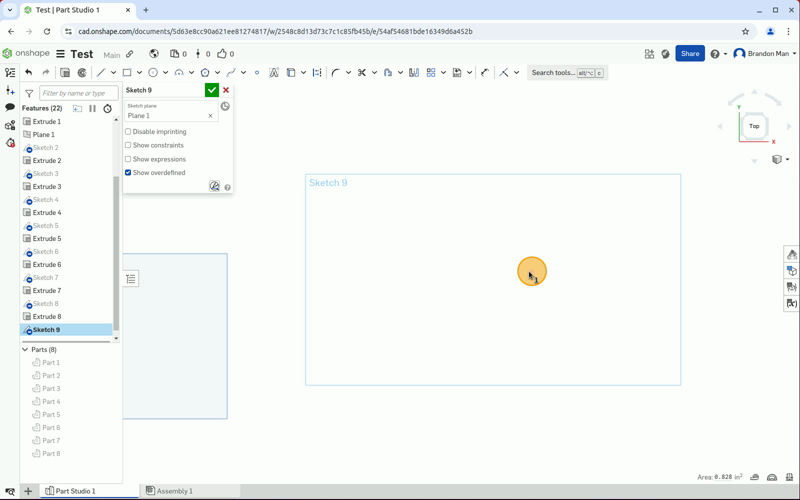
scroll(-6)
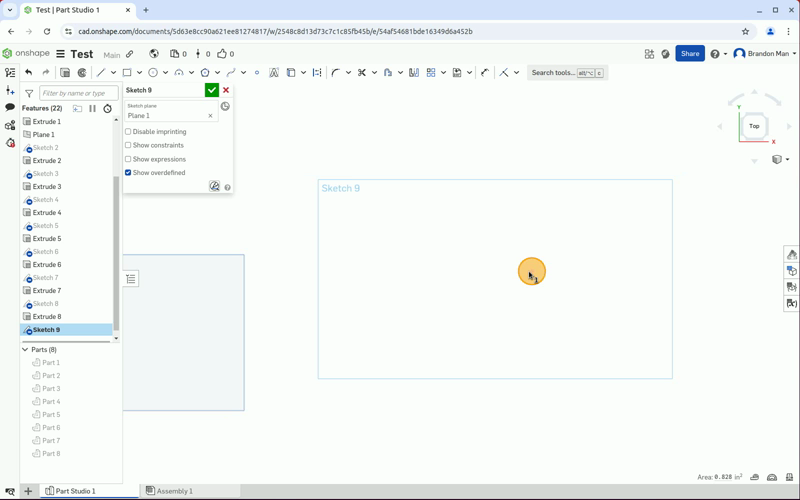
scroll(-6)
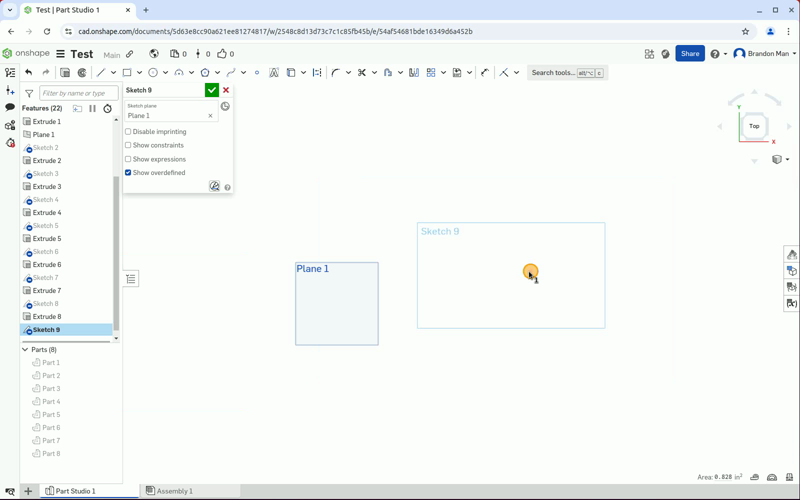
scroll(-6)
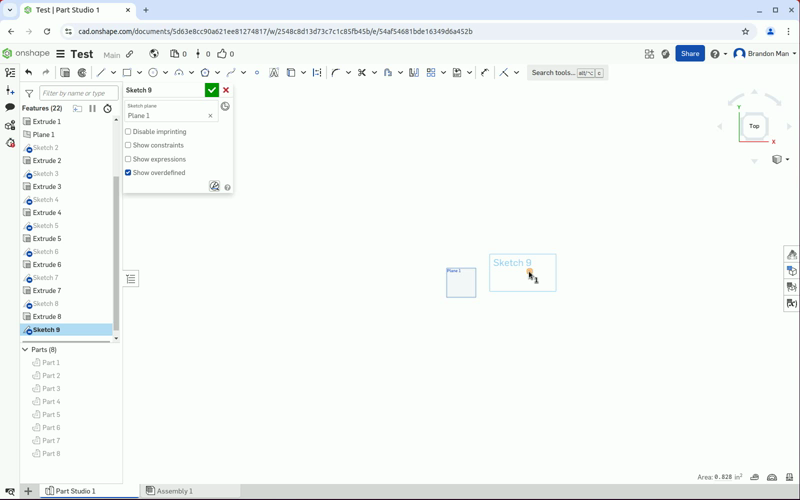
mouse_move(73, 352)
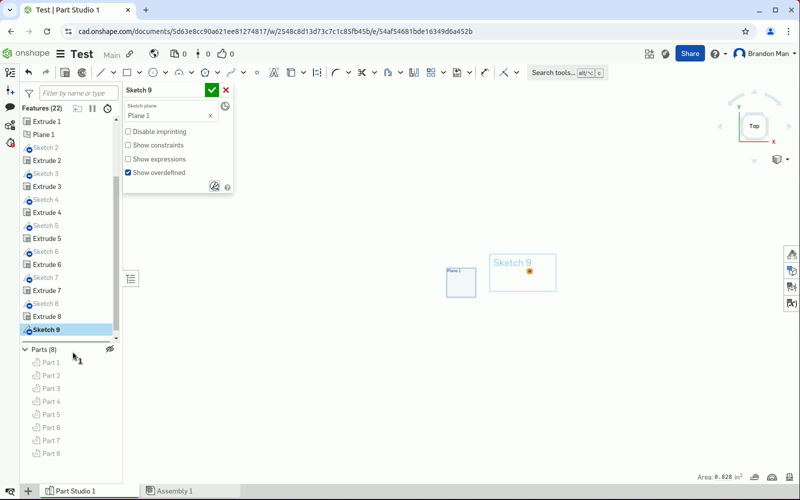
key(shift+y)
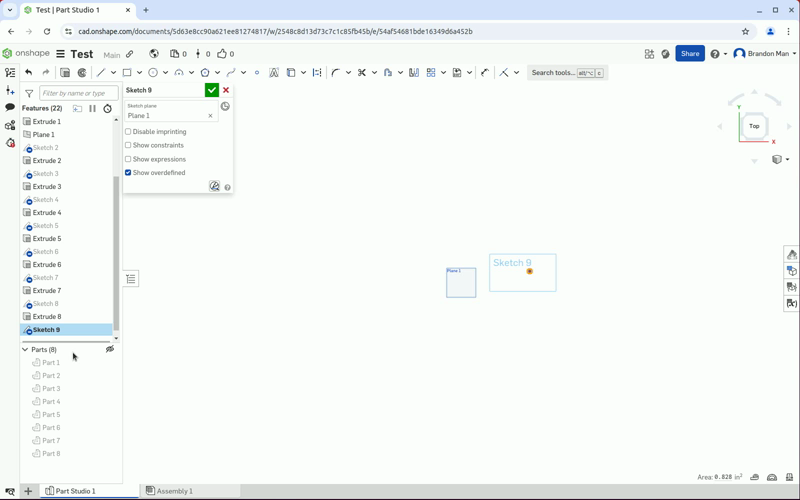
key(shift+e)
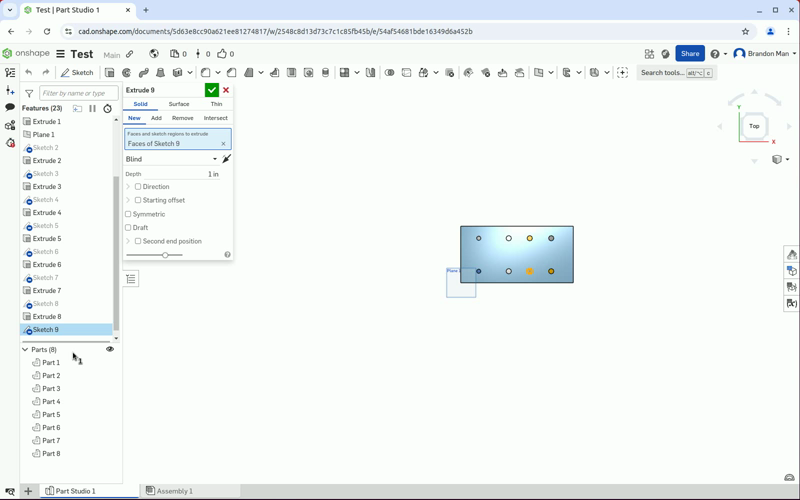
mouse_move(143, 106)
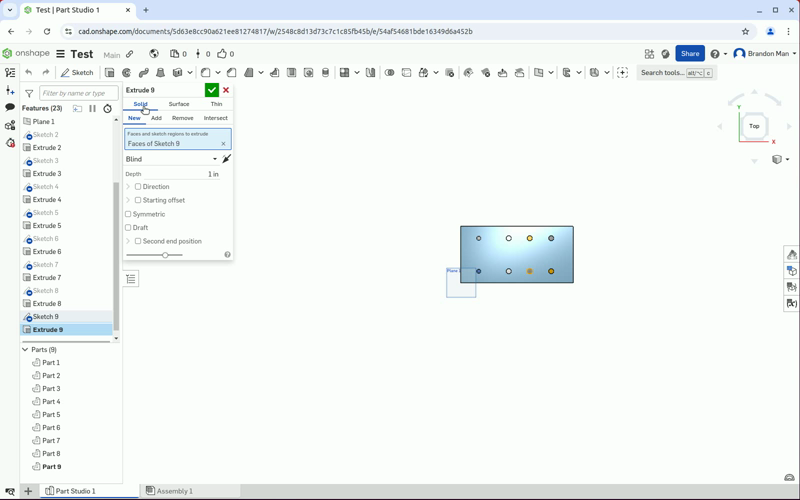
click(143, 106)
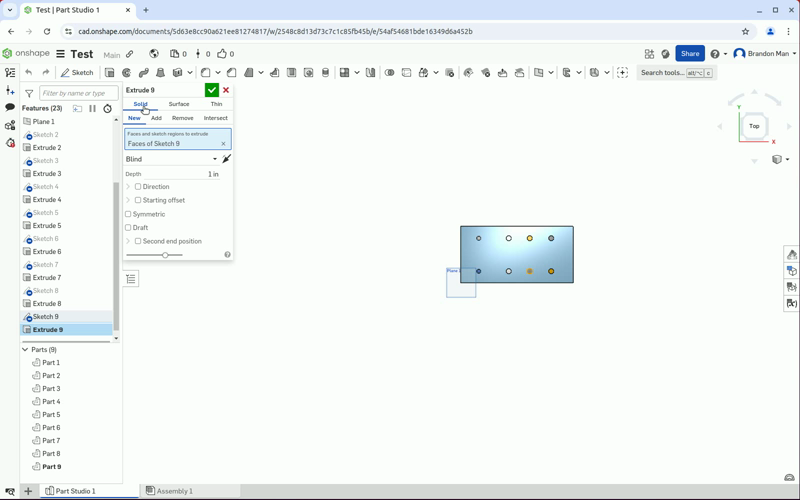
mouse_move(137, 120)
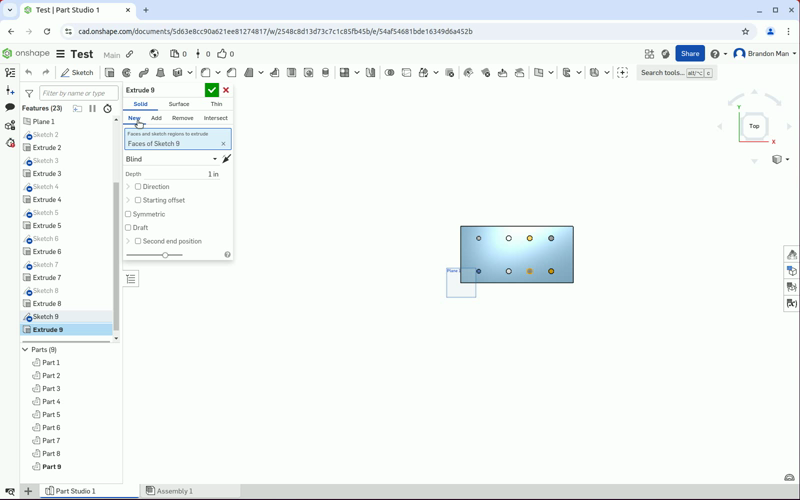
click(137, 120)
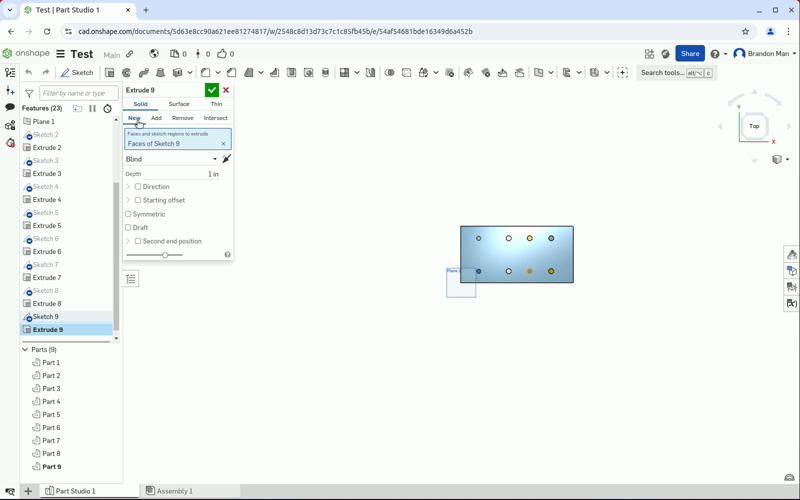
key(tab, 4)
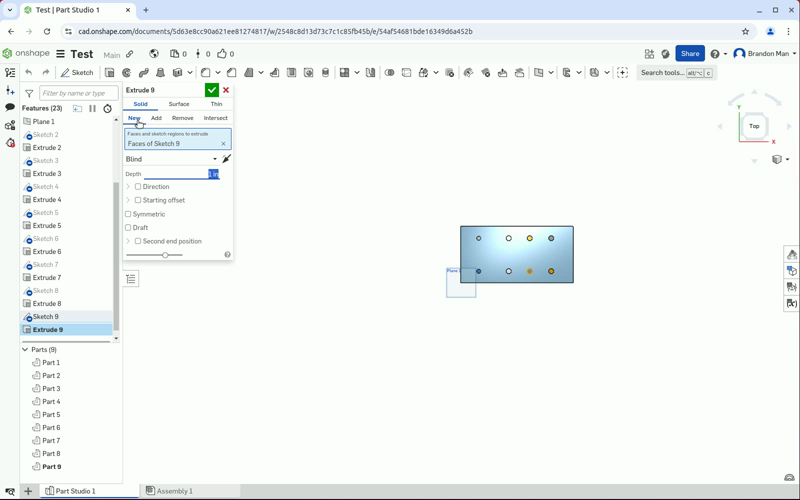
text(5.055)
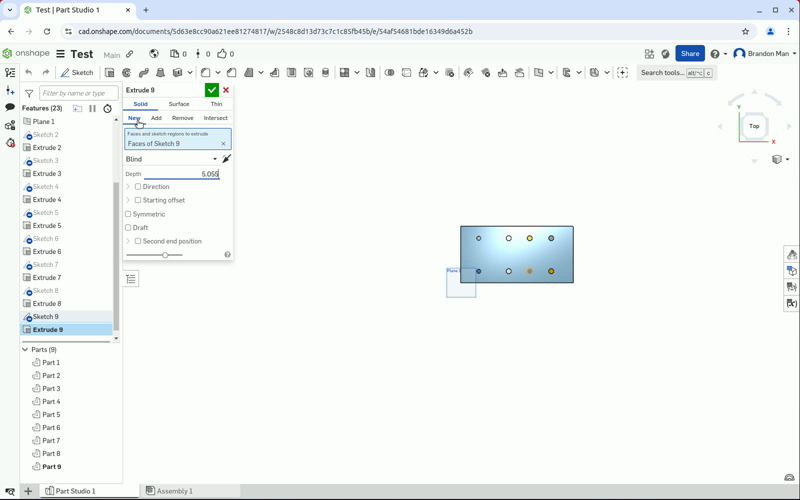
key(enter)
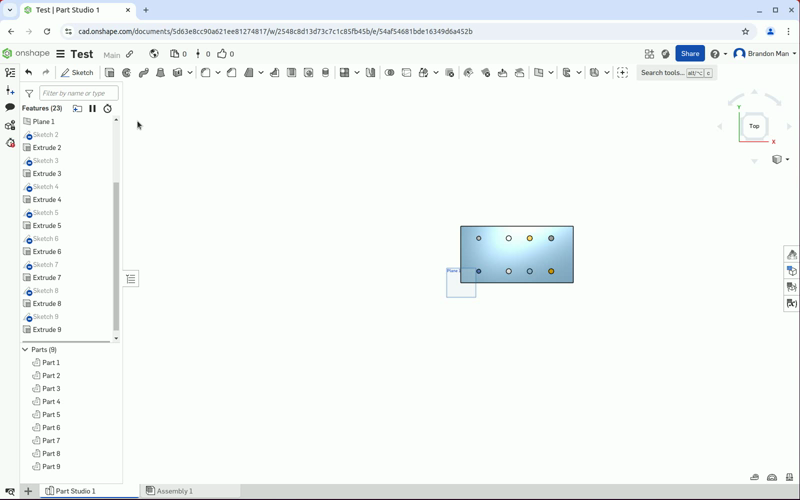
key(shift+h)
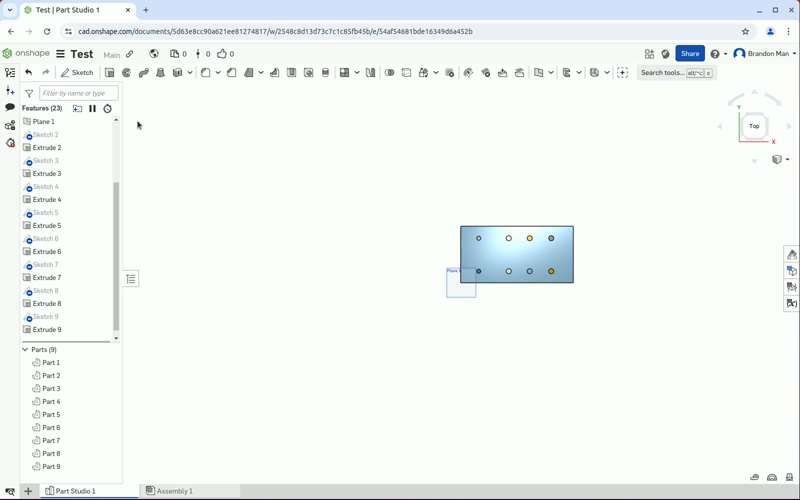
key(shift+h)
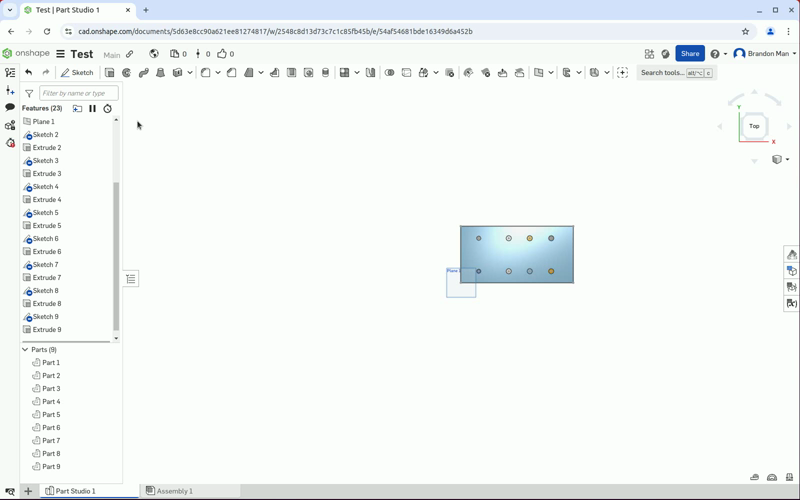
key(shift+7)
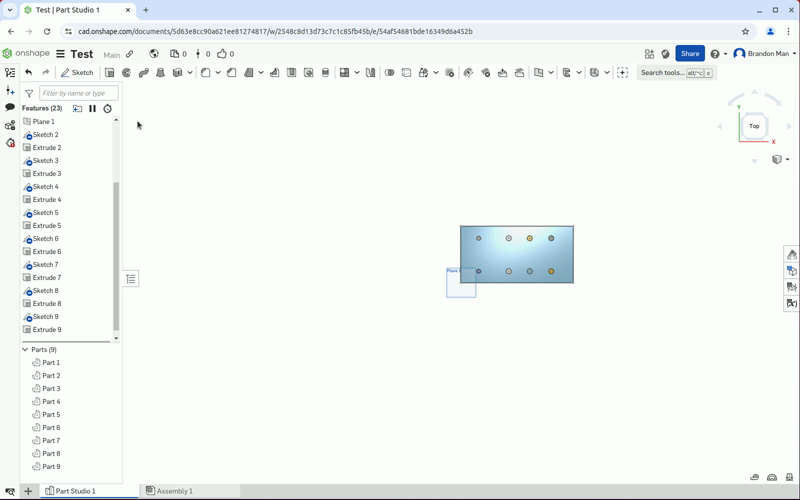
key(up, 3)
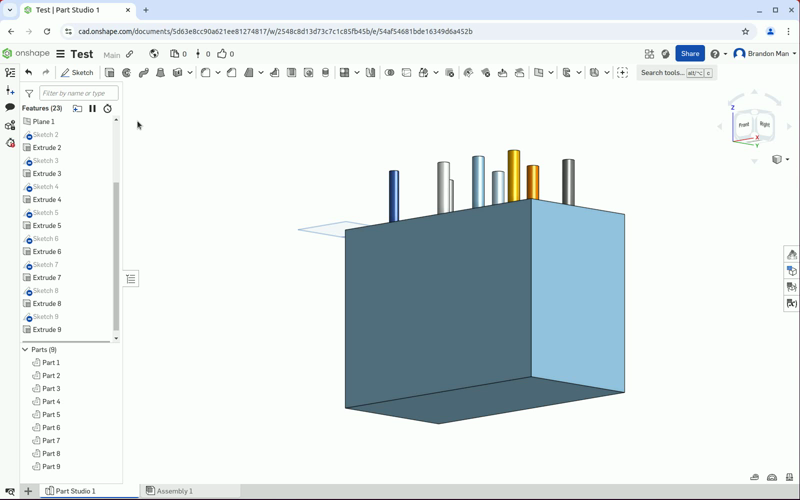
key(left, 3)
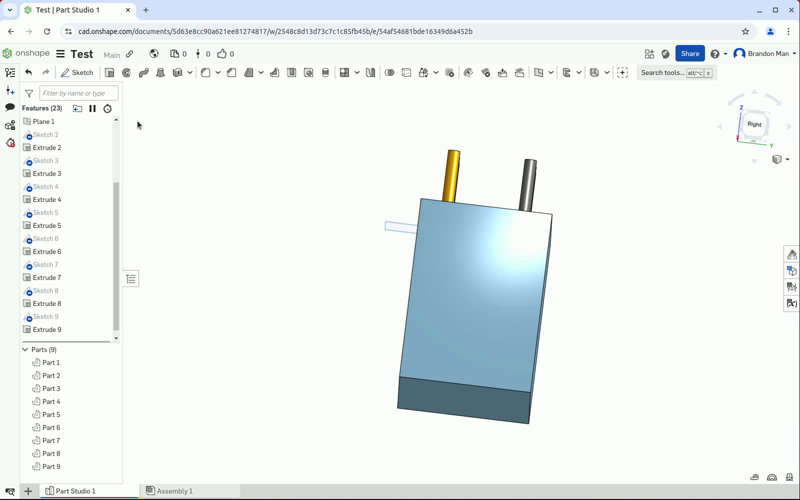
key(right, 3)
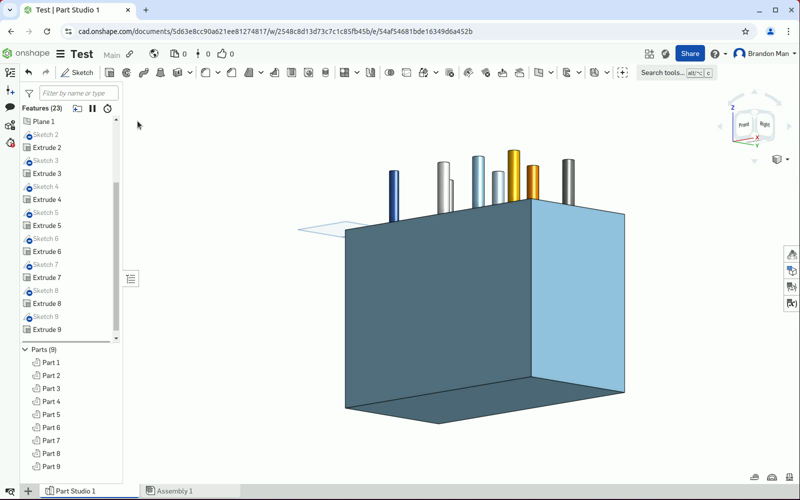
key(down, 3)
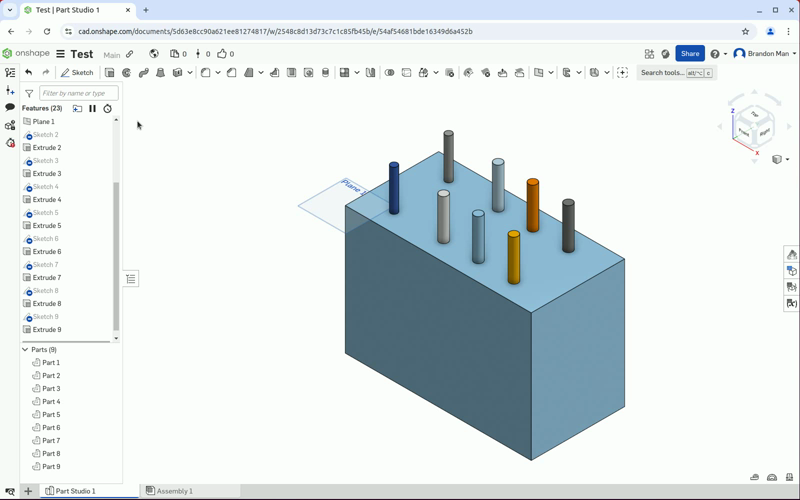
mouse_move(69, 98)
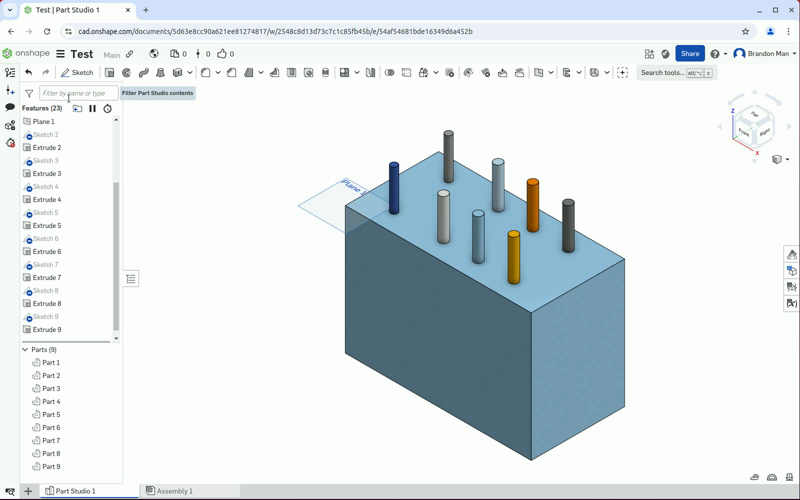
click(69, 98)